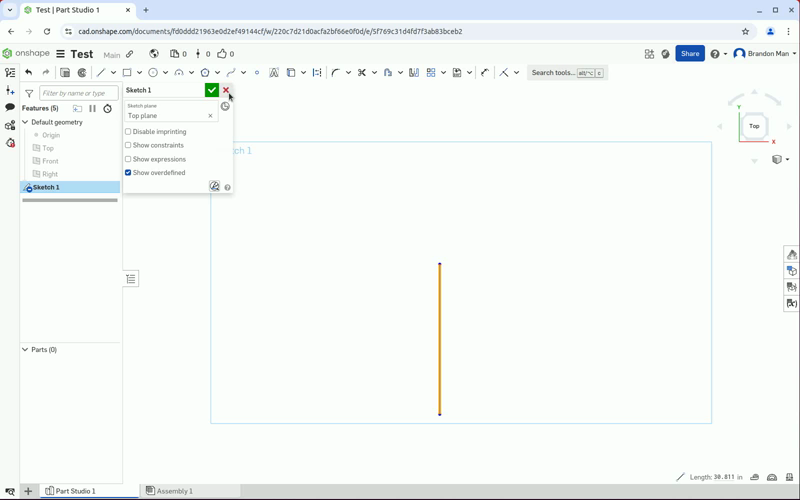
key(shift+h)
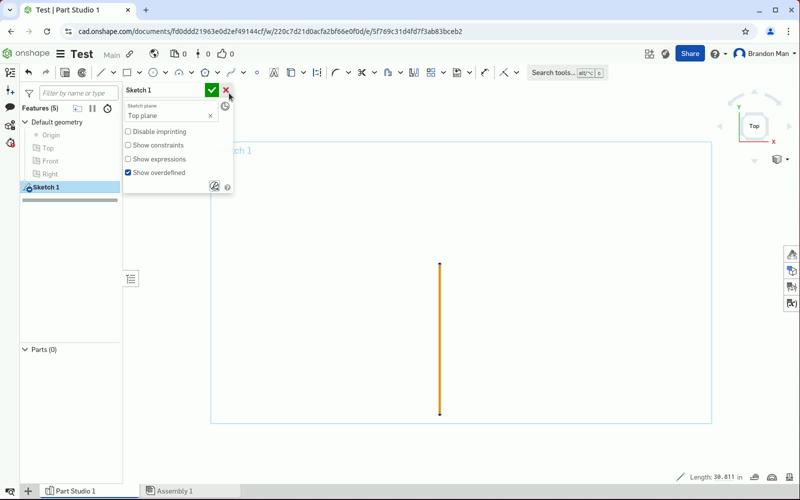
key(shift+s)
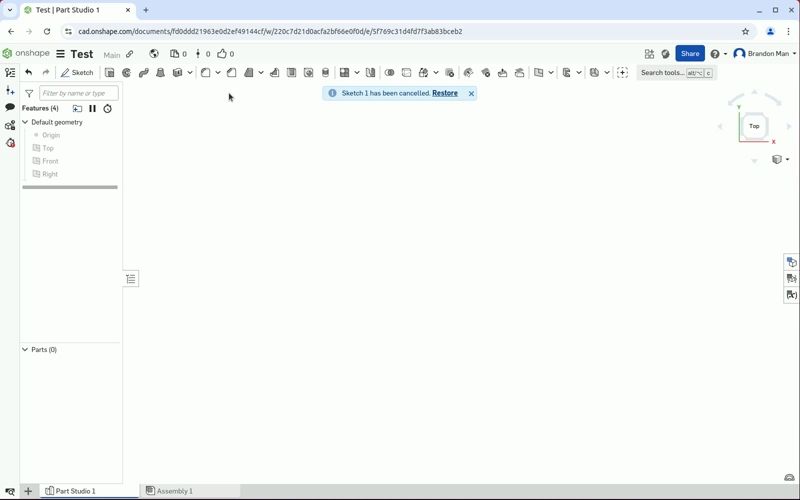
mouse_move(73, 150)
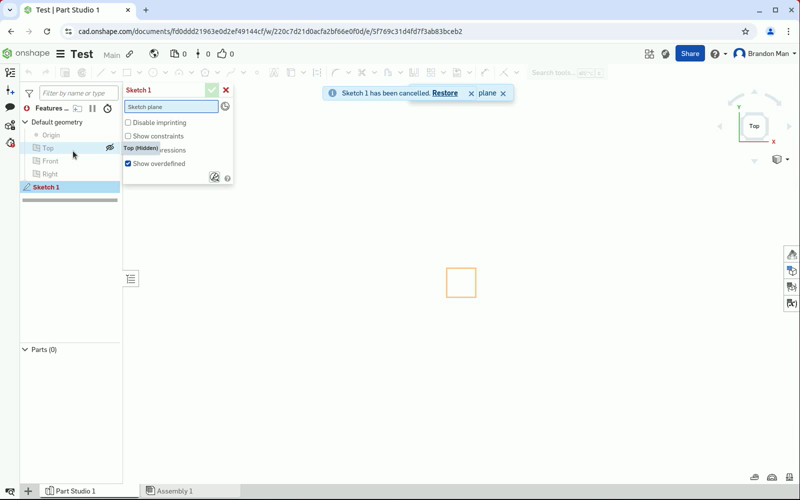
click(73, 150)
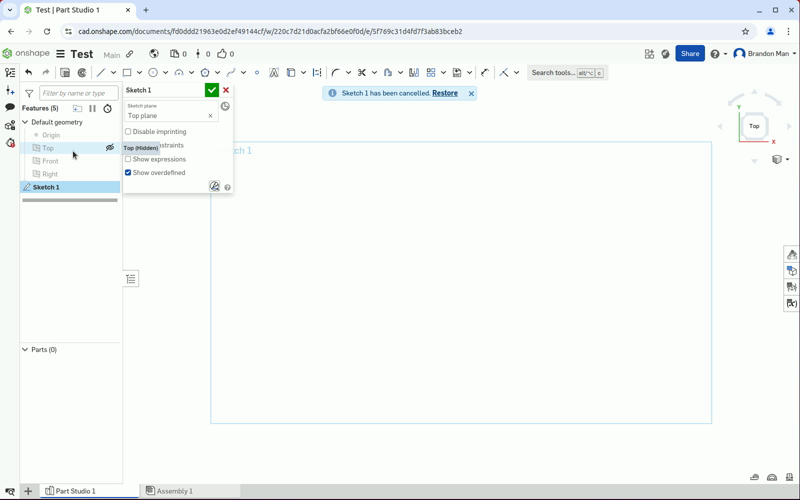
mouse_move(73, 352)
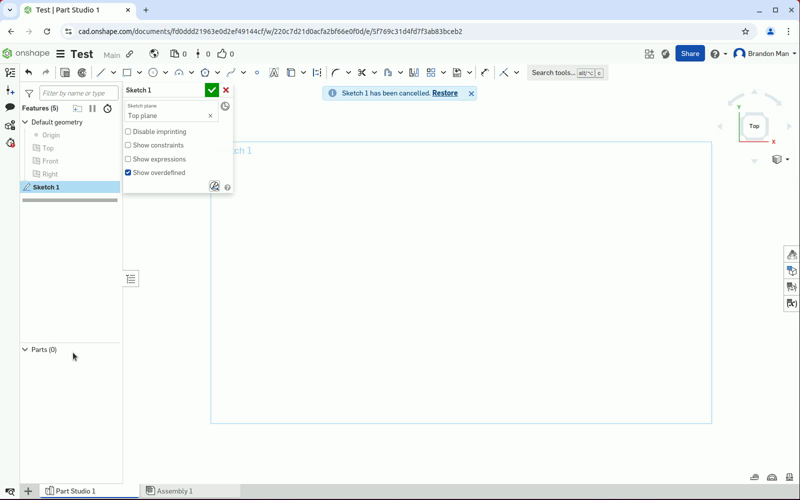
key(y)
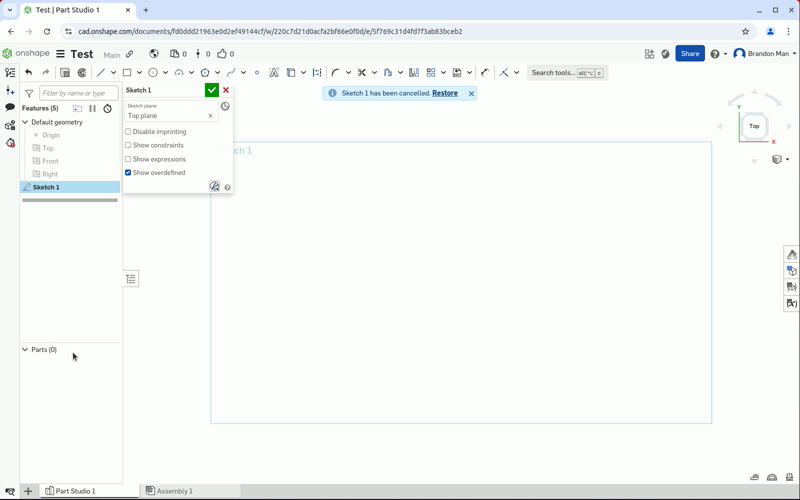
key(l)
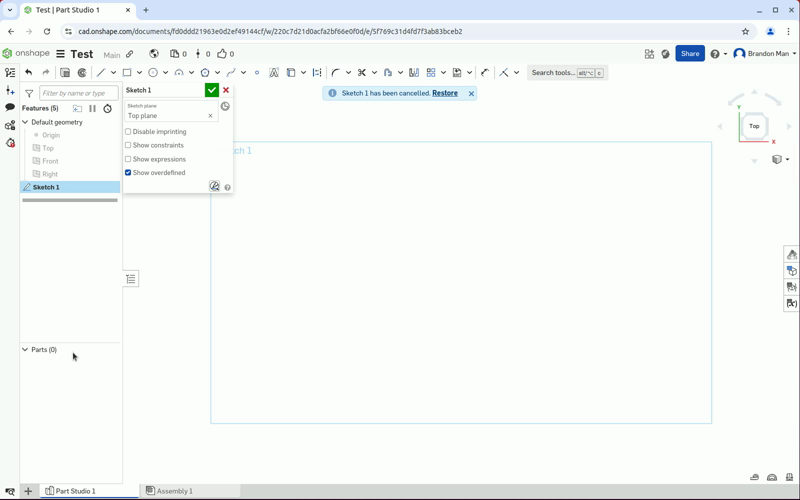
key_down(shift)
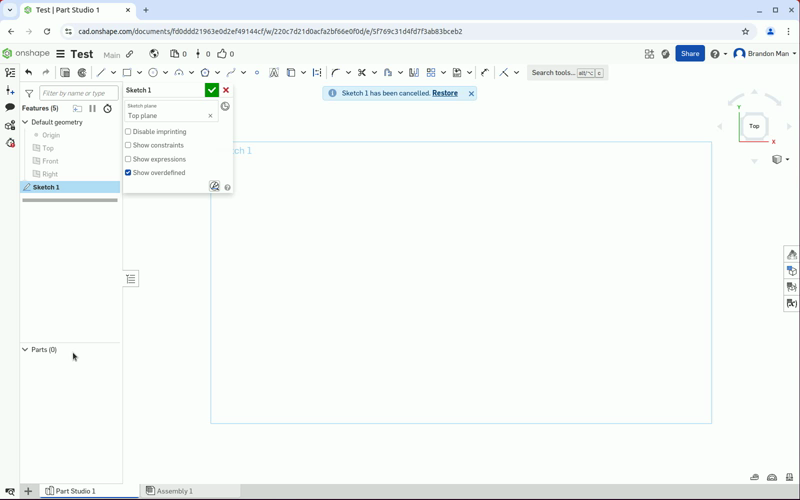
mouse_move(386, 393)
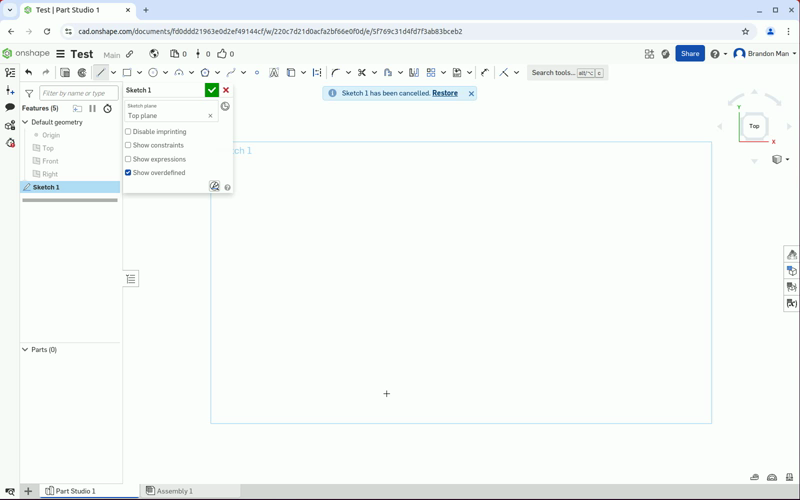
click(386, 393)
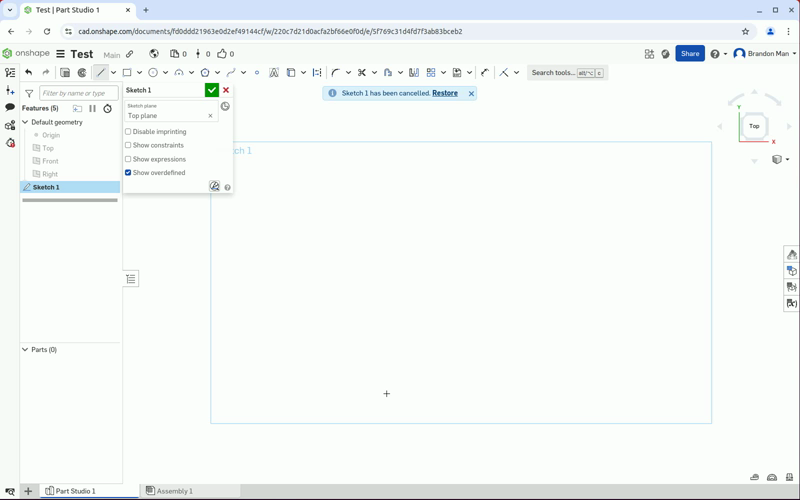
key_up(shift)
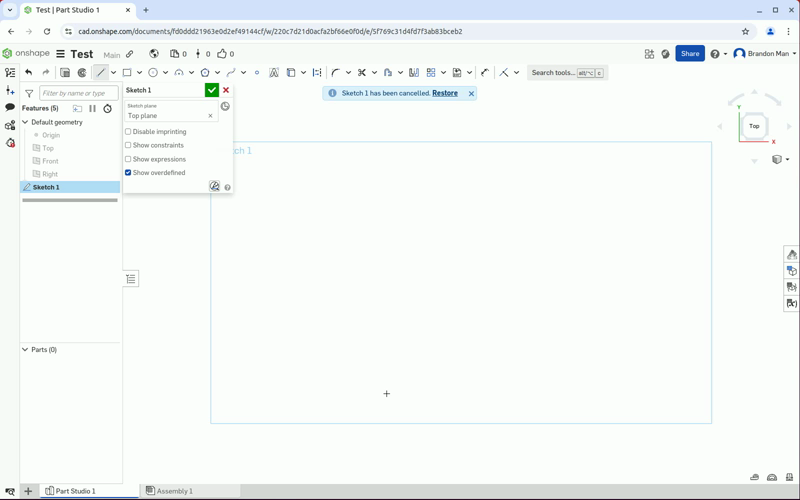
key_down(shift)
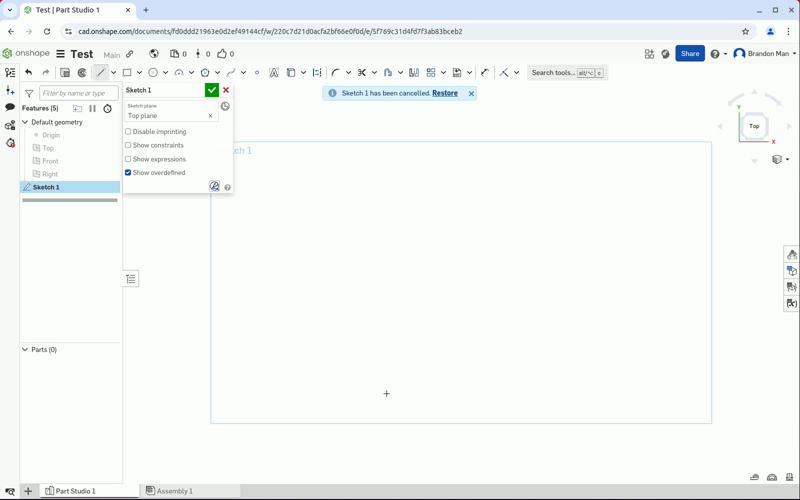
mouse_move(532, 393)
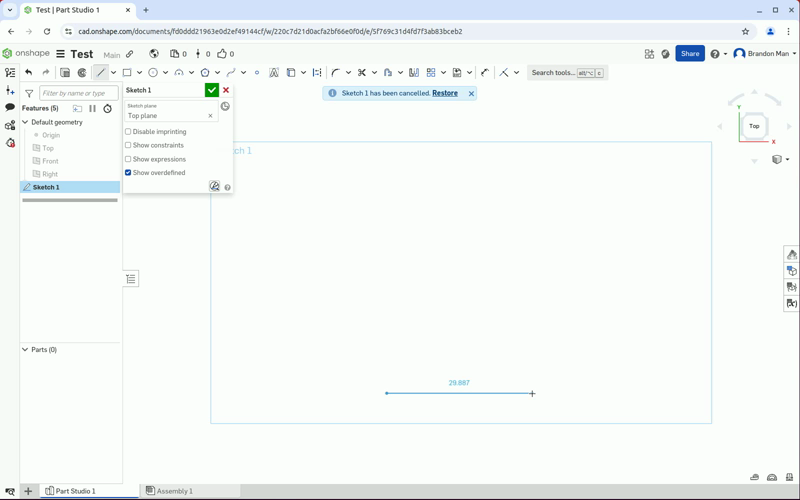
click(532, 393)
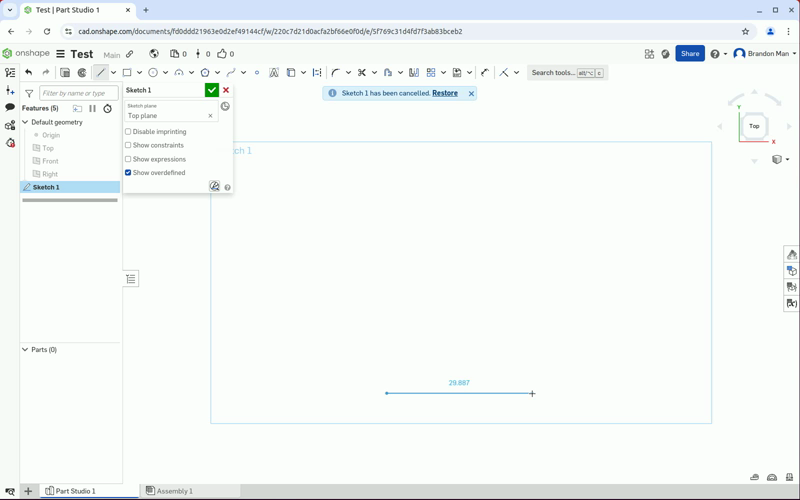
key_up(shift)
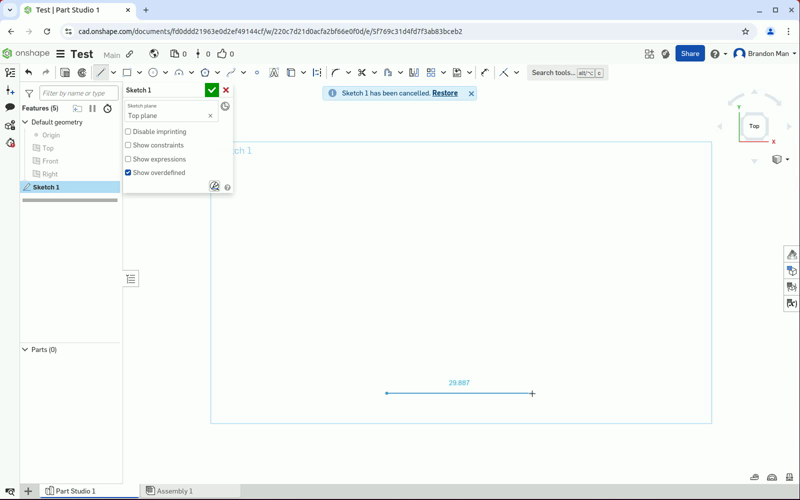
key_down(shift)
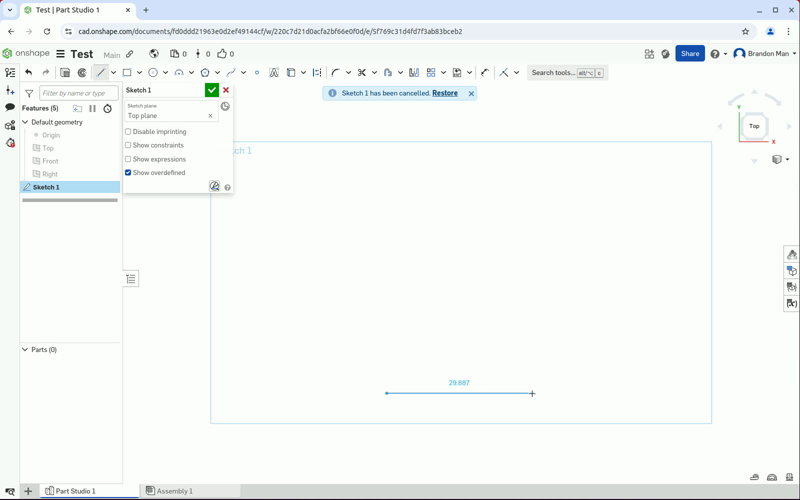
mouse_move(562, 393)
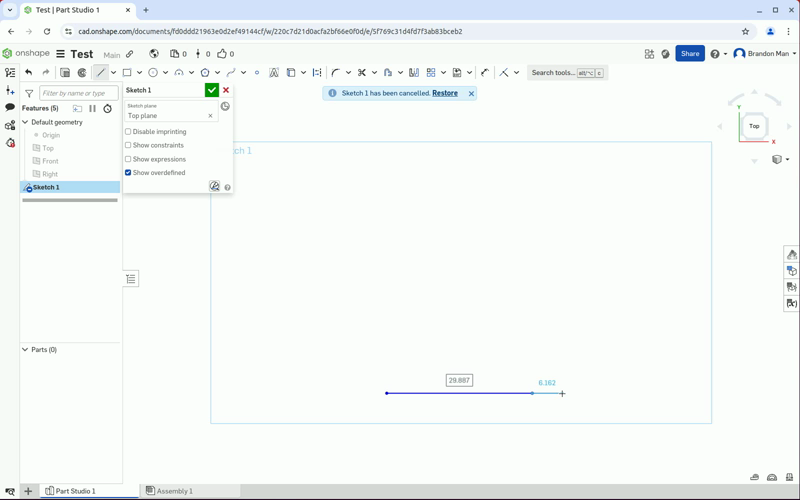
mouse_move(537, 393)
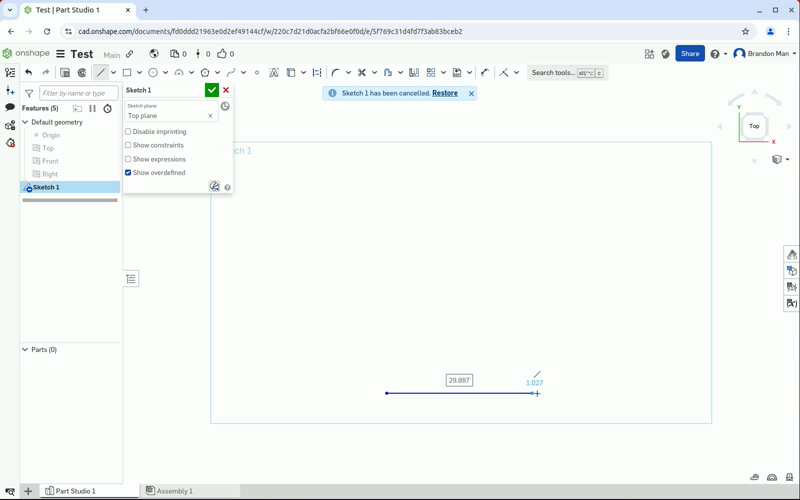
scroll(6)
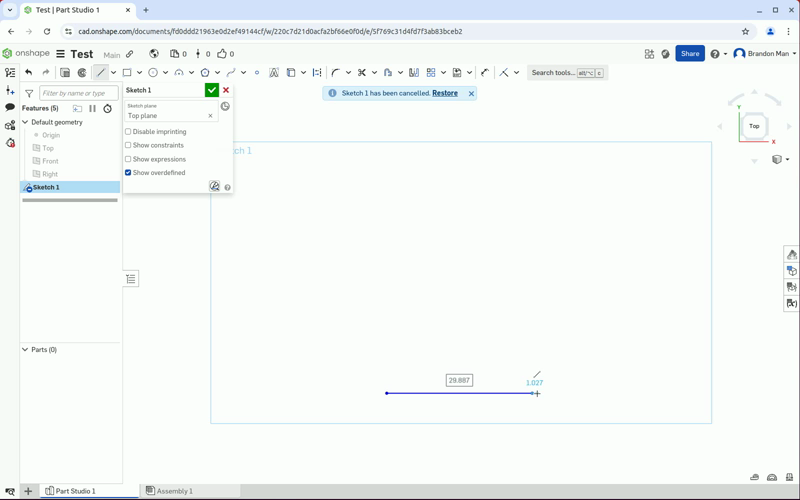
scroll(6)
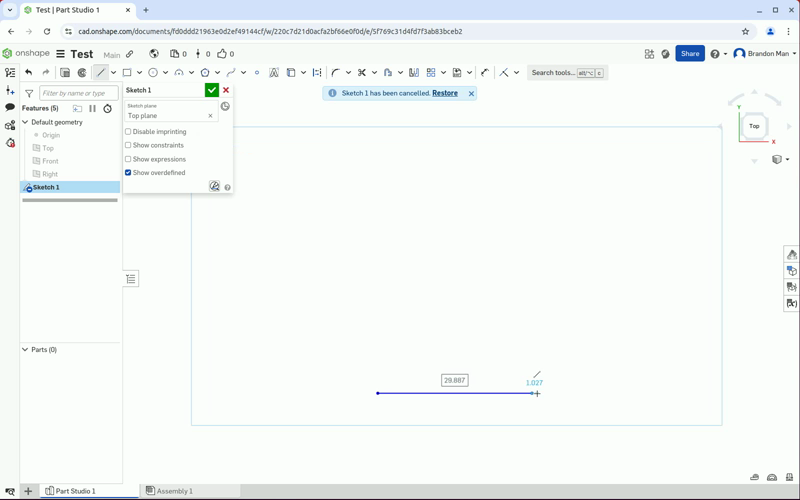
scroll(6)
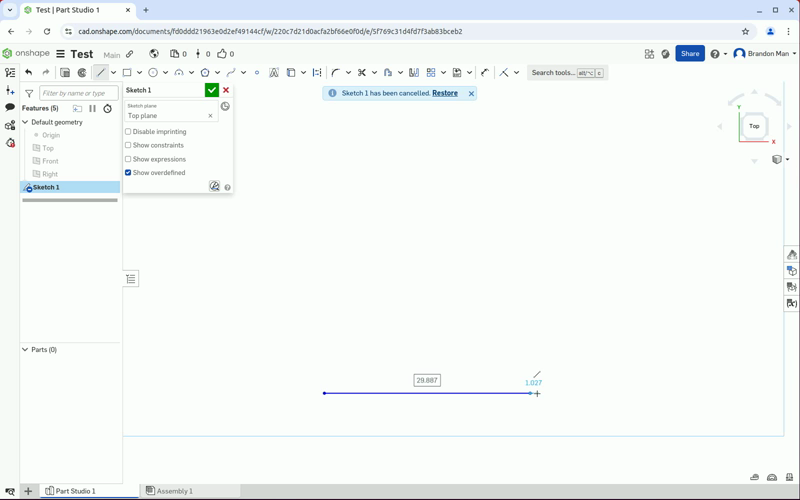
scroll(6)
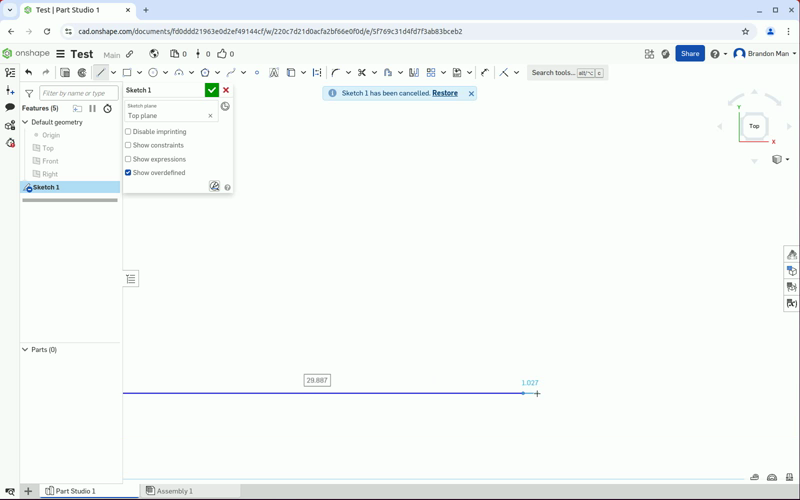
scroll(6)
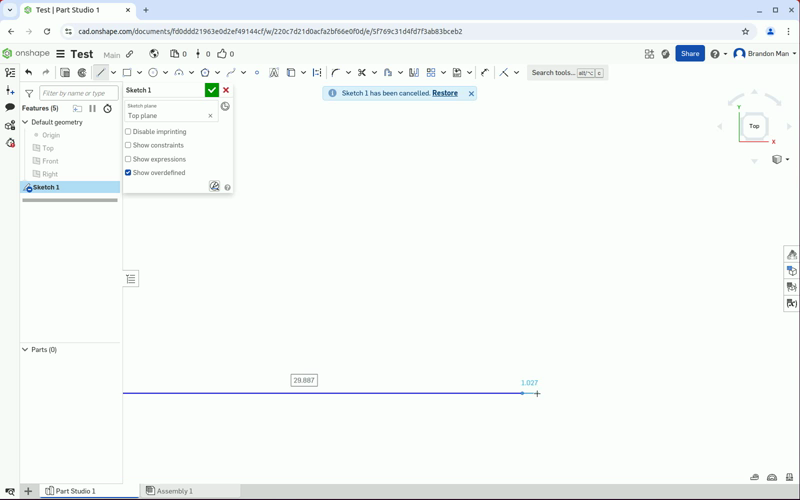
scroll(6)
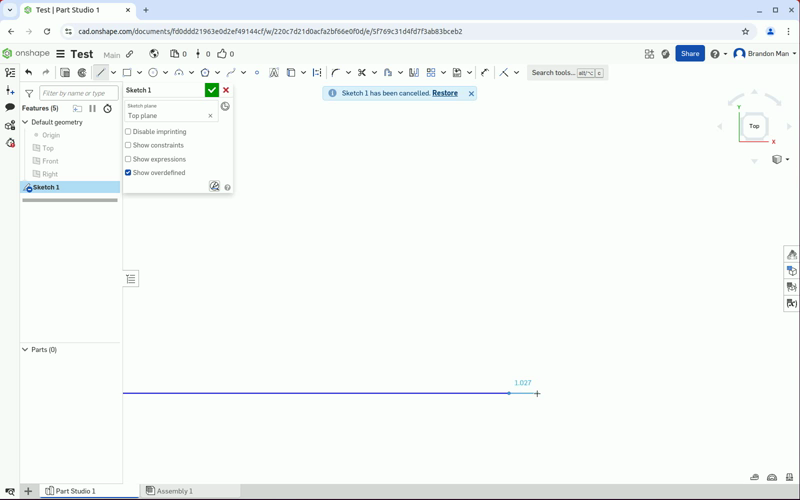
scroll(6)
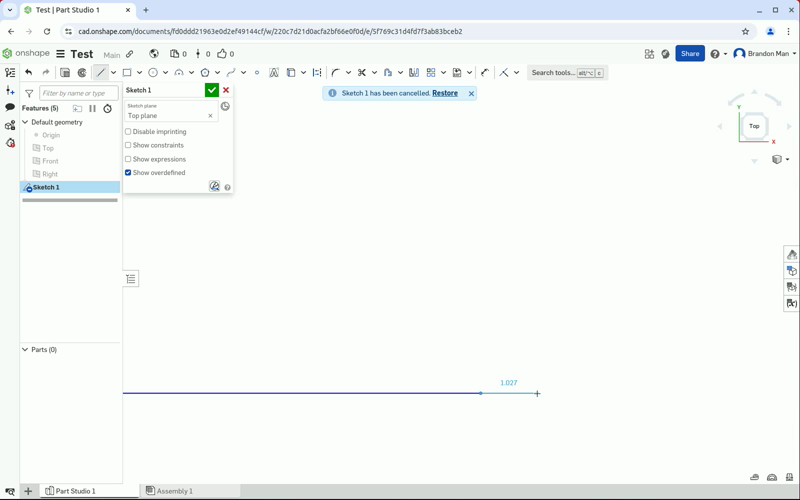
click(537, 393)
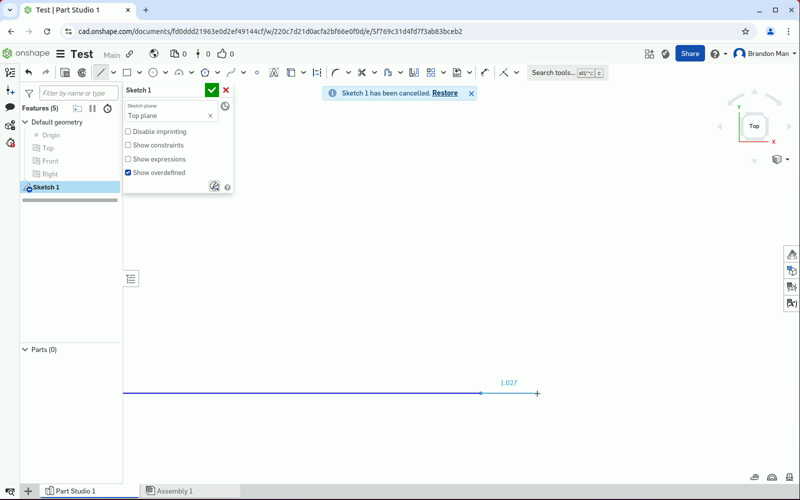
scroll(-6)
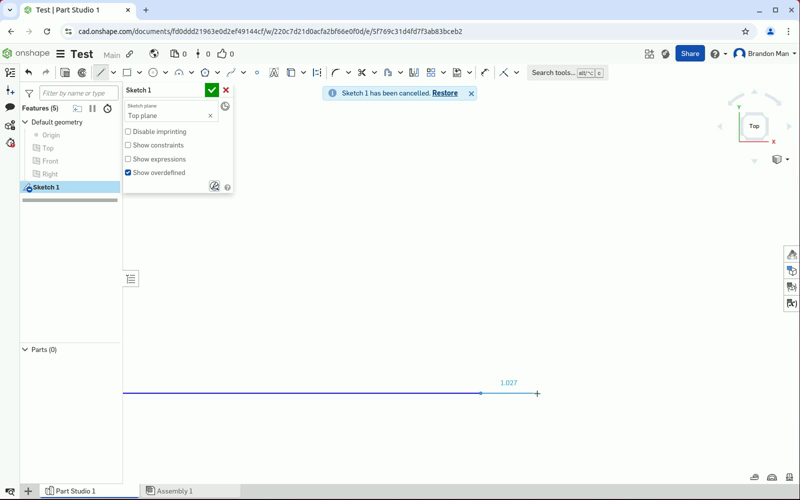
scroll(-6)
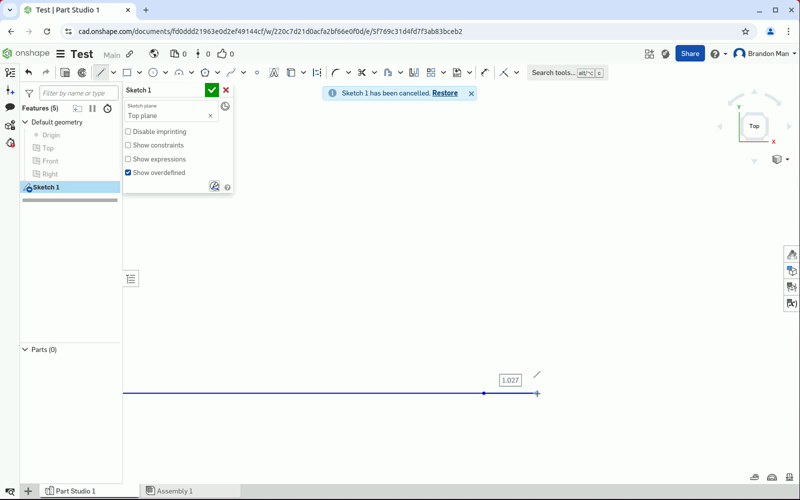
scroll(-6)
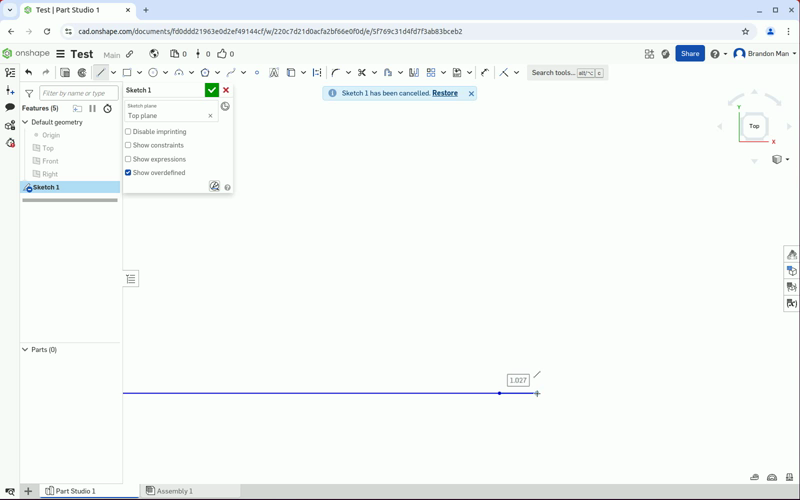
scroll(-6)
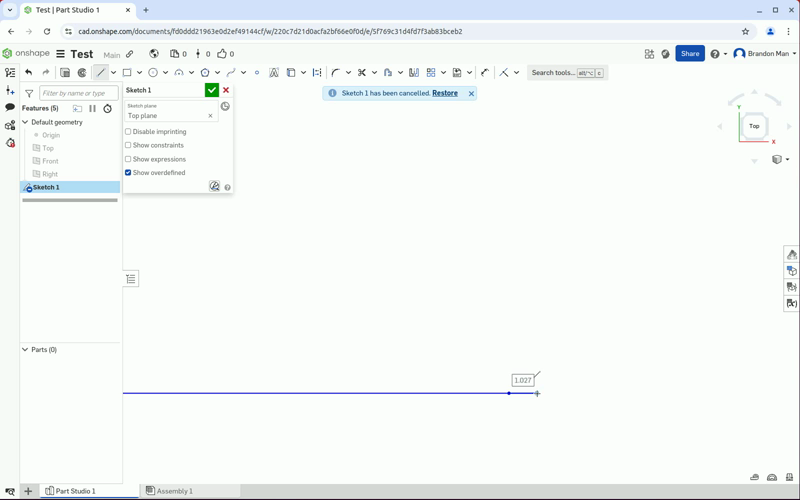
scroll(-6)
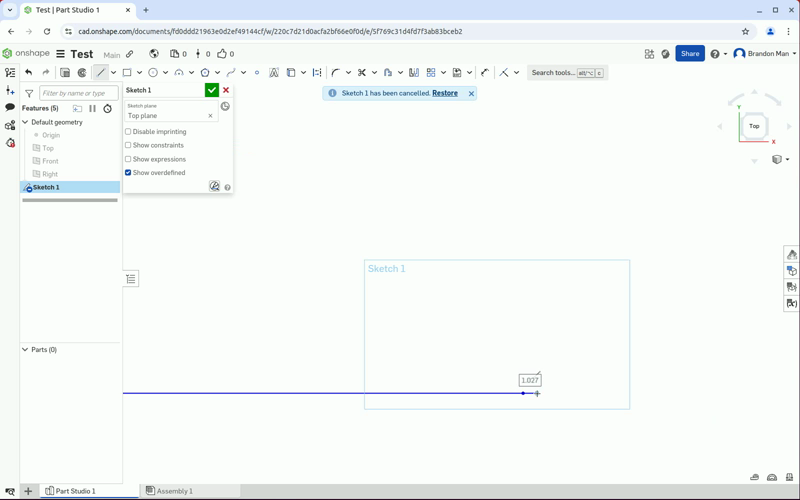
scroll(-6)
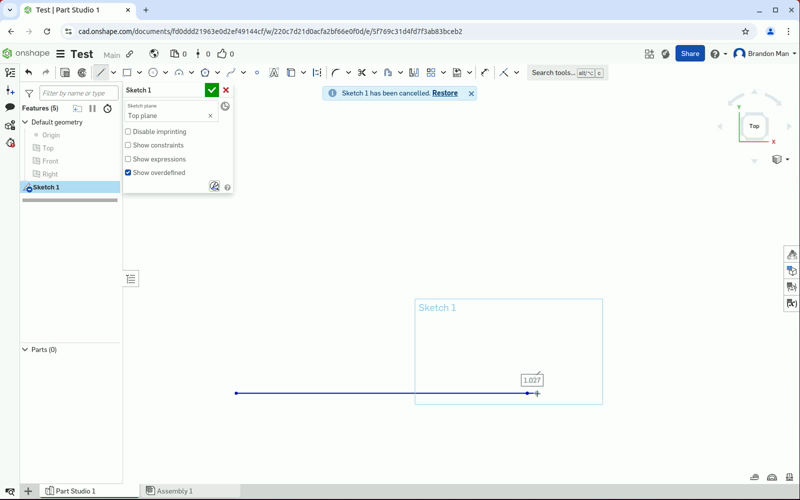
scroll(-6)
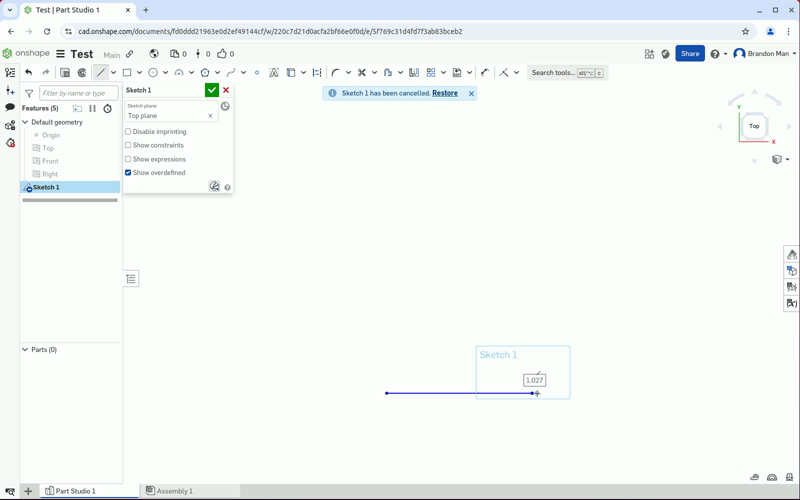
key_up(shift)
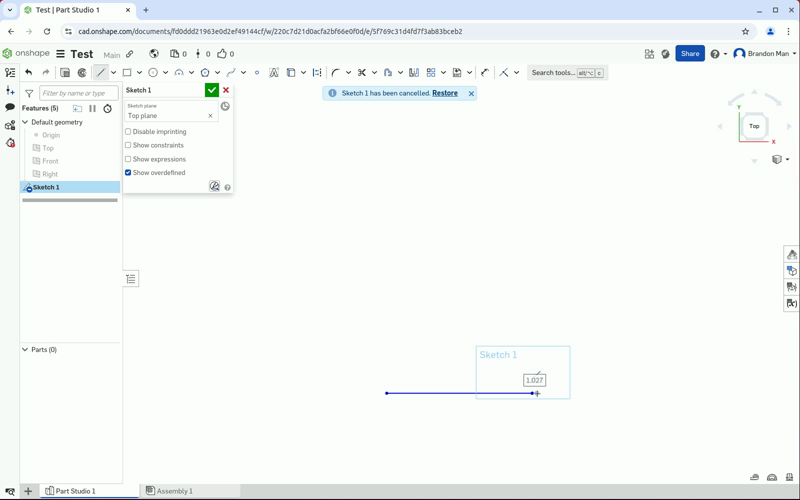
key_down(shift)
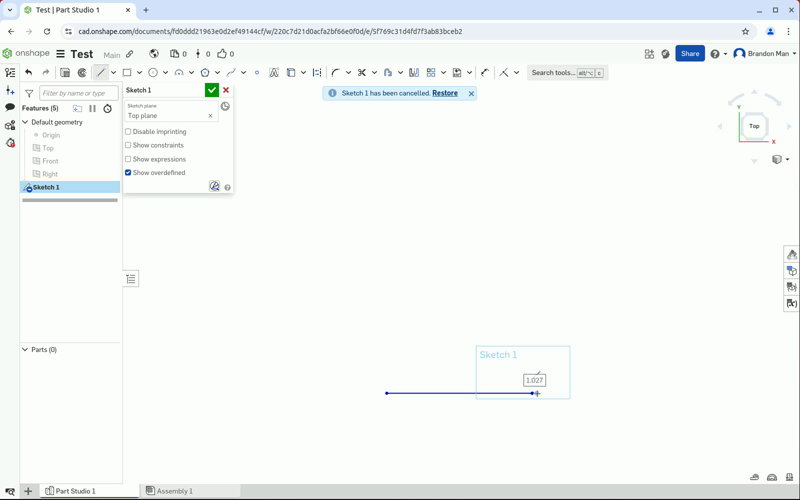
mouse_move(537, 173)
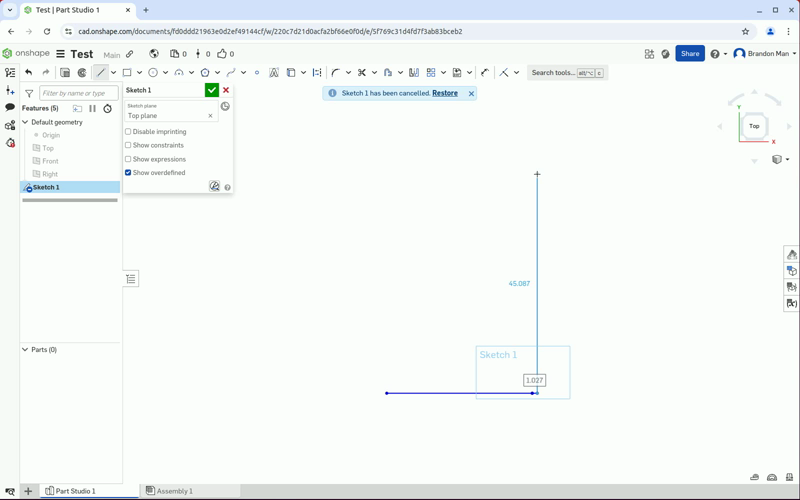
click(537, 173)
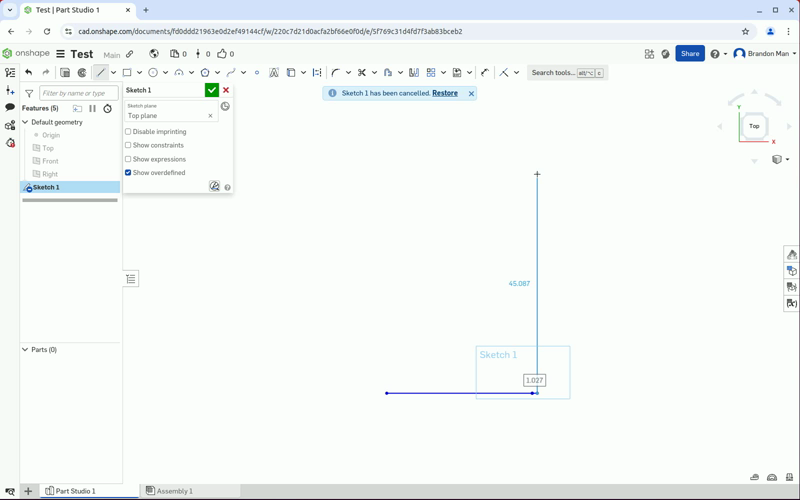
key_up(shift)
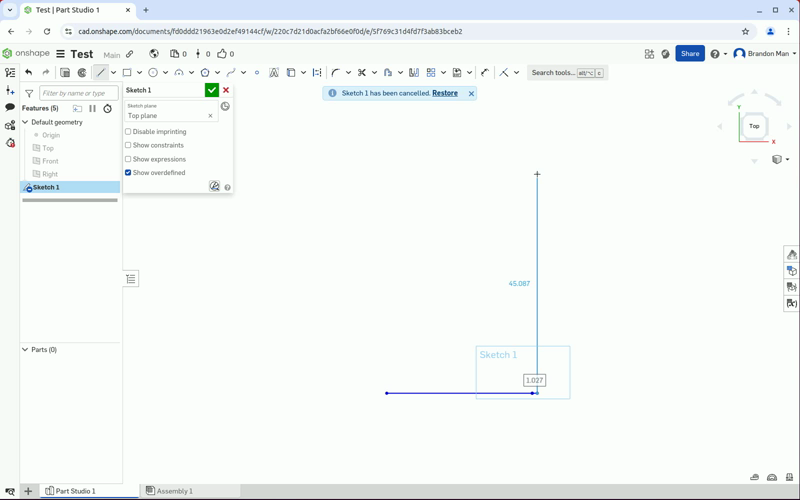
key_down(shift)
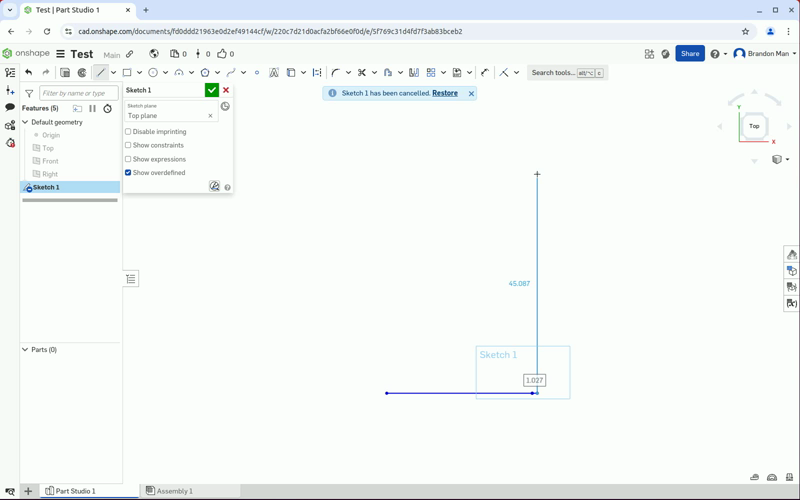
mouse_move(567, 173)
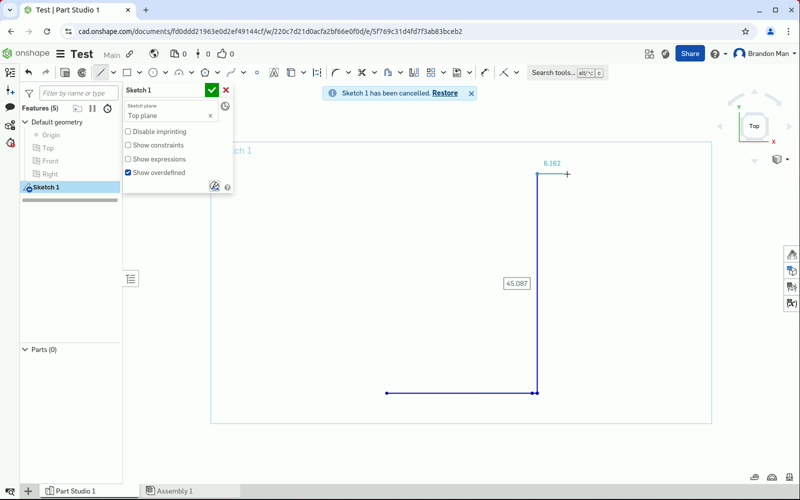
mouse_move(532, 173)
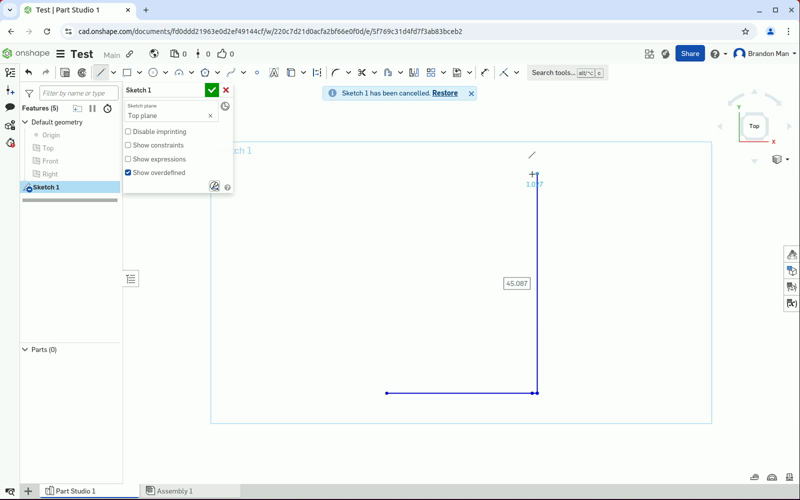
scroll(6)
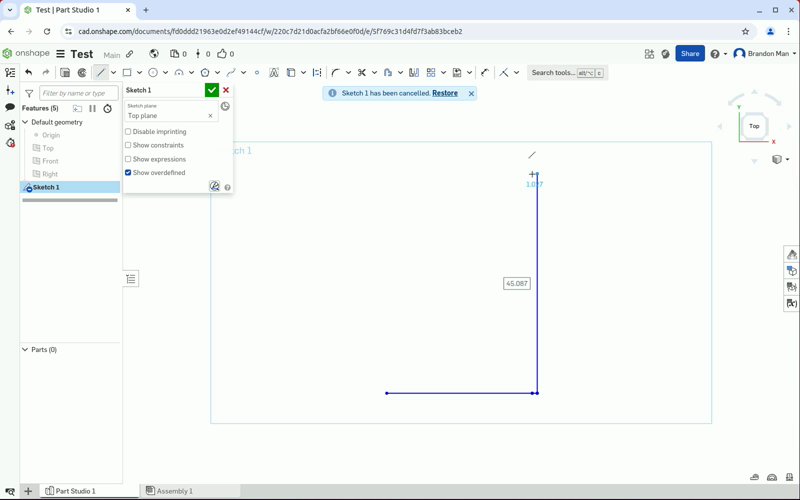
scroll(6)
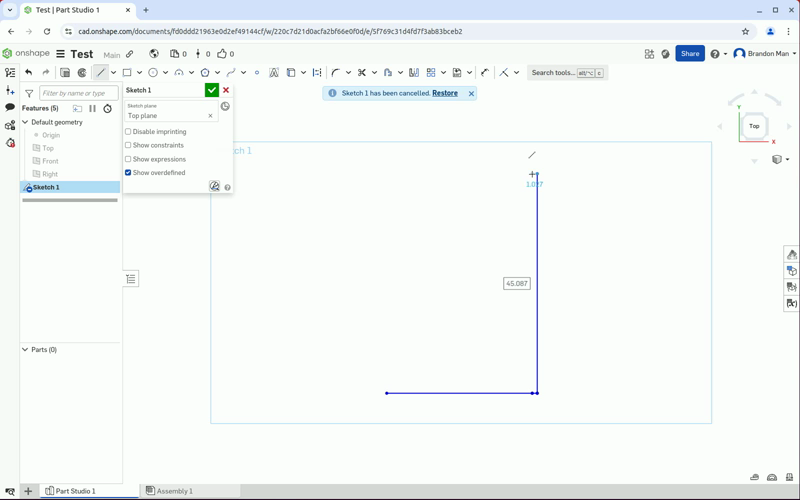
scroll(6)
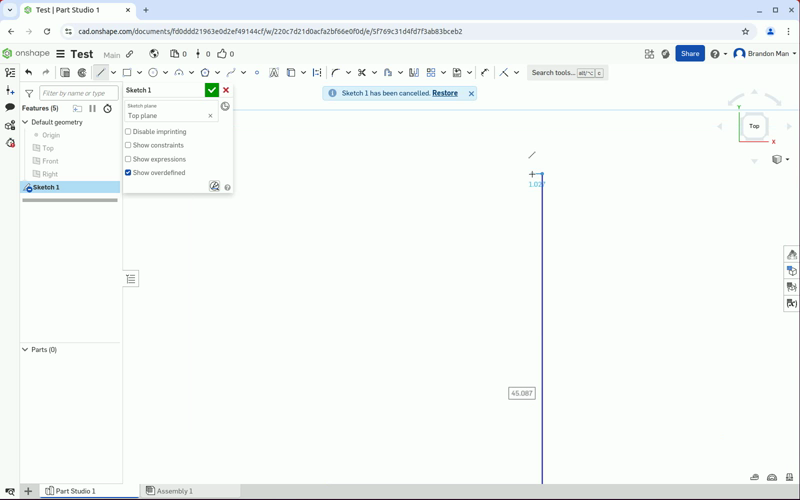
scroll(6)
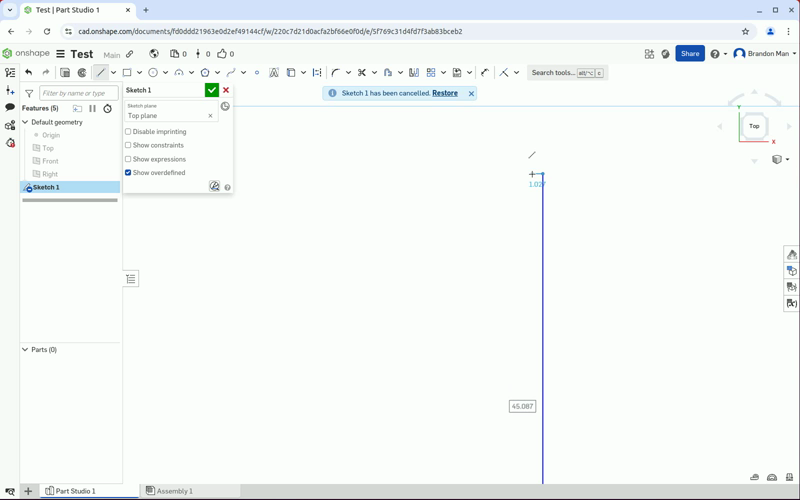
scroll(6)
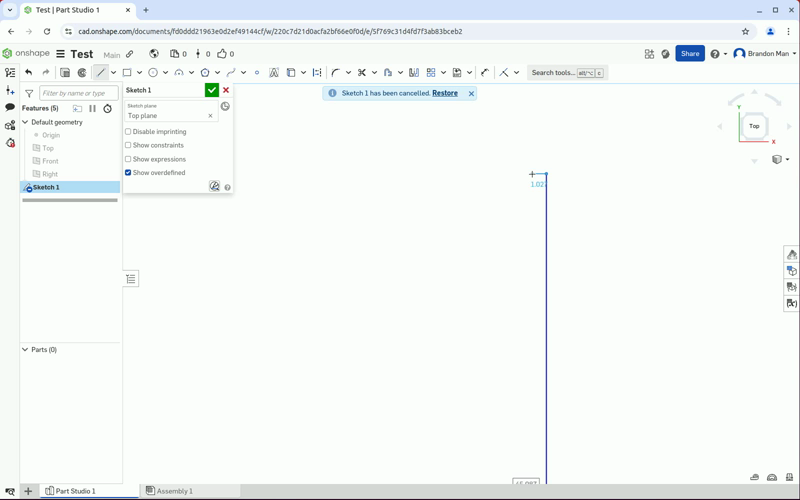
scroll(6)
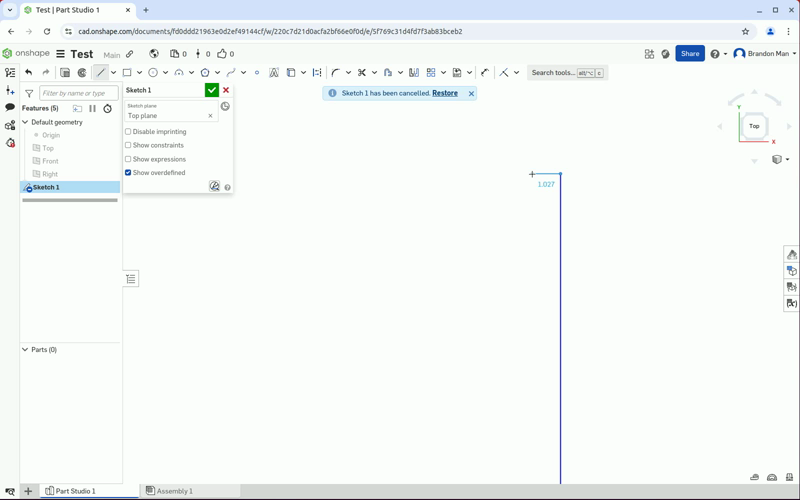
scroll(6)
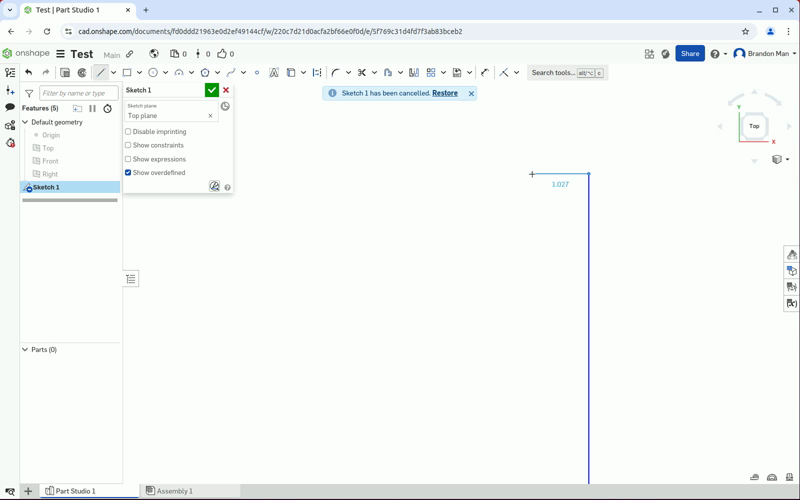
click(532, 173)
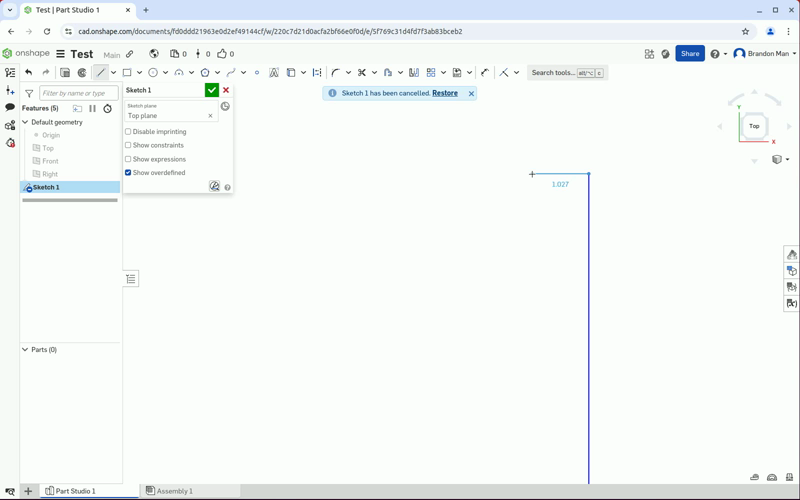
scroll(-6)
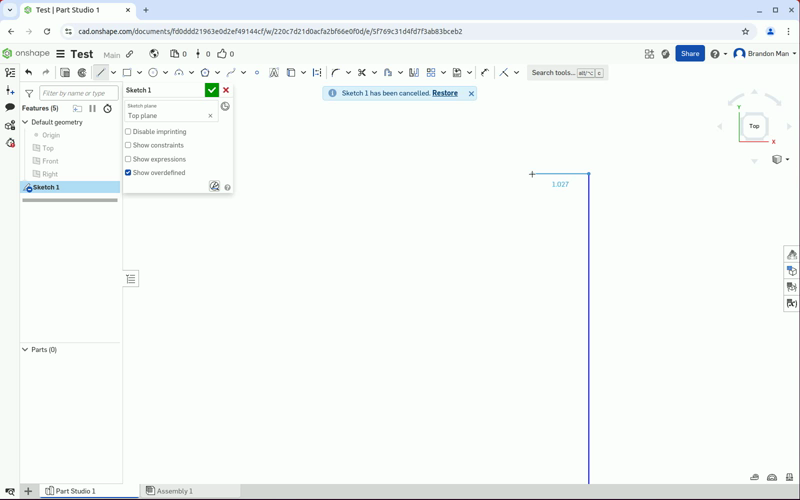
scroll(-6)
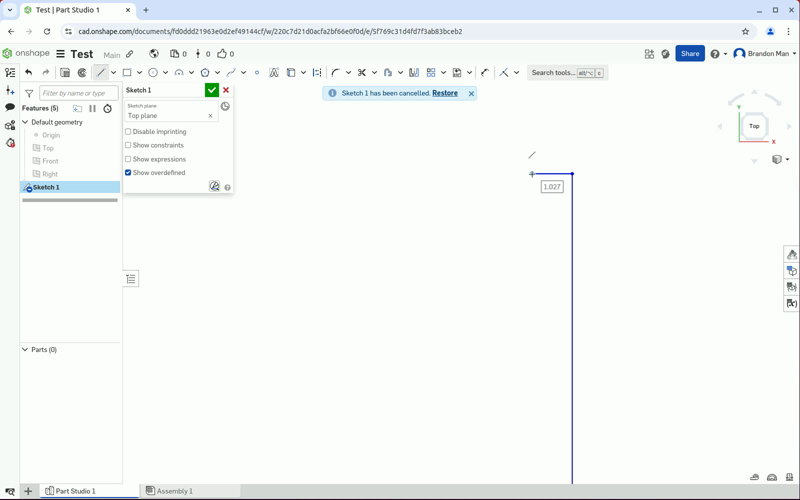
scroll(-6)
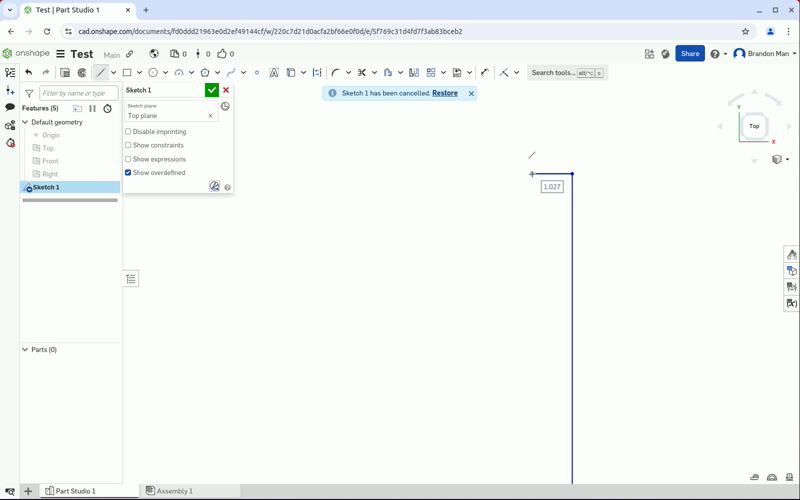
scroll(-6)
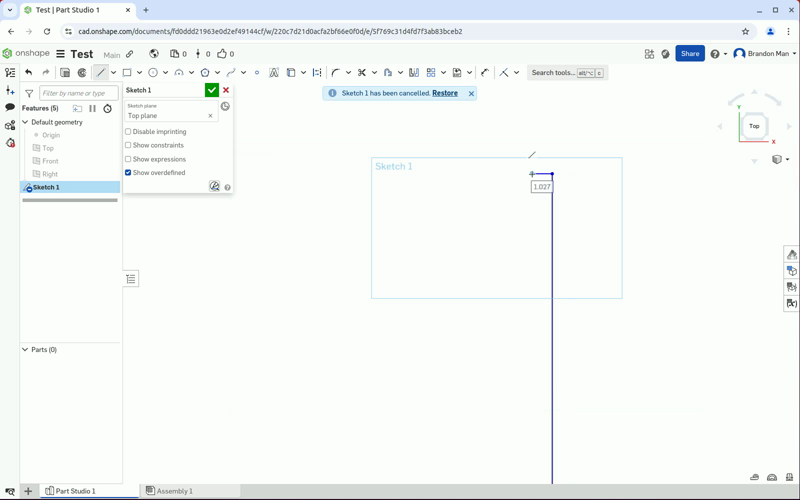
scroll(-6)
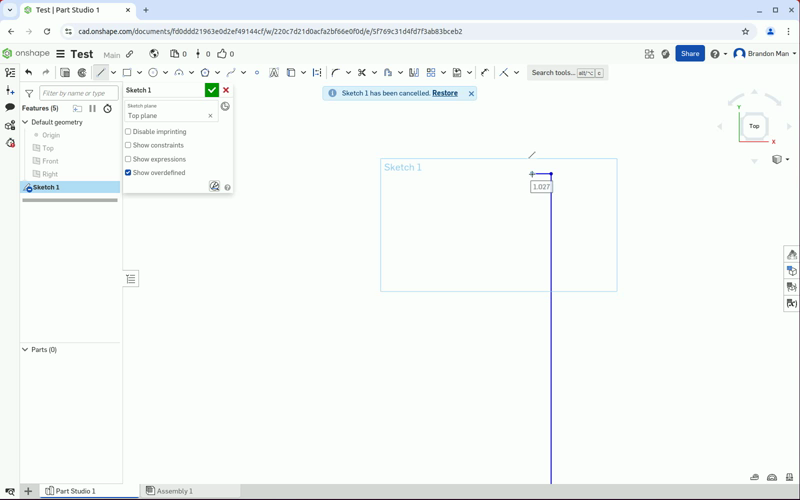
scroll(-6)
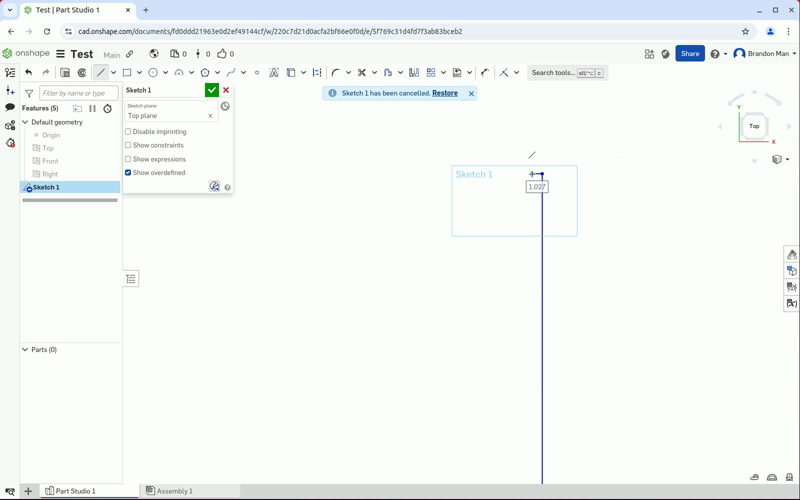
scroll(-6)
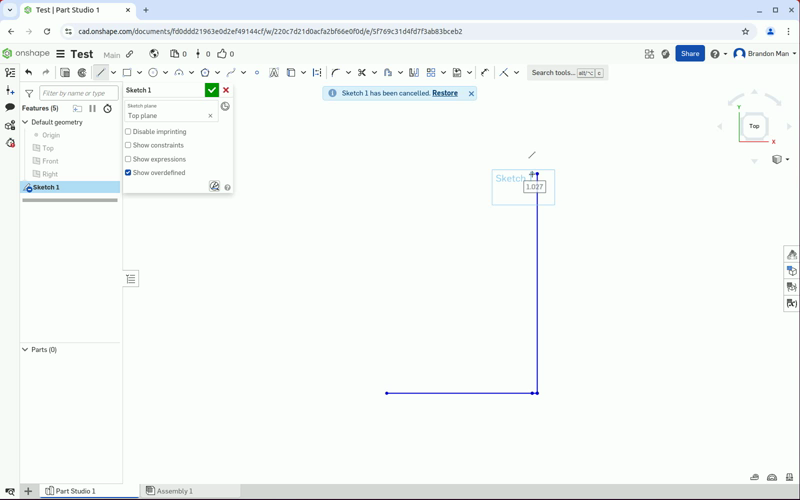
key_up(shift)
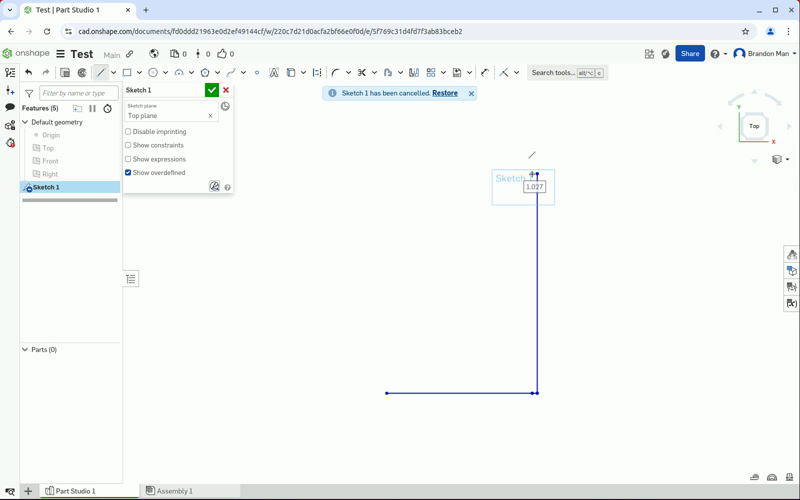
key_down(shift)
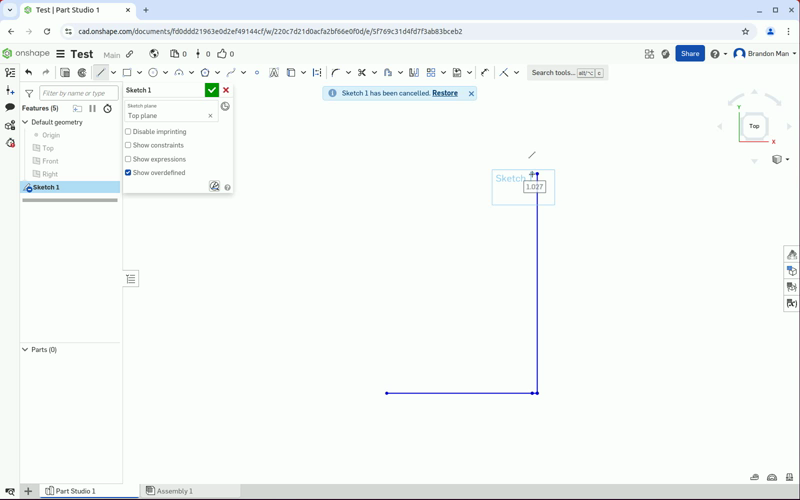
mouse_move(386, 173)
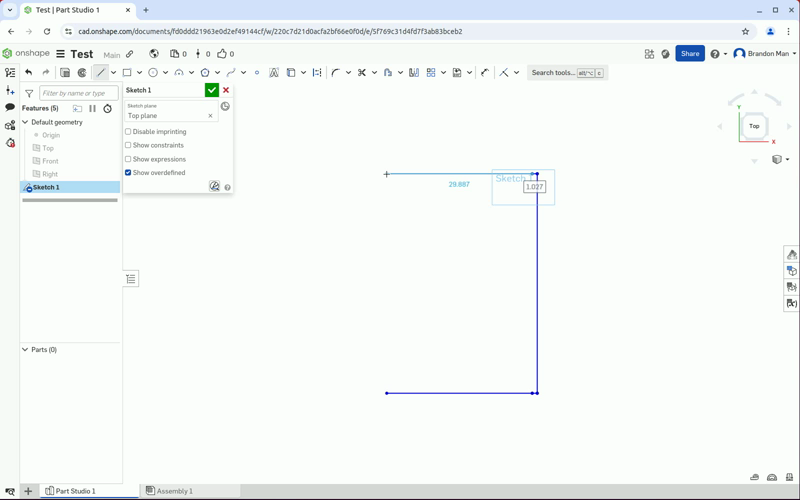
click(386, 173)
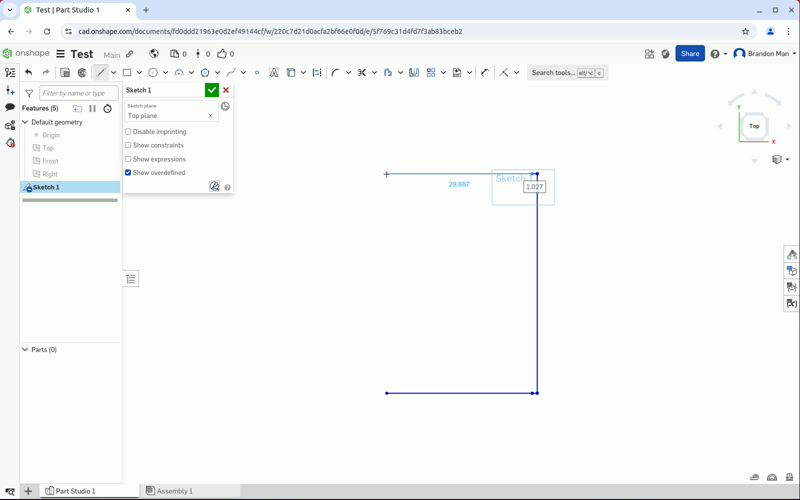
key_up(shift)
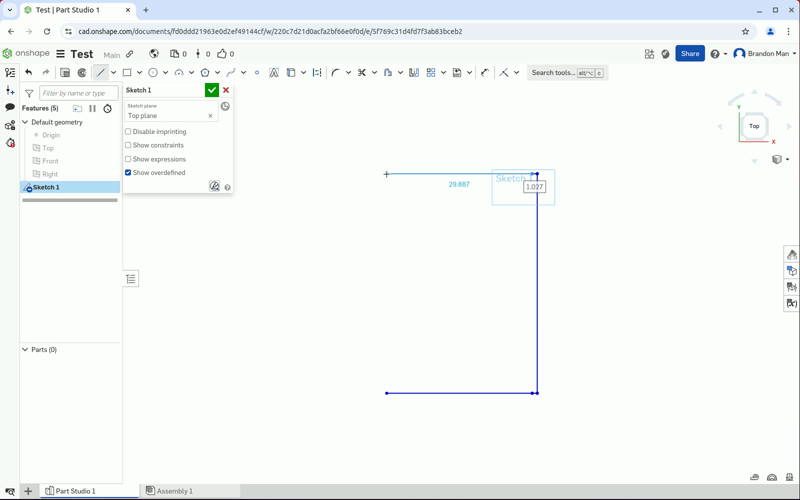
key_down(shift)
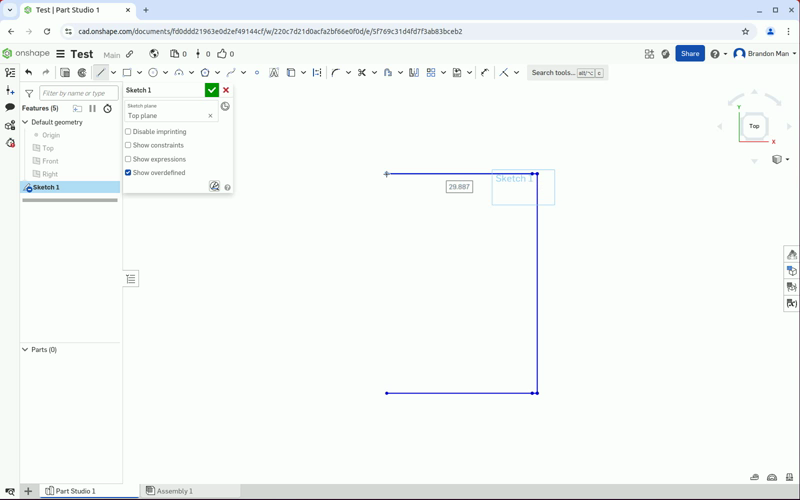
mouse_move(386, 282)
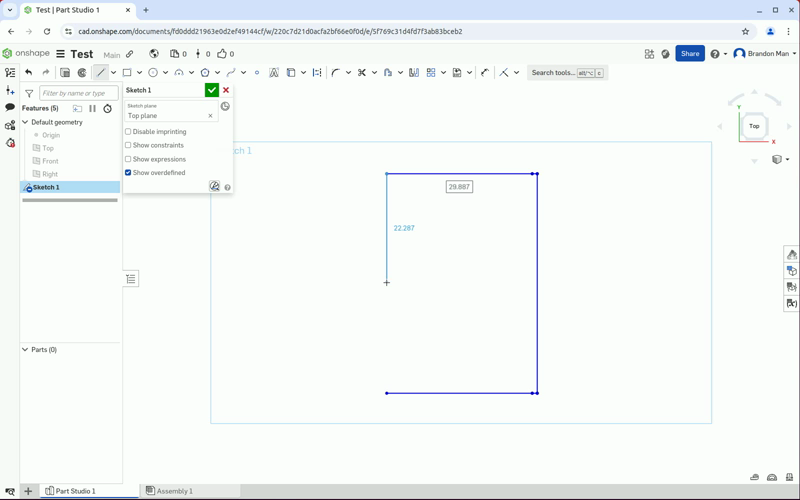
click(386, 282)
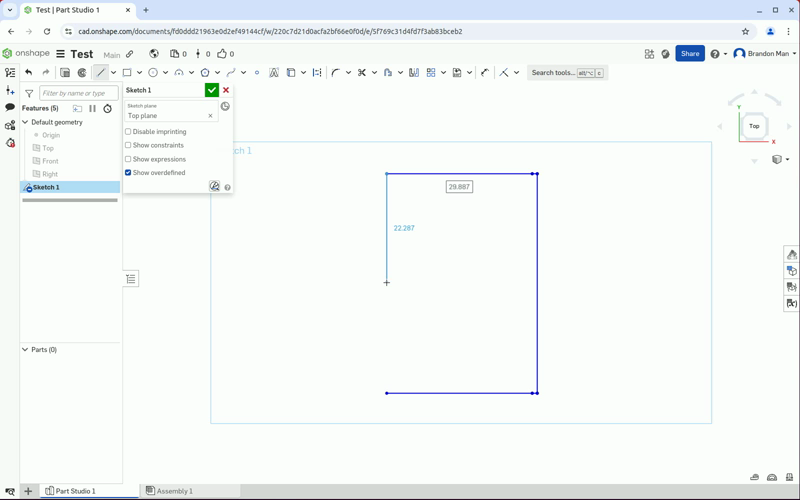
key_up(shift)
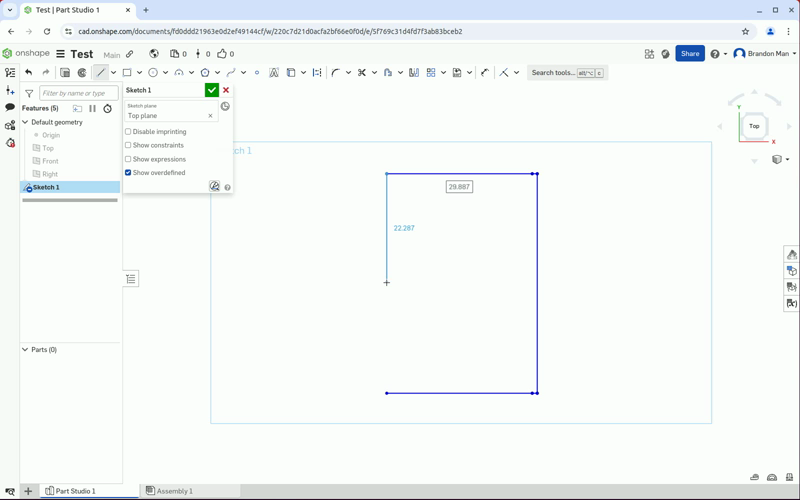
key_down(shift)
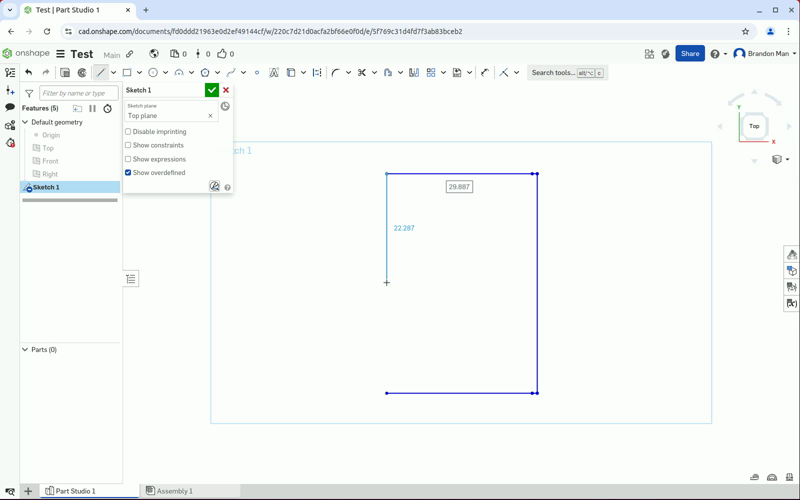
mouse_move(386, 393)
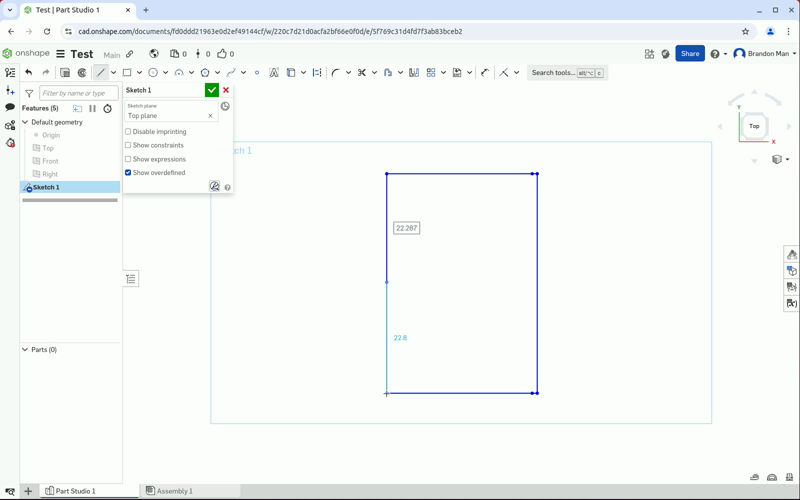
key_up(shift)
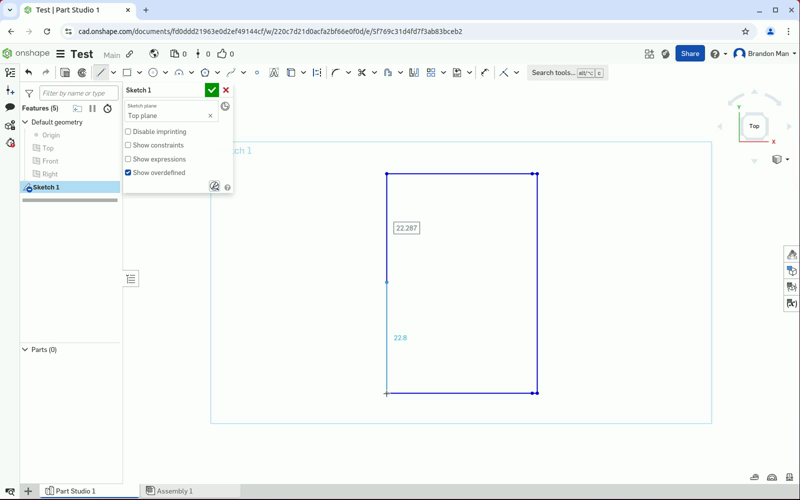
click(386, 393)
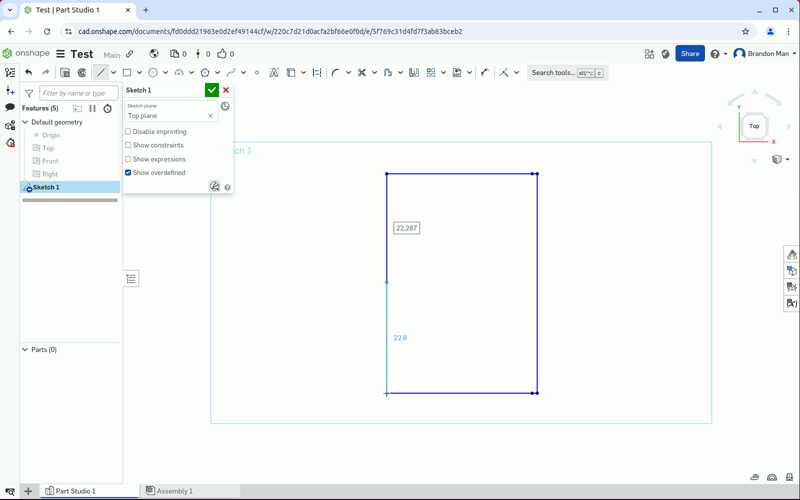
key(esc)
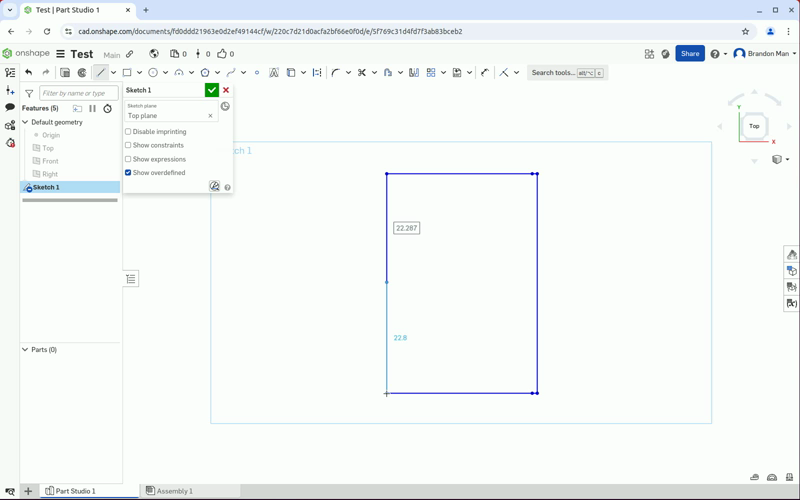
mouse_move(493, 280)
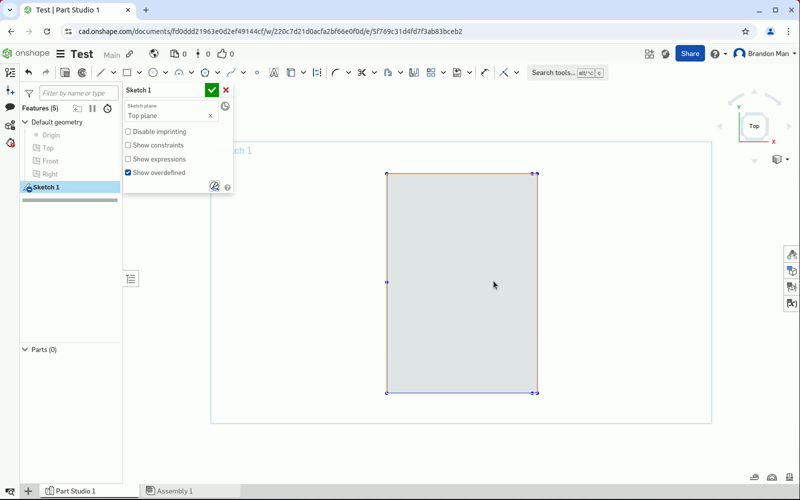
click(493, 280)
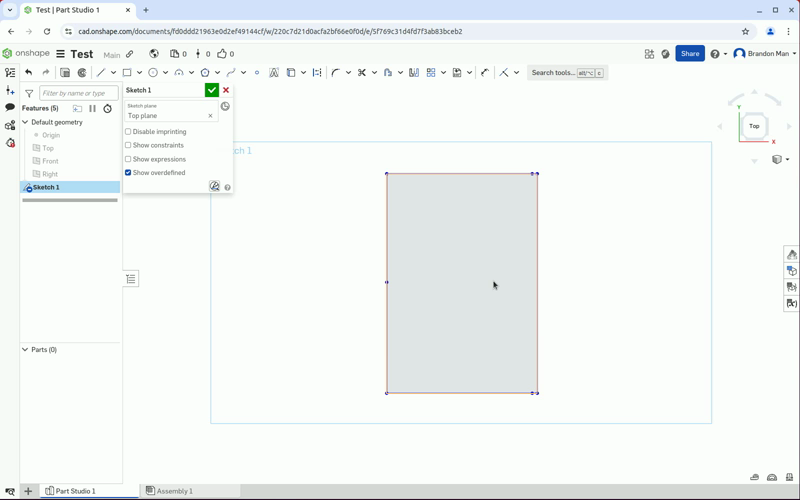
mouse_move(73, 352)
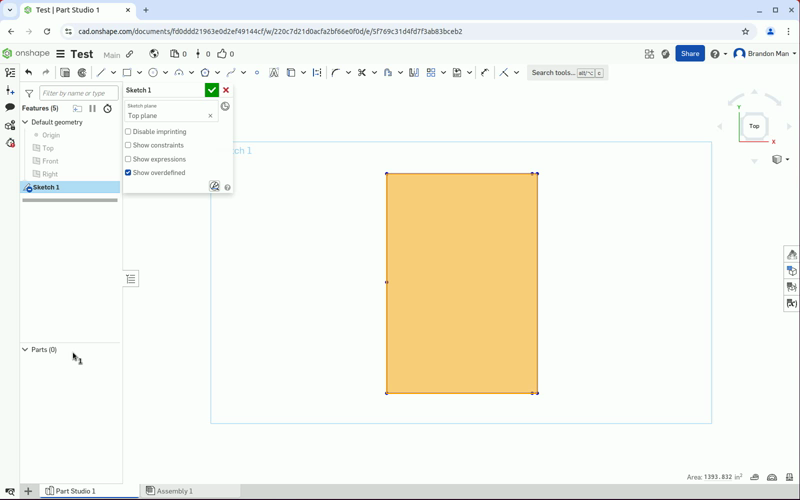
key(shift+y)
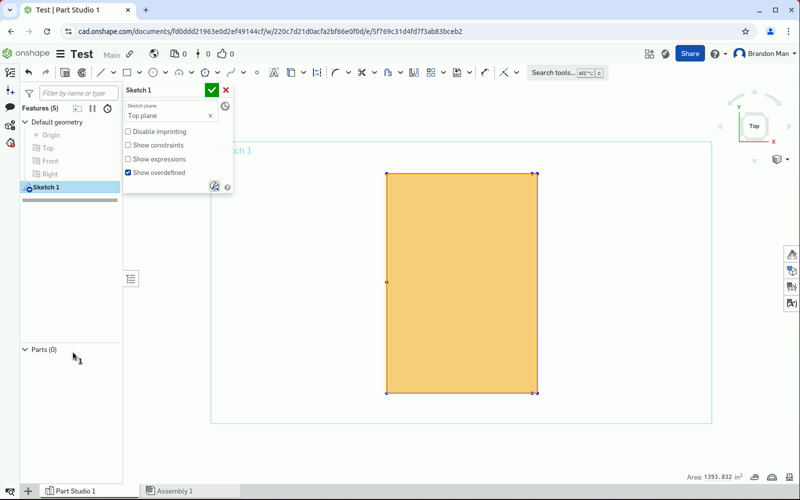
key(shift+e)
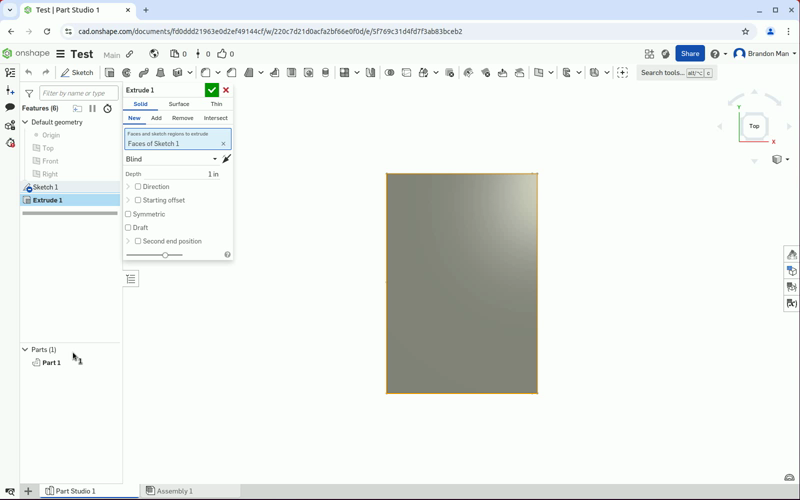
mouse_move(143, 106)
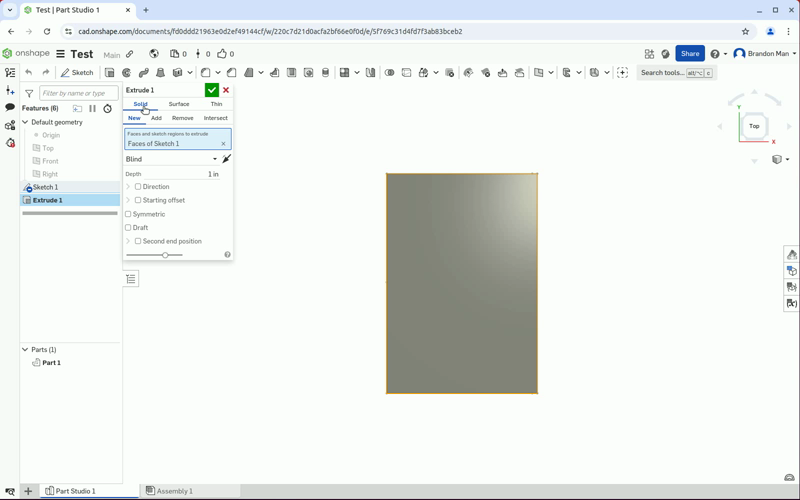
click(143, 106)
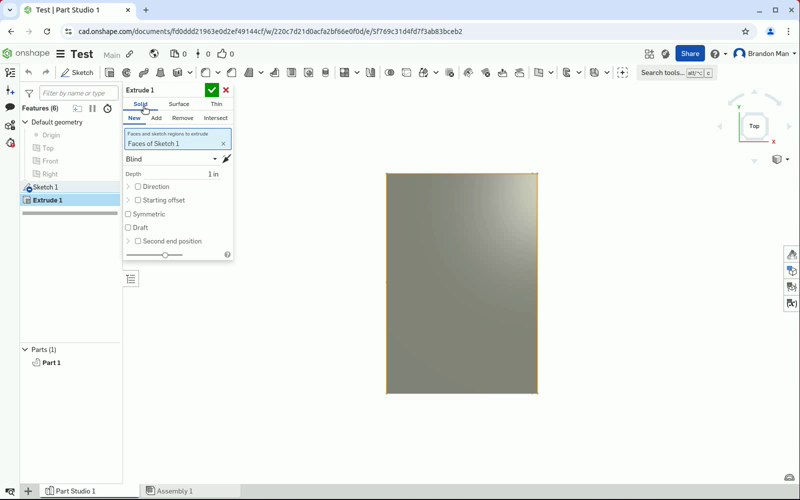
mouse_move(137, 120)
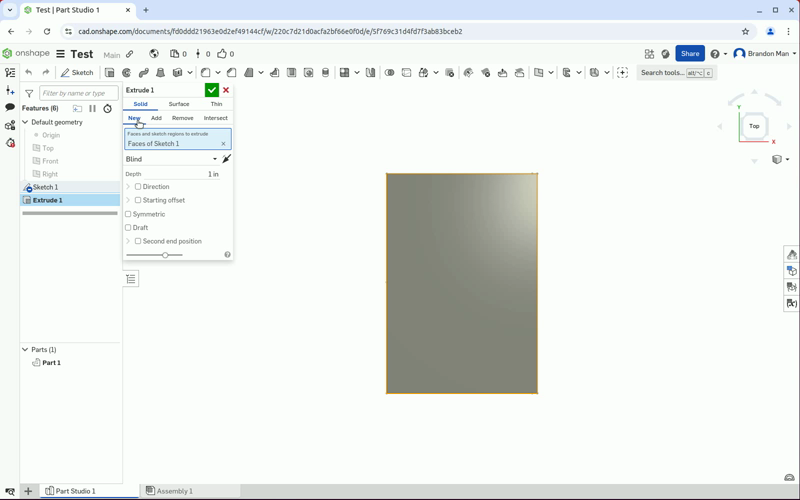
click(137, 120)
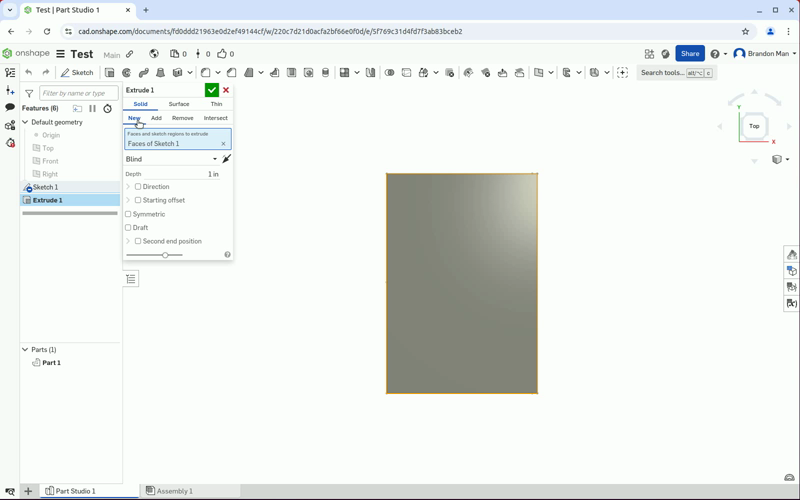
key(tab, 4)
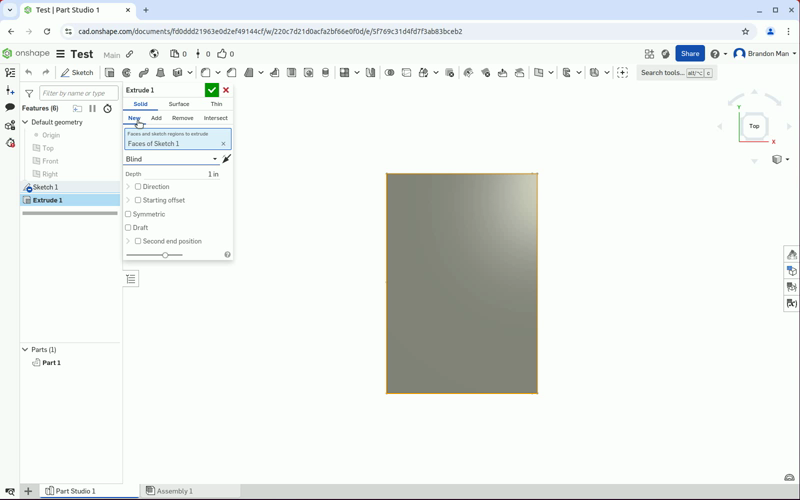
text(4.574)
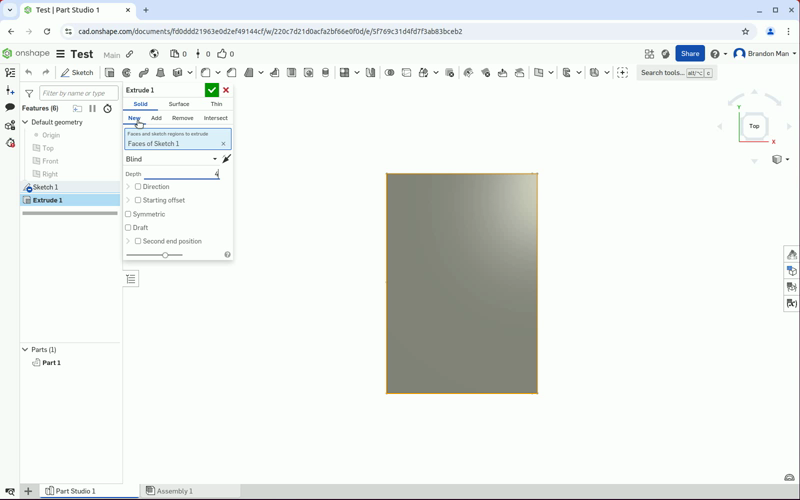
key(enter)
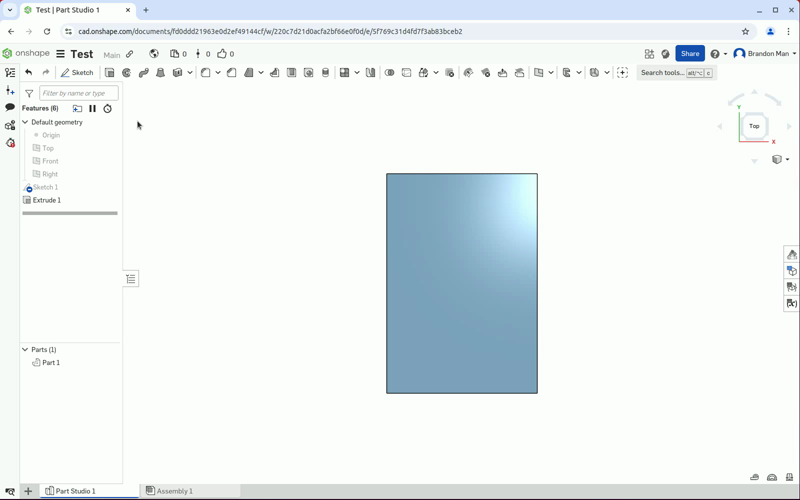
key(shift+h)
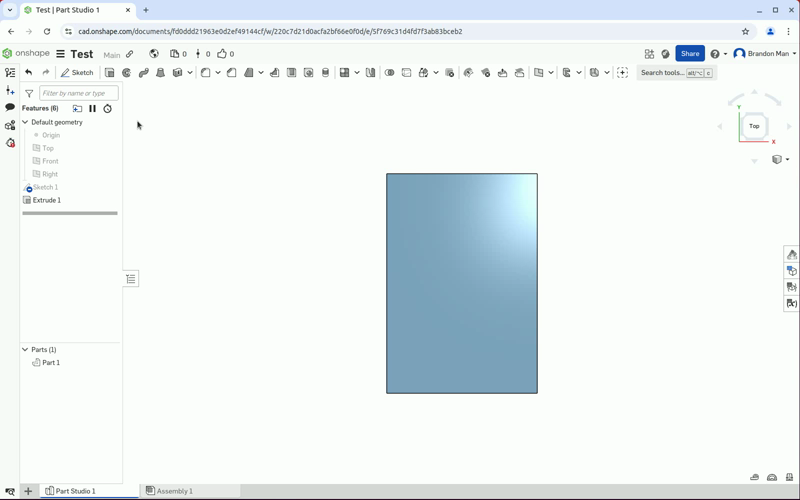
key(shift+h)
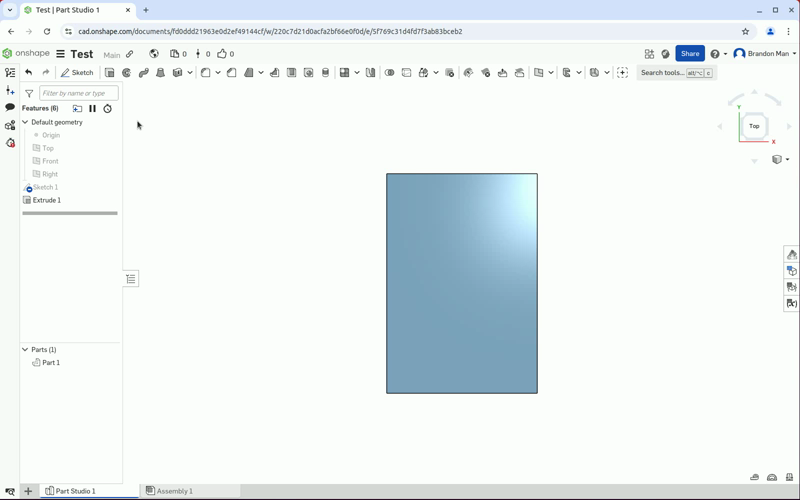
mouse_move(73, 189)
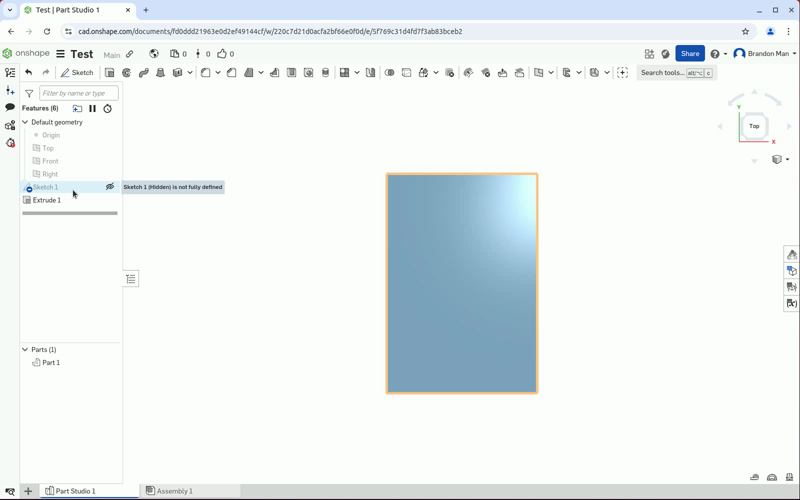
click(73, 189)
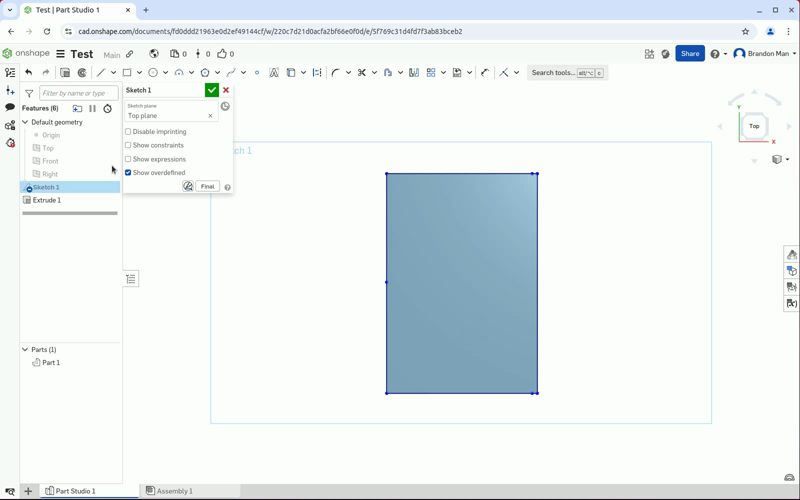
mouse_move(229, 92)
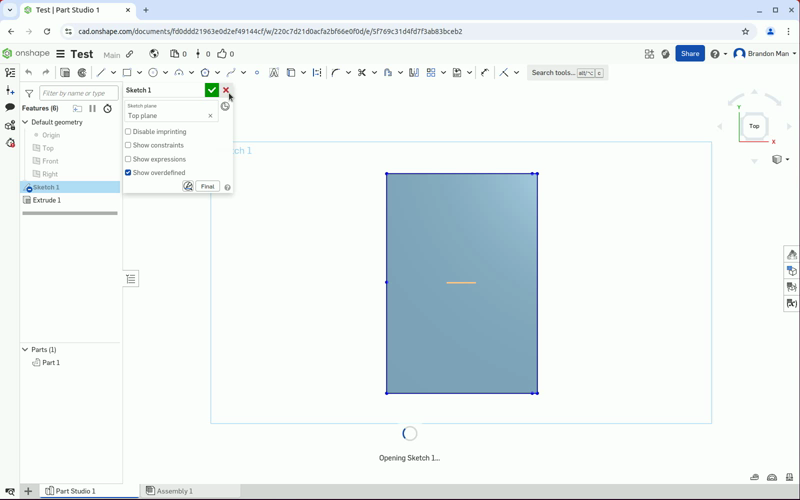
click(229, 92)
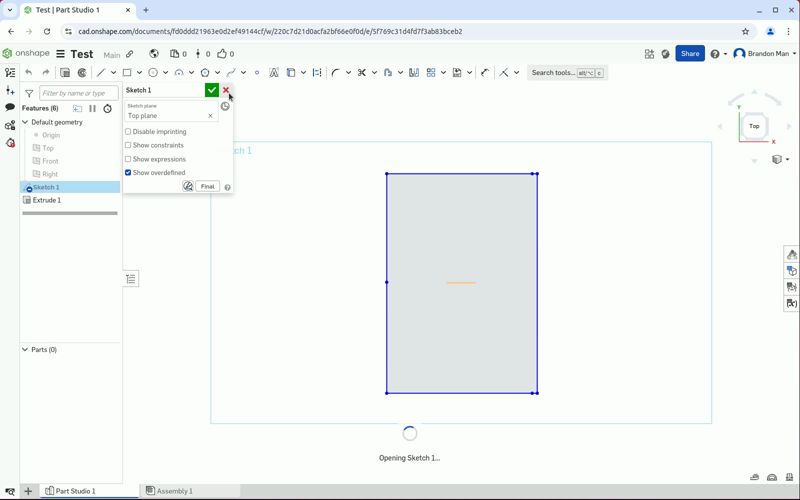
key(shift+s)
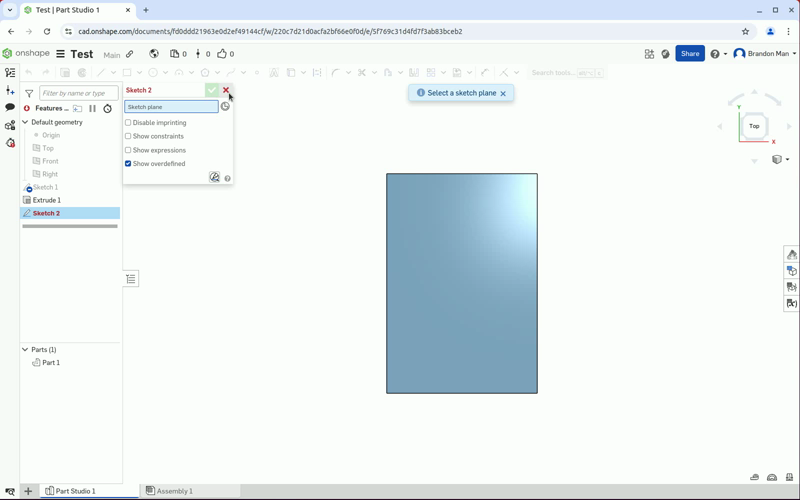
mouse_move(73, 150)
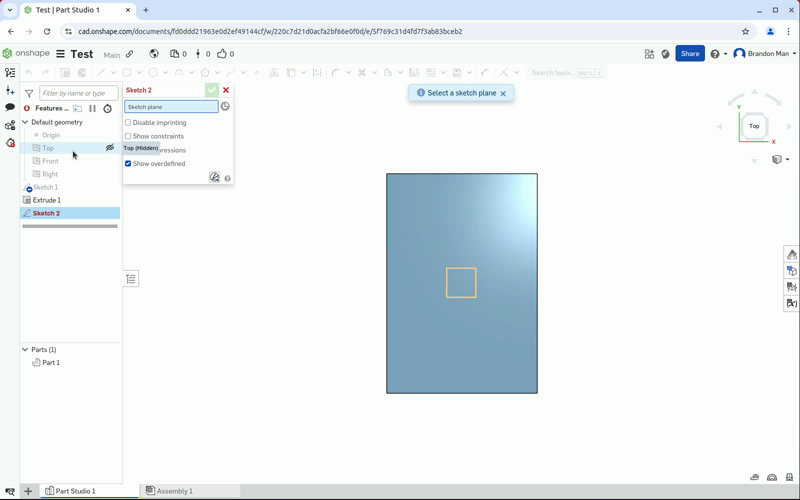
click(73, 150)
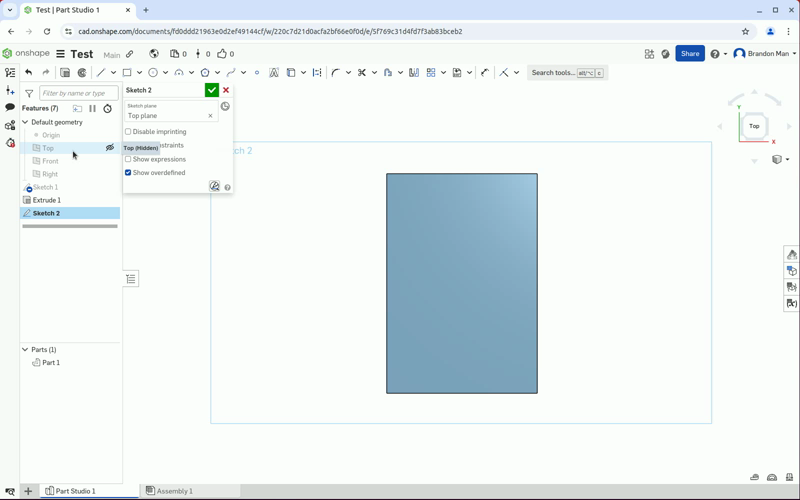
mouse_move(73, 352)
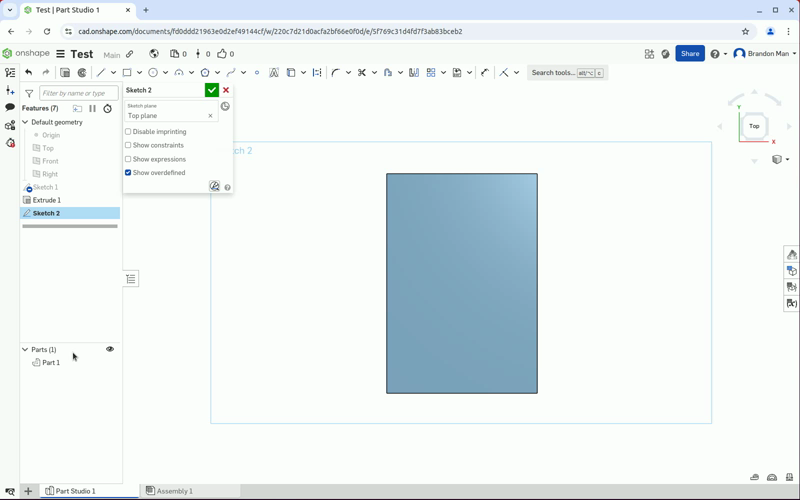
key(y)
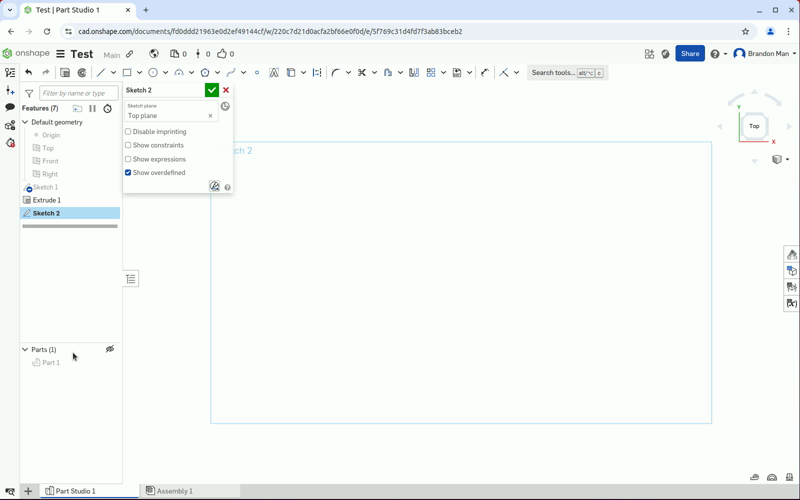
key(l)
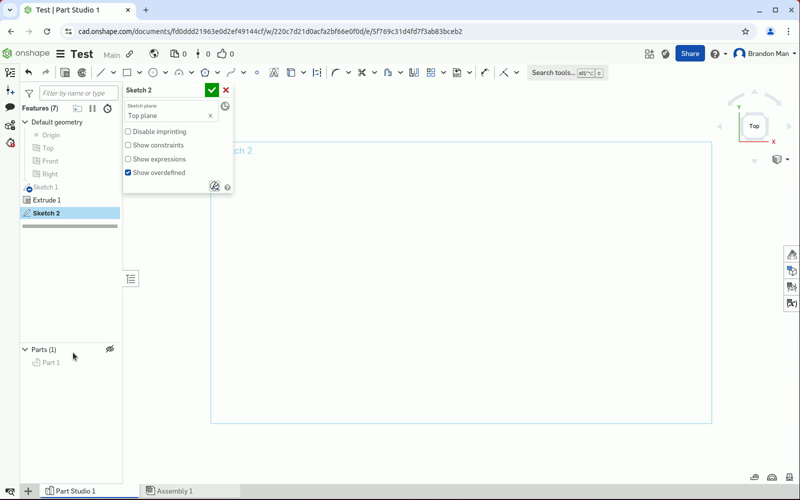
key_down(shift)
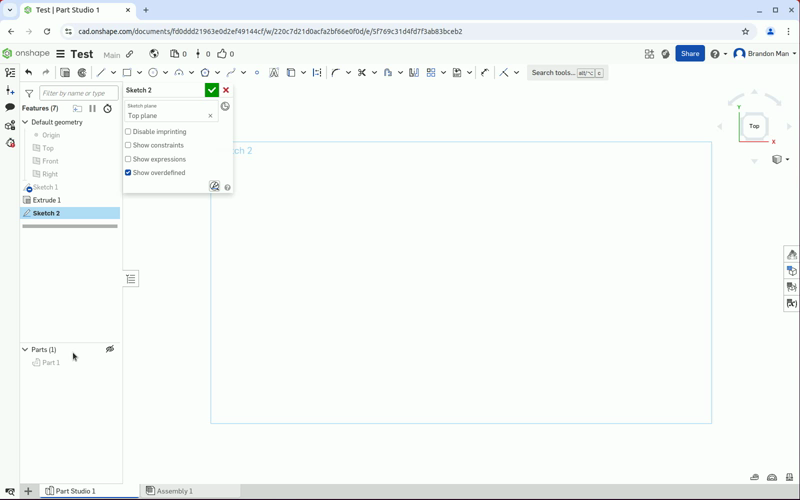
mouse_move(382, 393)
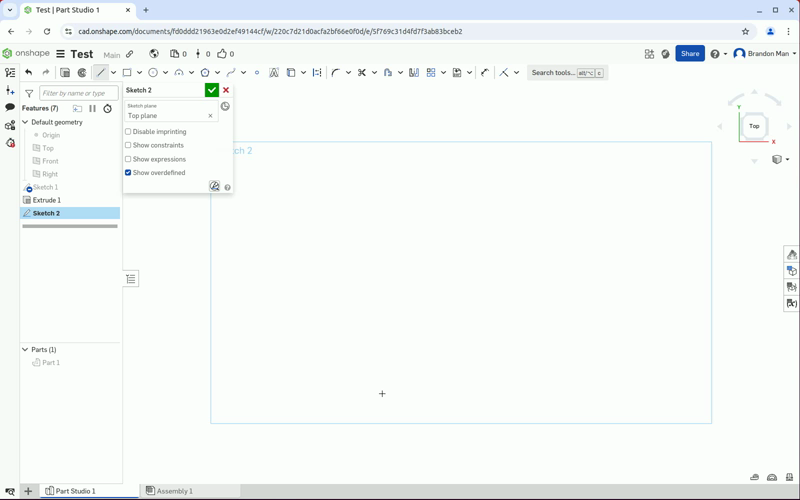
click(382, 393)
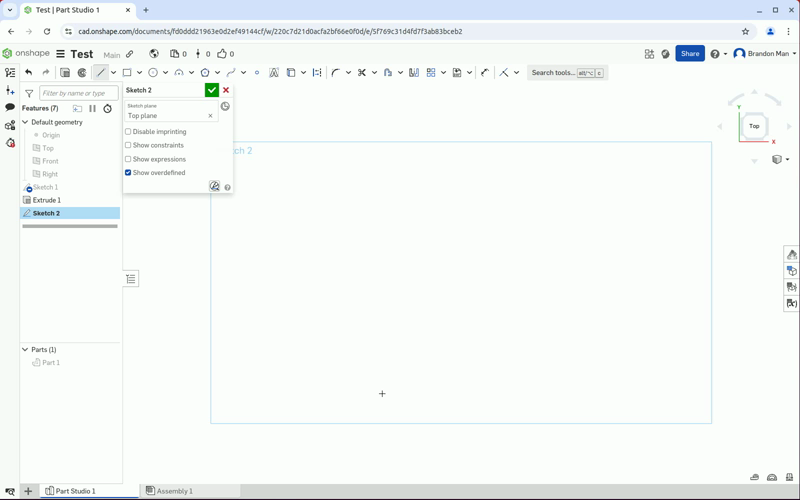
key_up(shift)
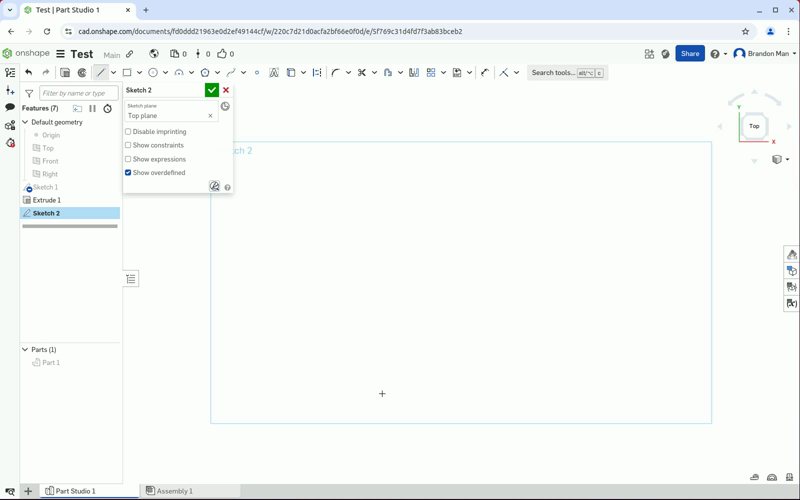
key_down(shift)
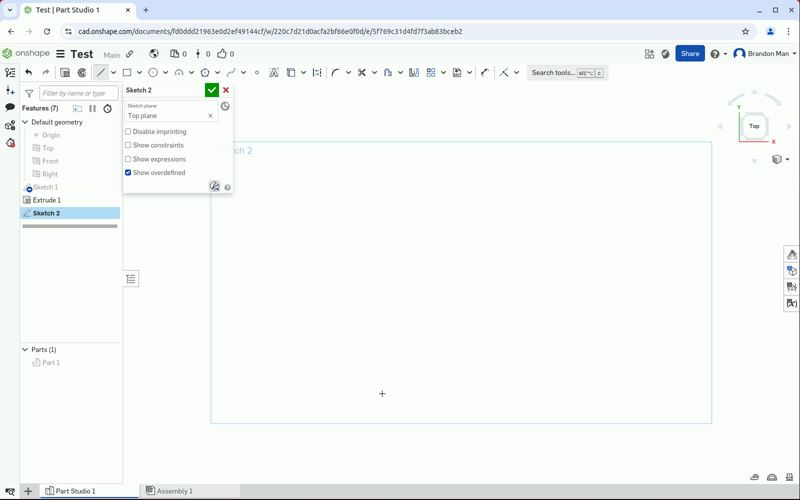
mouse_move(412, 393)
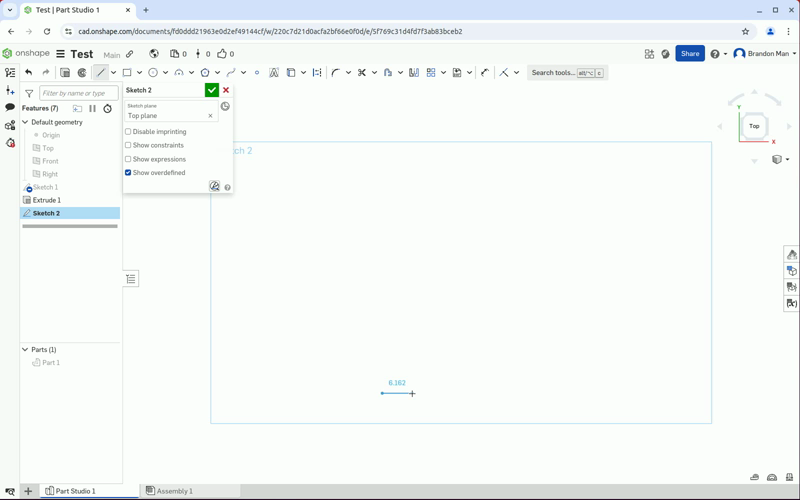
mouse_move(386, 393)
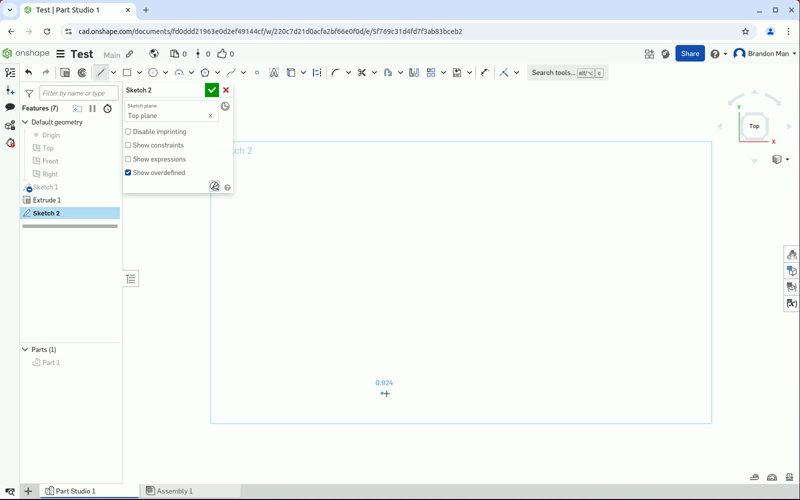
scroll(6)
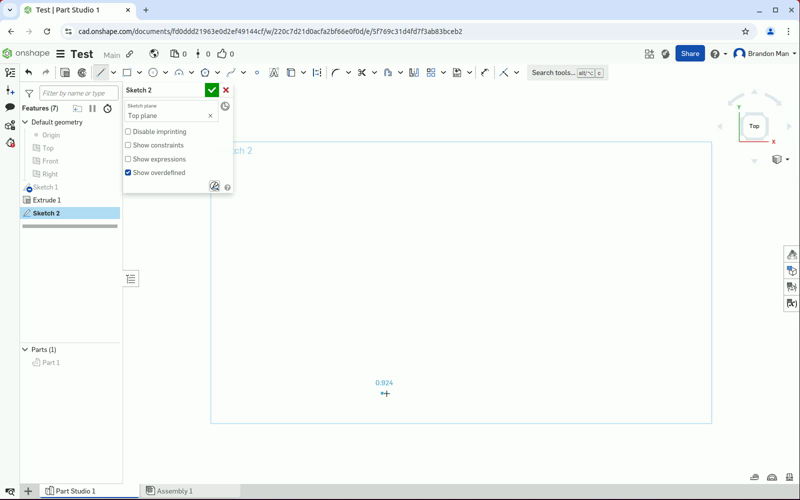
scroll(6)
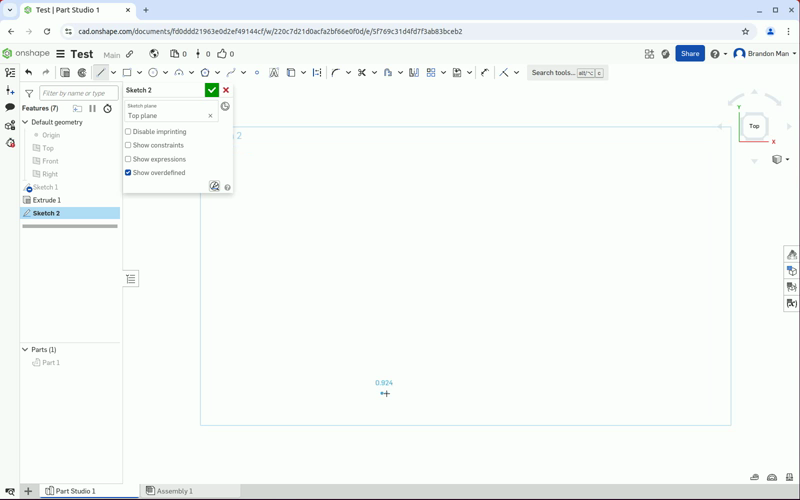
scroll(6)
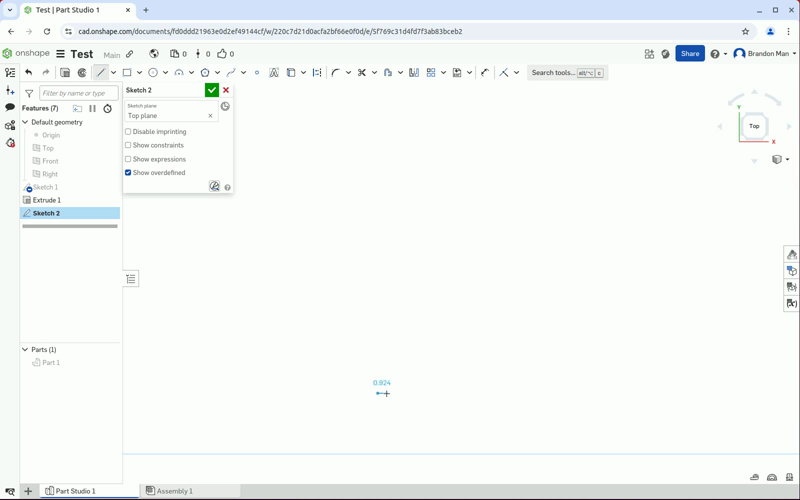
scroll(6)
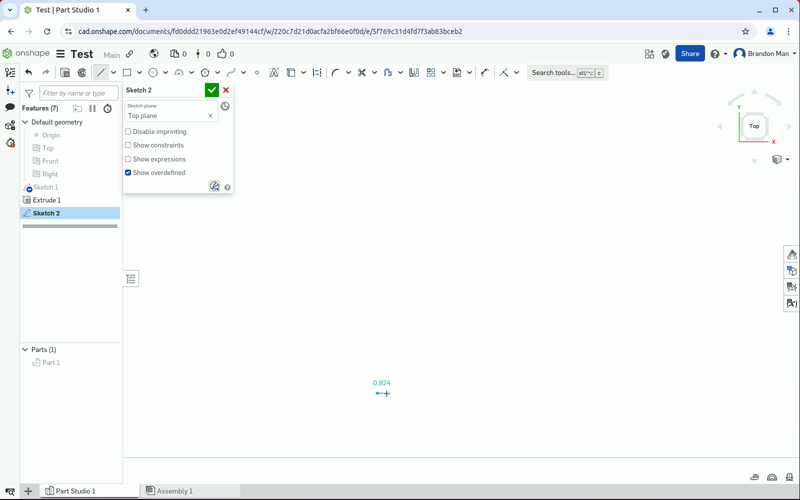
scroll(6)
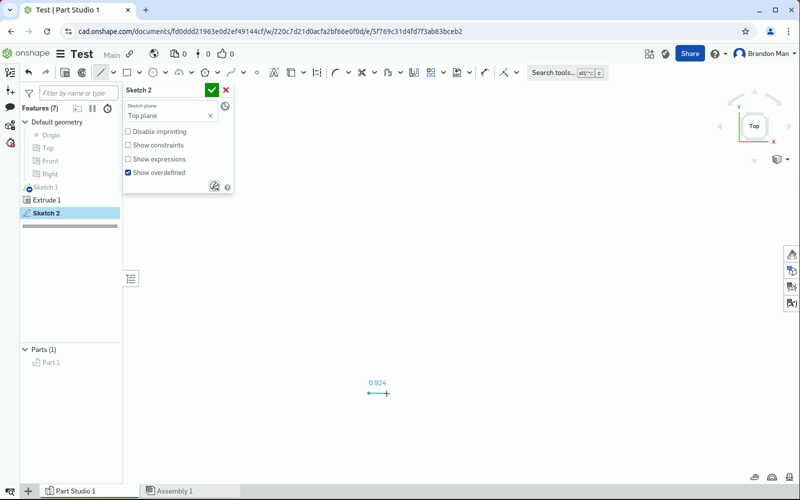
scroll(6)
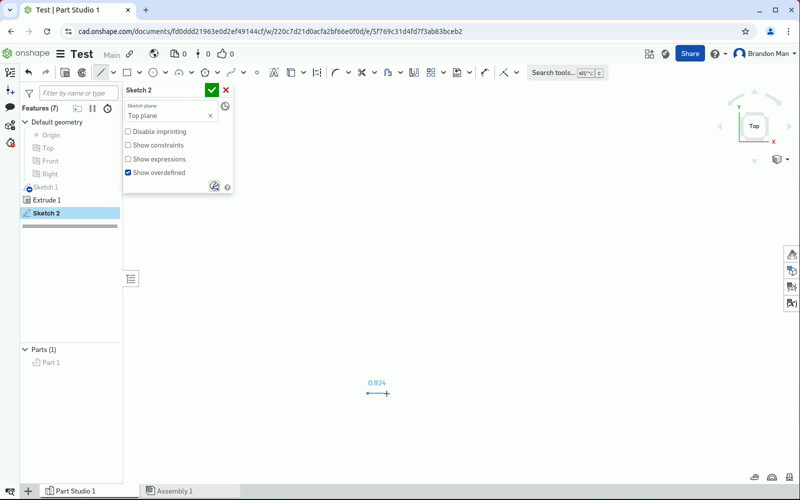
scroll(6)
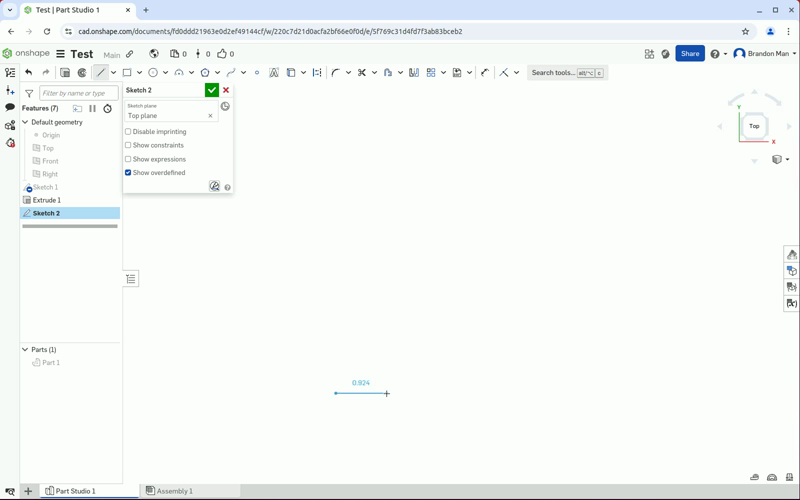
click(386, 393)
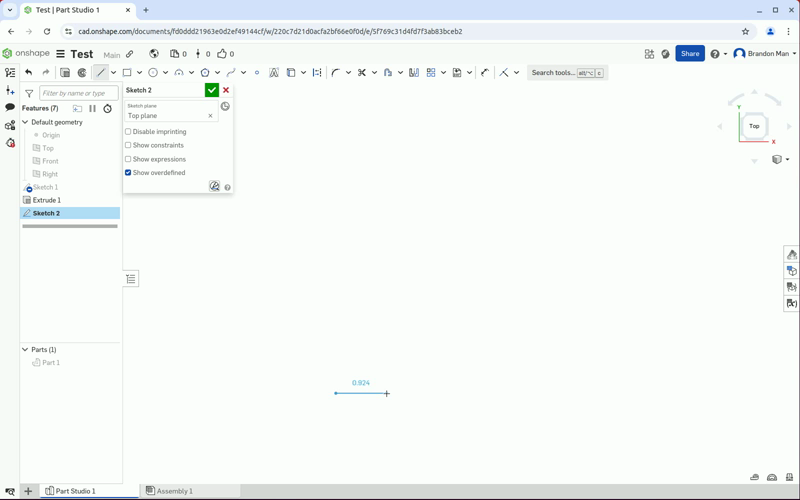
scroll(-6)
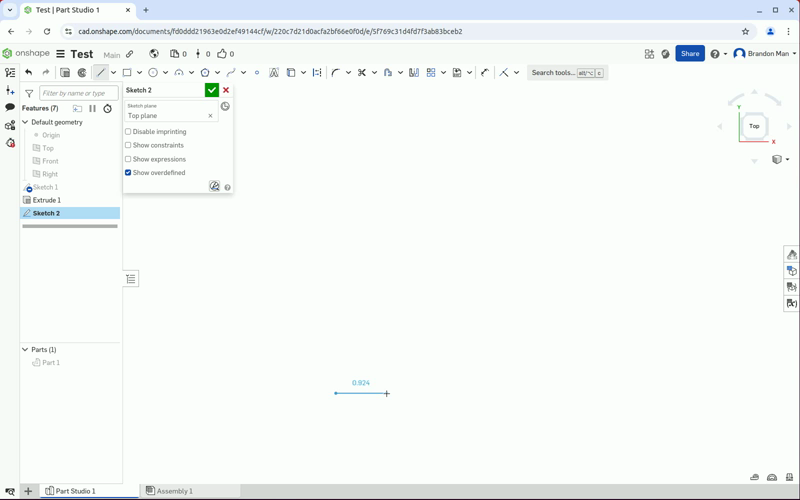
scroll(-6)
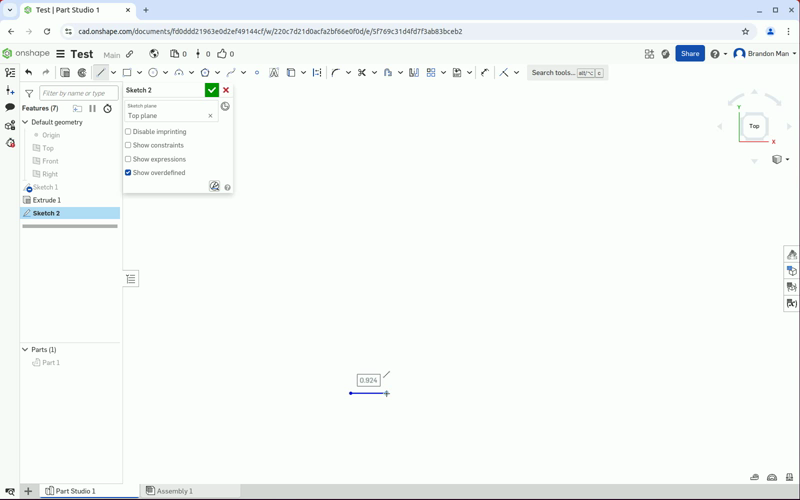
scroll(-6)
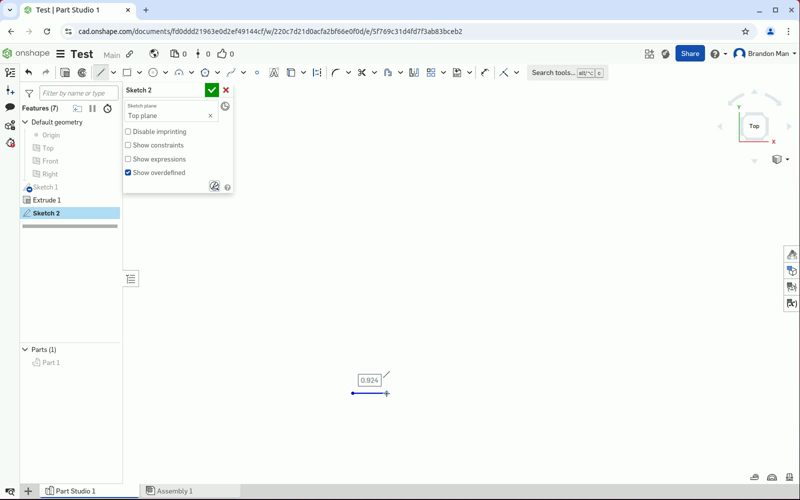
scroll(-6)
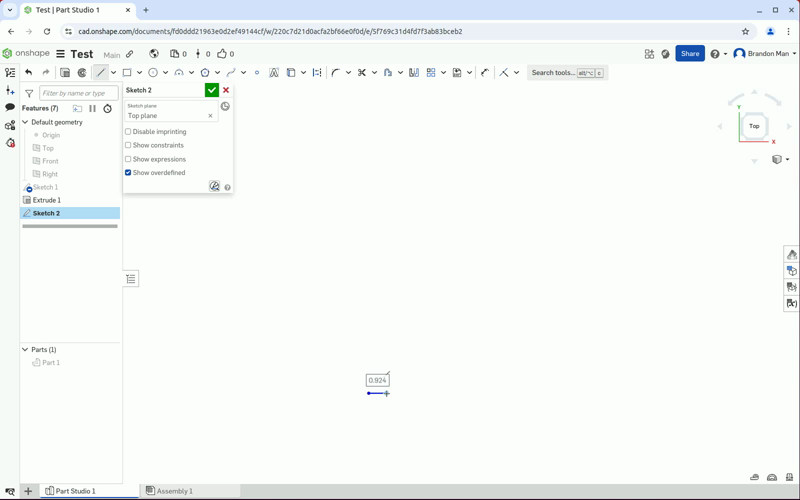
scroll(-6)
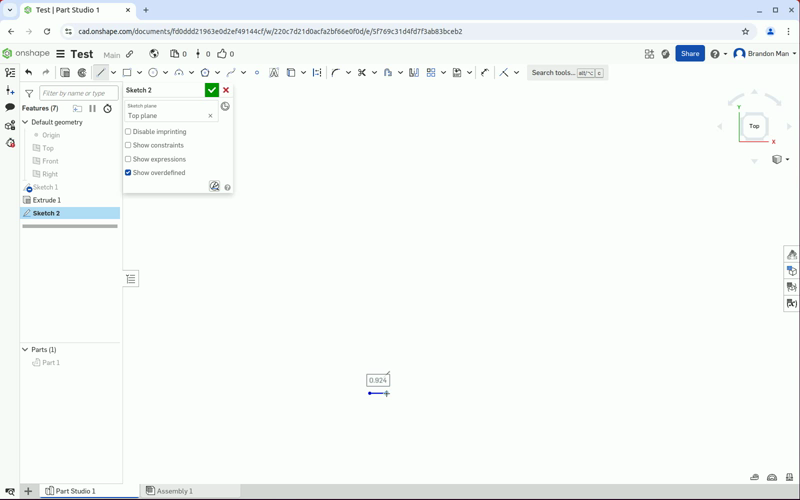
scroll(-6)
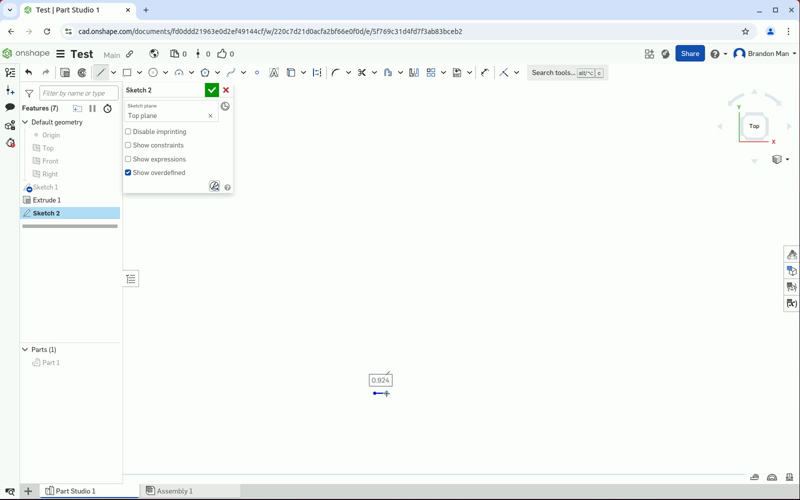
scroll(-6)
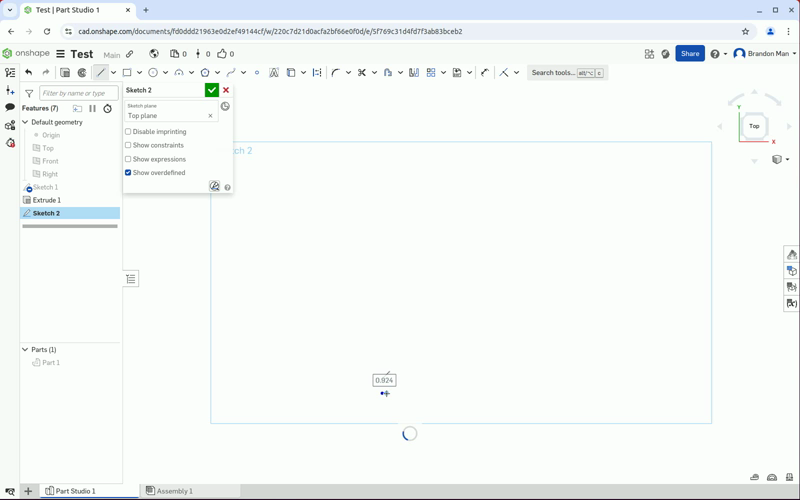
key_up(shift)
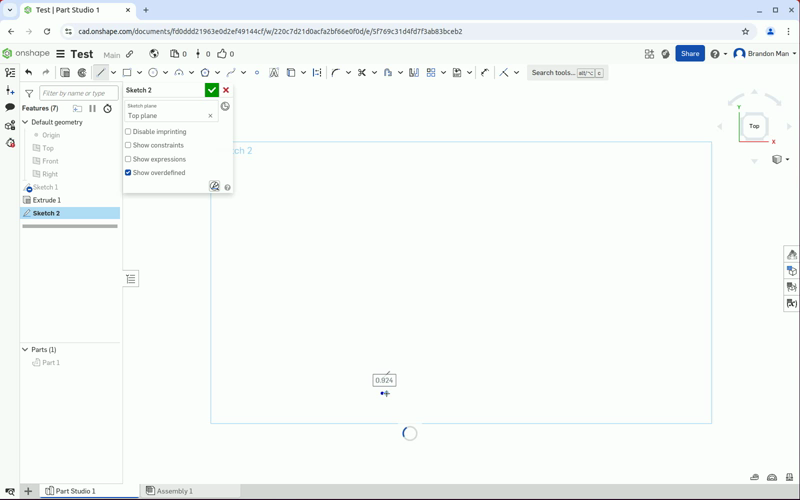
key_down(shift)
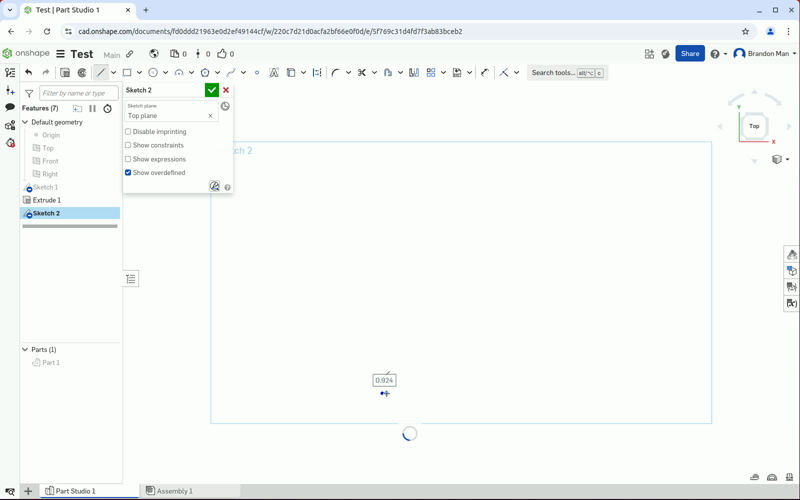
mouse_move(386, 282)
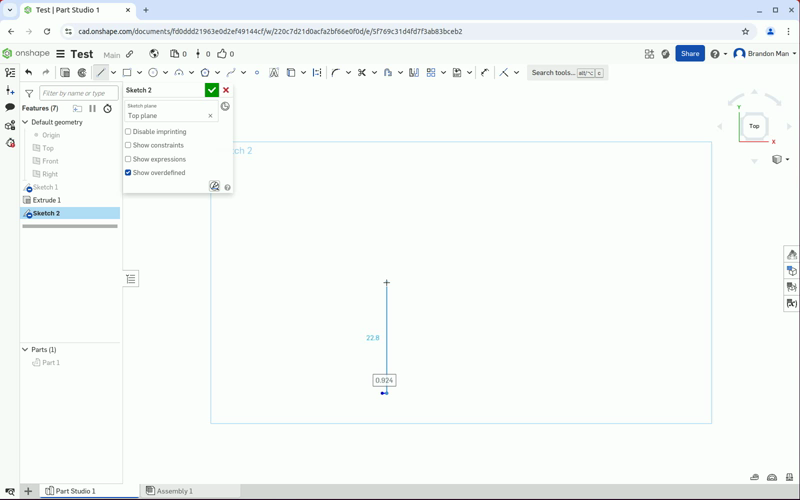
click(386, 282)
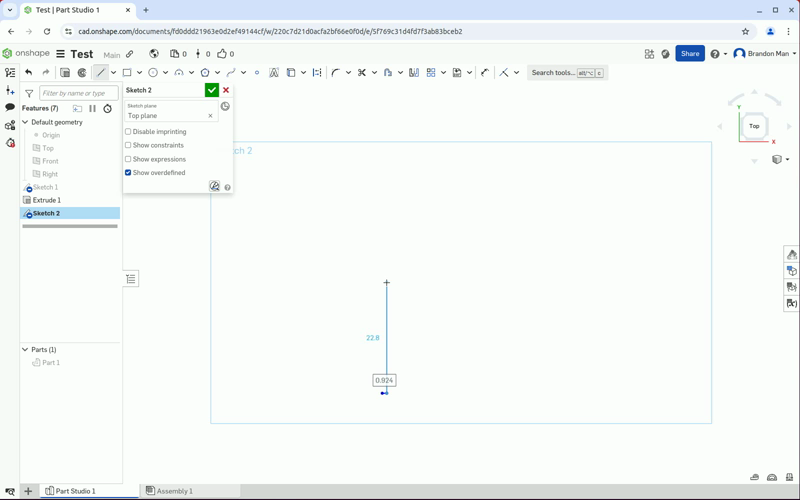
key_up(shift)
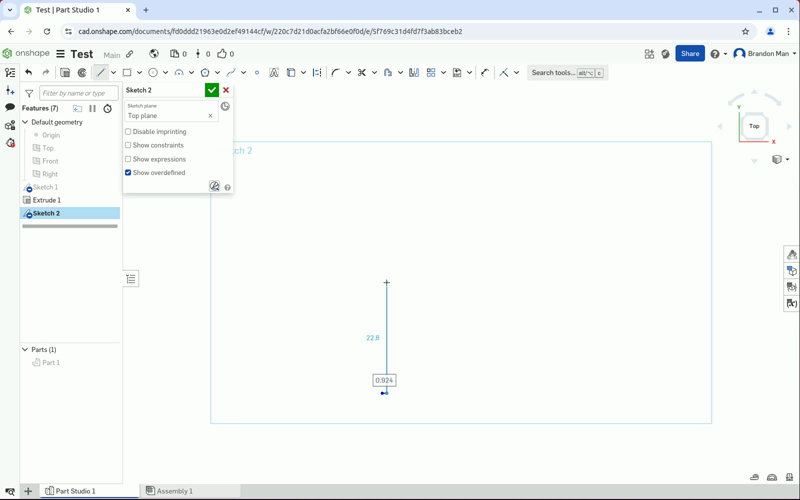
key_down(shift)
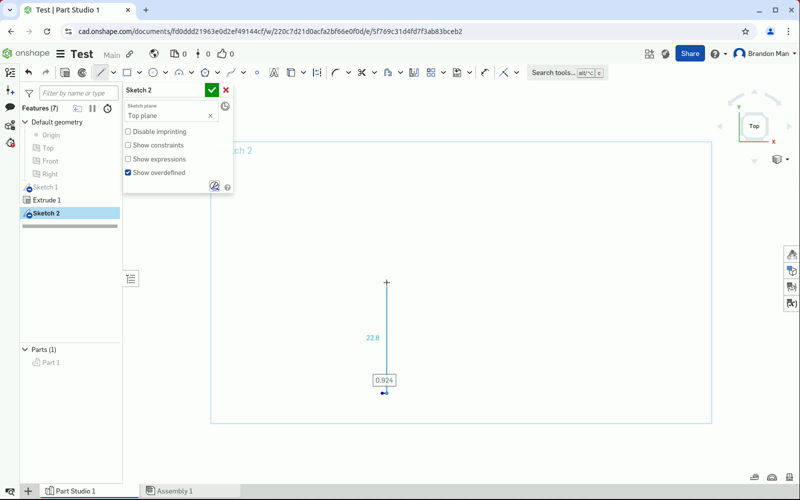
mouse_move(386, 173)
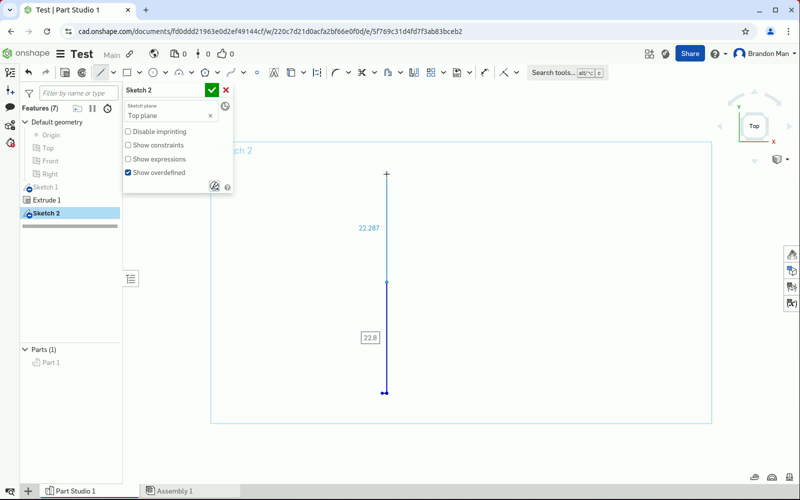
click(386, 173)
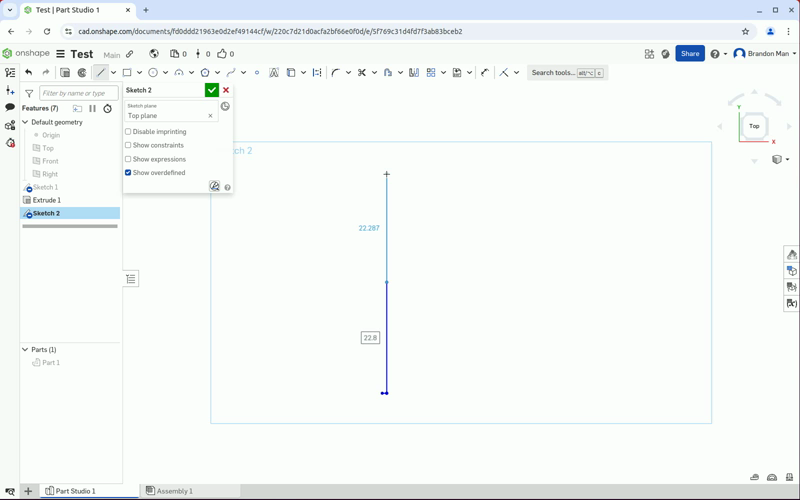
key_up(shift)
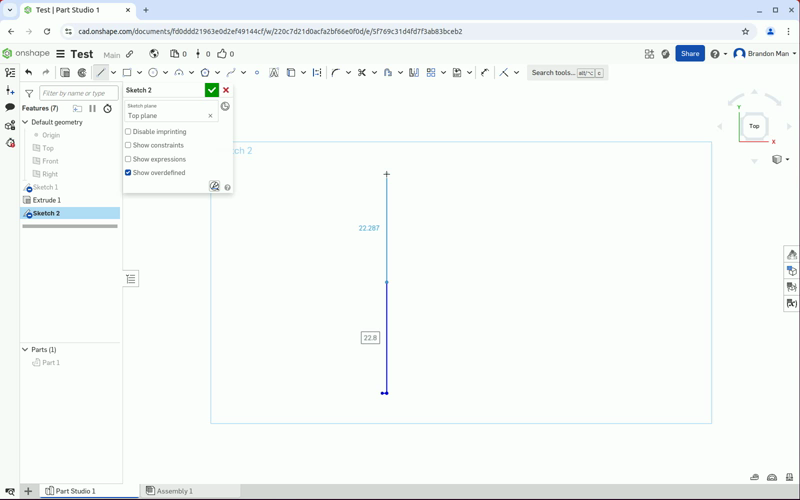
key_down(shift)
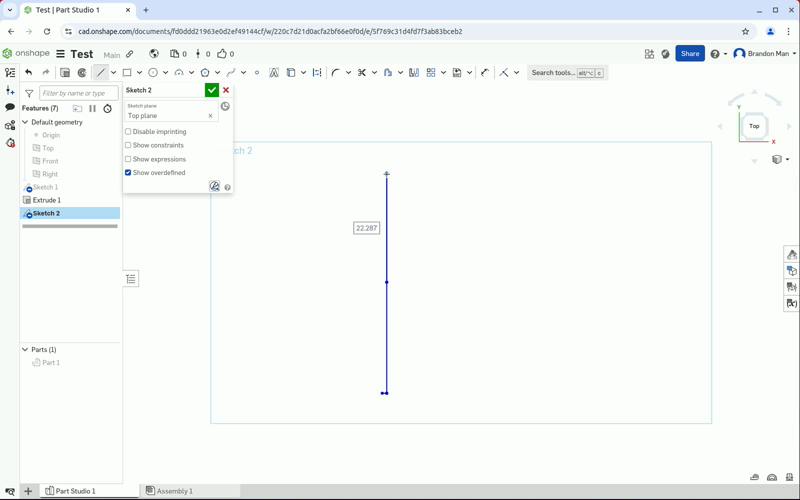
mouse_move(417, 173)
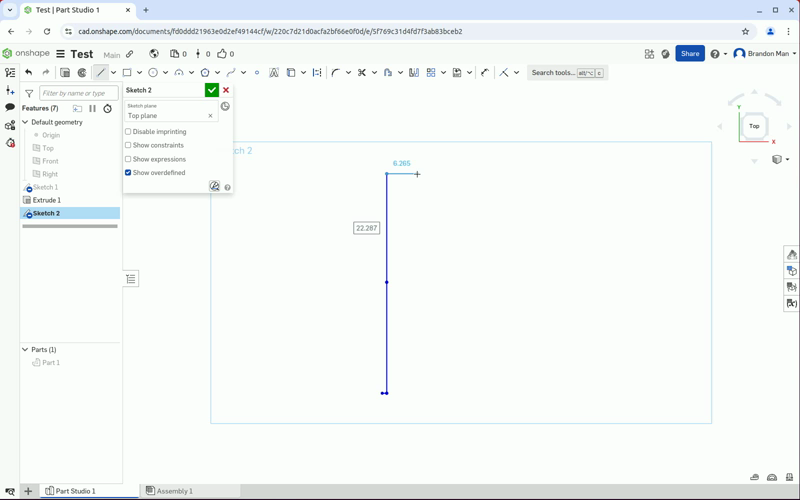
mouse_move(382, 173)
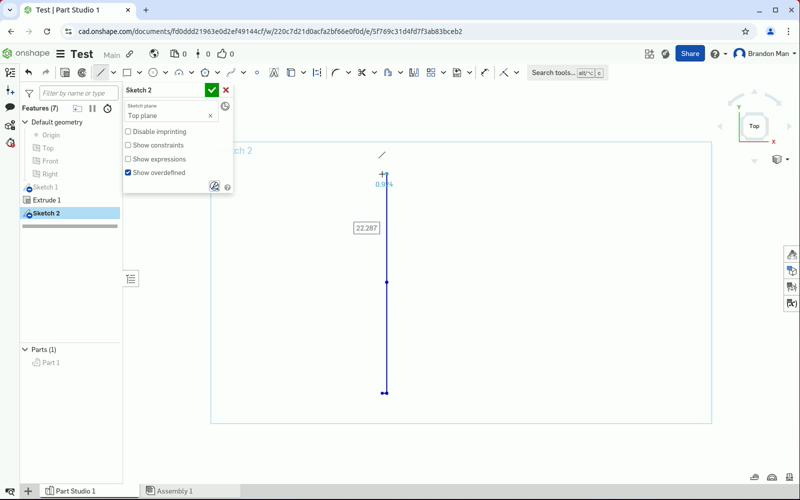
scroll(6)
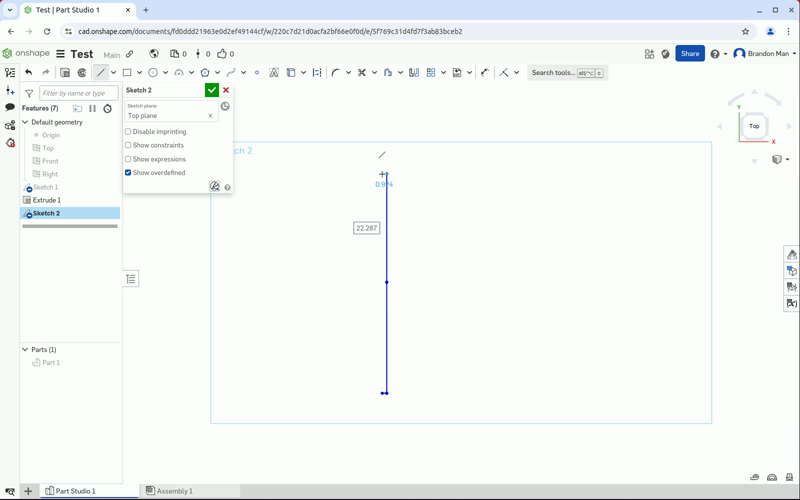
scroll(6)
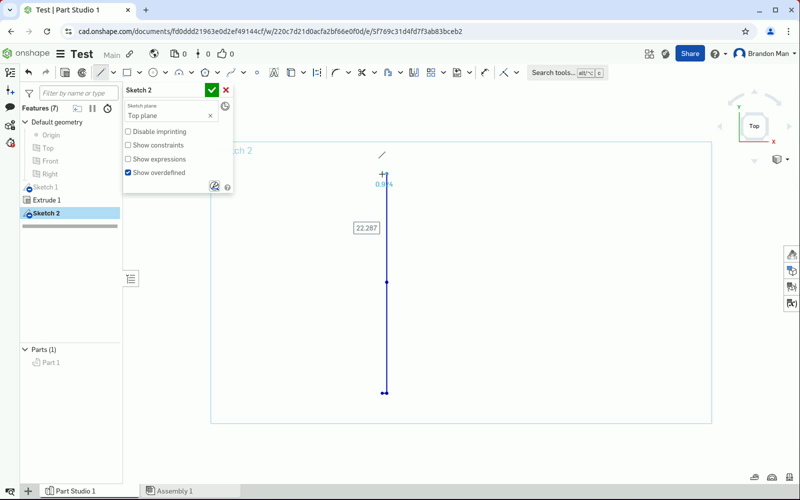
scroll(6)
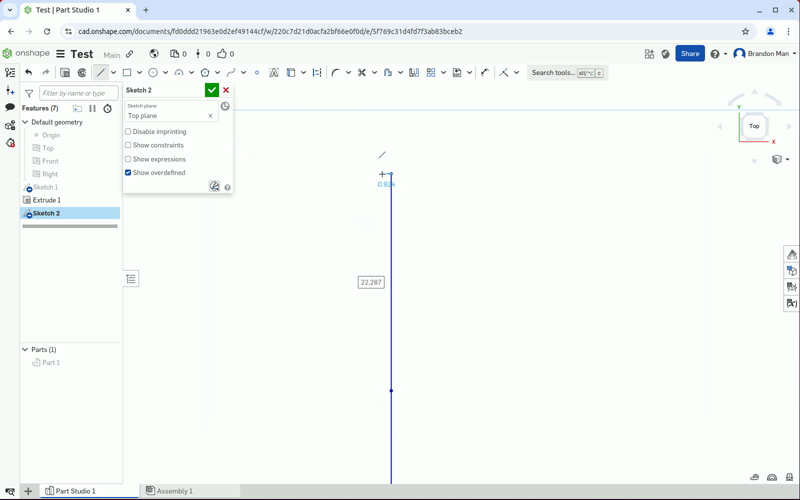
scroll(6)
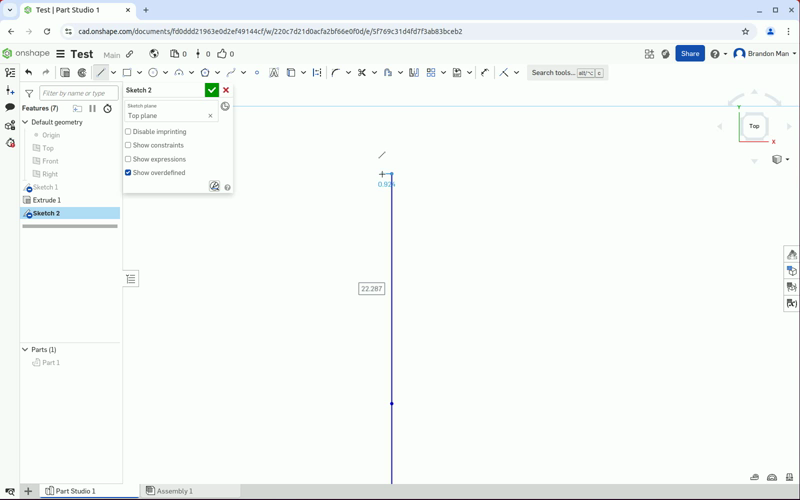
scroll(6)
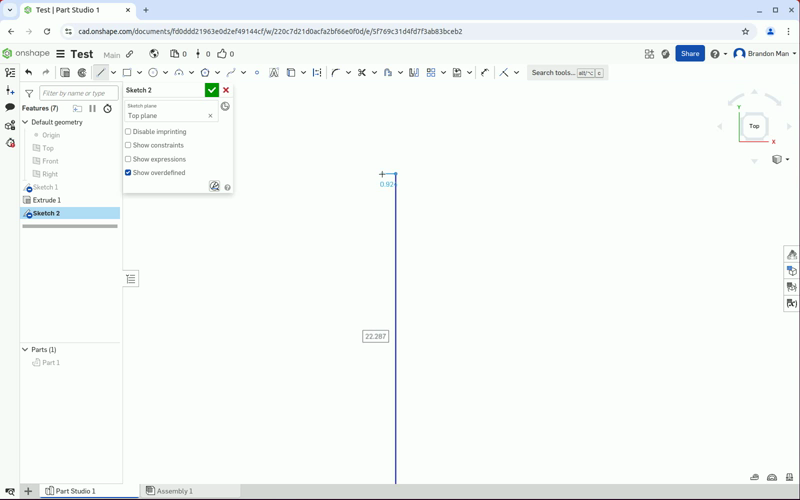
scroll(6)
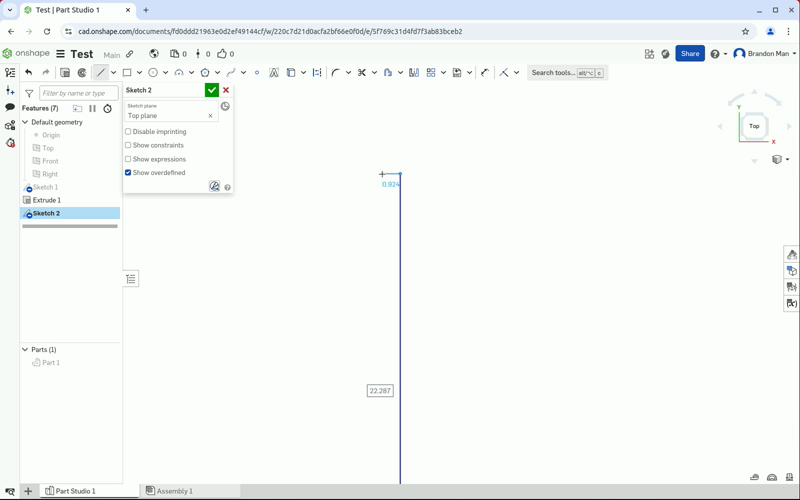
scroll(6)
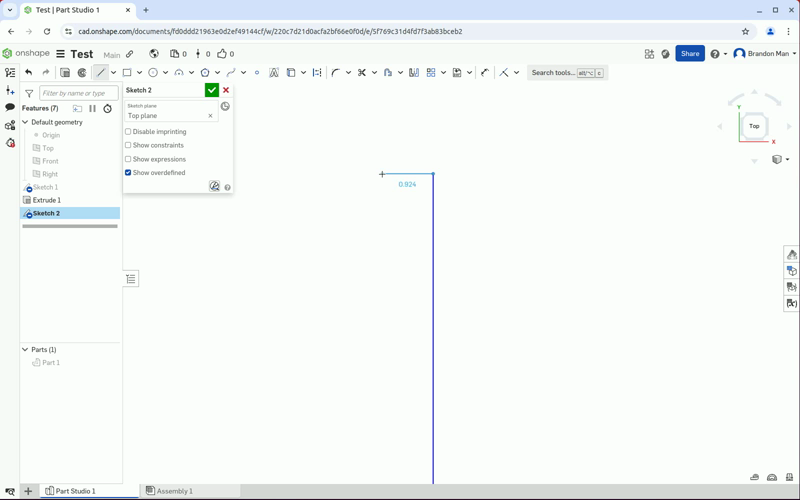
click(382, 173)
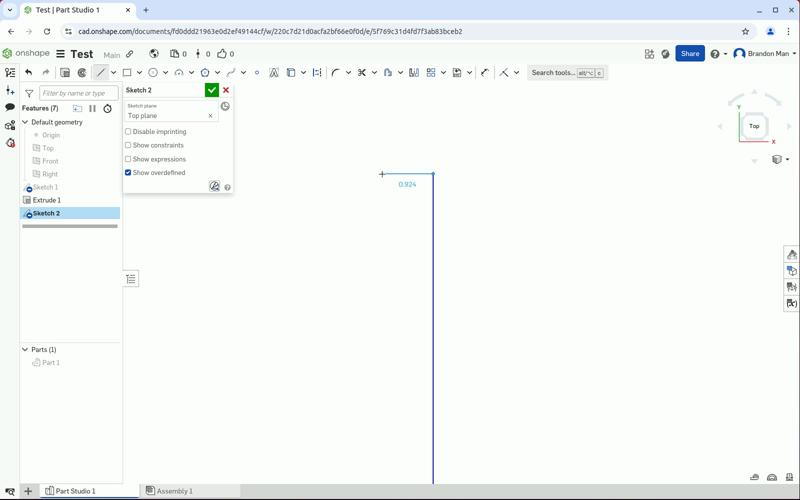
scroll(-6)
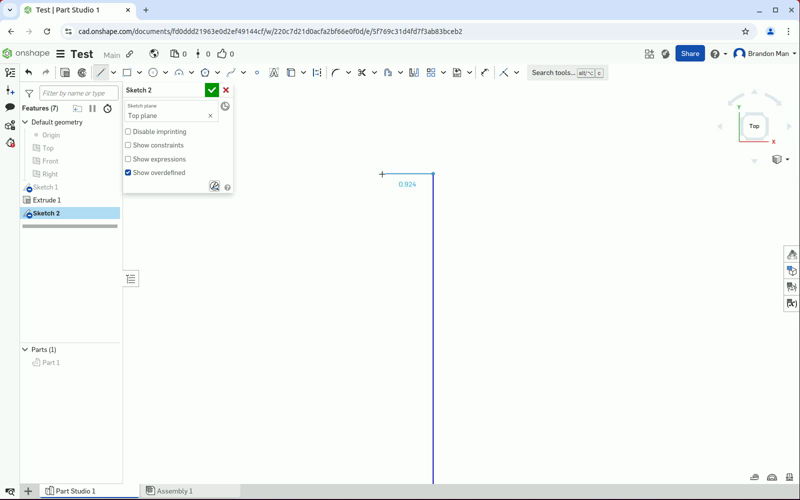
scroll(-6)
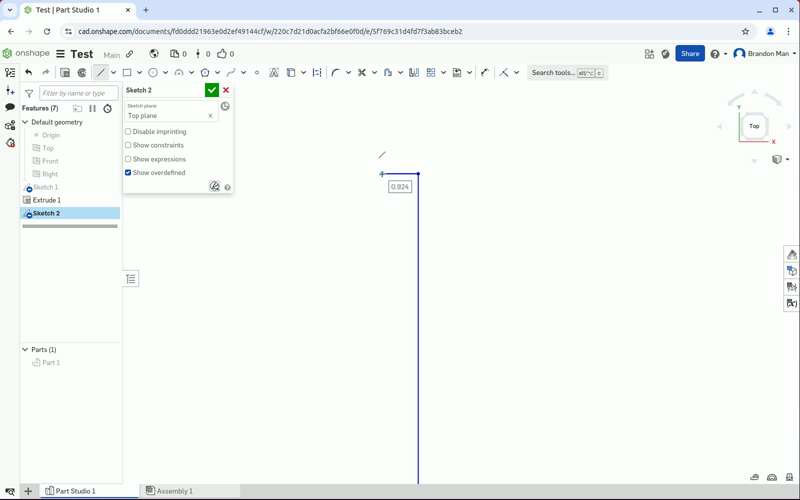
scroll(-6)
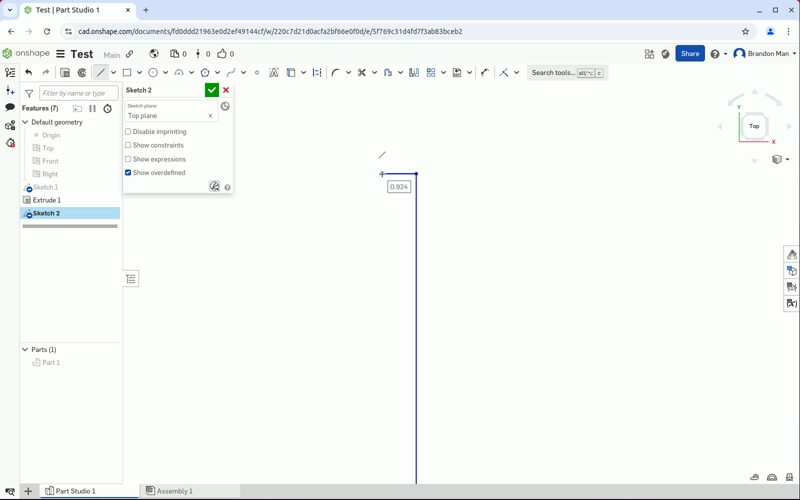
scroll(-6)
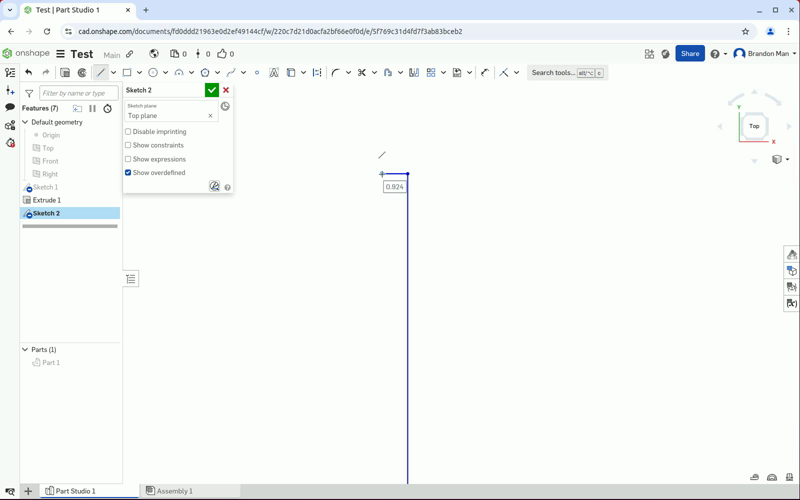
scroll(-6)
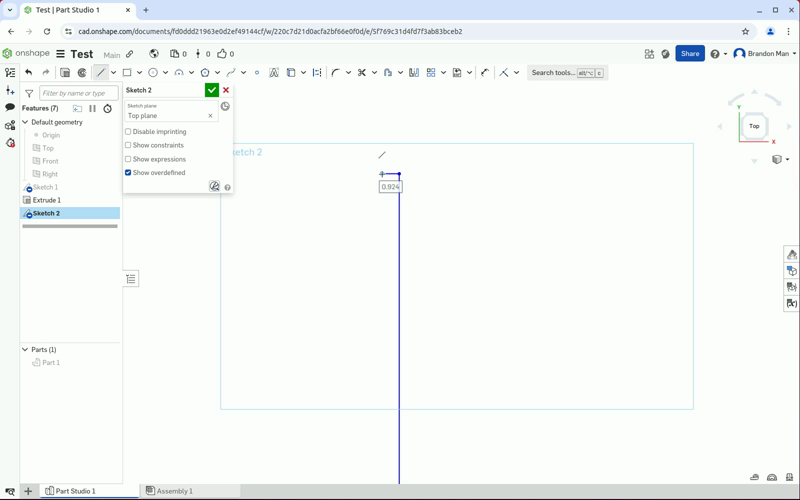
scroll(-6)
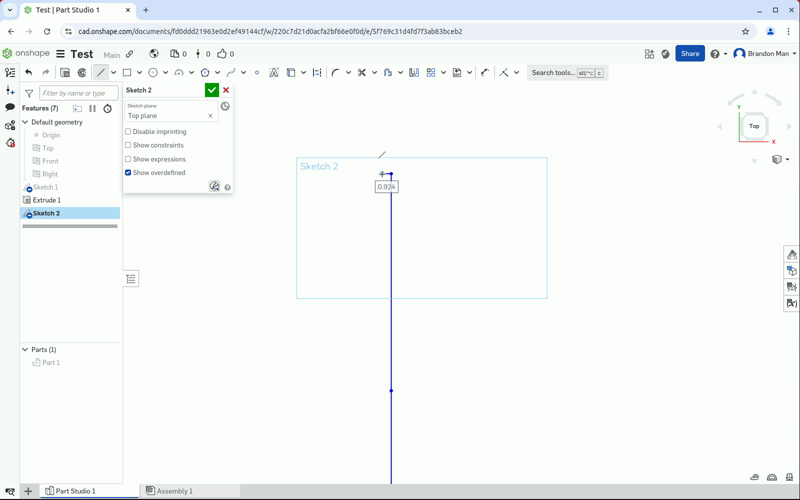
scroll(-6)
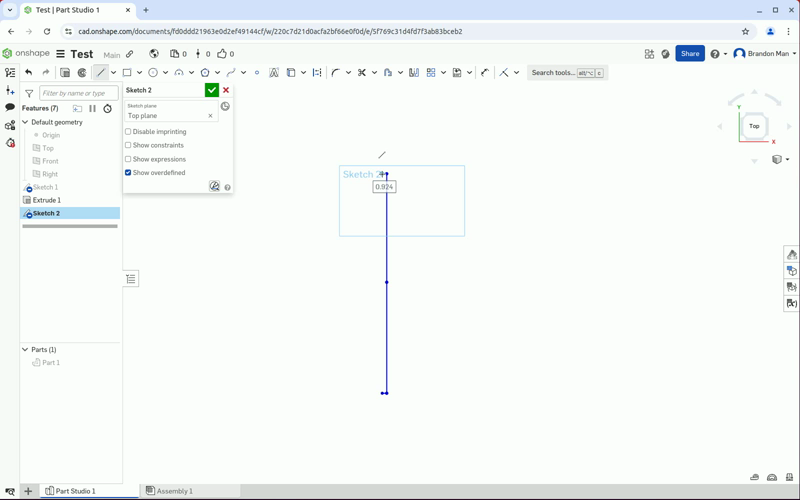
key_up(shift)
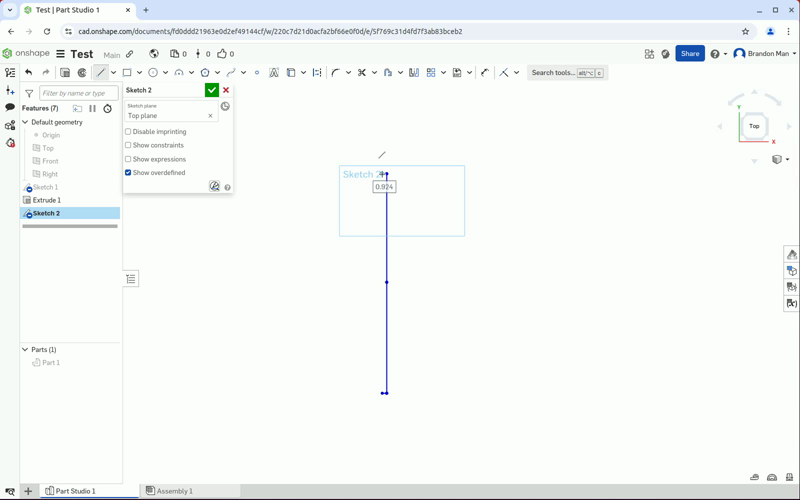
key_down(shift)
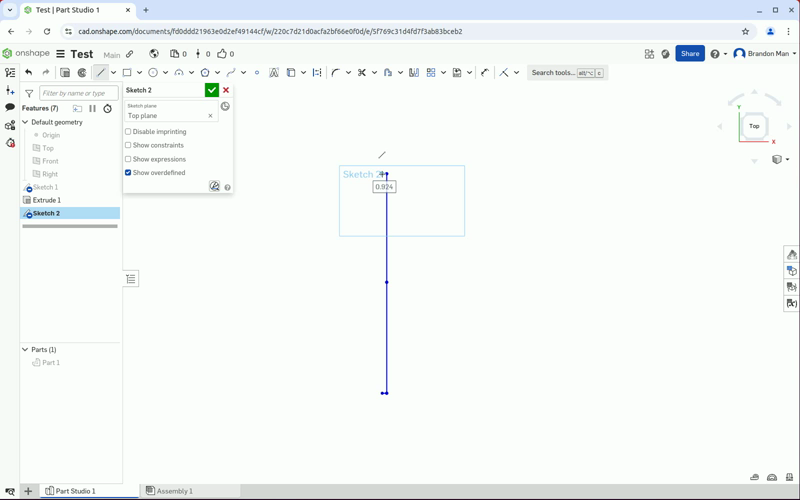
mouse_move(382, 282)
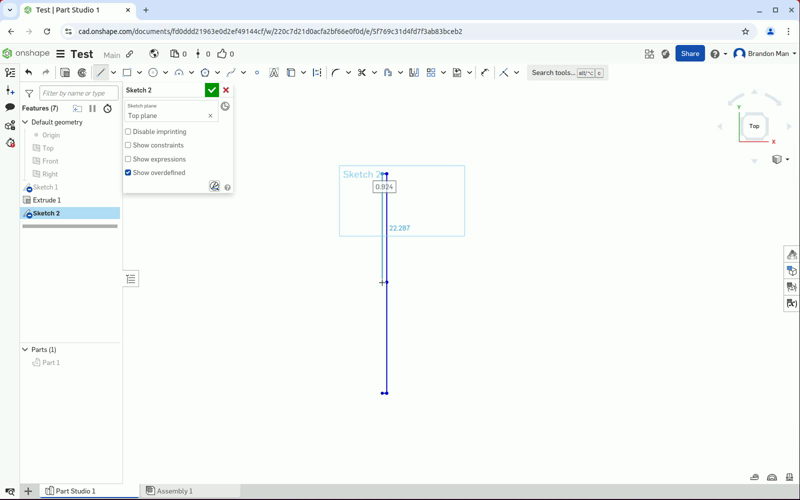
click(382, 282)
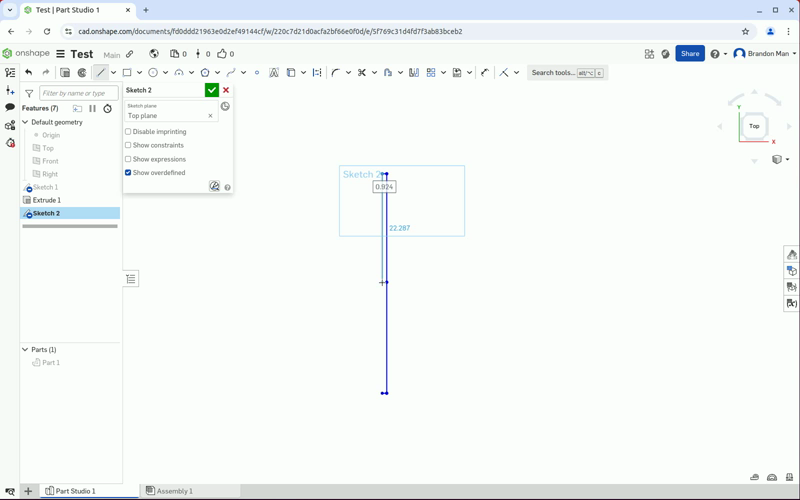
key_up(shift)
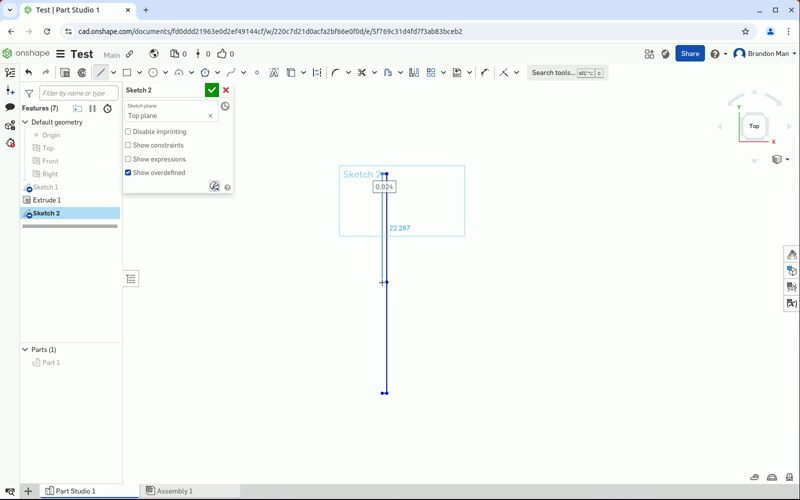
key_down(shift)
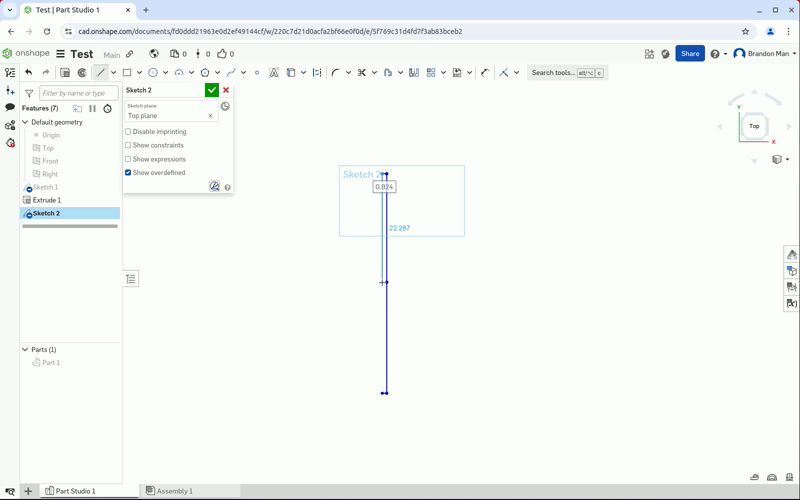
mouse_move(382, 381)
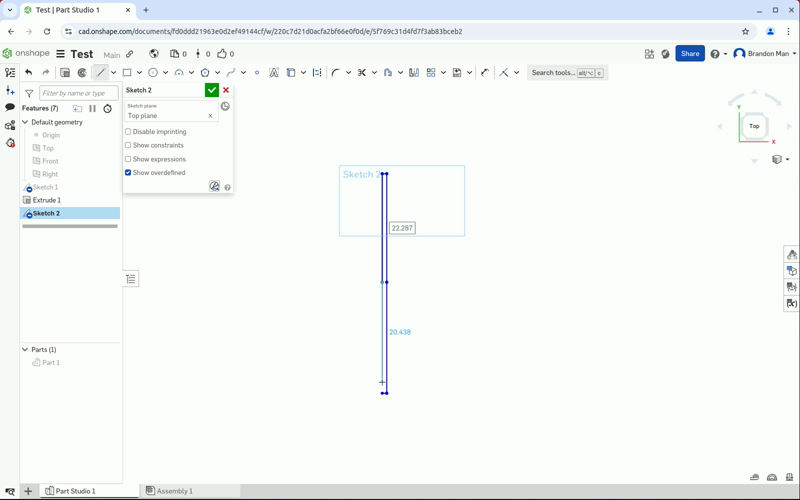
click(382, 381)
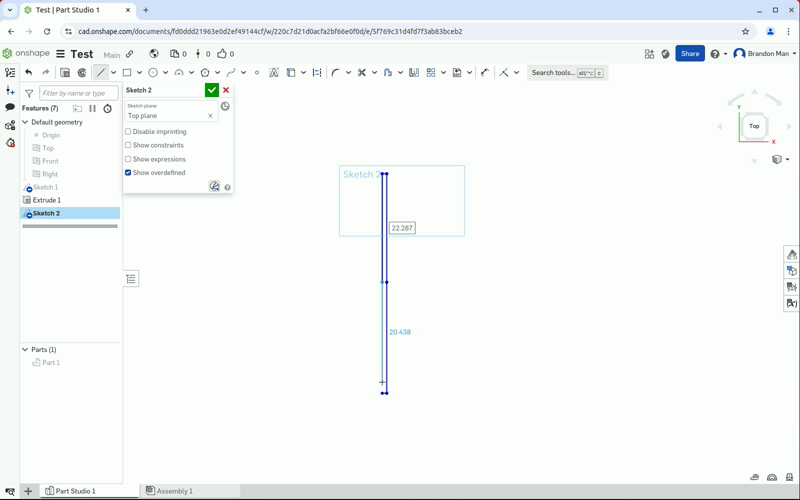
key_up(shift)
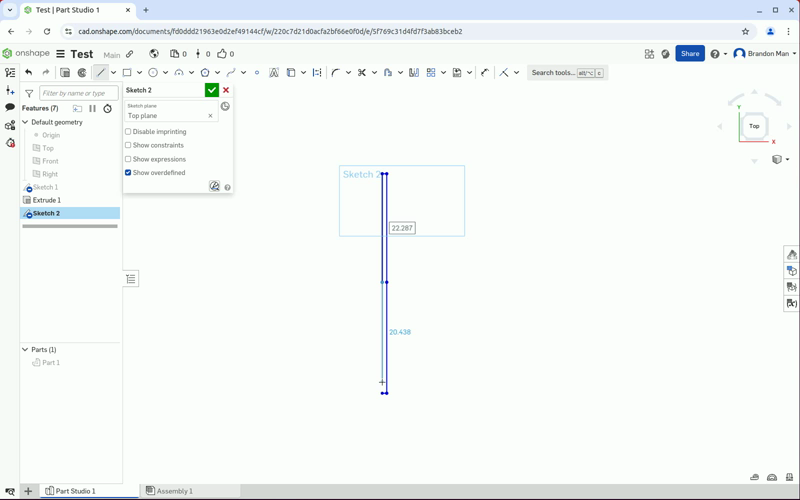
mouse_move(412, 381)
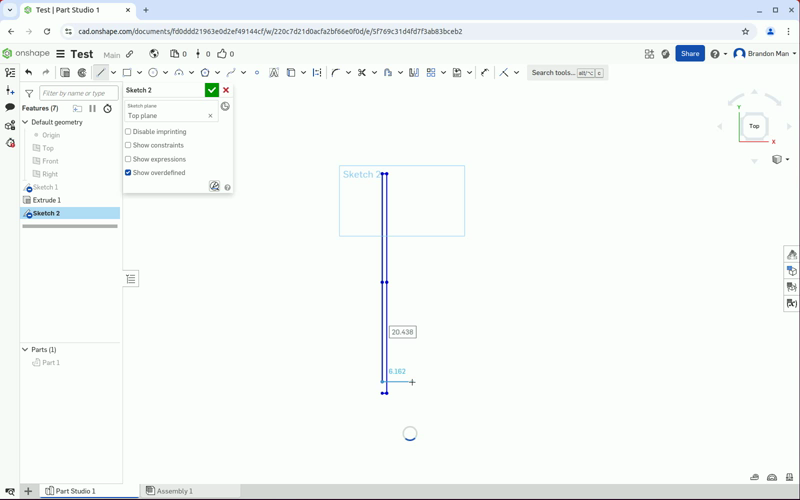
key_down(shift)
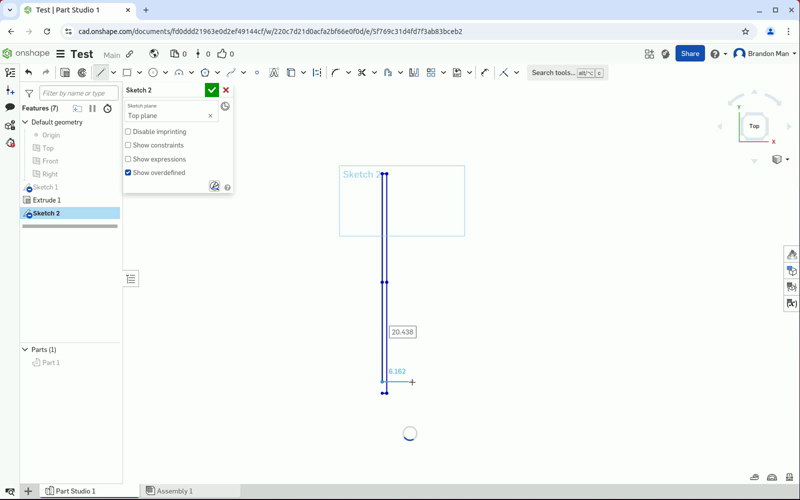
mouse_move(382, 393)
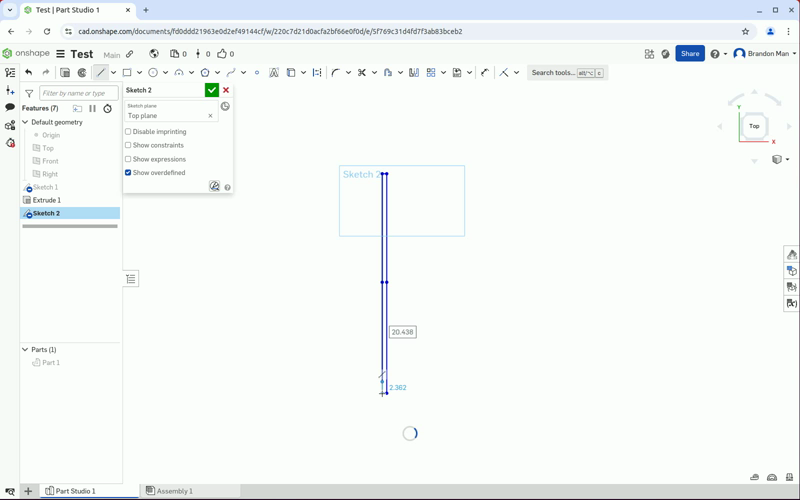
key_up(shift)
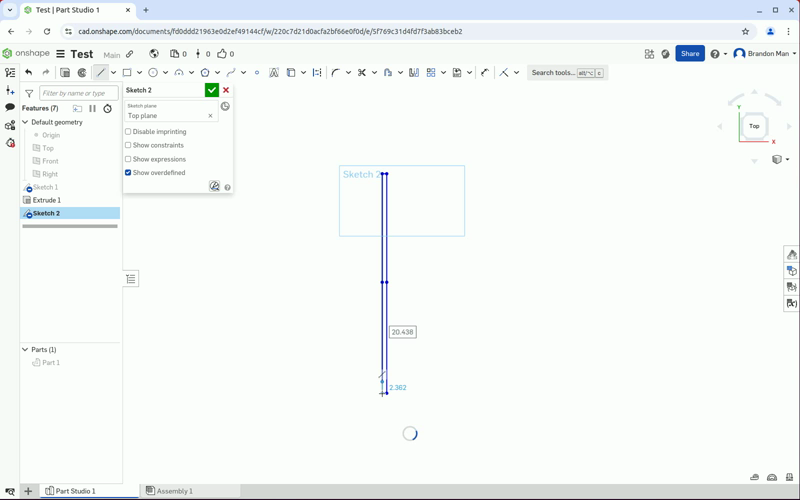
click(382, 393)
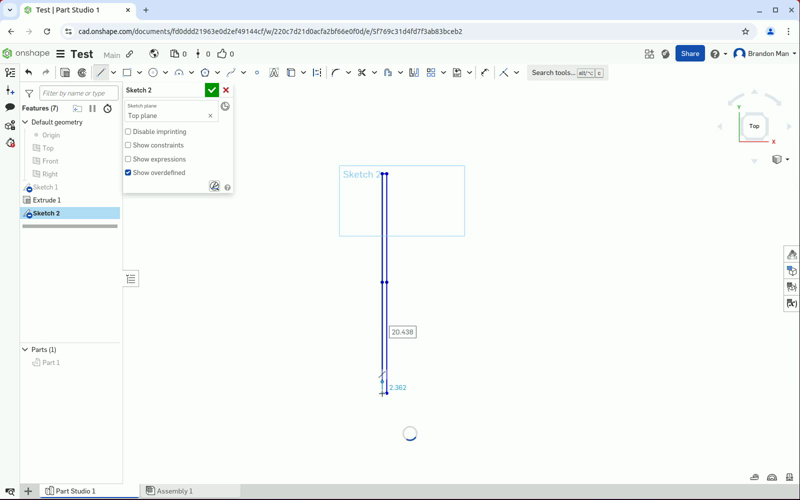
key(esc)
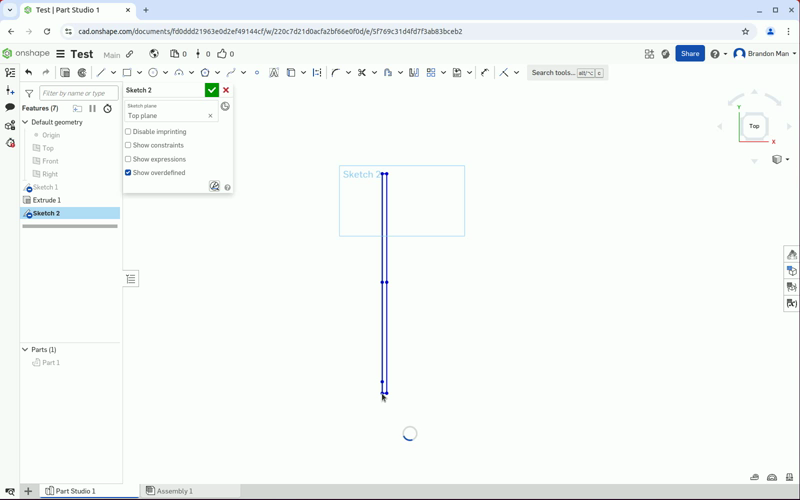
mouse_move(384, 290)
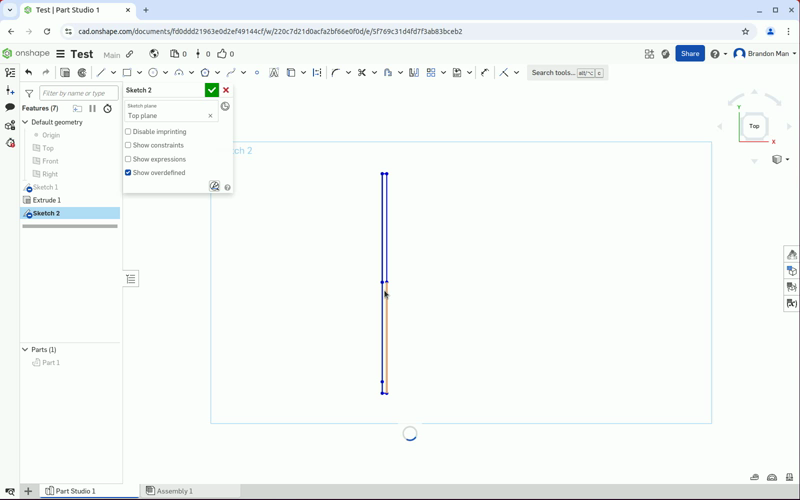
scroll(6)
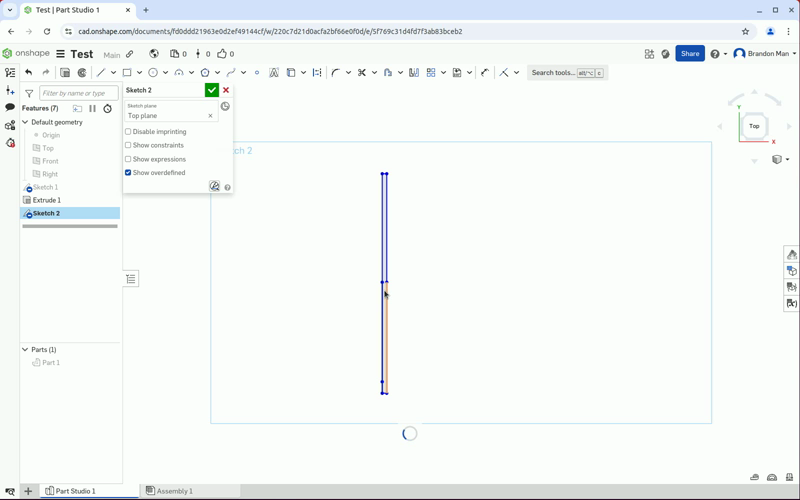
scroll(6)
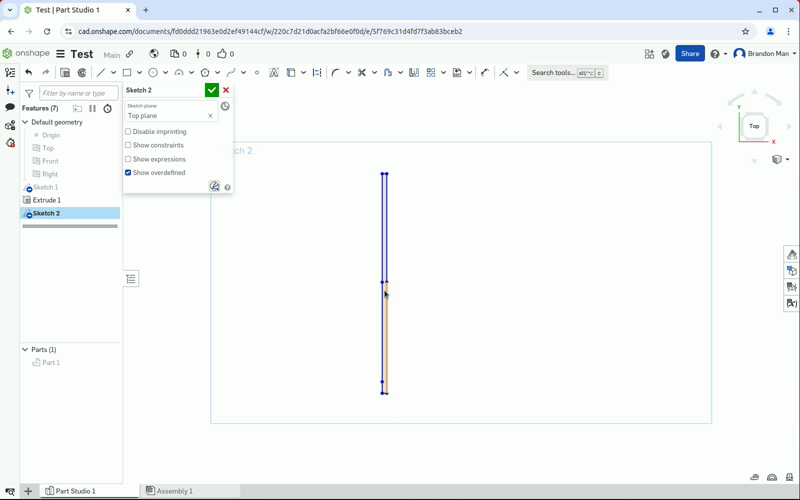
scroll(6)
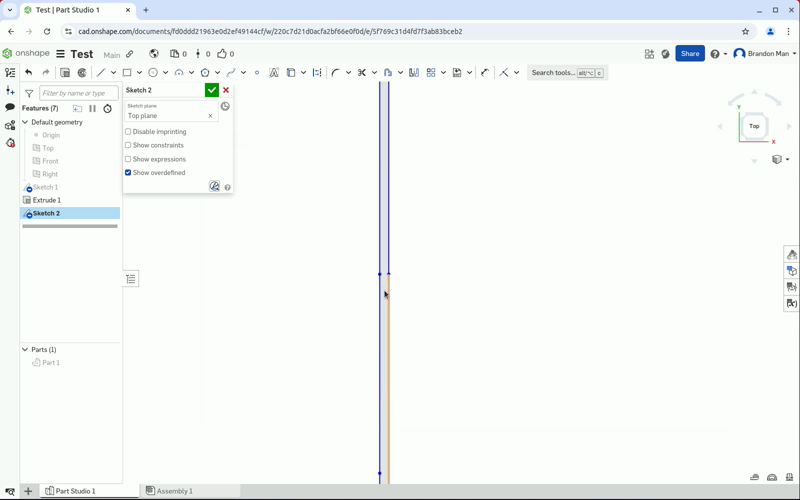
scroll(6)
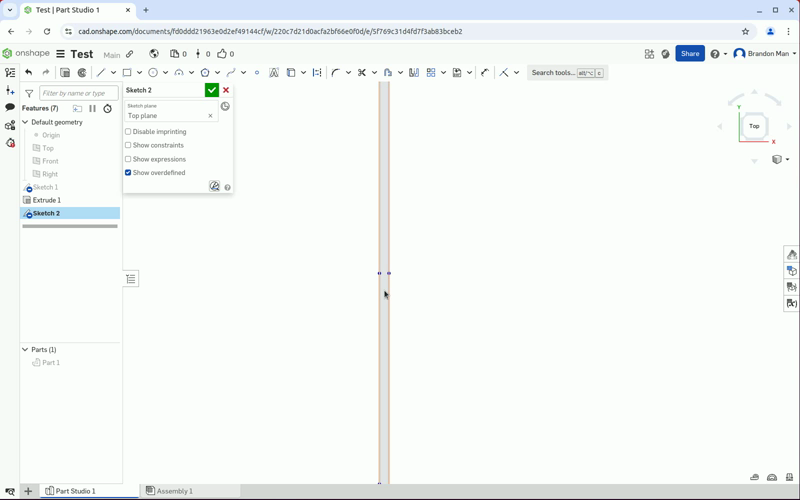
scroll(6)
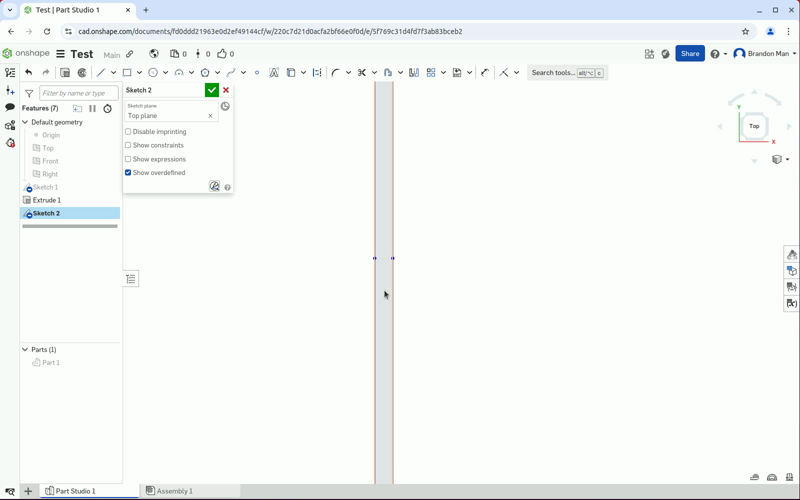
scroll(6)
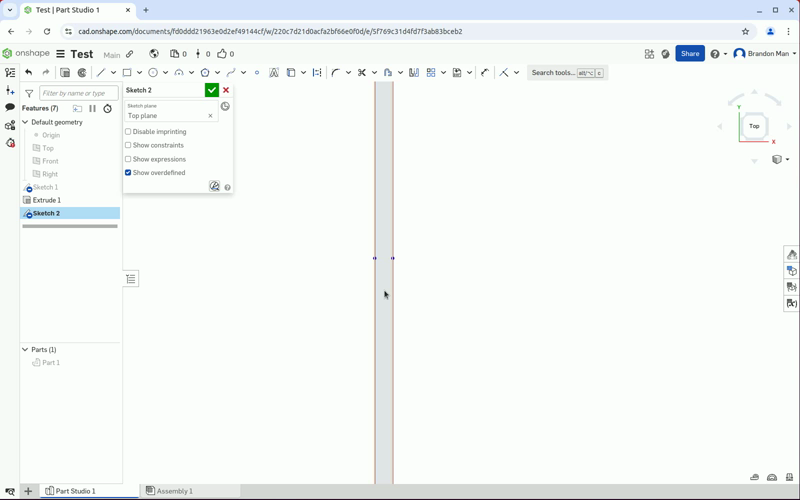
scroll(6)
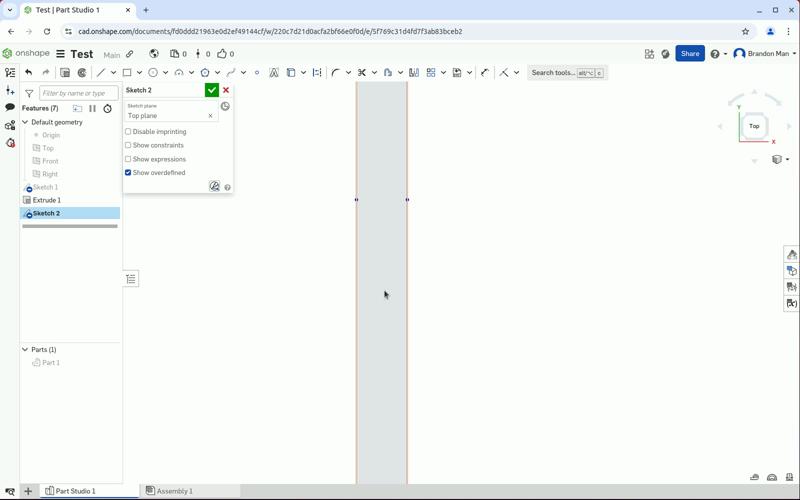
click(384, 290)
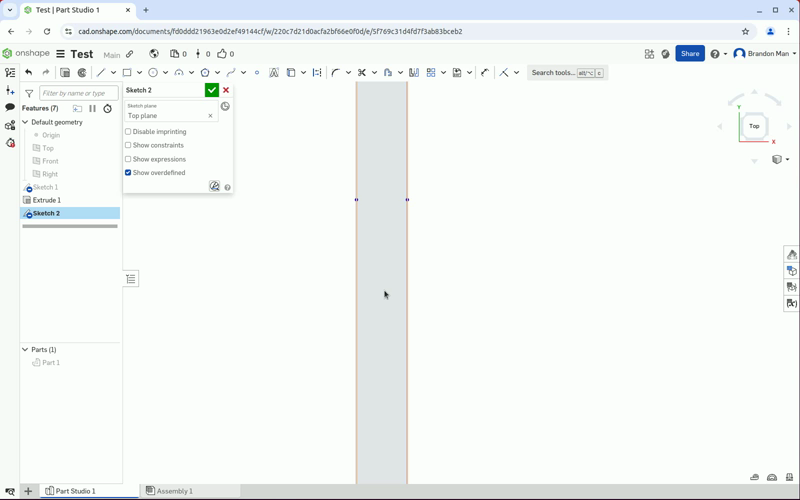
scroll(-6)
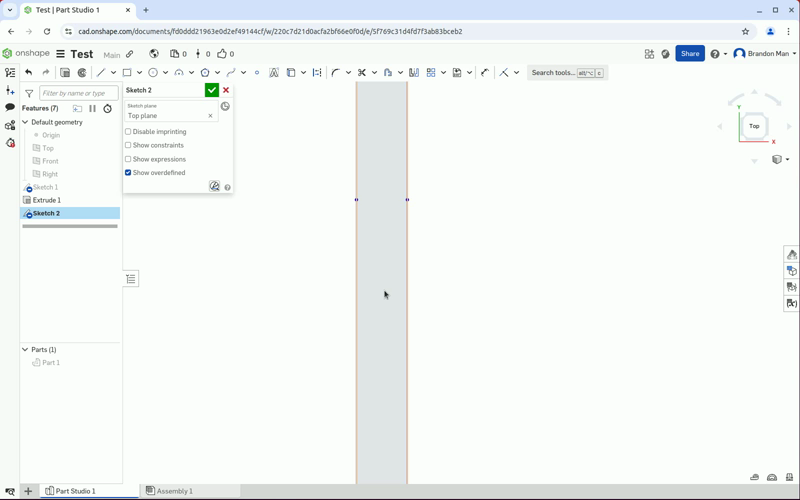
scroll(-6)
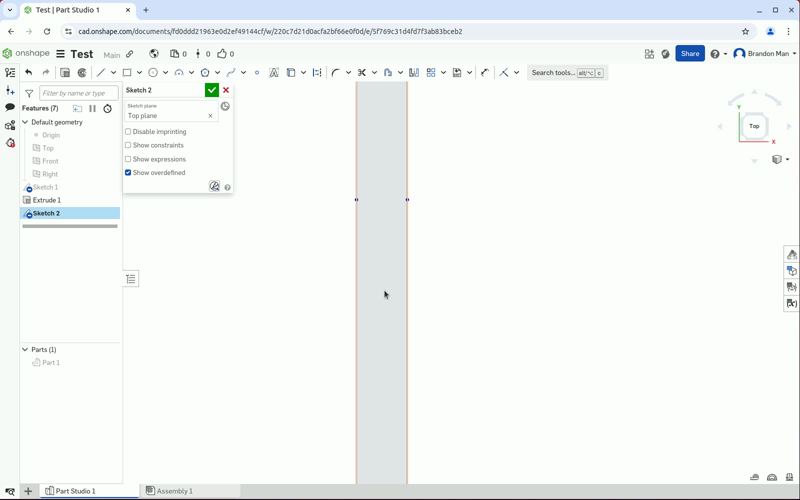
scroll(-6)
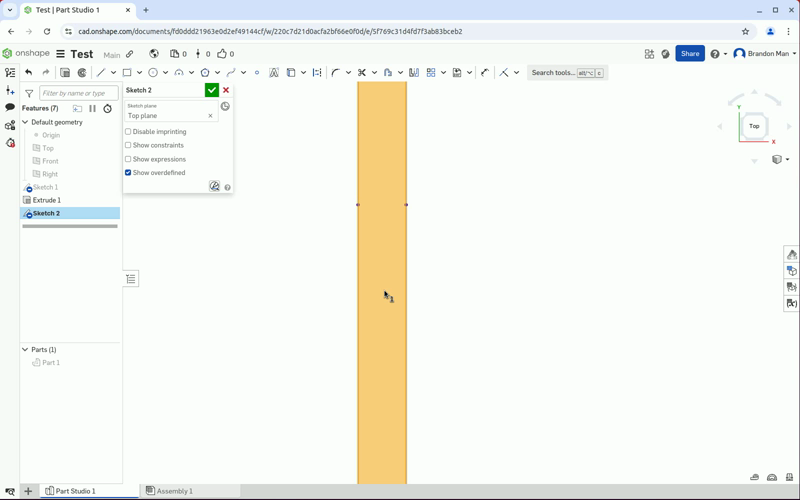
scroll(-6)
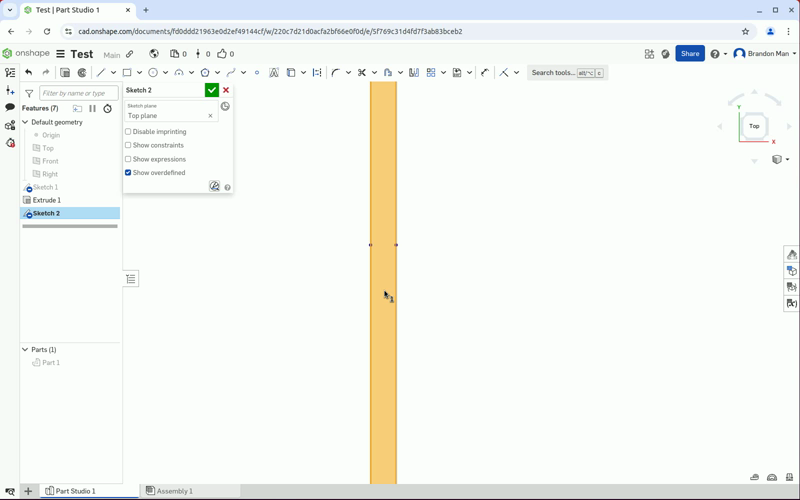
scroll(-6)
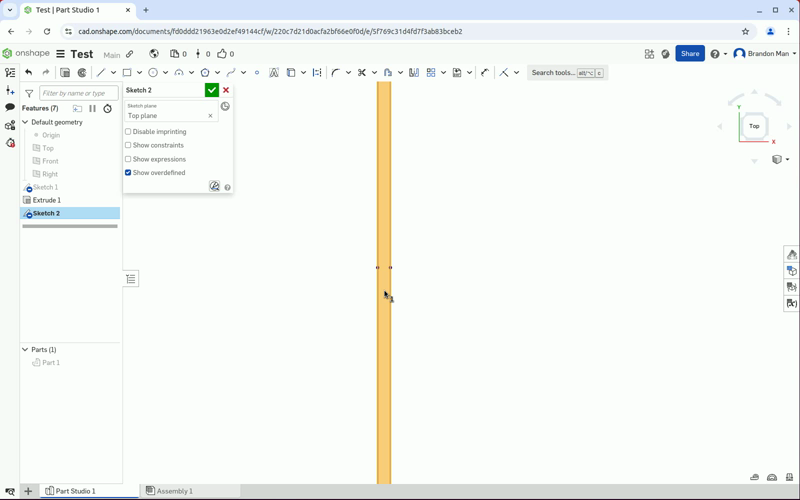
scroll(-6)
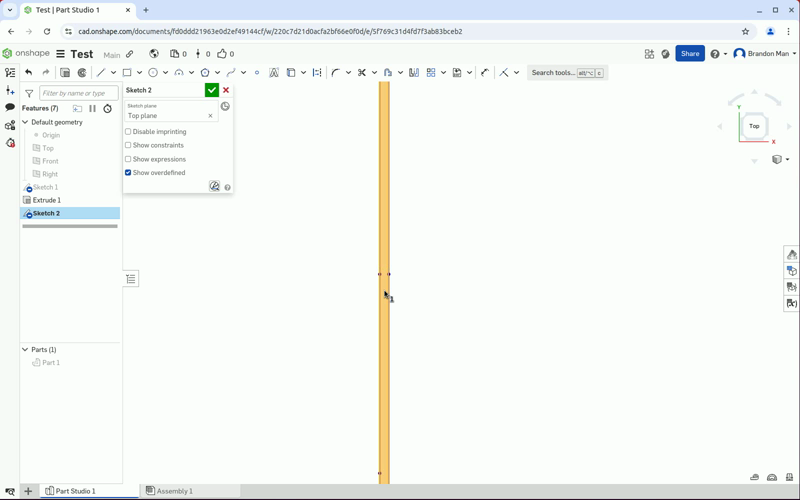
scroll(-6)
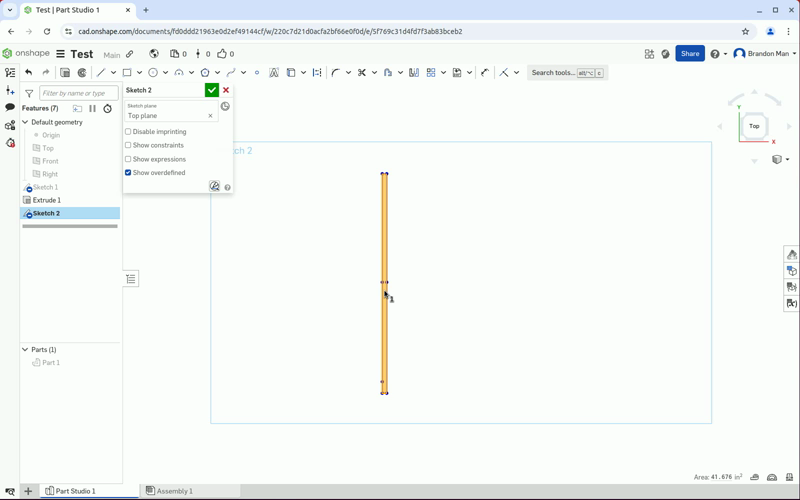
mouse_move(73, 352)
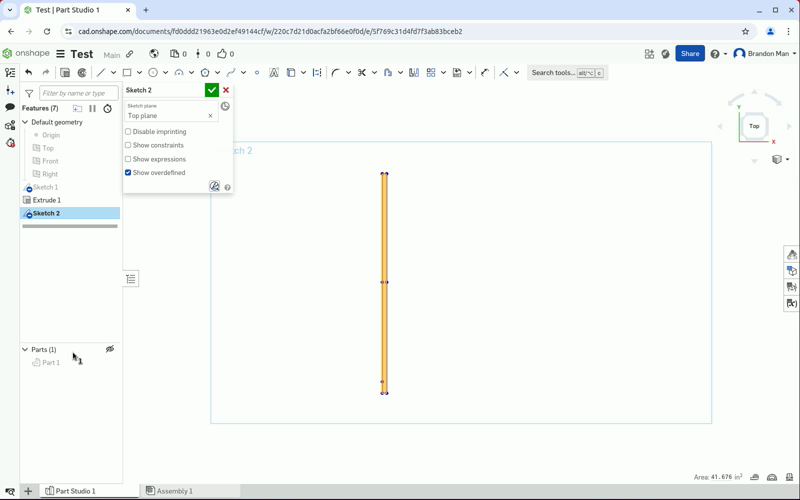
key(shift+y)
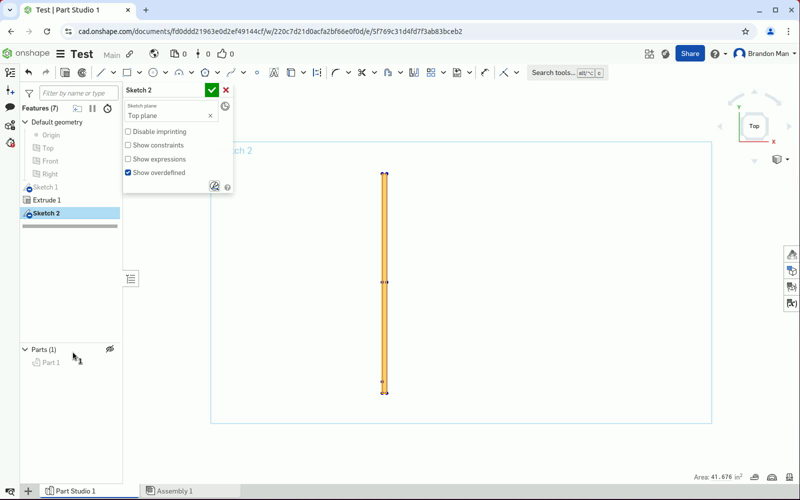
key(shift+e)
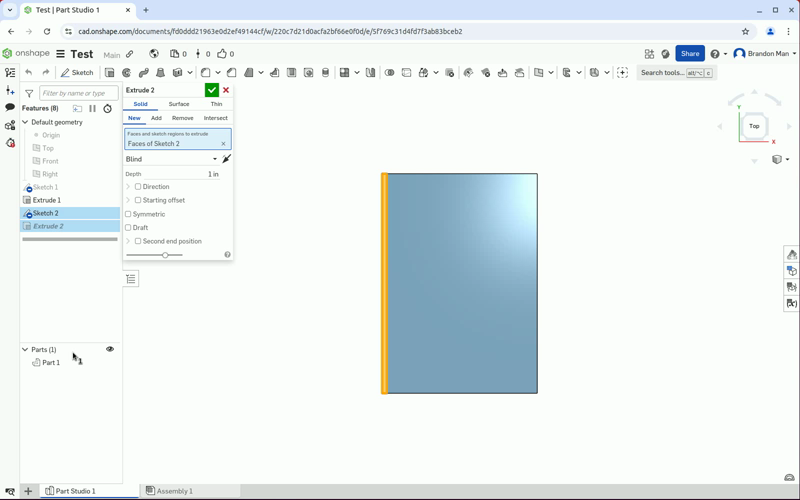
mouse_move(143, 106)
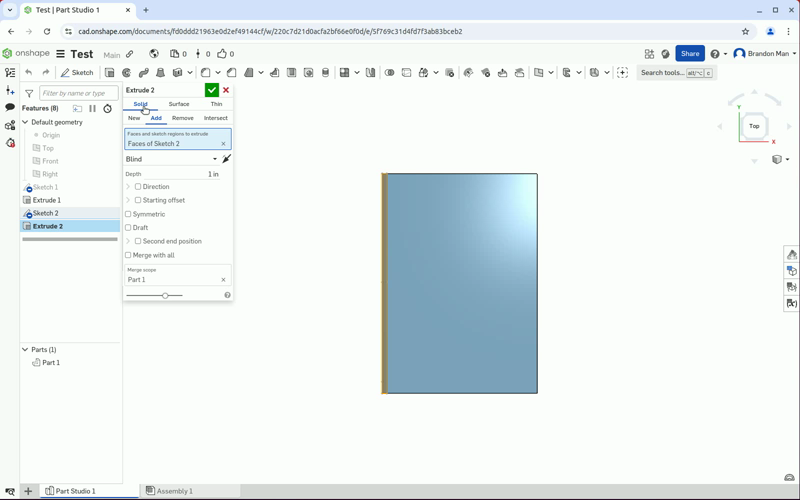
click(143, 106)
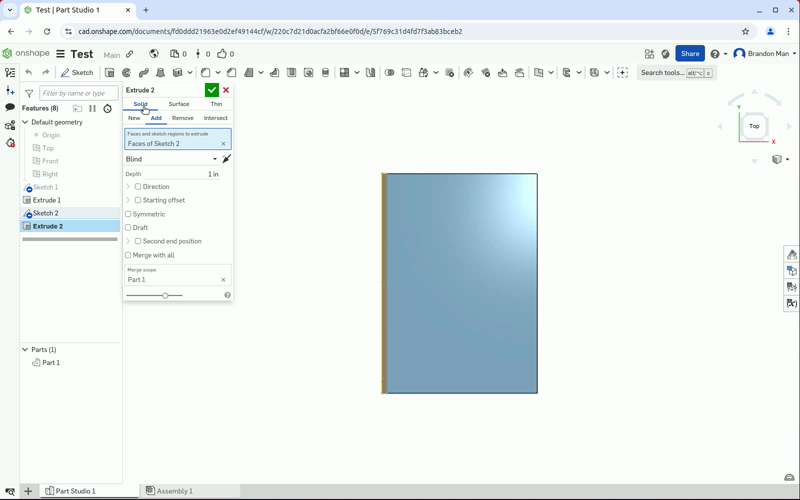
mouse_move(137, 120)
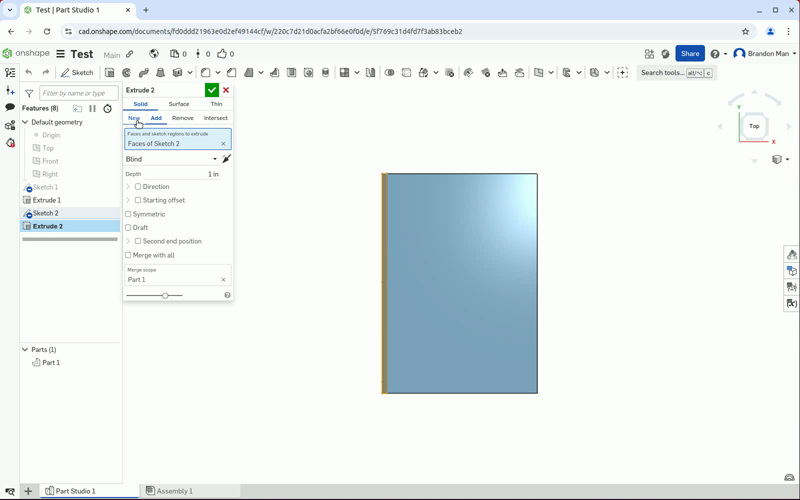
click(137, 120)
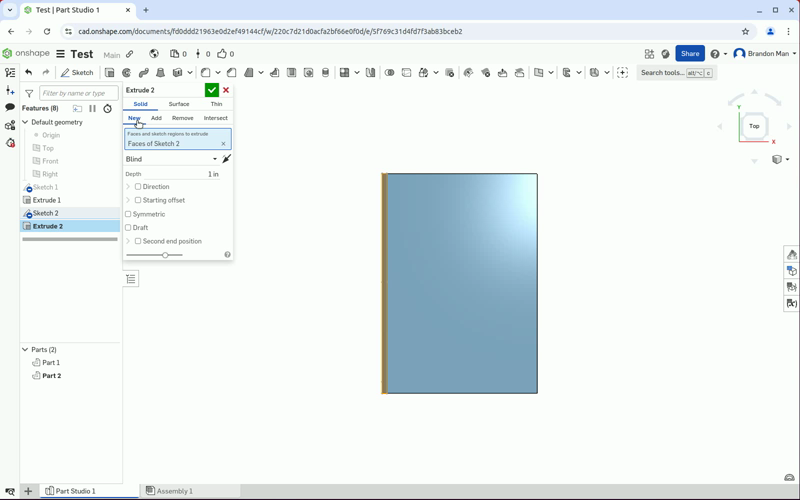
key(tab, 4)
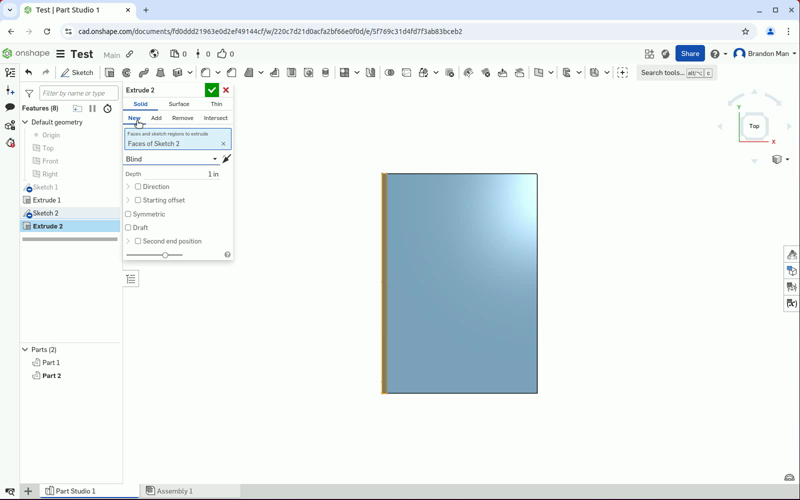
text(11.554)
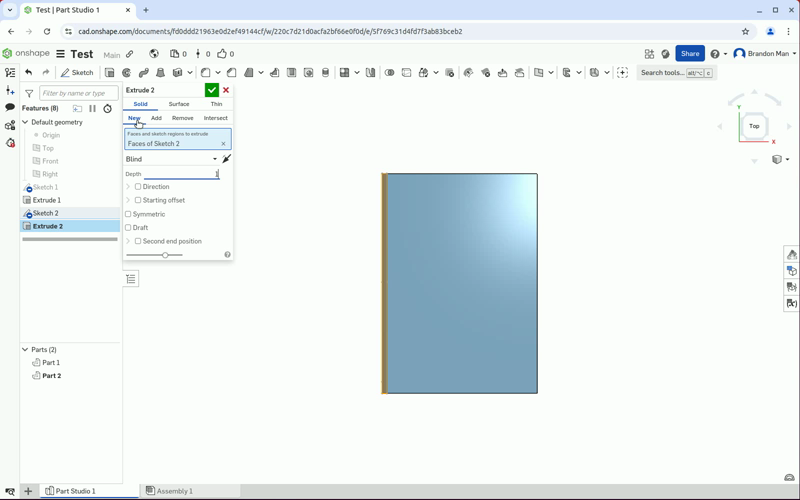
key(enter)
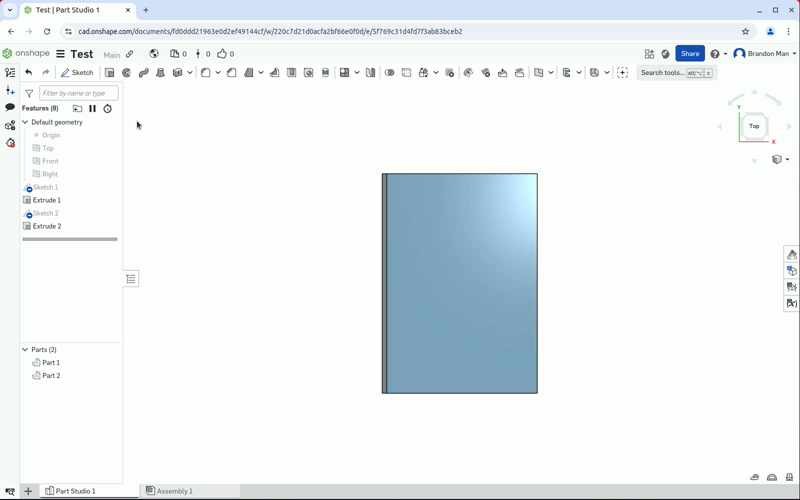
key(shift+h)
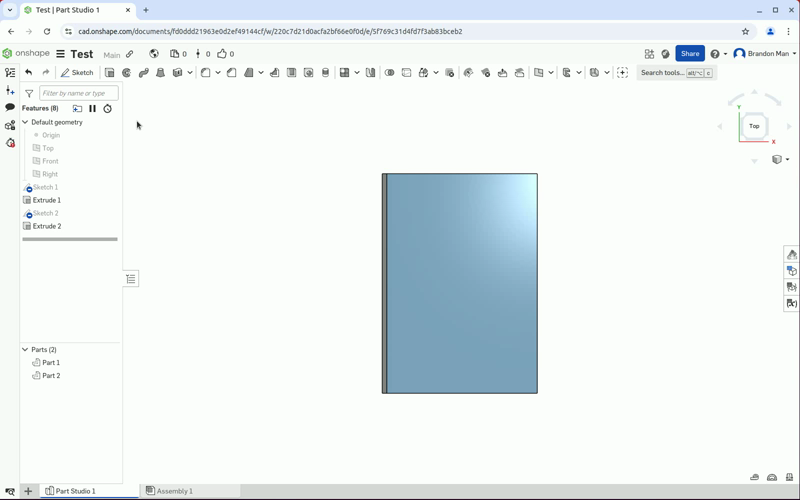
key(shift+h)
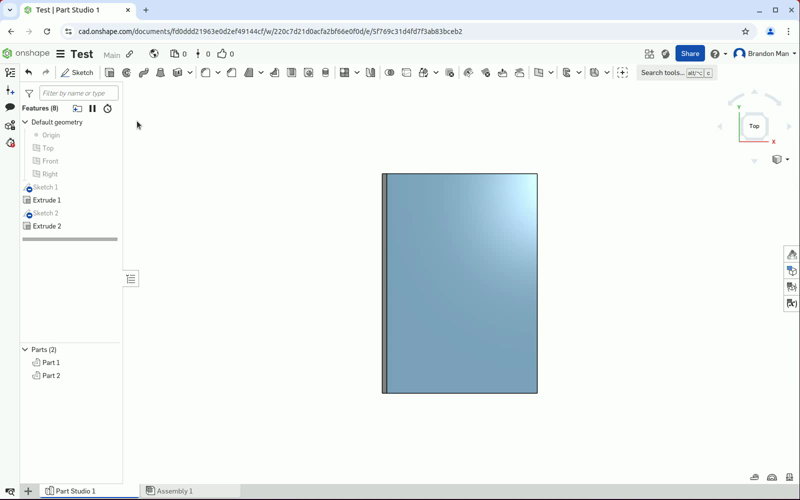
mouse_move(73, 189)
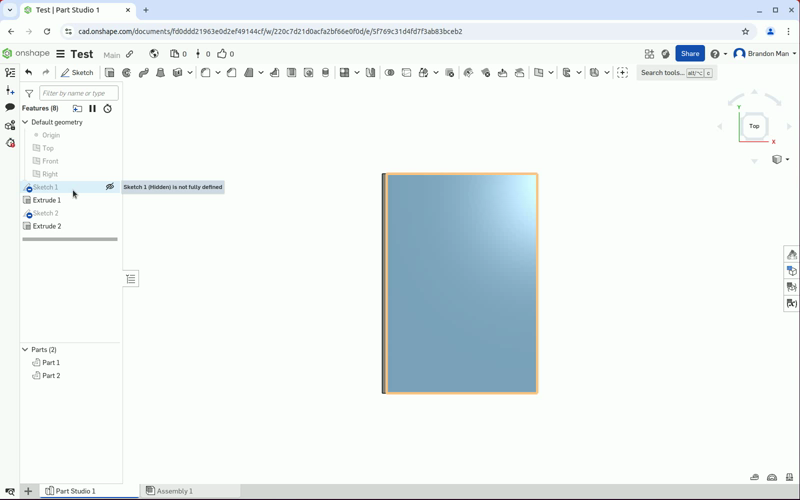
click(73, 189)
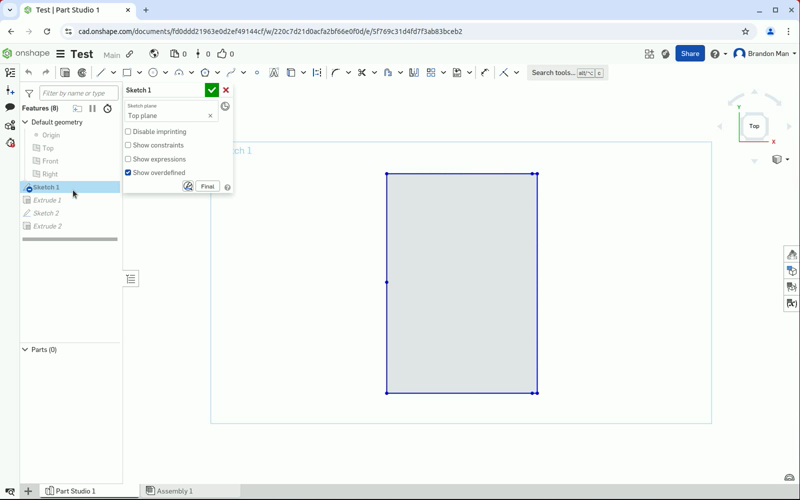
mouse_move(229, 92)
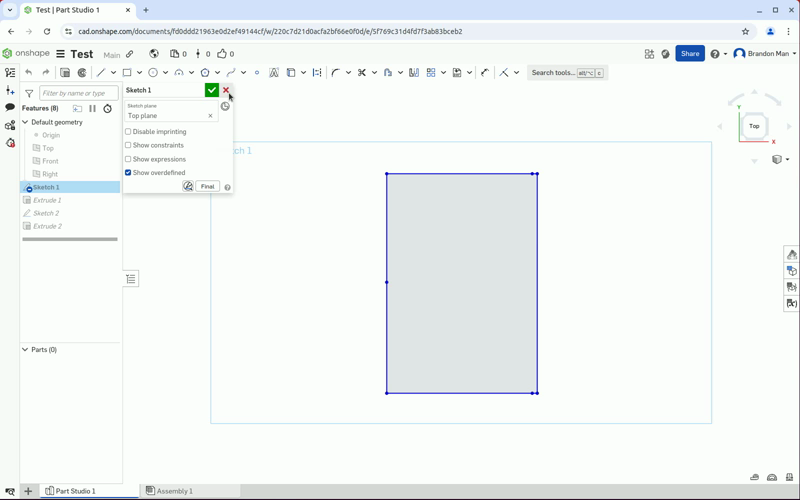
click(229, 92)
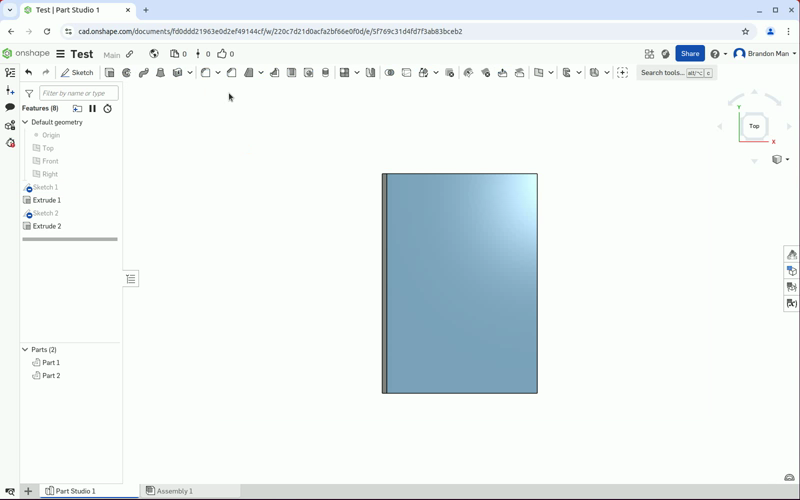
mouse_move(73, 352)
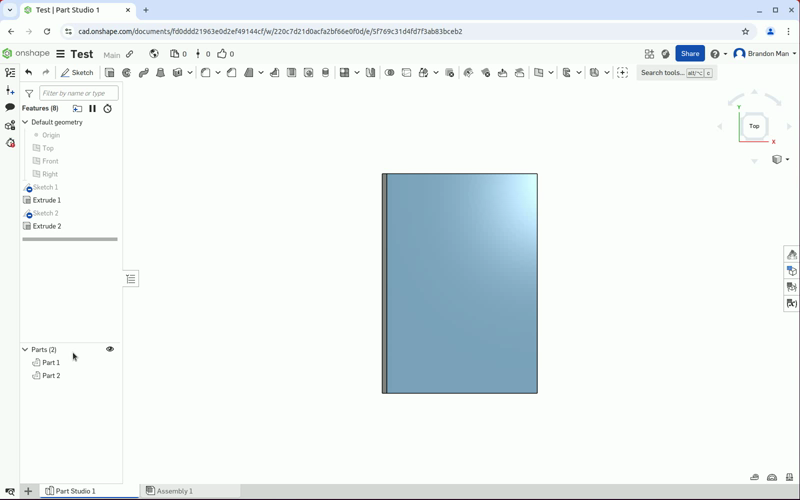
key(y)
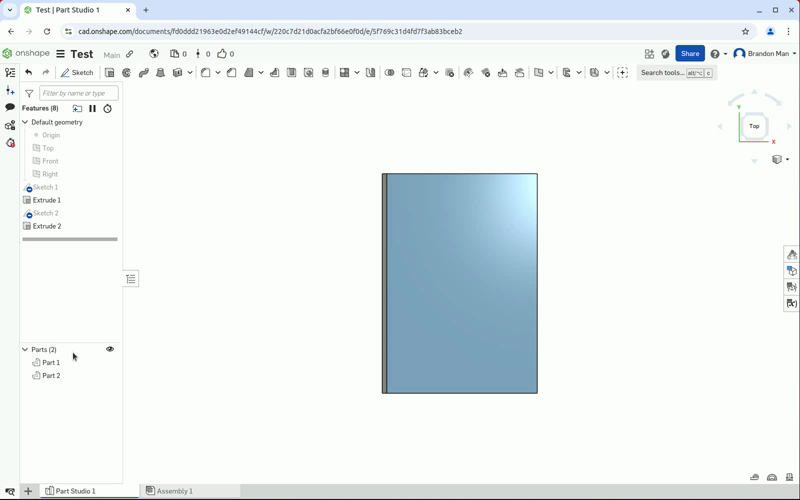
key(shift+p)
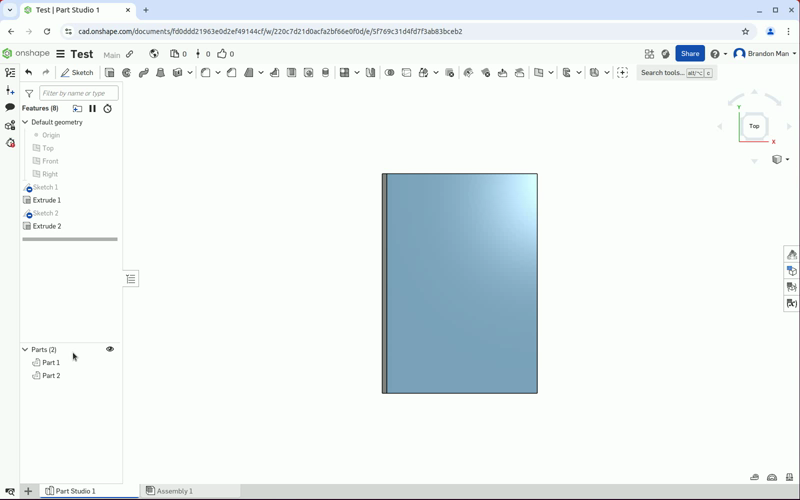
key(space)
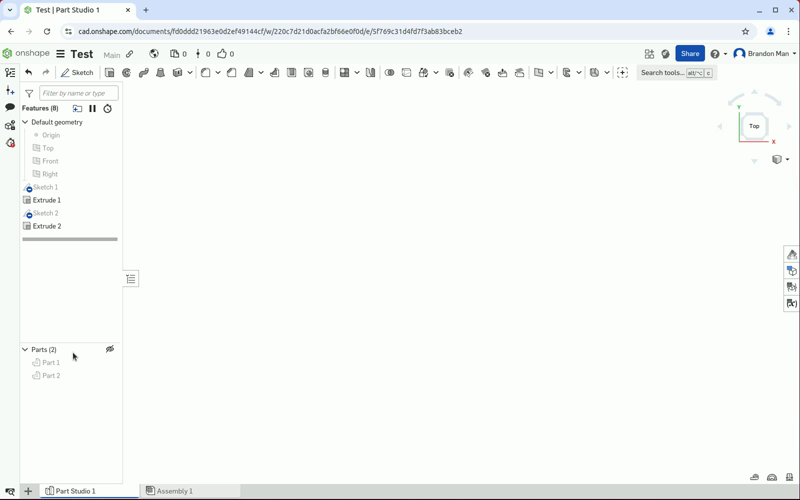
key_down(shift)
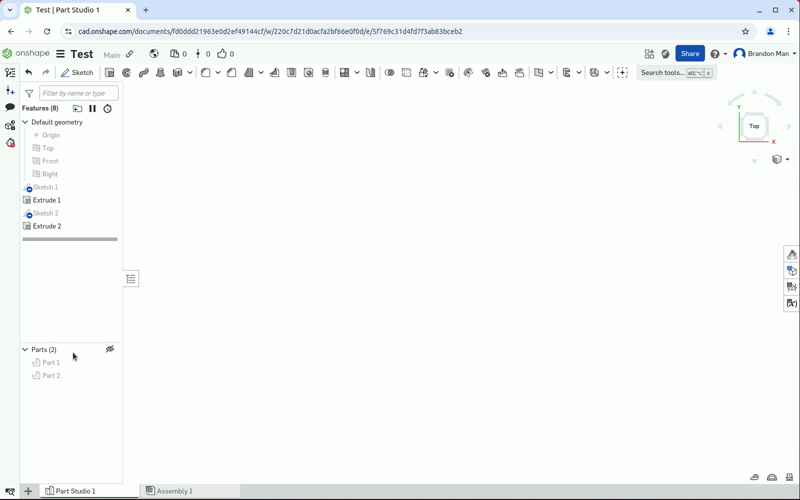
key(up)
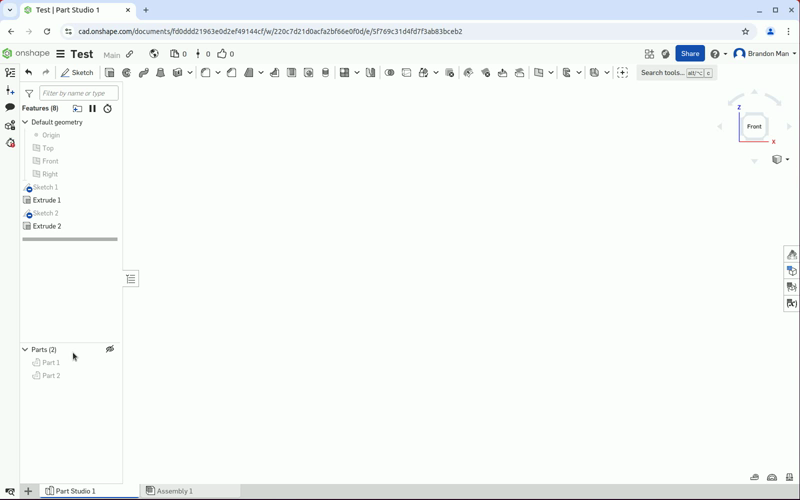
key_up(shift)
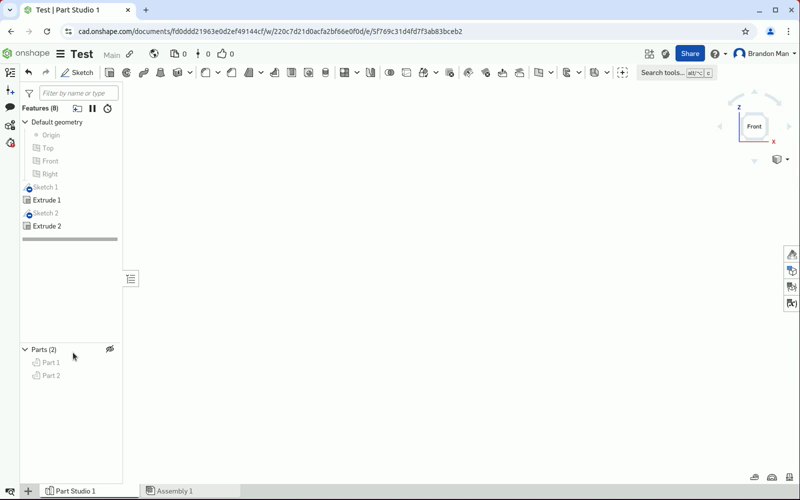
key(space)
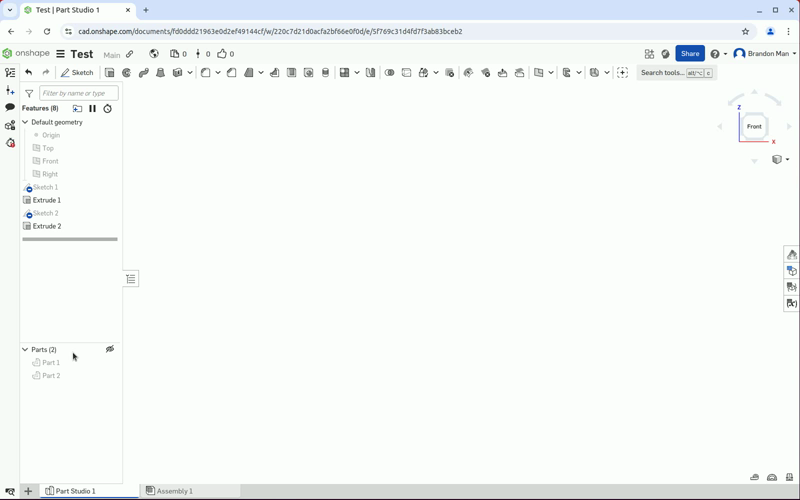
key_down(shift)
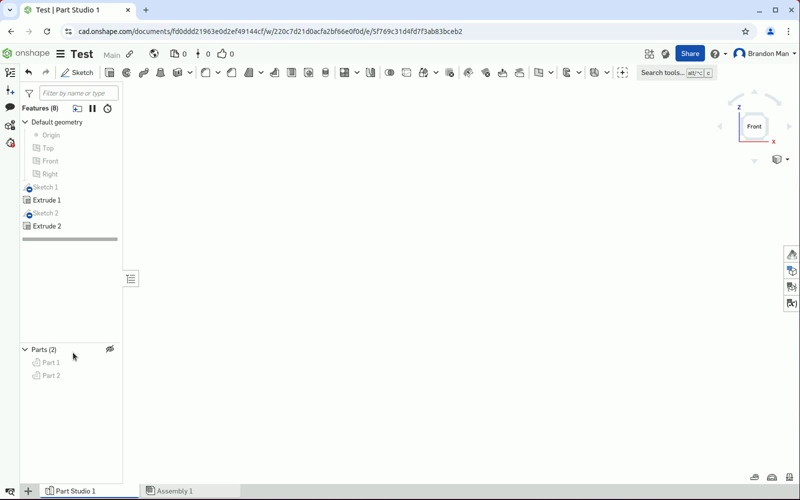
key(left)
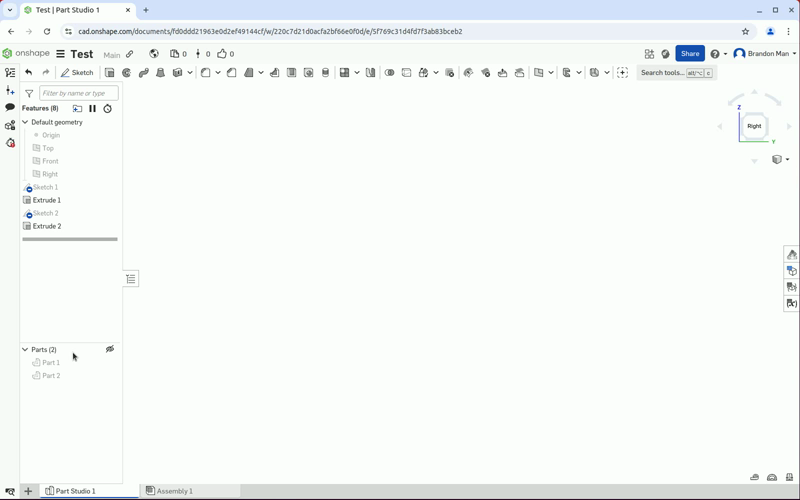
key_up(shift)
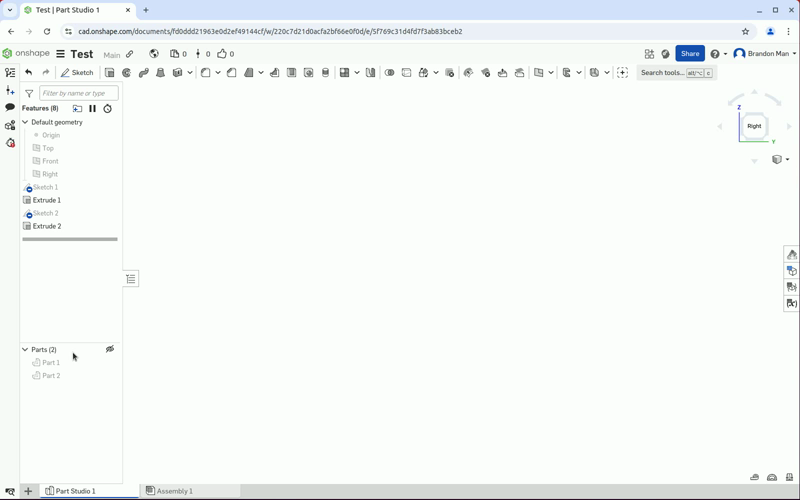
mouse_move(73, 352)
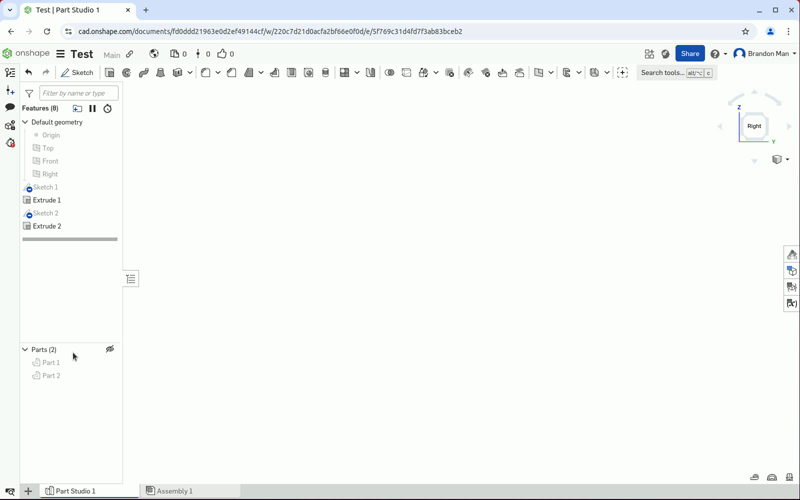
key(shift+y)
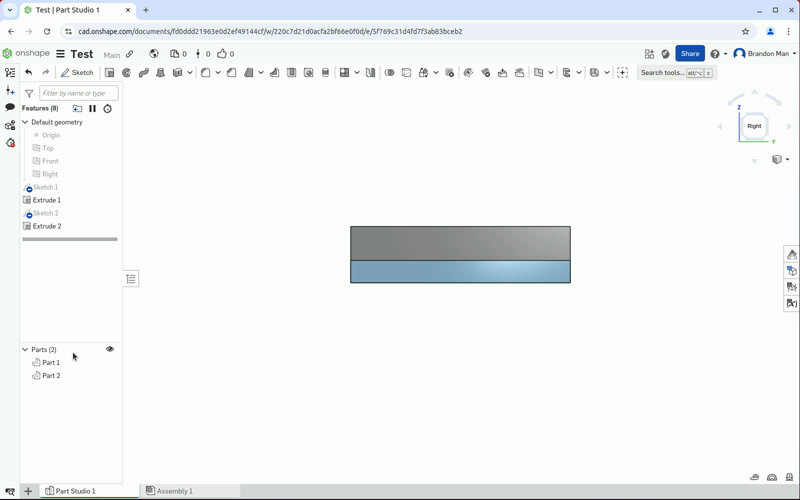
mouse_move(541, 75)
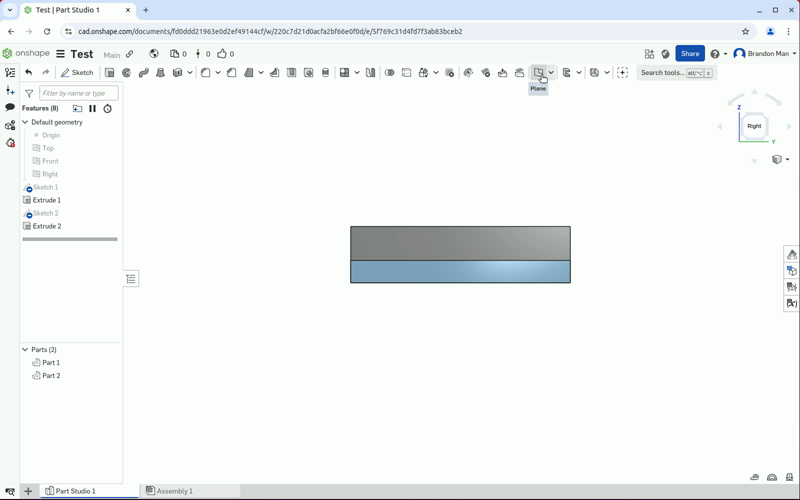
click(541, 75)
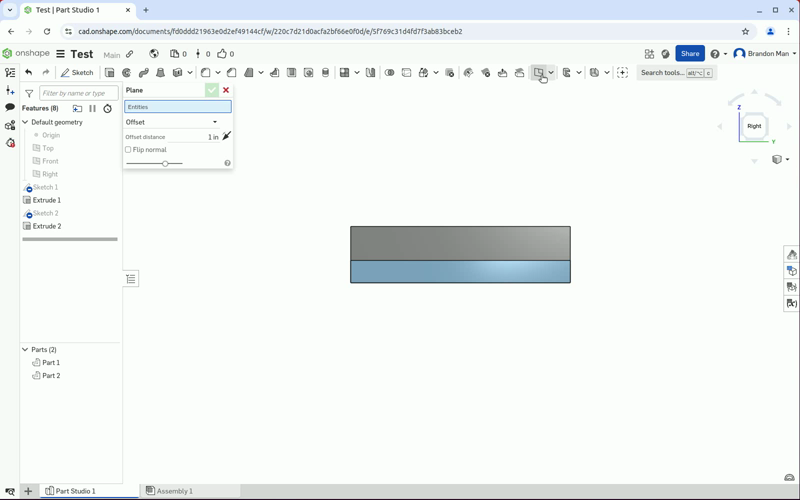
mouse_move(73, 176)
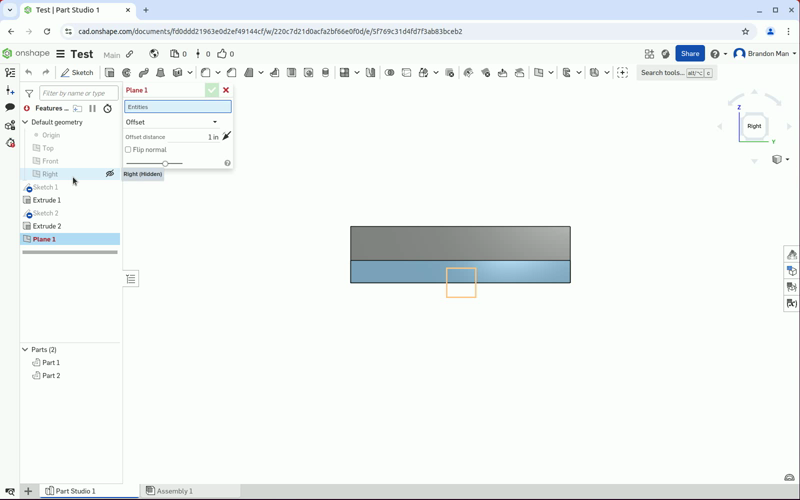
click(73, 176)
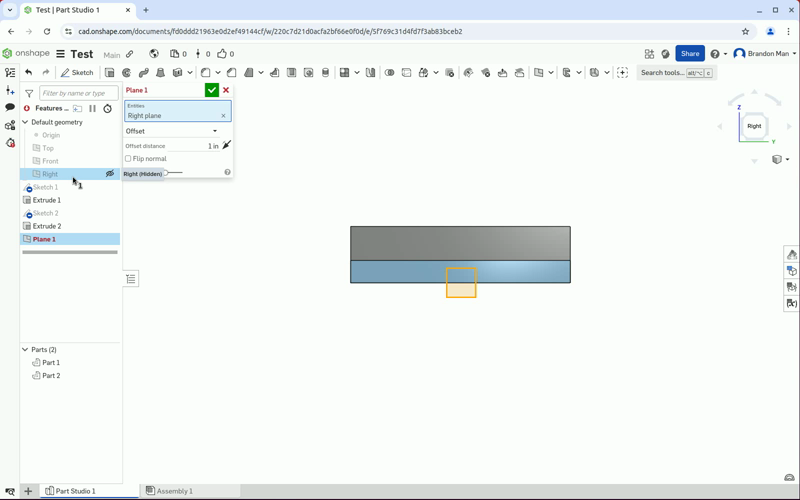
key(tab, 2)
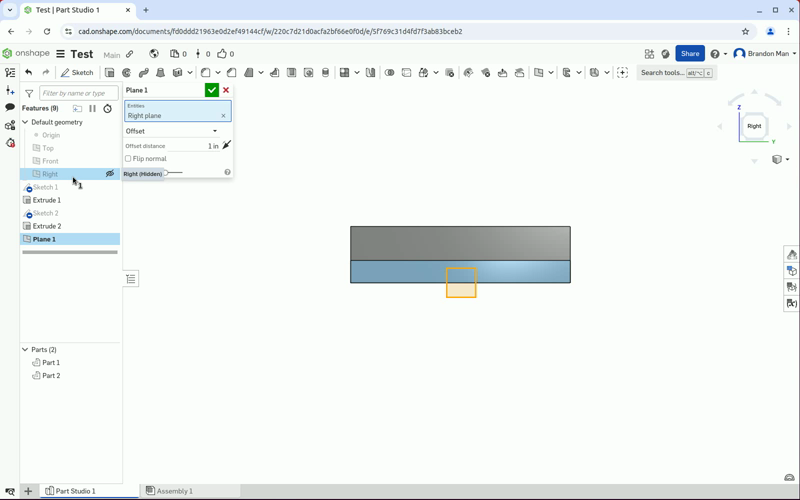
text(15.159)
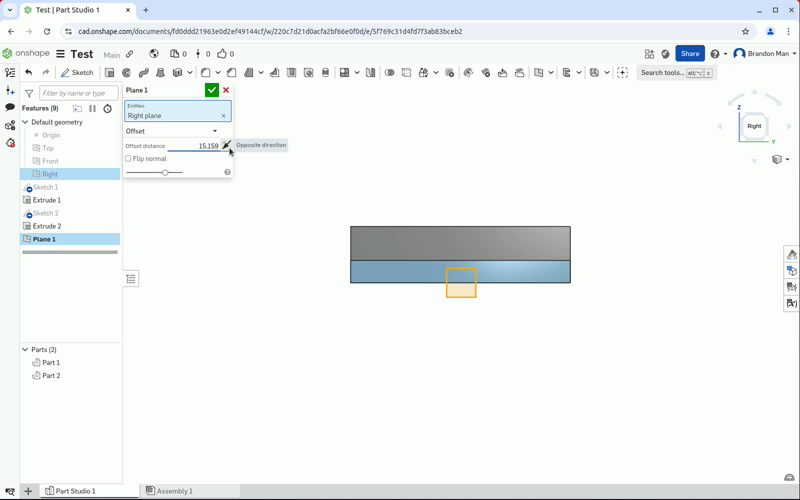
mouse_move(229, 147)
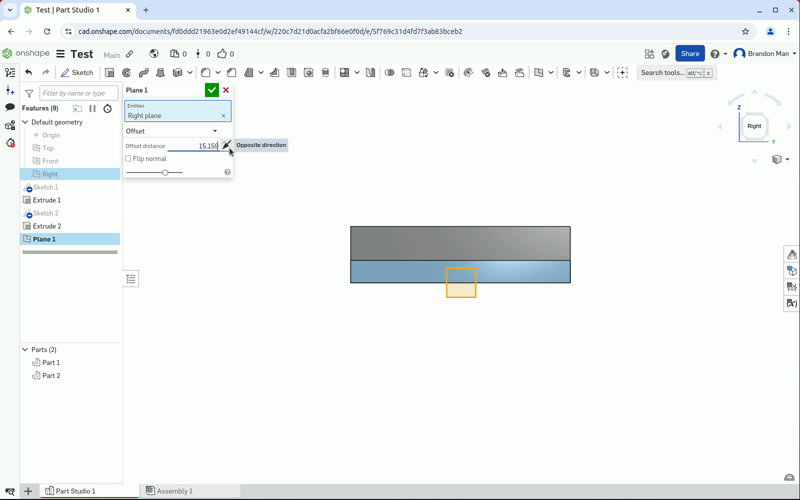
click(229, 147)
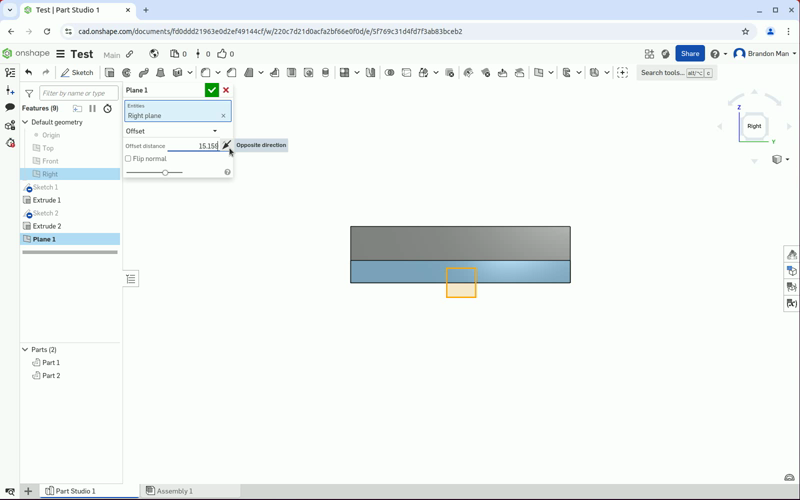
key(enter, 2)
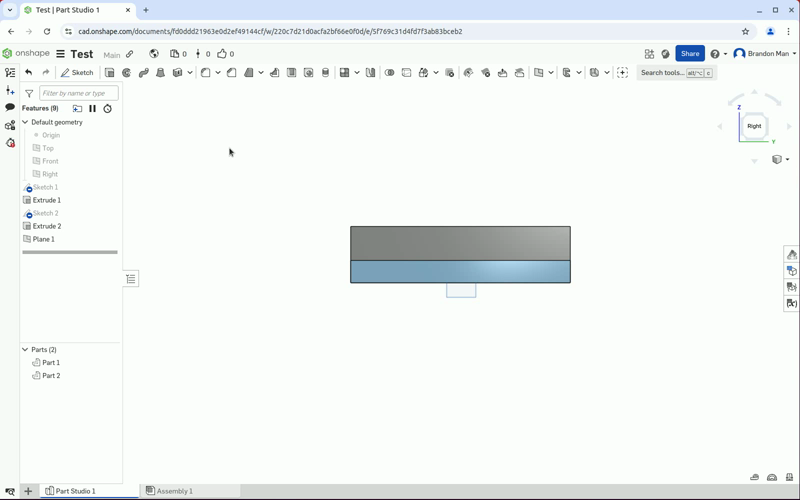
key(shift+s)
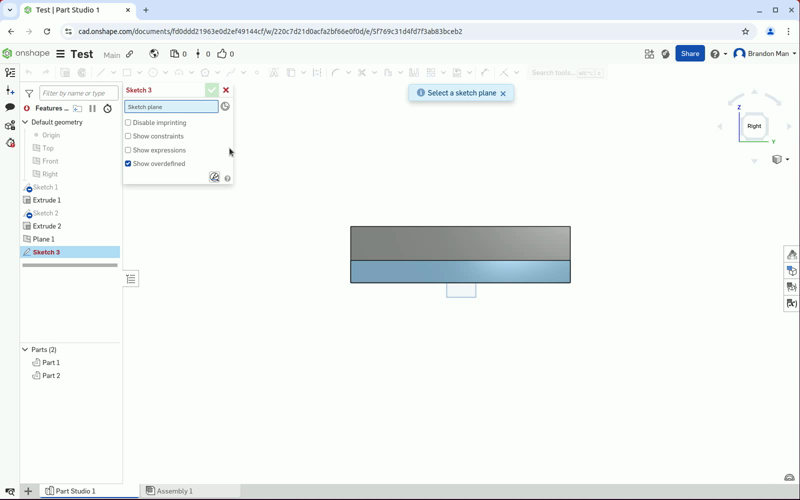
mouse_move(73, 241)
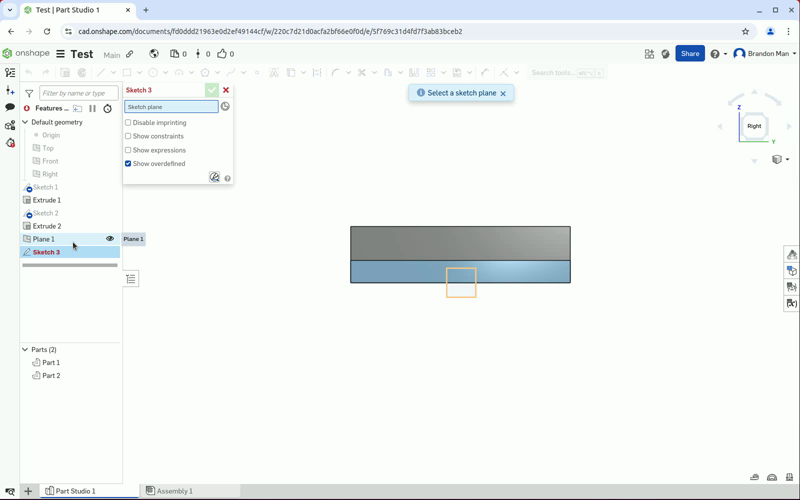
click(73, 241)
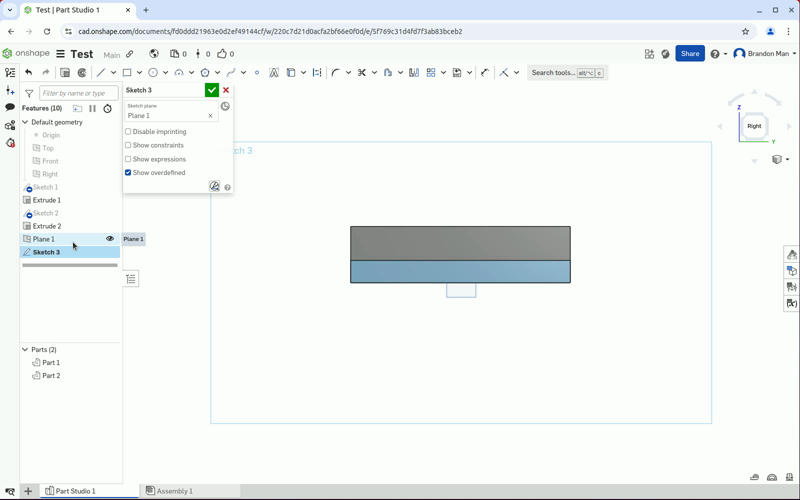
mouse_move(73, 352)
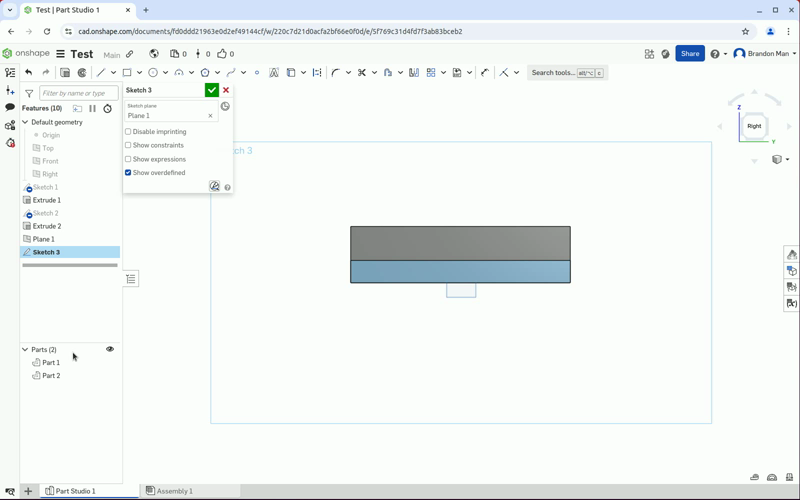
key(y)
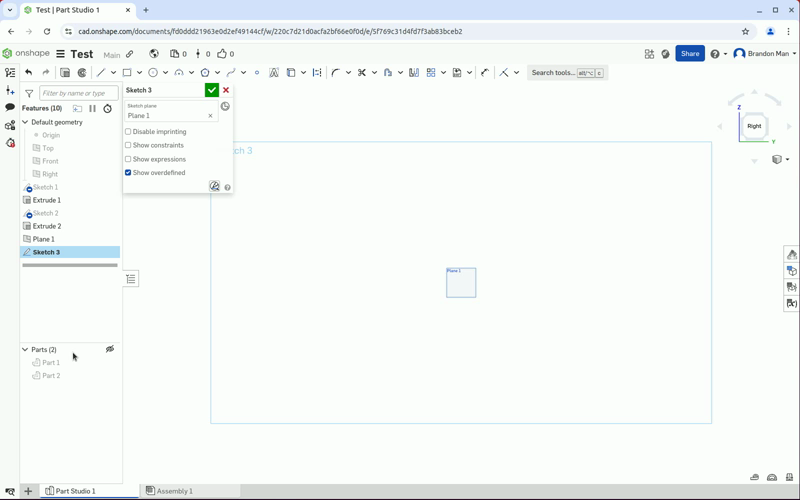
key(l)
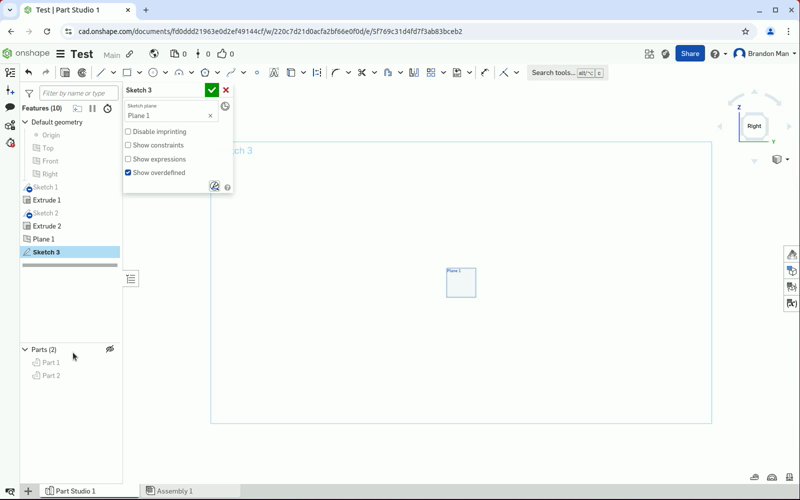
key_down(shift)
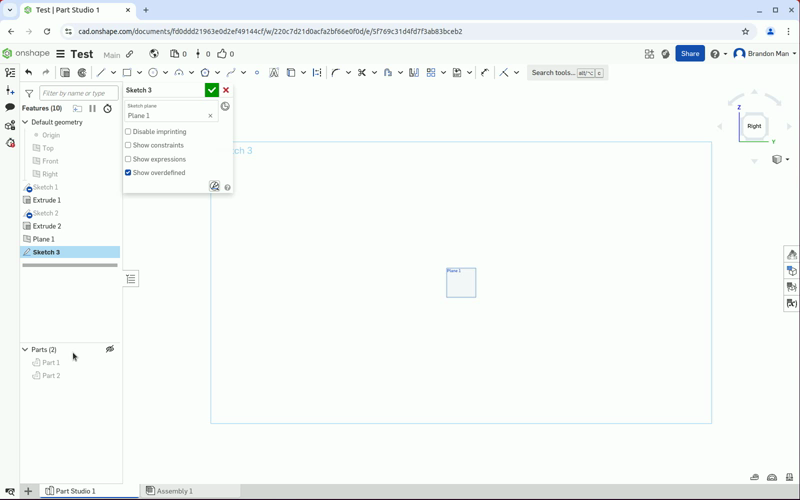
mouse_move(350, 260)
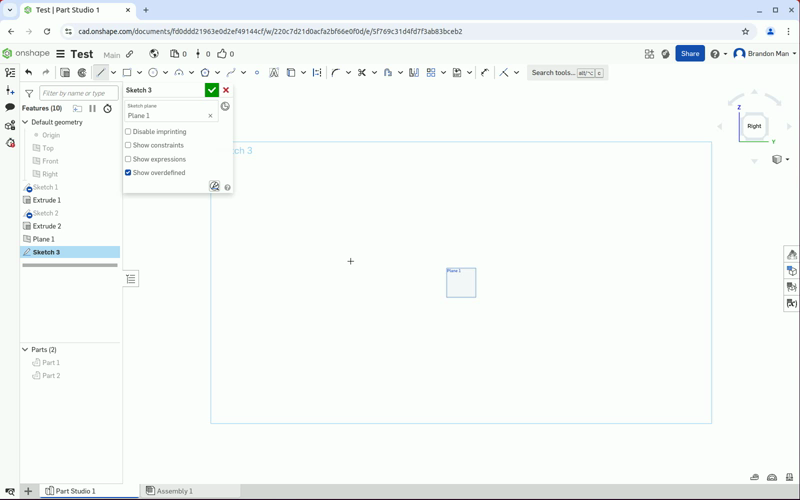
click(350, 260)
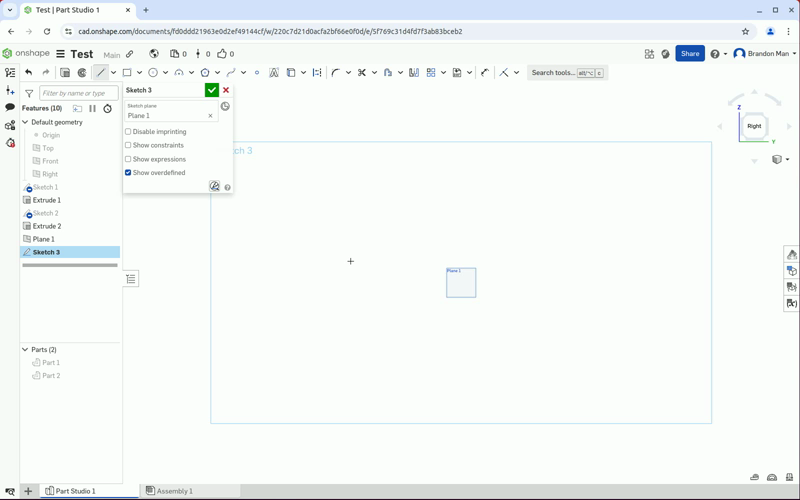
key_up(shift)
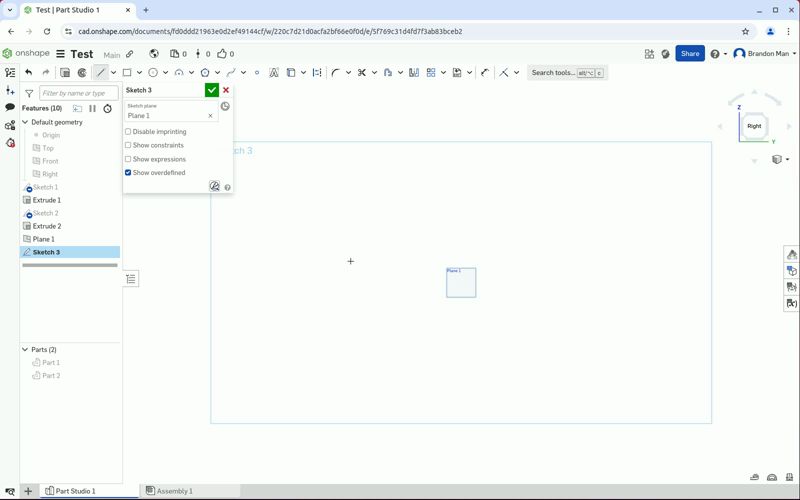
key_down(shift)
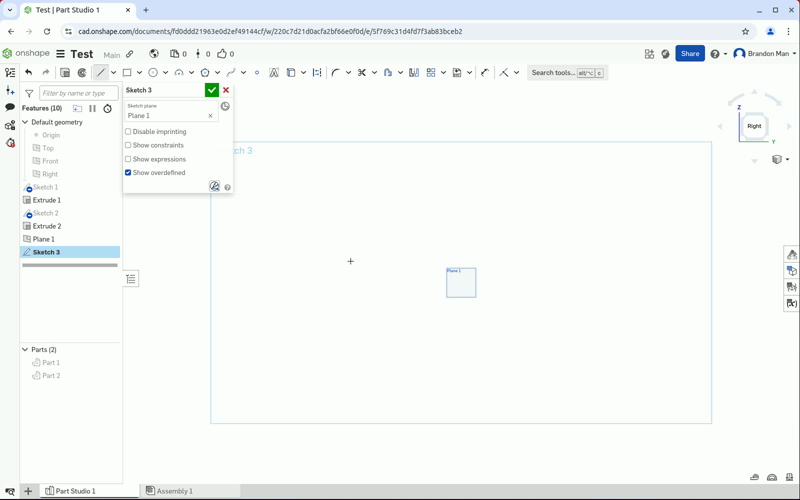
mouse_move(380, 260)
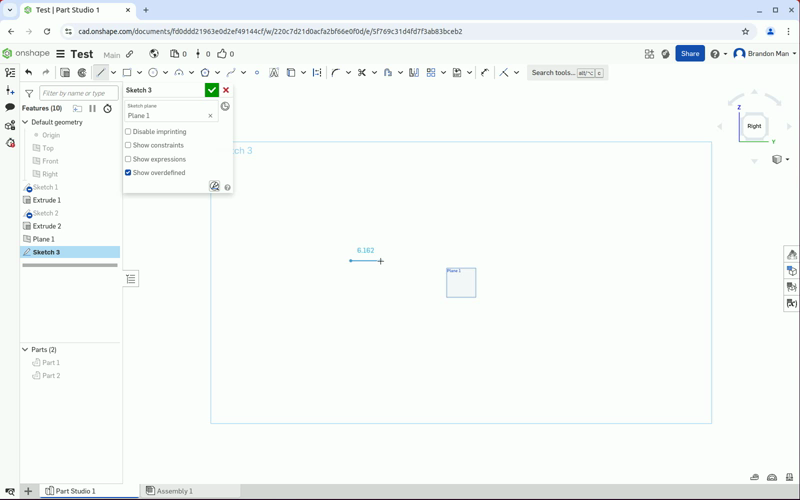
mouse_move(363, 260)
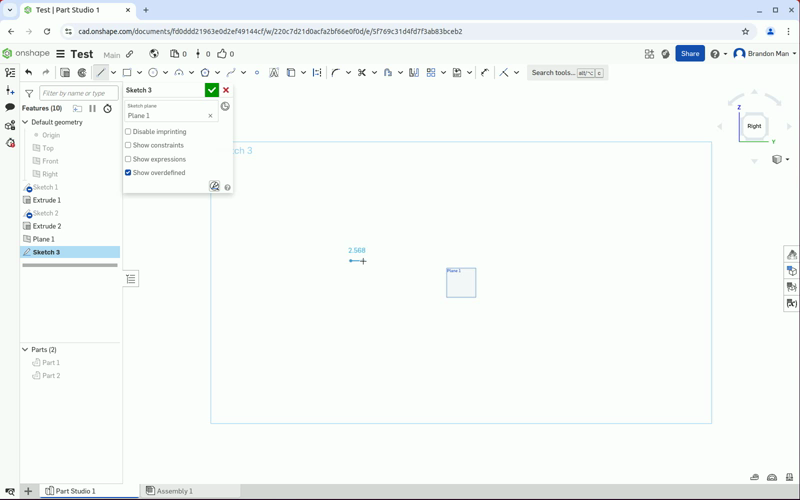
click(363, 260)
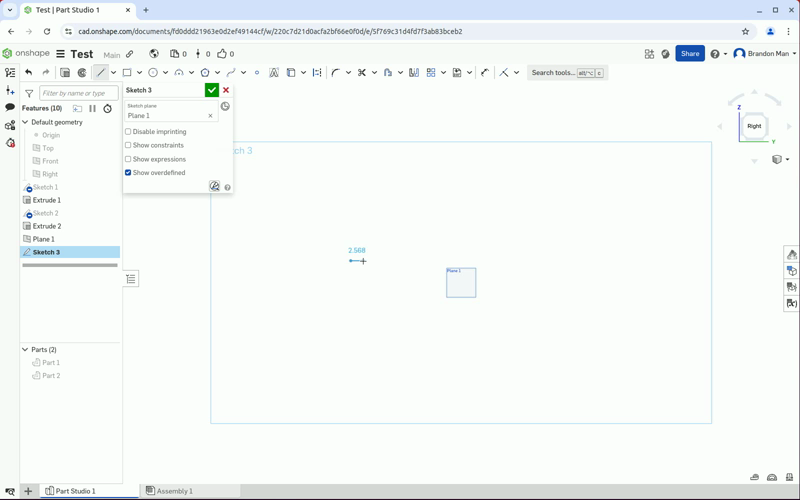
key_up(shift)
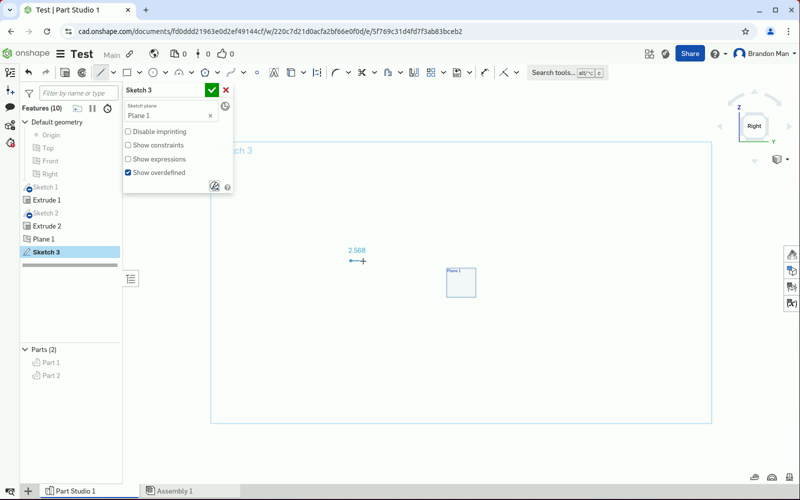
key_down(shift)
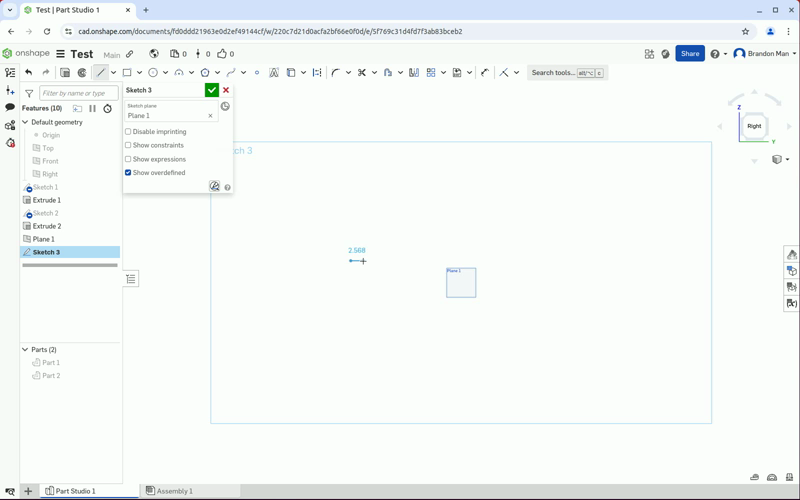
mouse_move(393, 260)
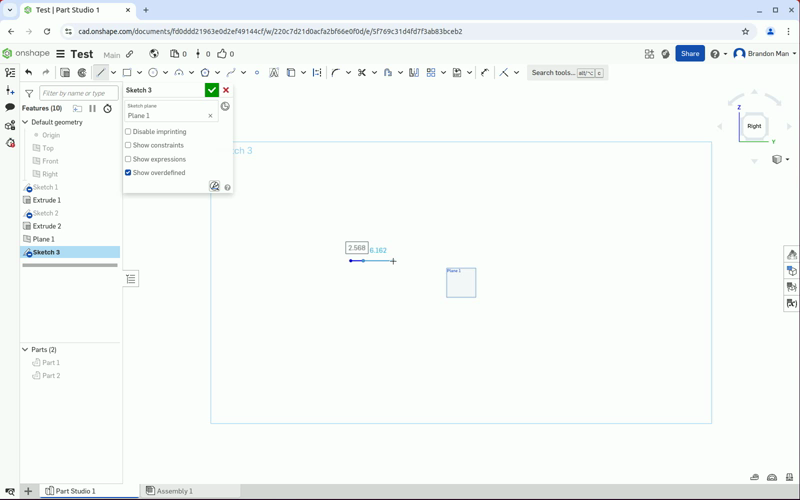
mouse_move(363, 225)
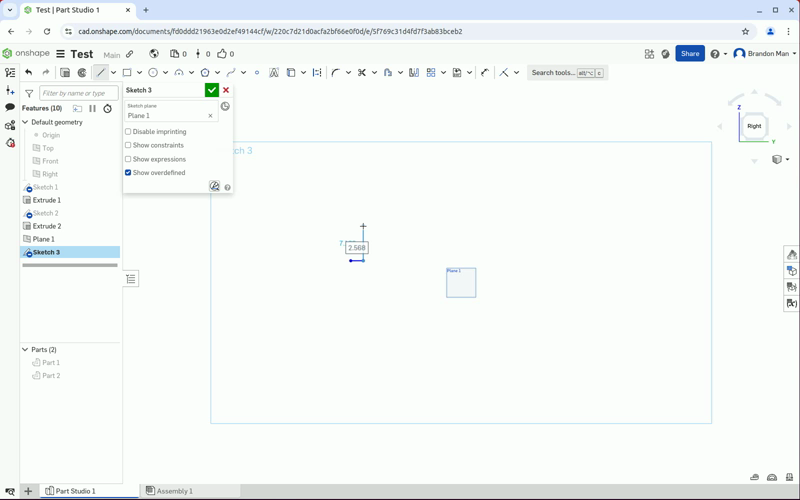
click(363, 225)
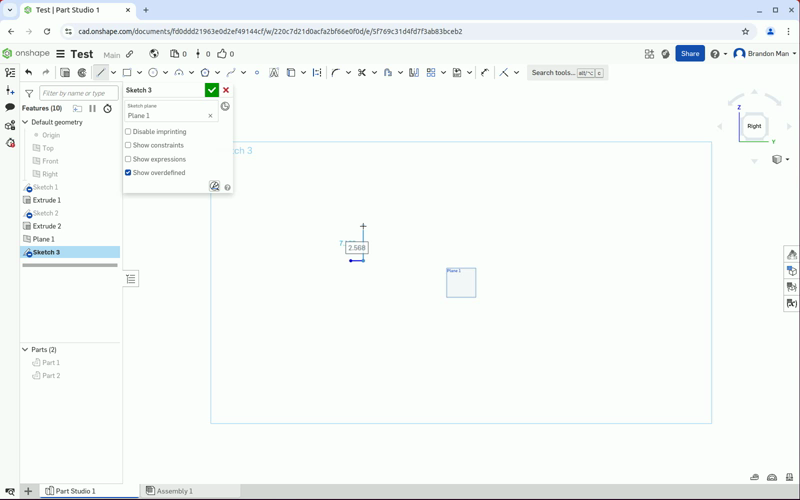
key_up(shift)
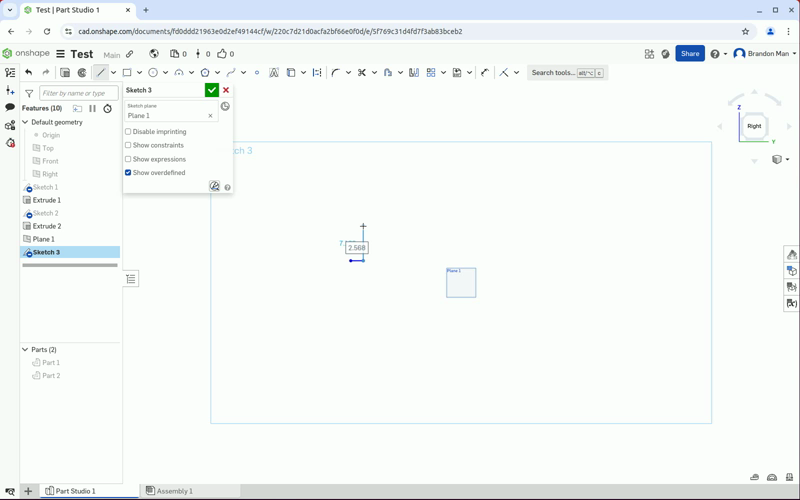
key_down(shift)
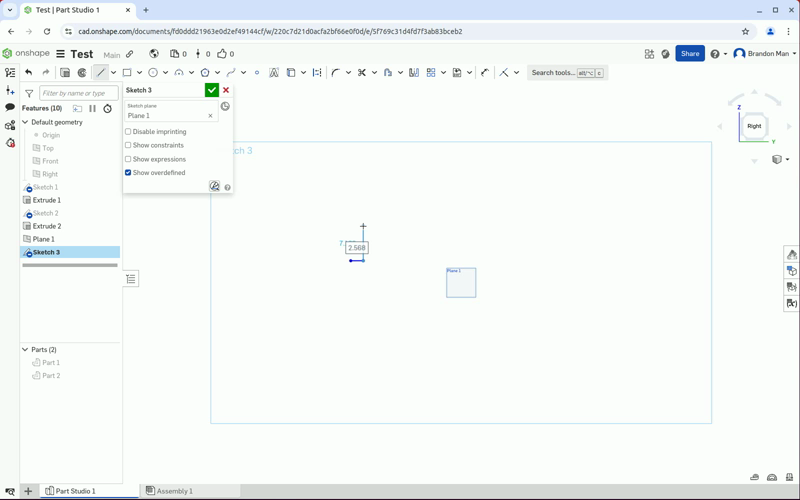
mouse_move(393, 225)
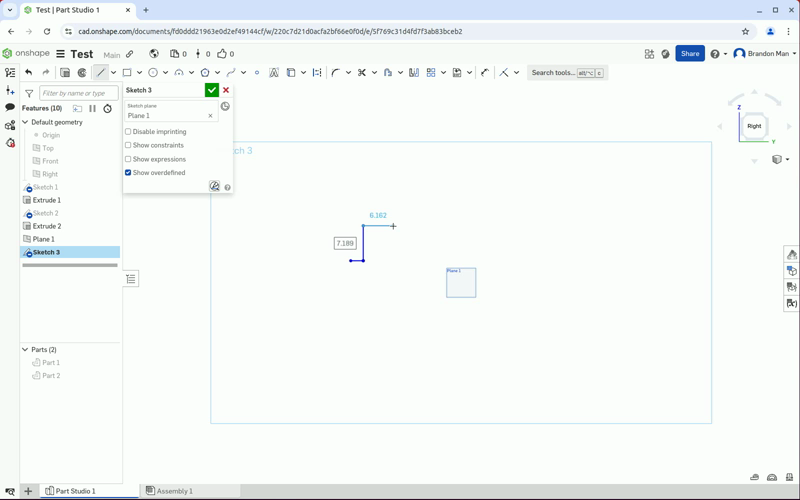
mouse_move(350, 225)
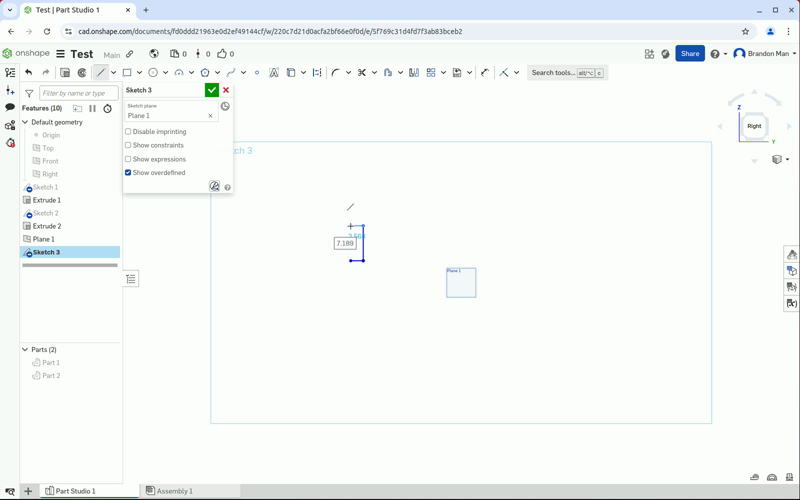
click(350, 225)
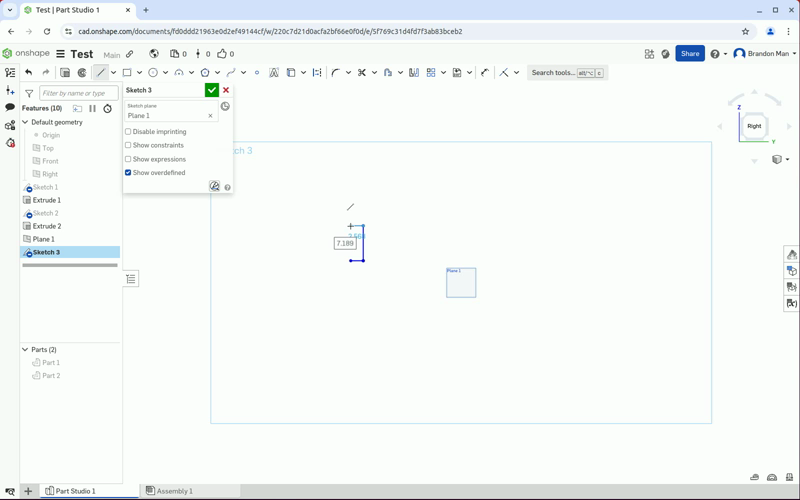
key_up(shift)
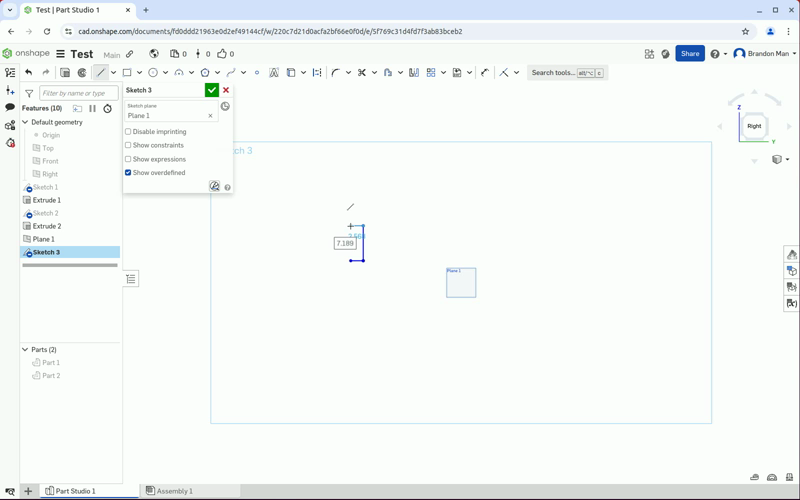
mouse_move(380, 225)
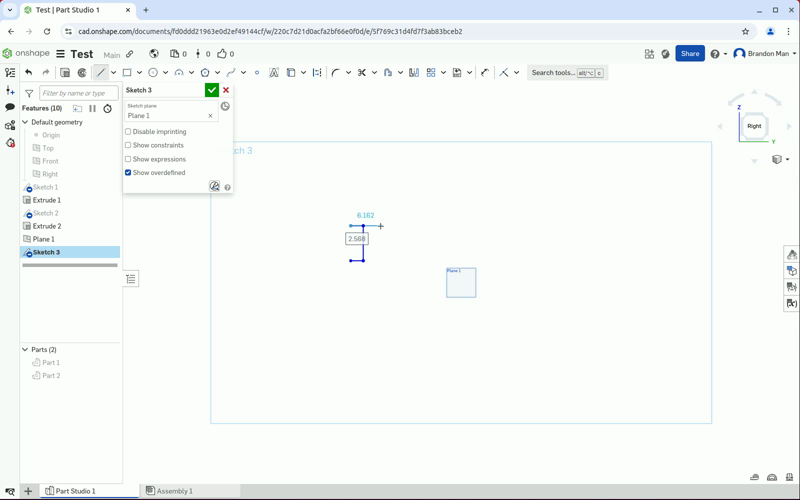
key_down(shift)
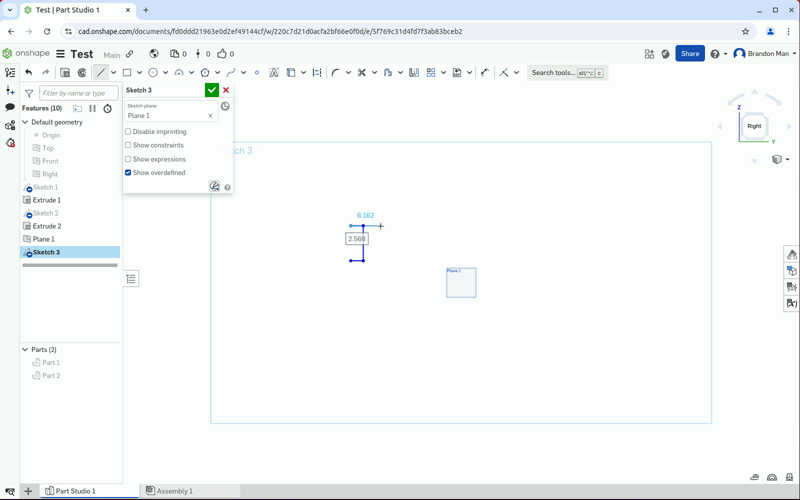
mouse_move(350, 260)
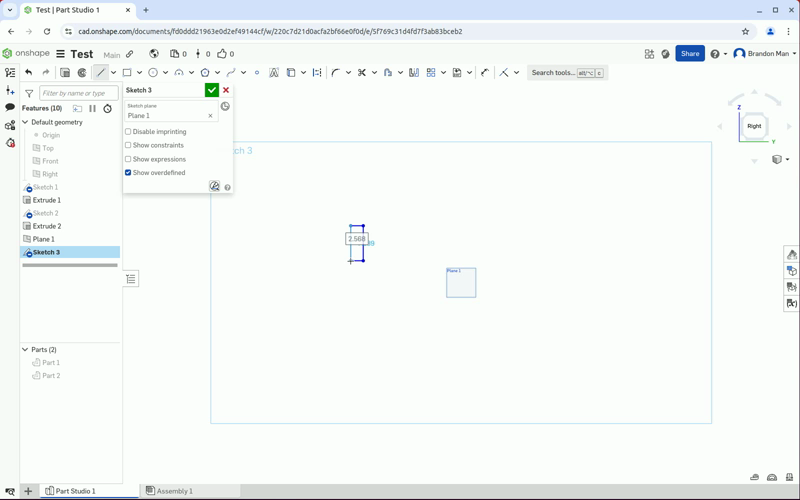
key_up(shift)
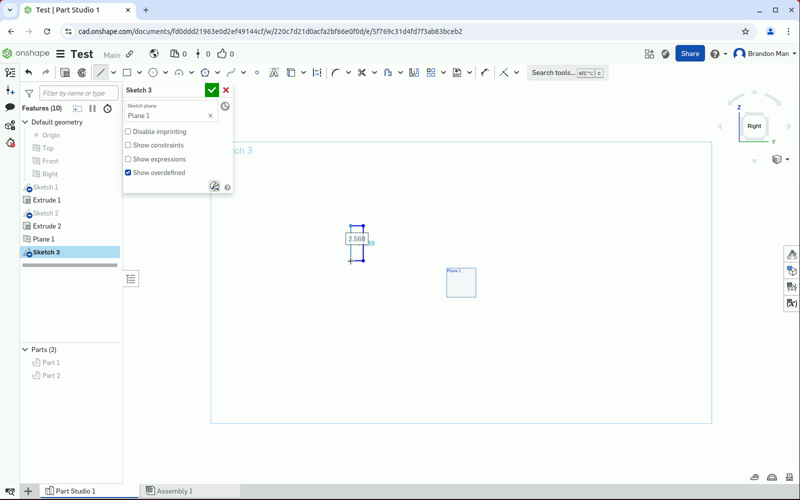
click(350, 260)
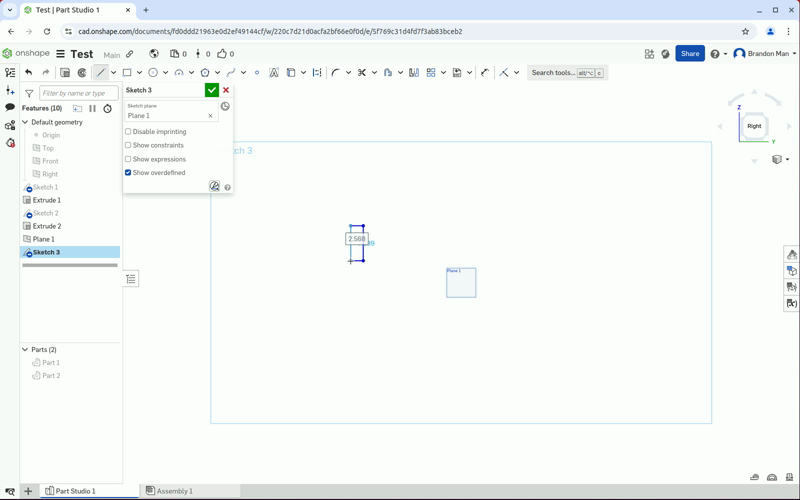
key(esc)
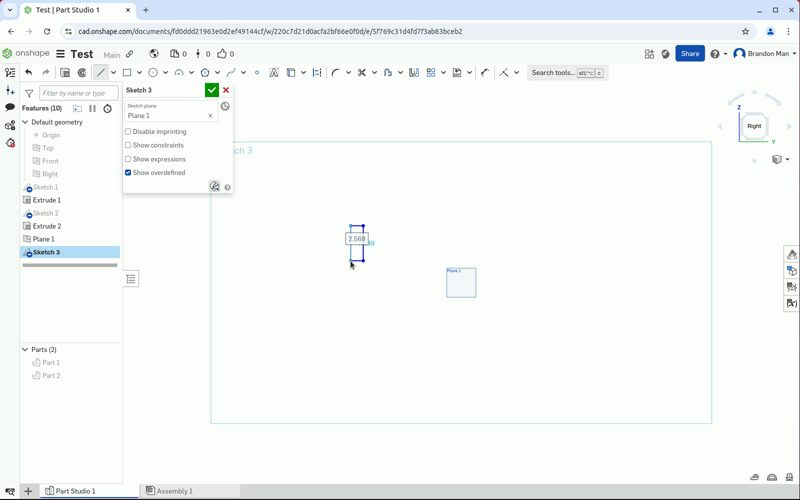
mouse_move(360, 245)
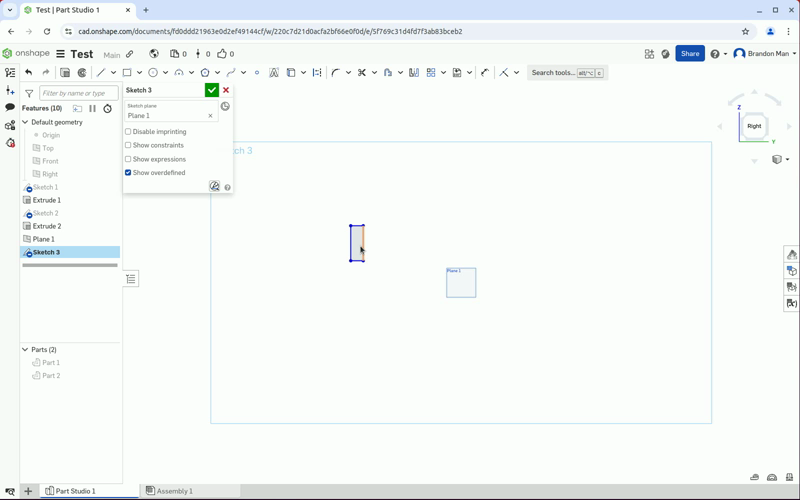
scroll(6)
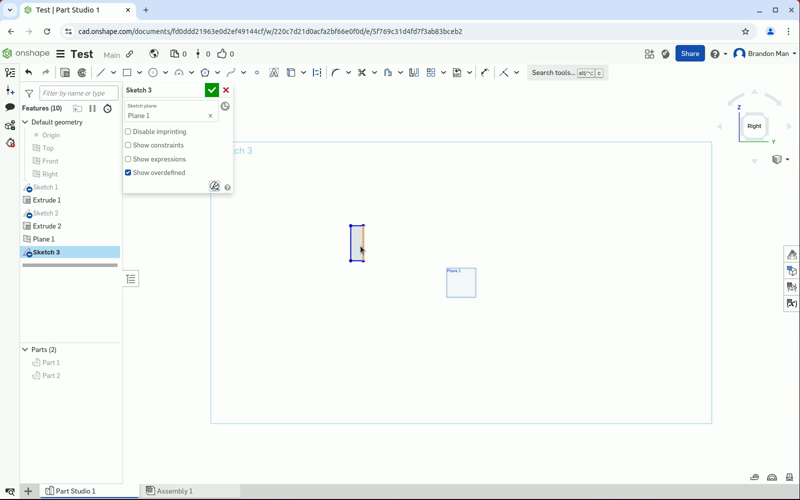
scroll(6)
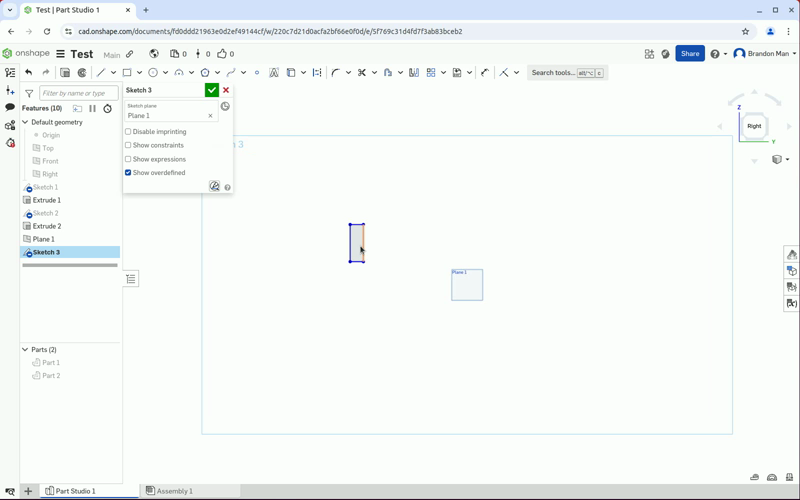
scroll(6)
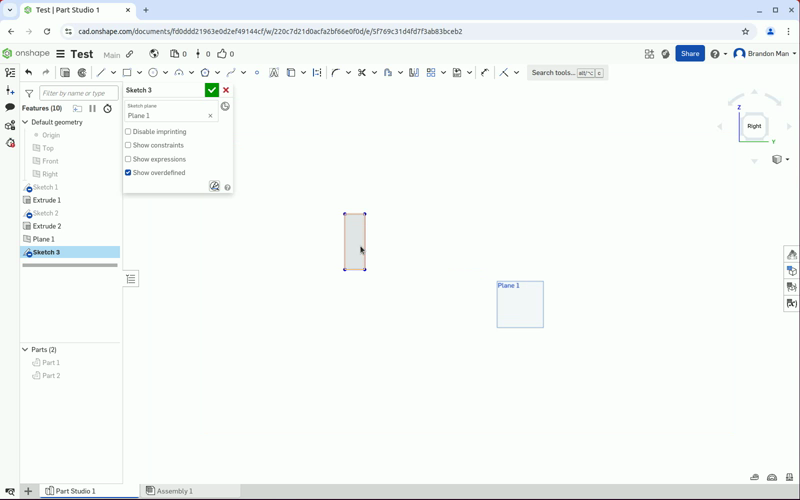
scroll(6)
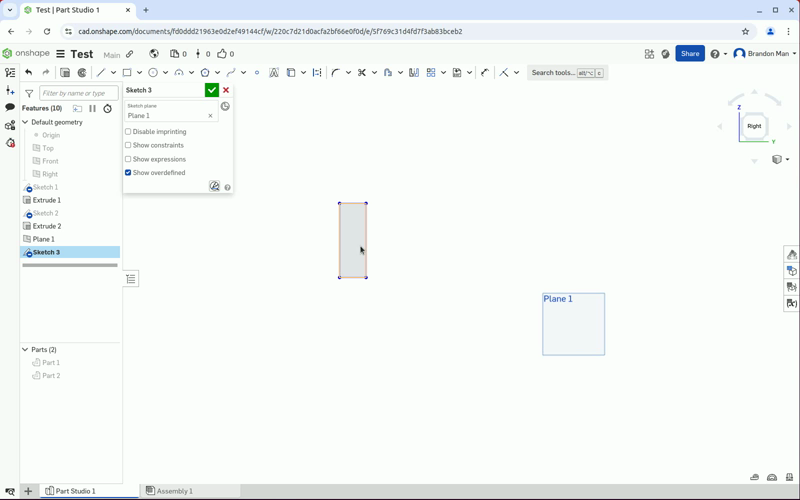
scroll(6)
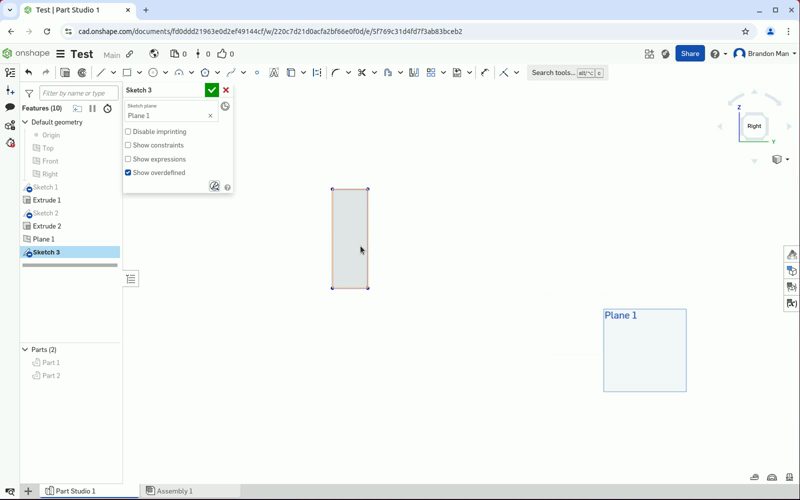
scroll(6)
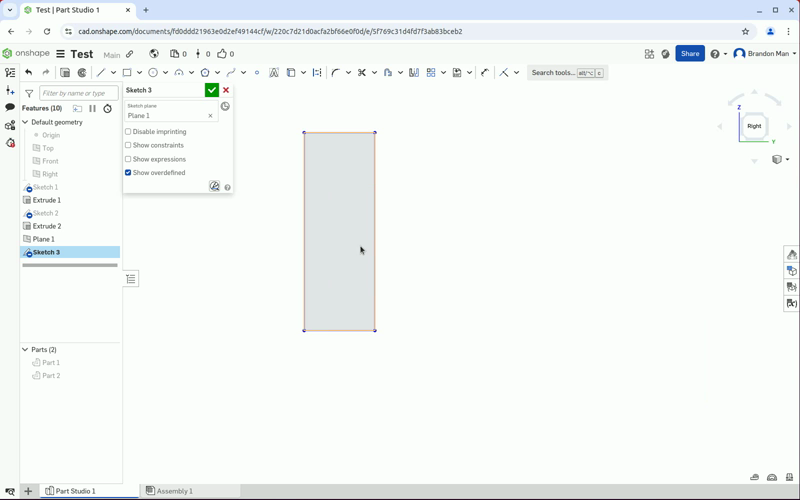
scroll(6)
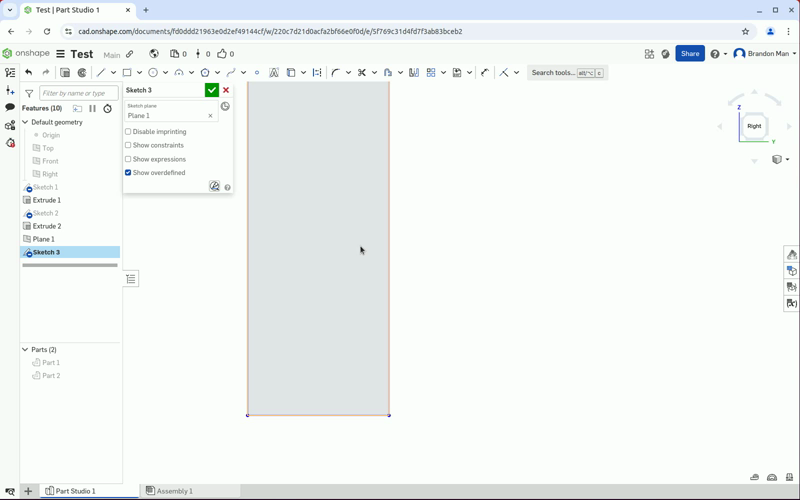
click(360, 245)
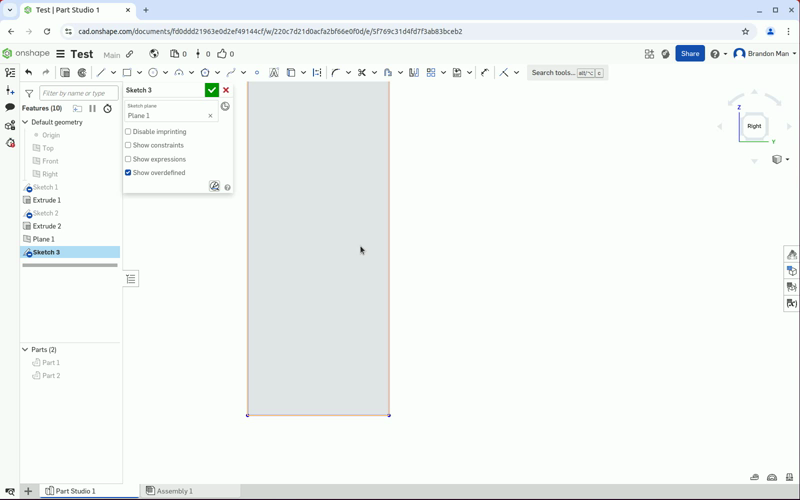
scroll(-6)
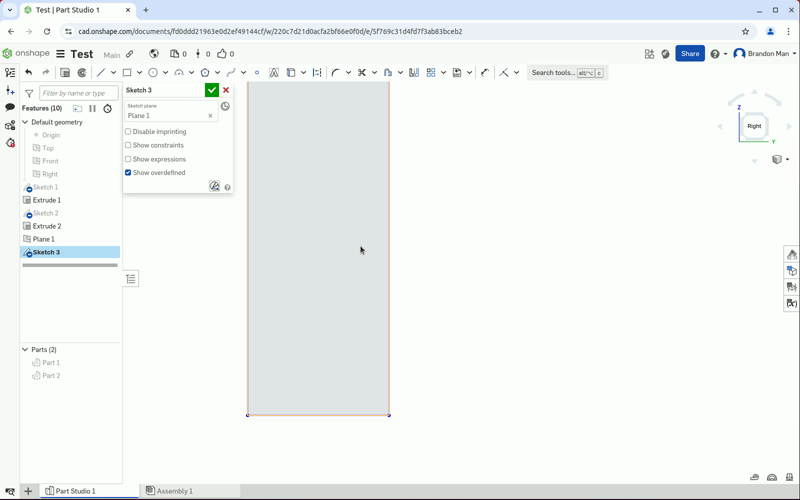
scroll(-6)
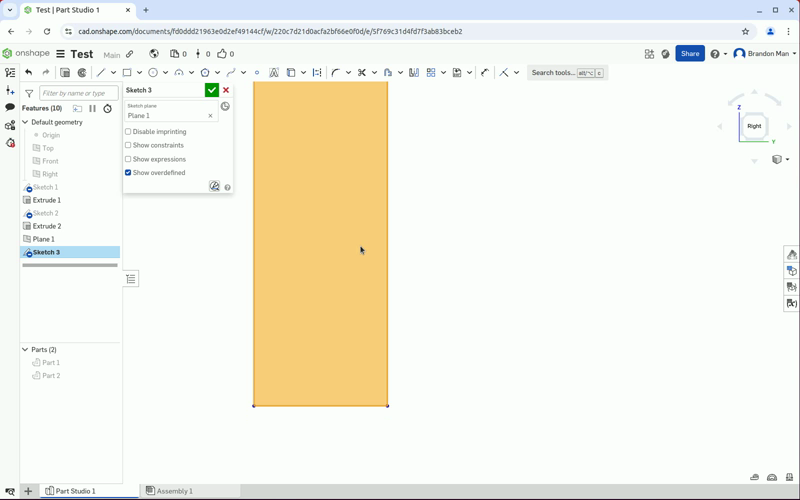
scroll(-6)
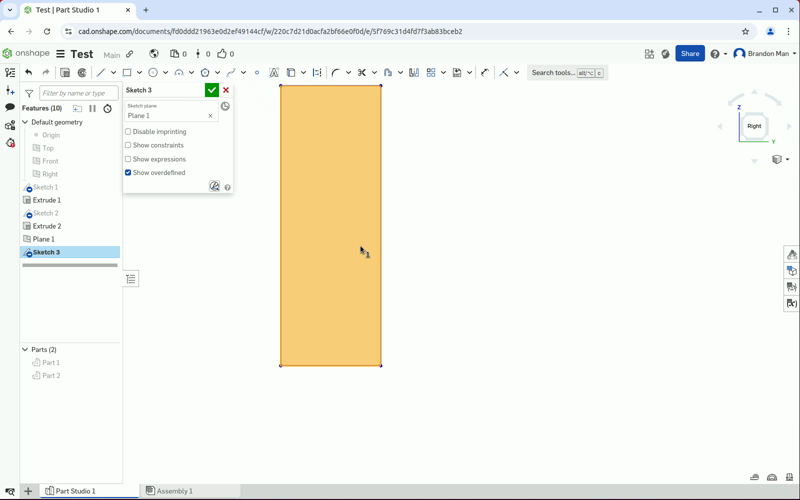
scroll(-6)
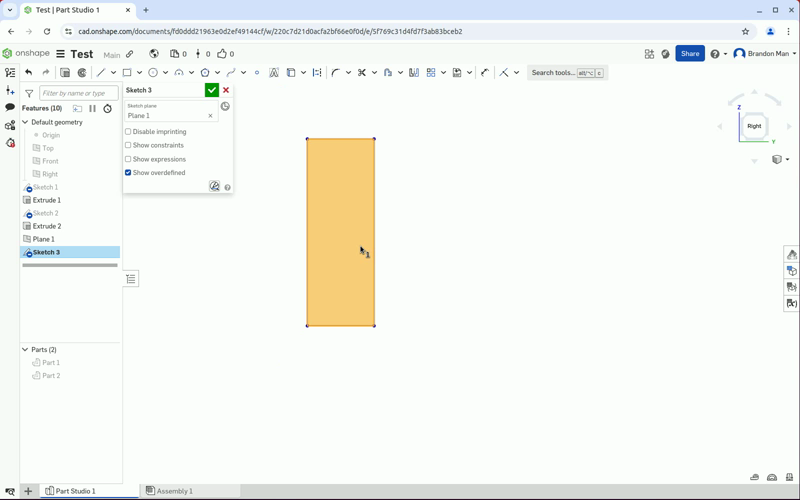
scroll(-6)
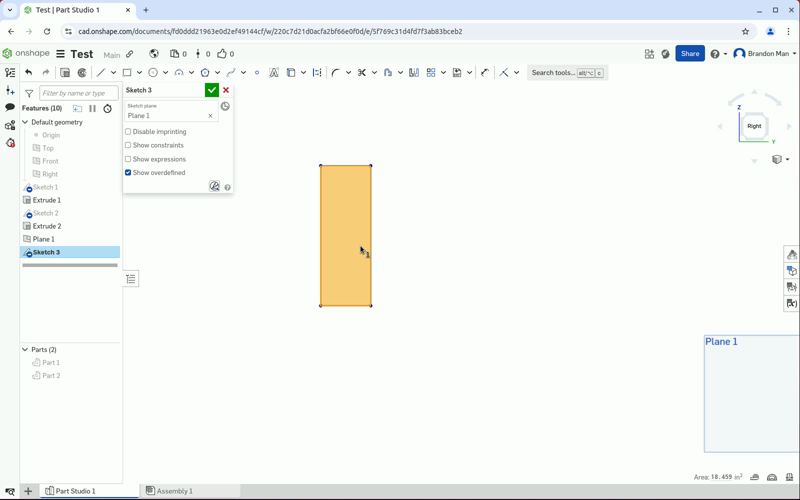
scroll(-6)
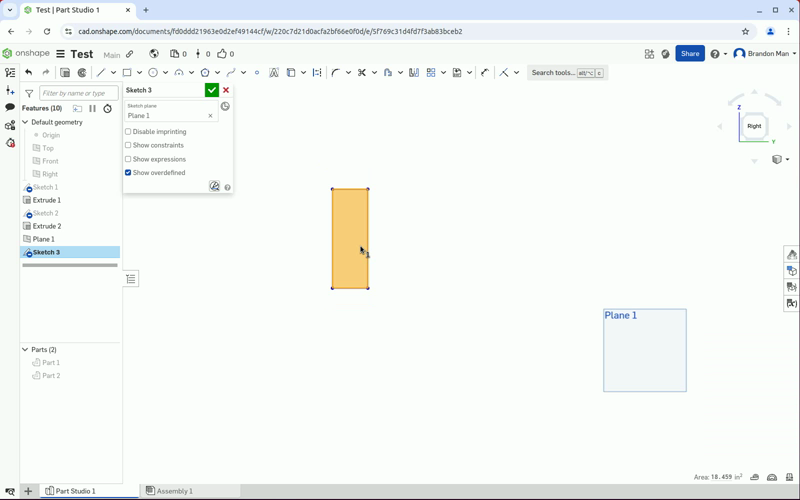
scroll(-6)
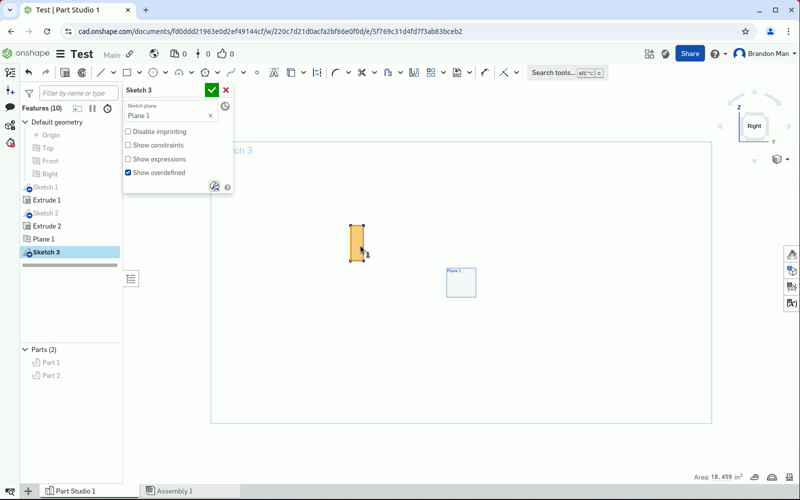
mouse_move(73, 352)
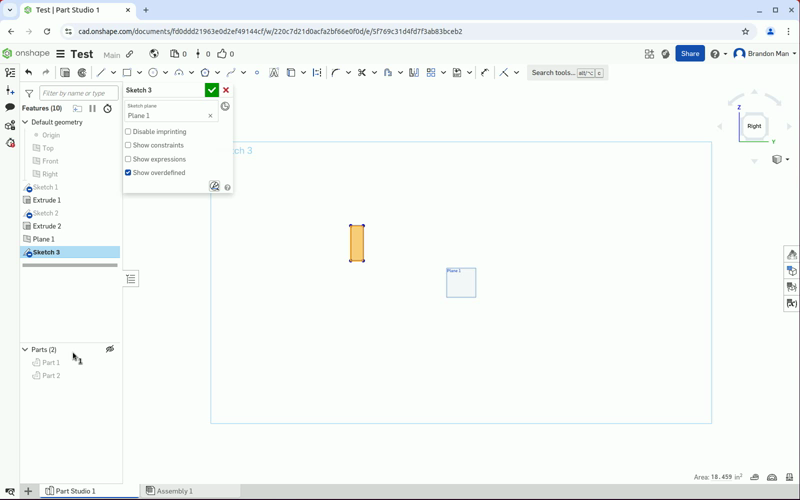
key(shift+y)
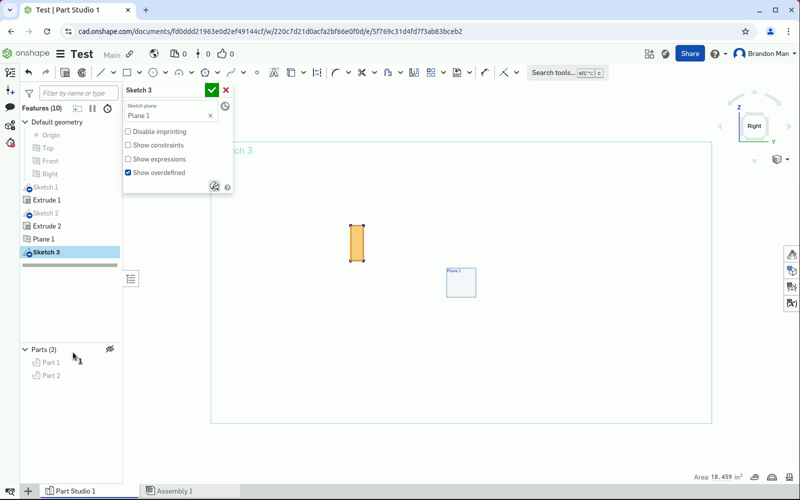
key(shift+e)
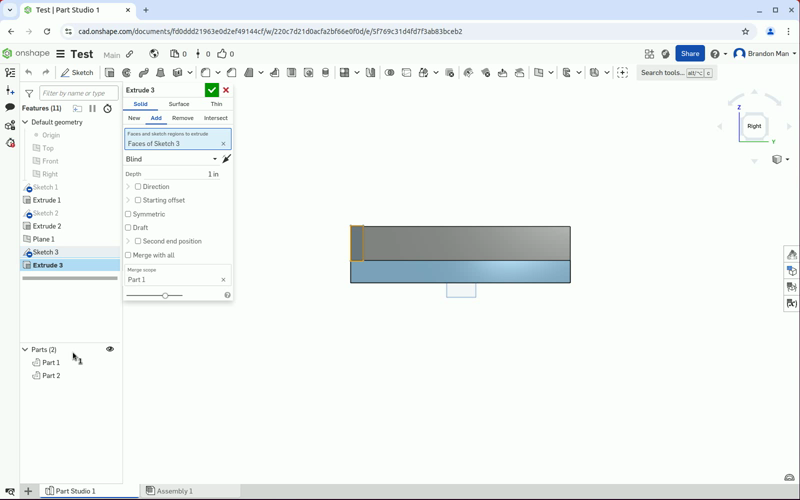
mouse_move(143, 106)
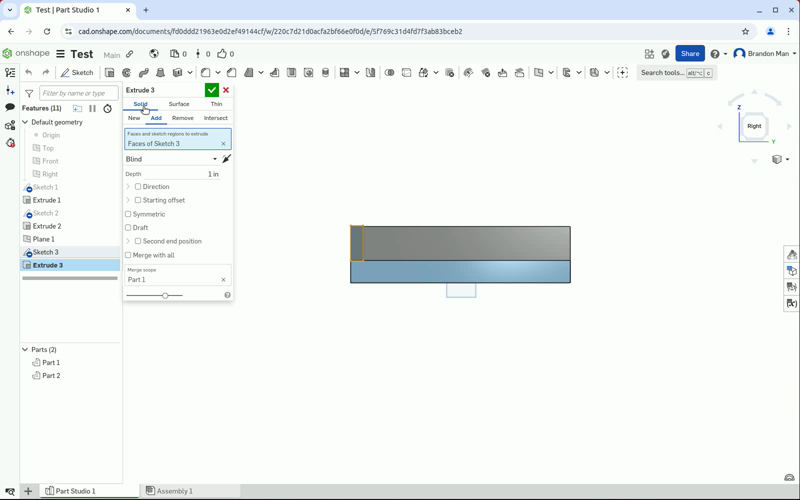
click(143, 106)
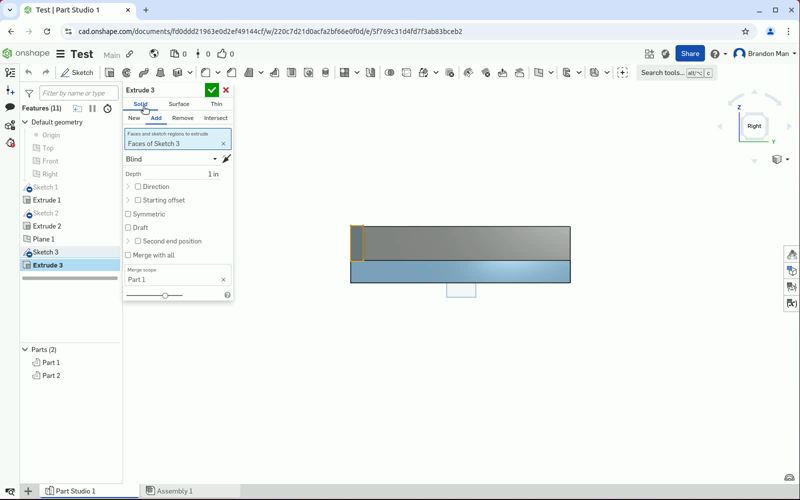
mouse_move(137, 120)
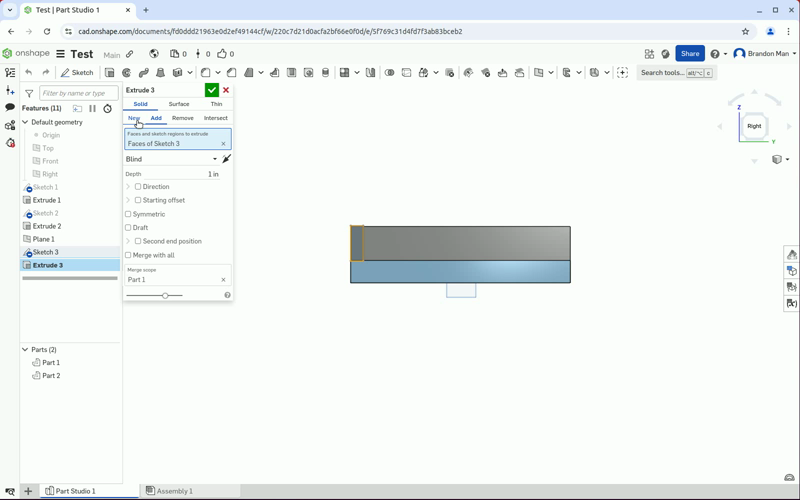
click(137, 120)
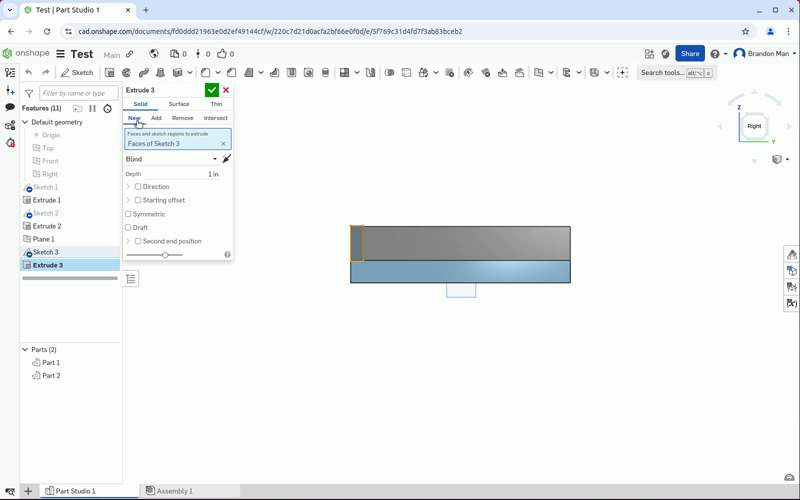
key(tab, 4)
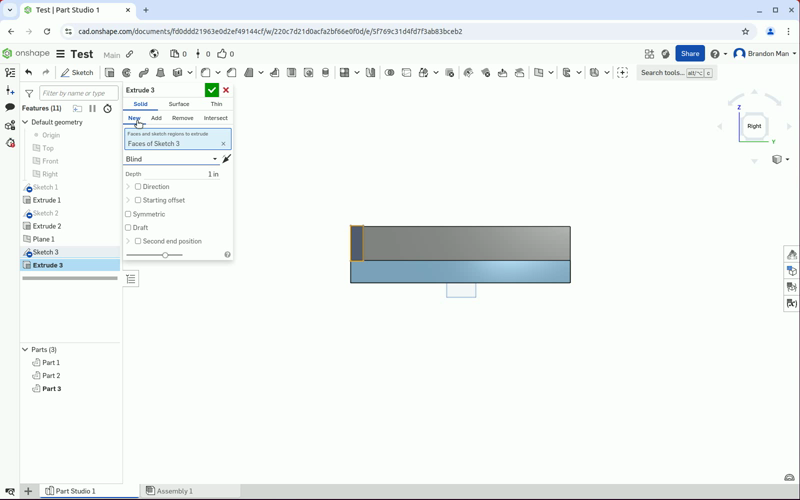
text(30.57)
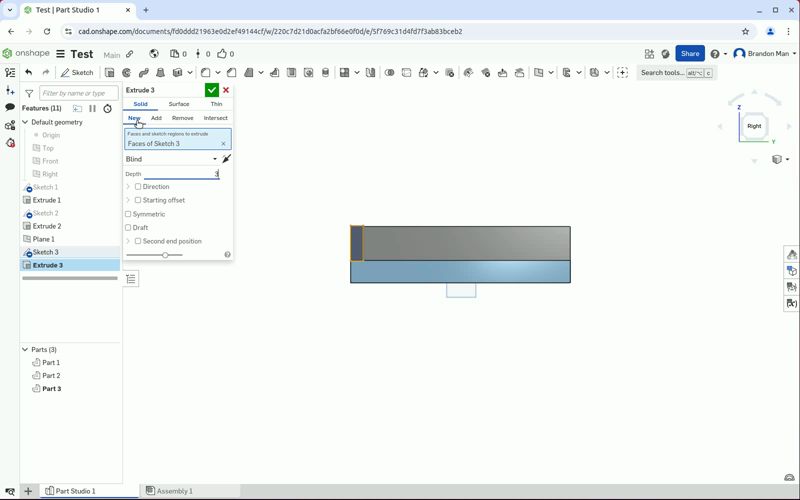
key(enter)
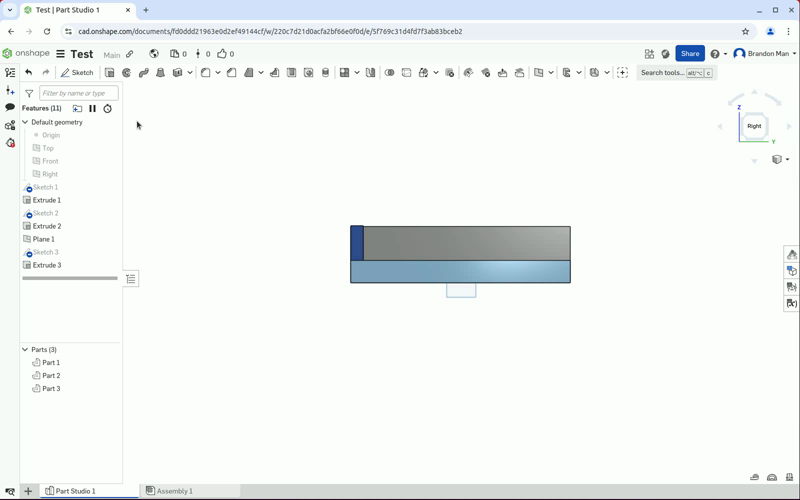
key(shift+h)
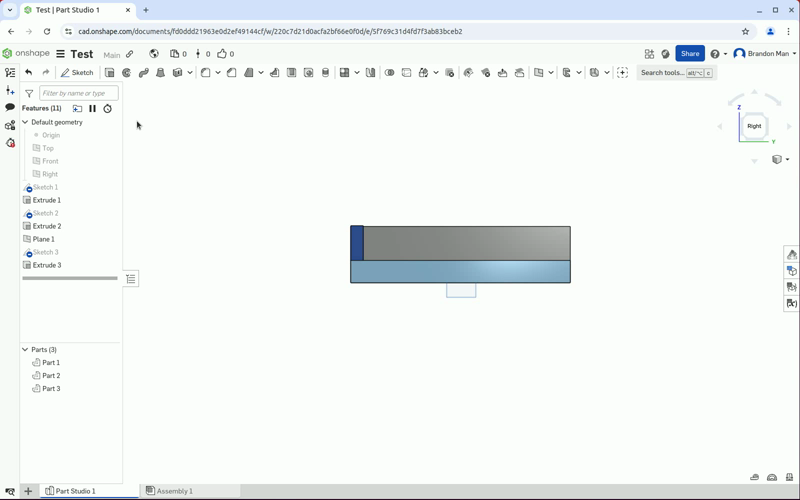
key(shift+h)
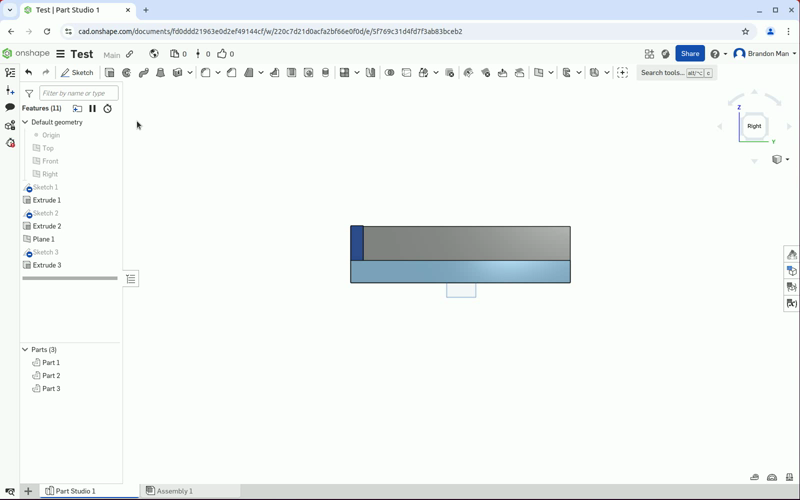
mouse_move(73, 189)
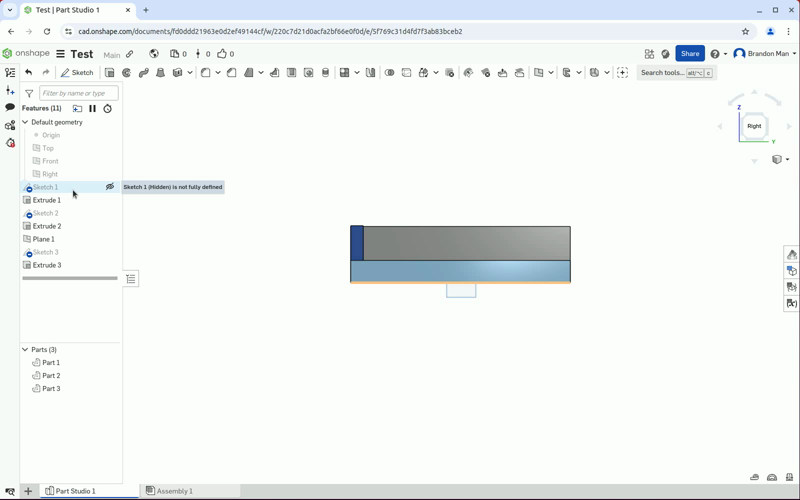
click(73, 189)
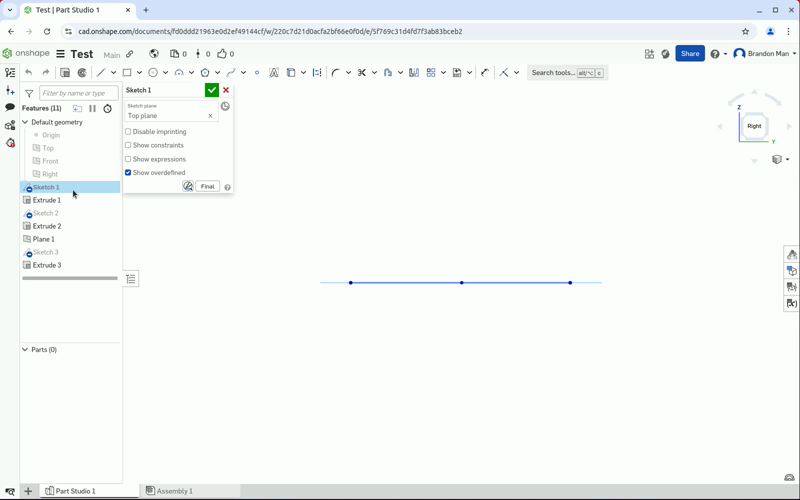
mouse_move(229, 92)
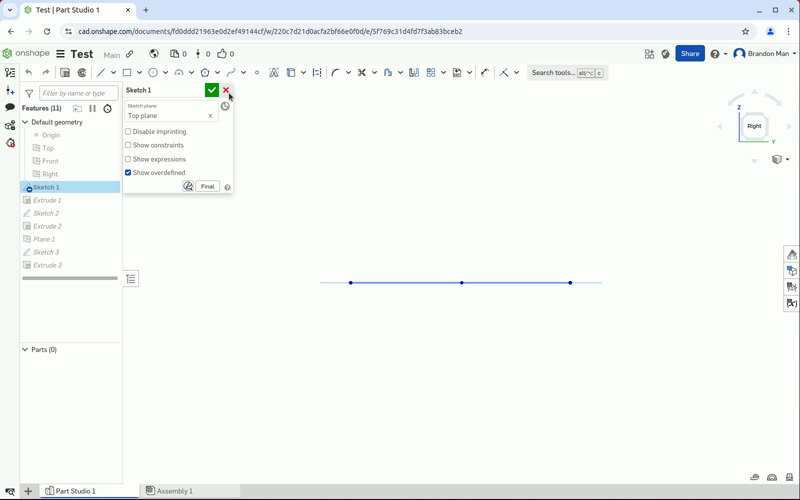
click(229, 92)
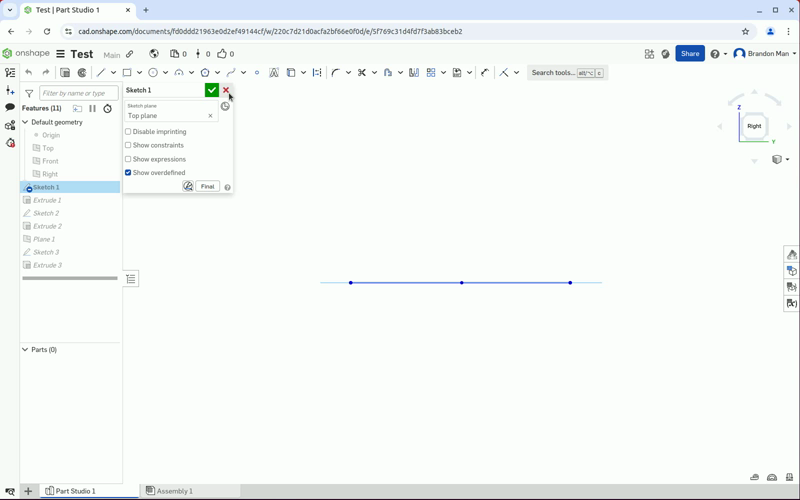
key(shift+s)
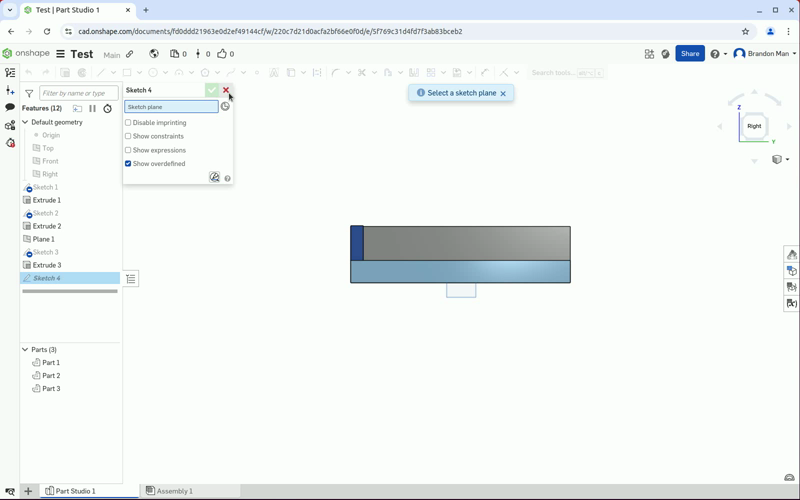
mouse_move(73, 241)
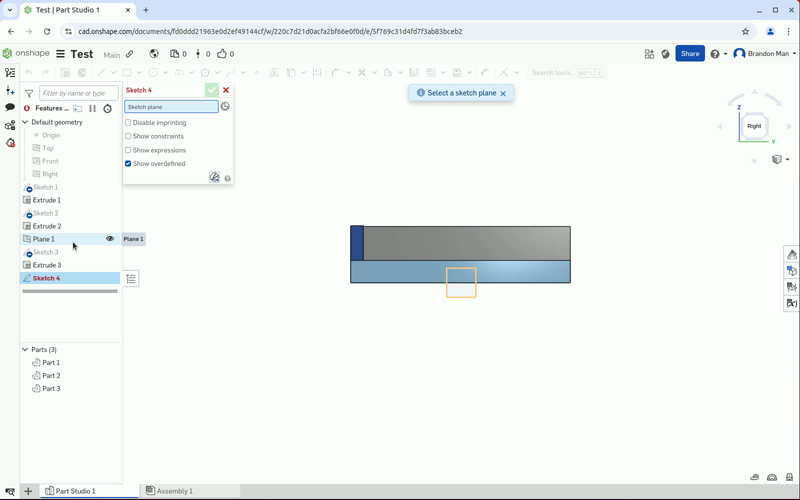
click(73, 241)
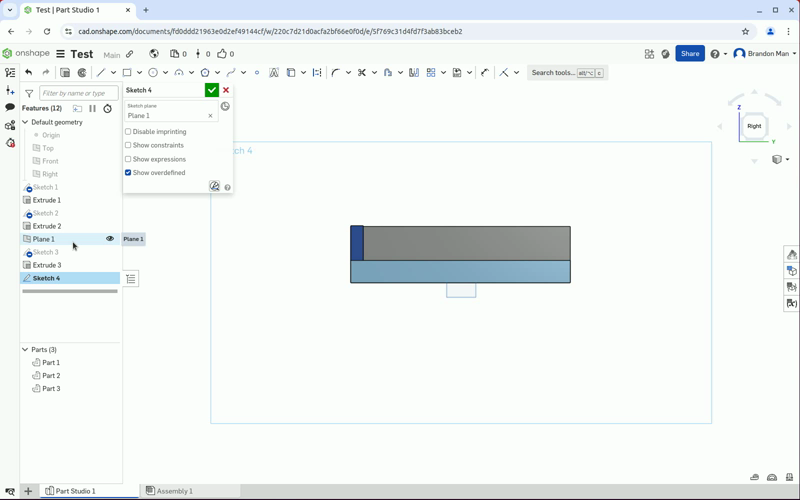
mouse_move(73, 352)
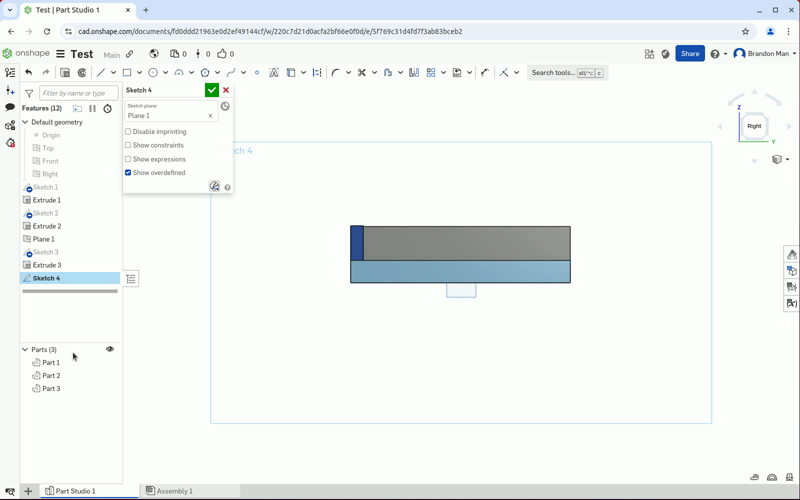
key(y)
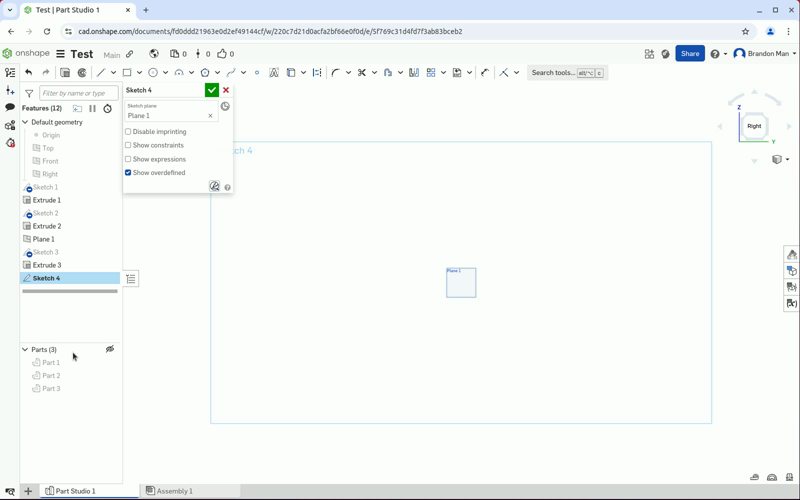
key(l)
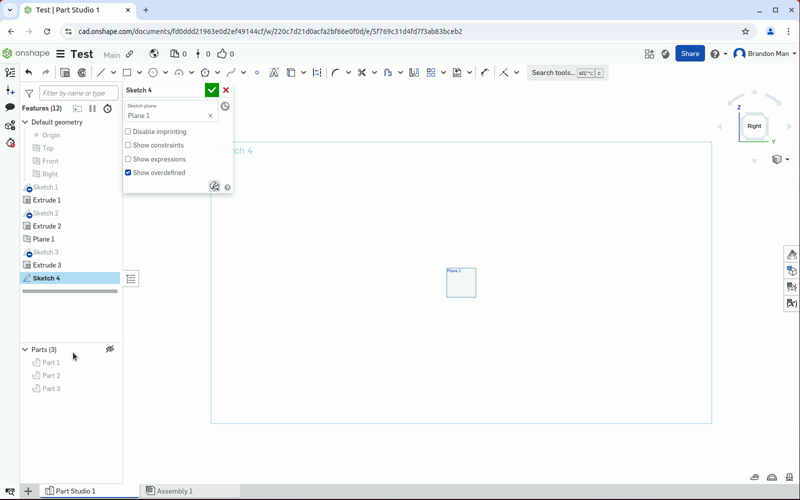
key_down(shift)
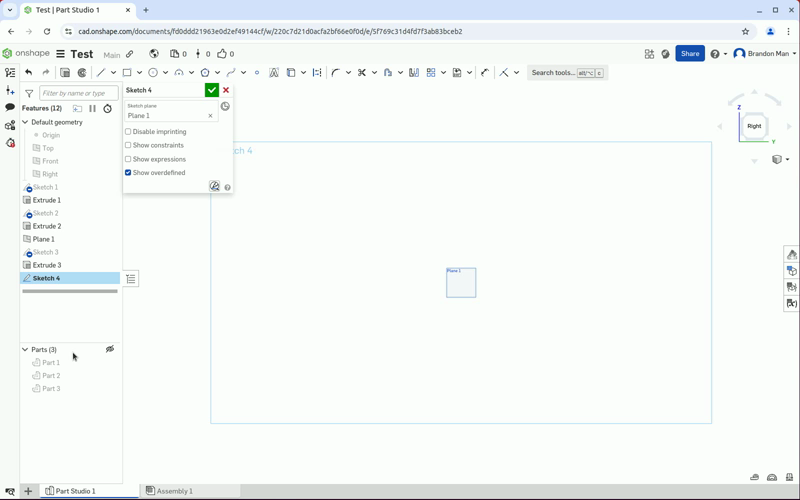
mouse_move(363, 233)
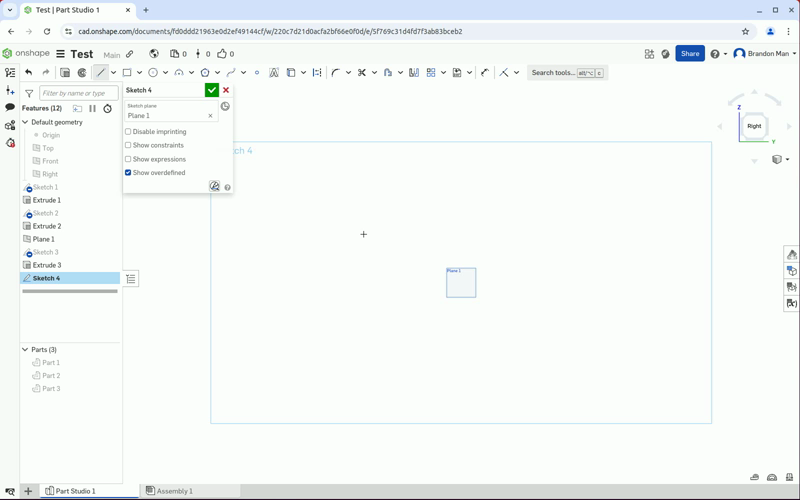
click(363, 233)
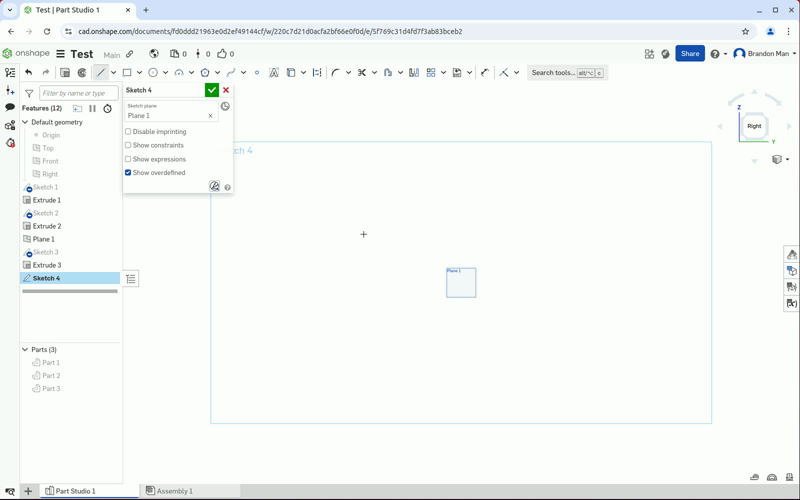
key_up(shift)
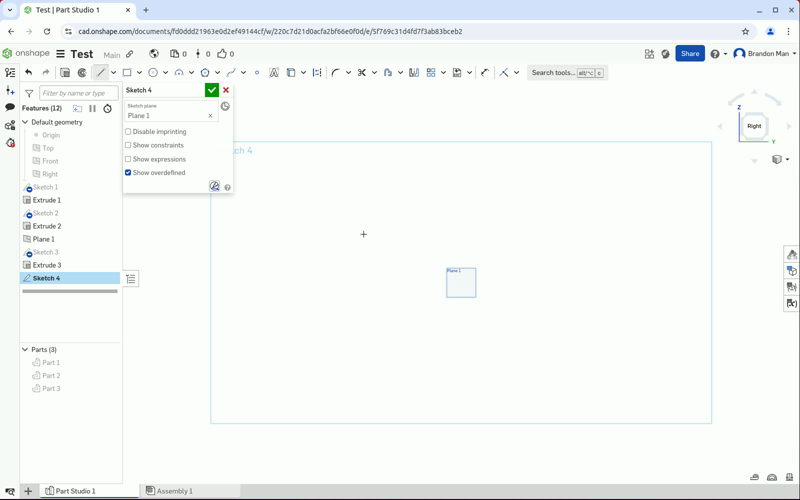
key_down(shift)
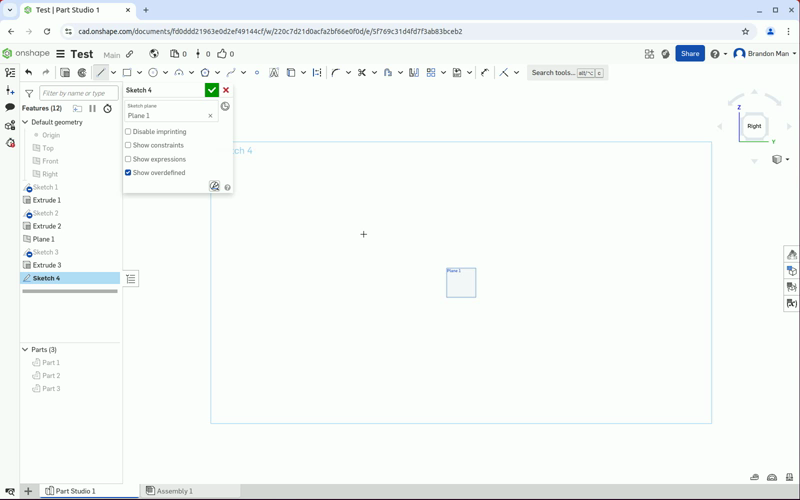
mouse_move(570, 233)
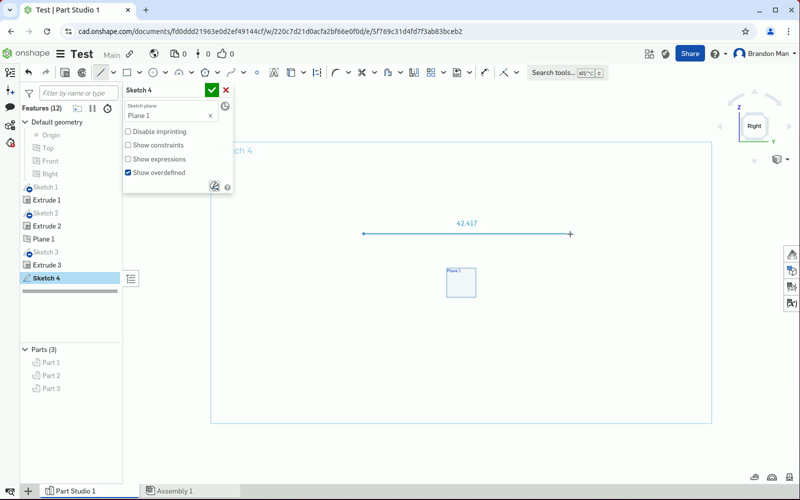
click(570, 233)
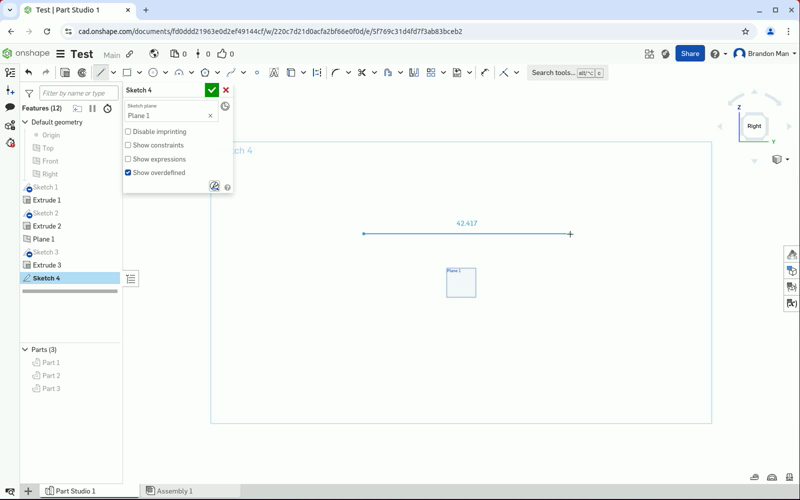
key_up(shift)
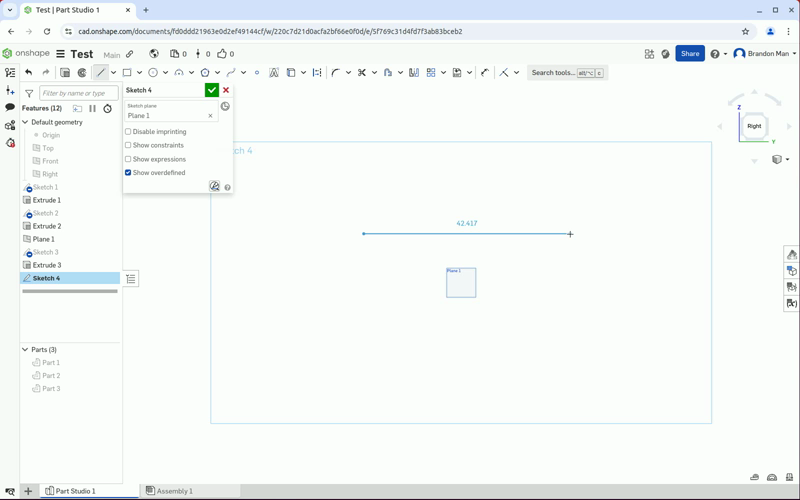
key_down(shift)
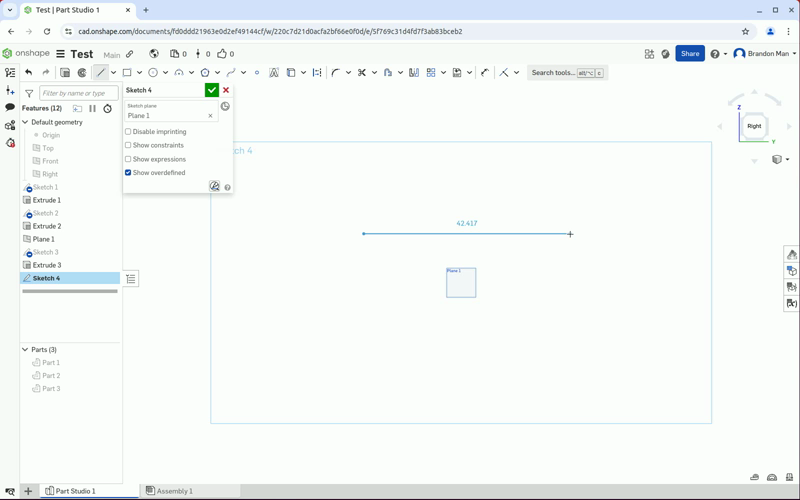
mouse_move(589, 233)
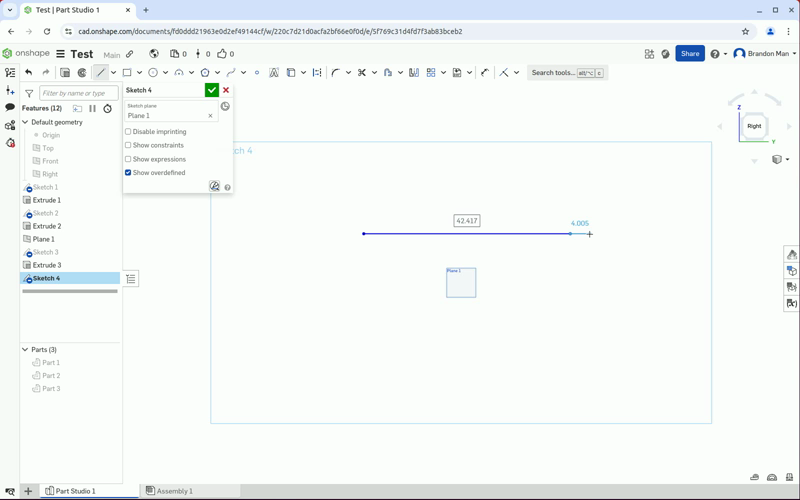
mouse_move(570, 227)
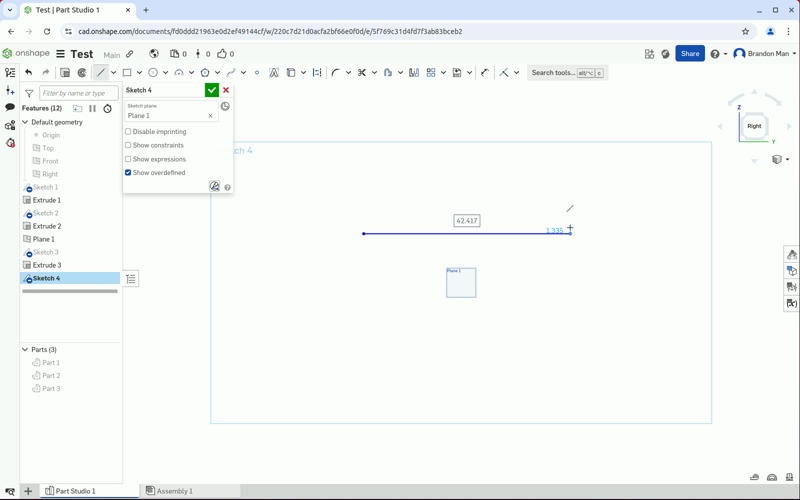
scroll(6)
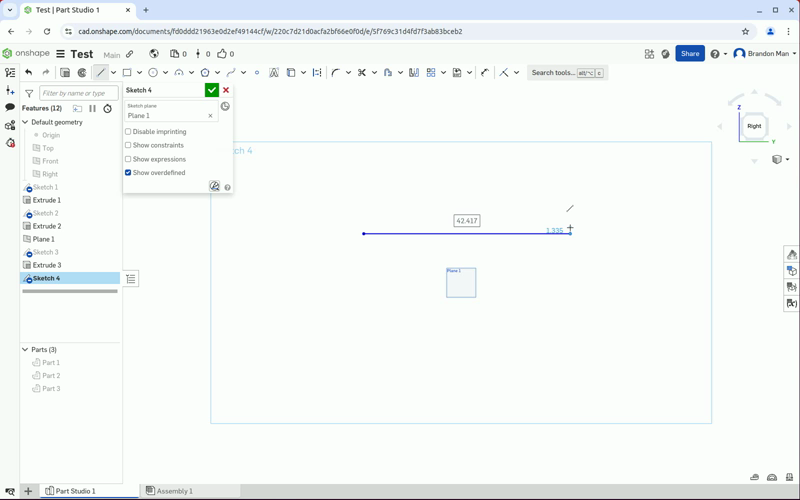
scroll(6)
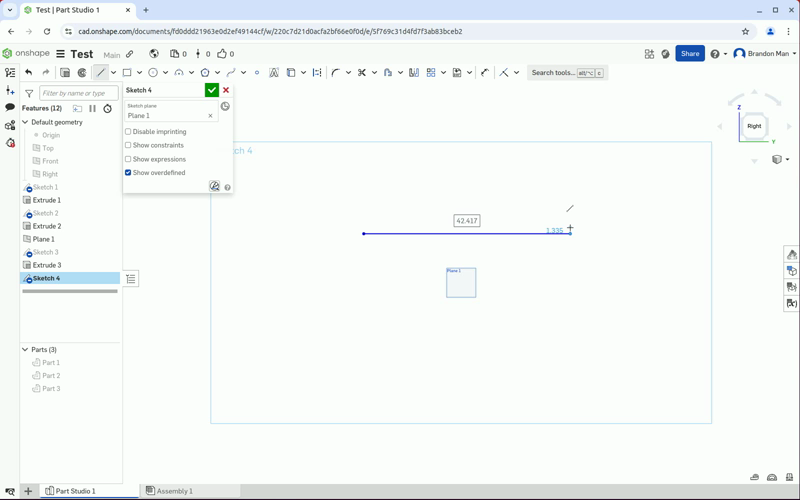
scroll(6)
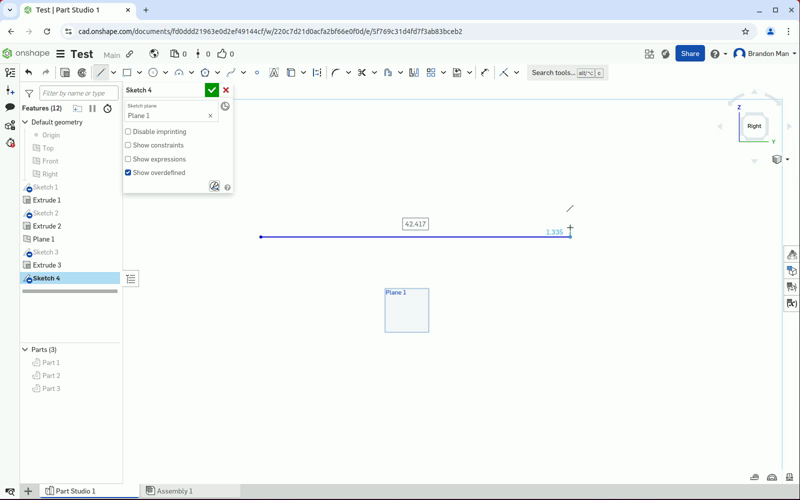
scroll(6)
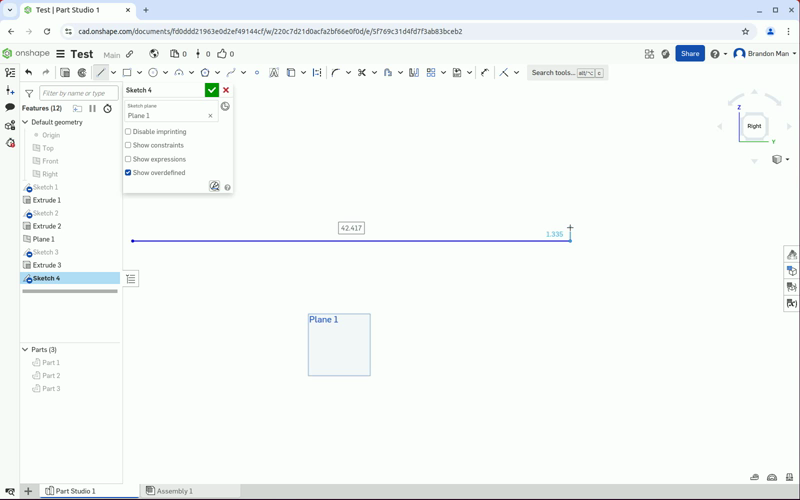
scroll(6)
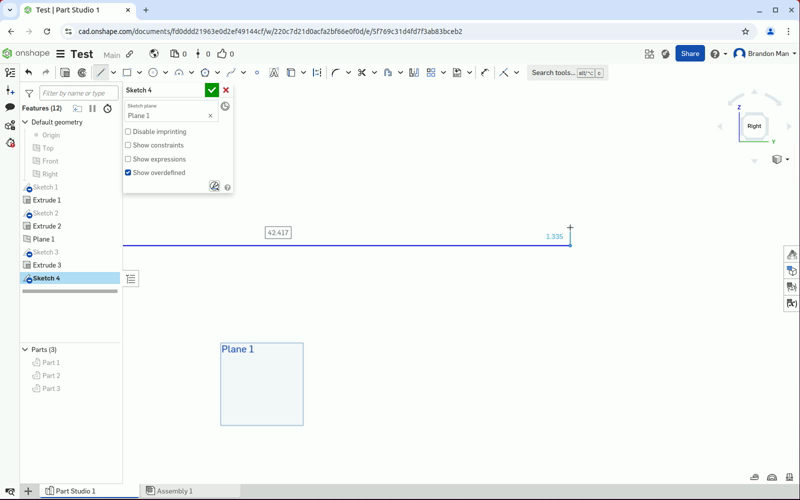
scroll(6)
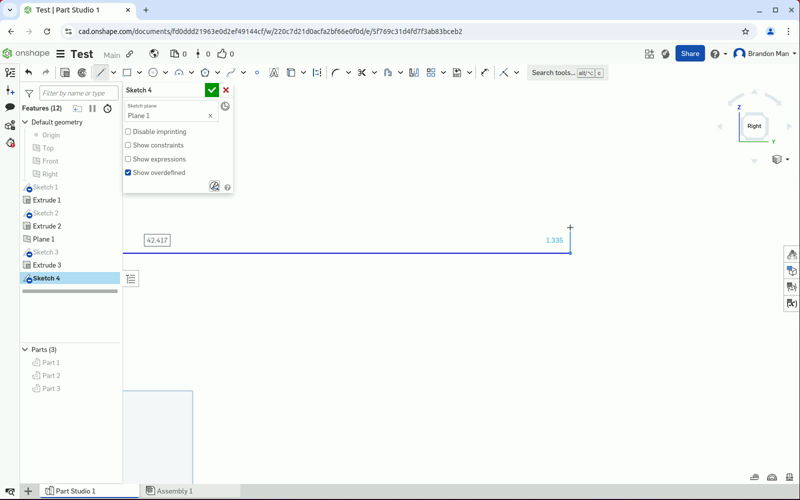
scroll(6)
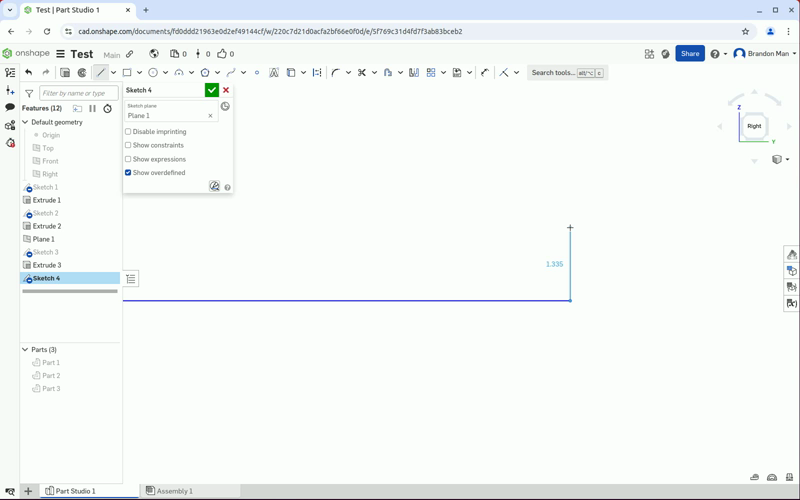
click(570, 227)
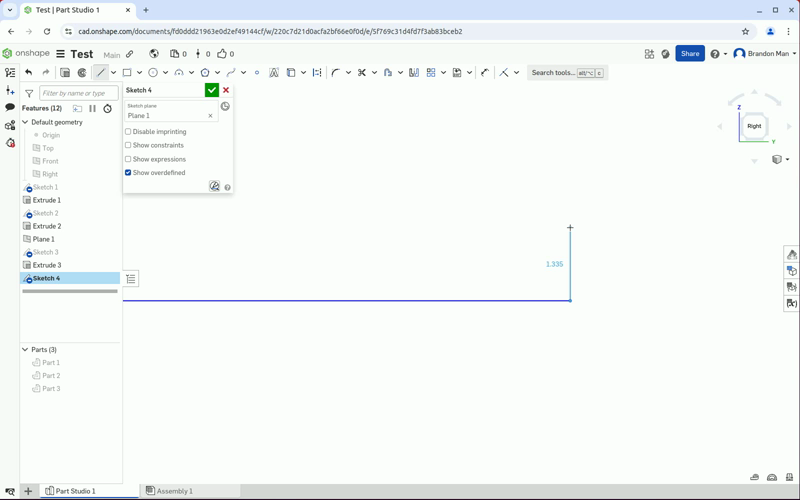
scroll(-6)
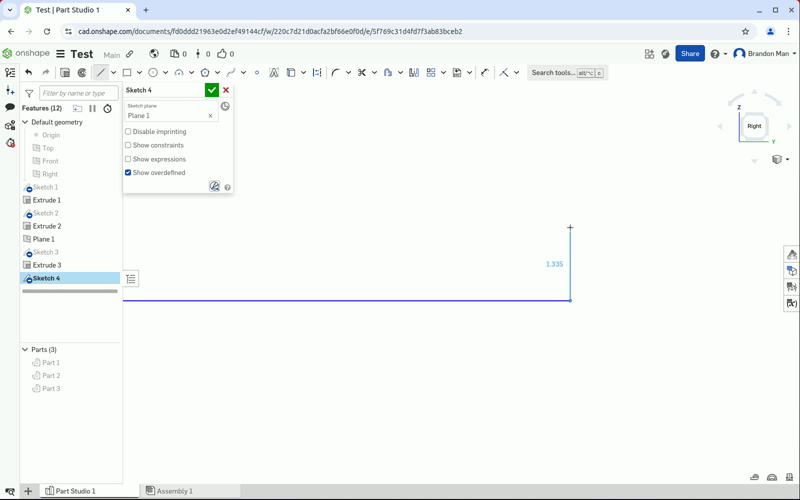
scroll(-6)
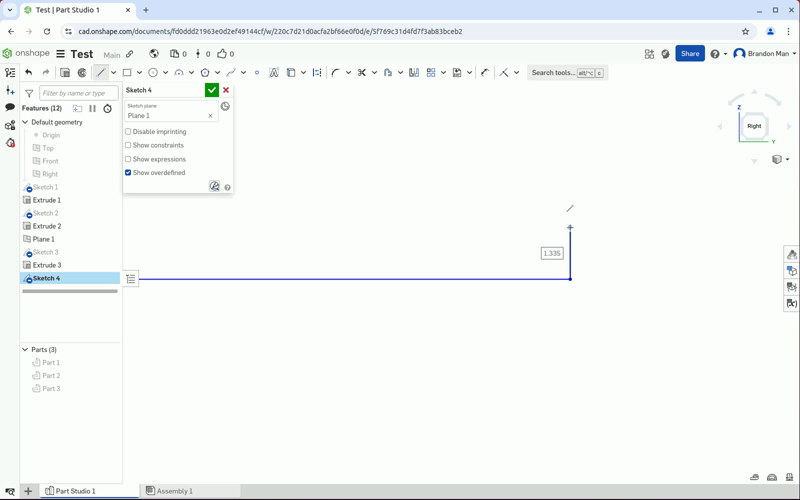
scroll(-6)
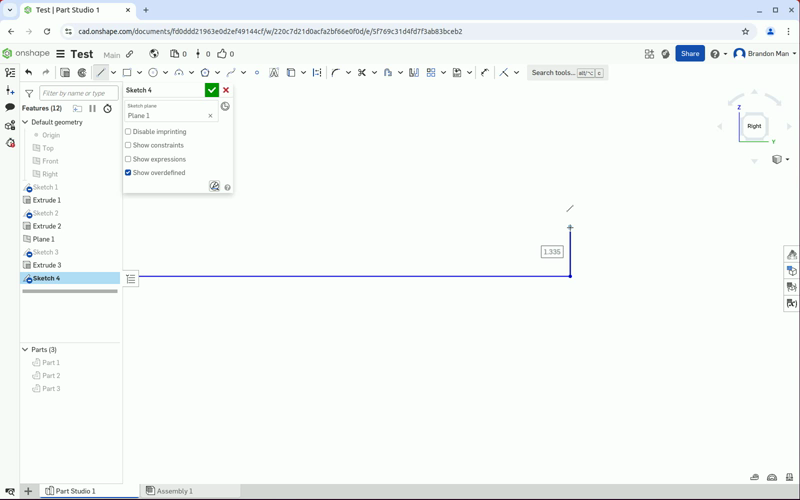
scroll(-6)
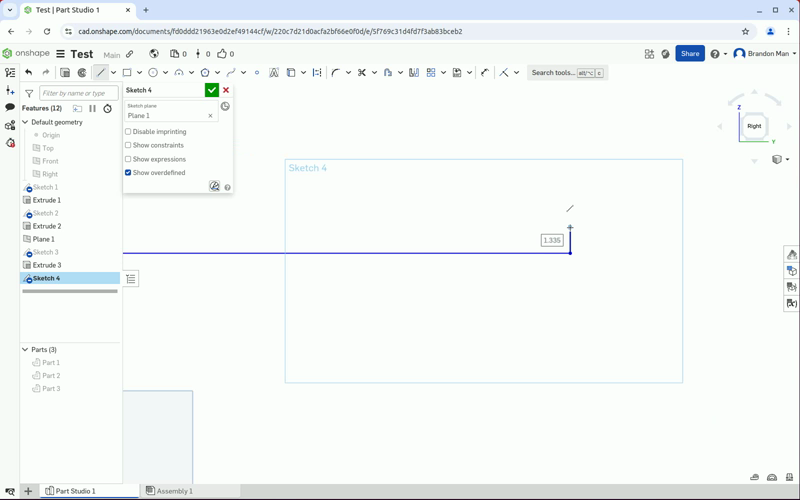
scroll(-6)
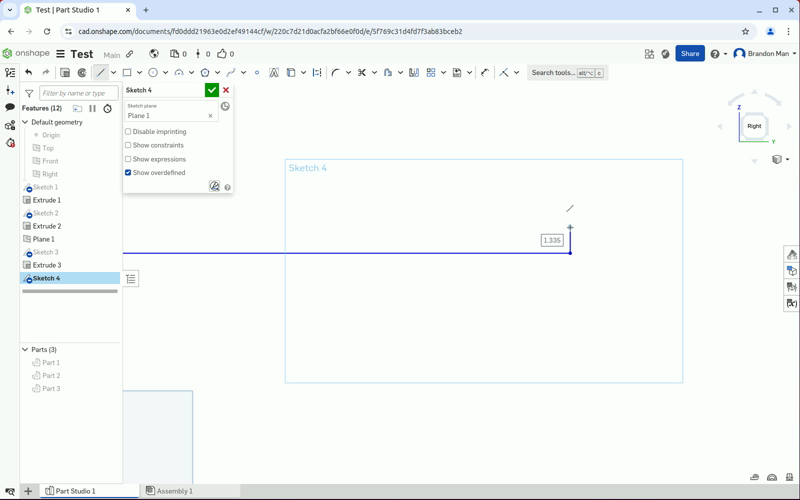
scroll(-6)
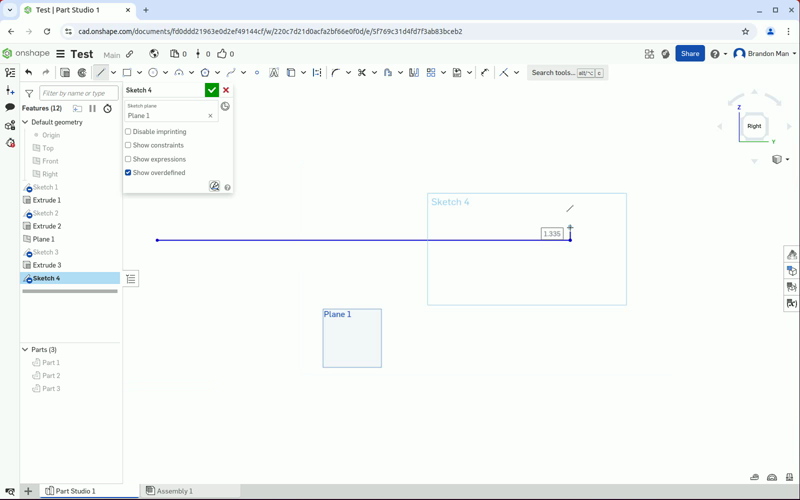
scroll(-6)
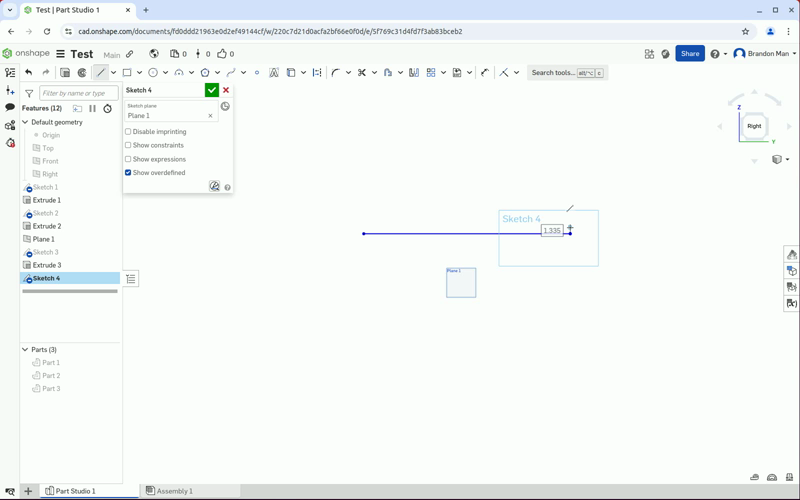
key_up(shift)
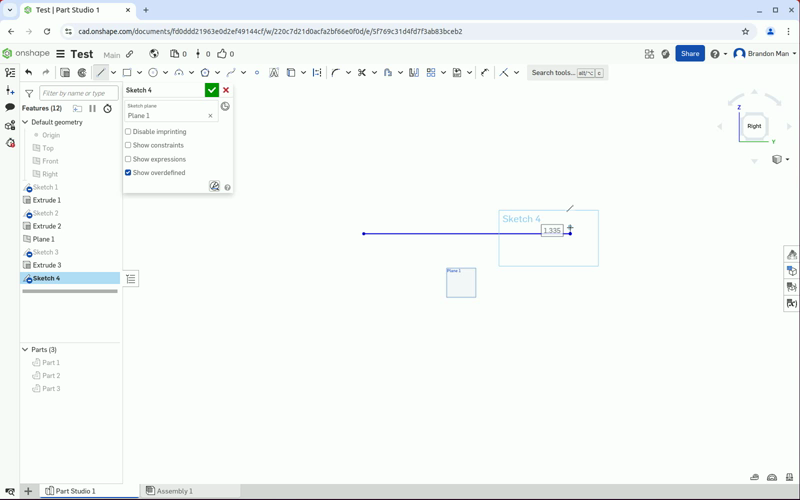
key_down(shift)
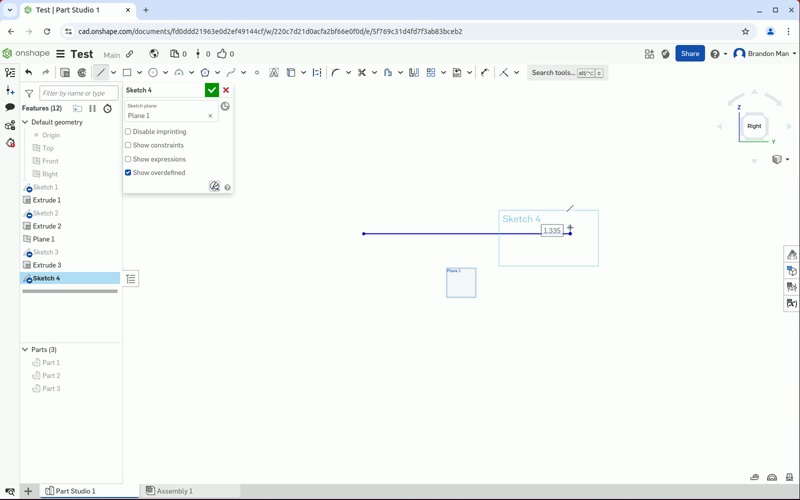
mouse_move(363, 227)
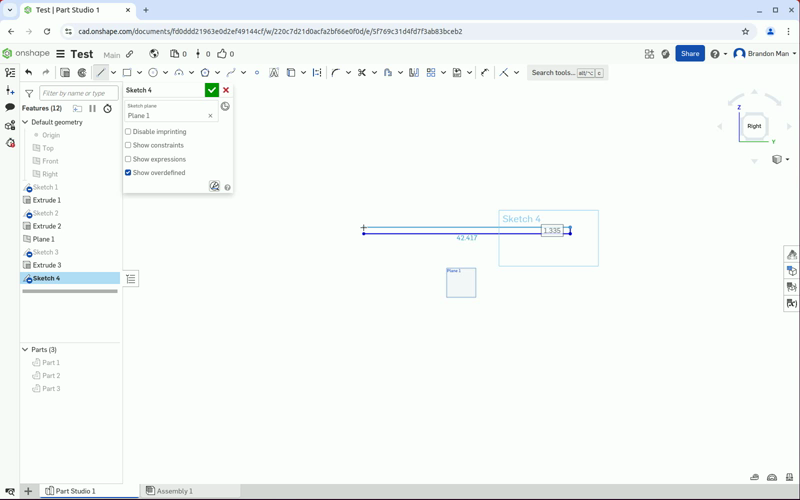
click(363, 227)
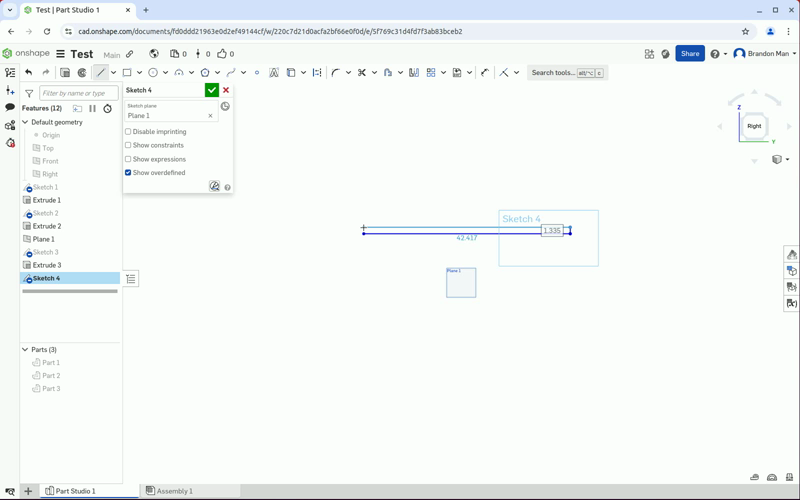
key_up(shift)
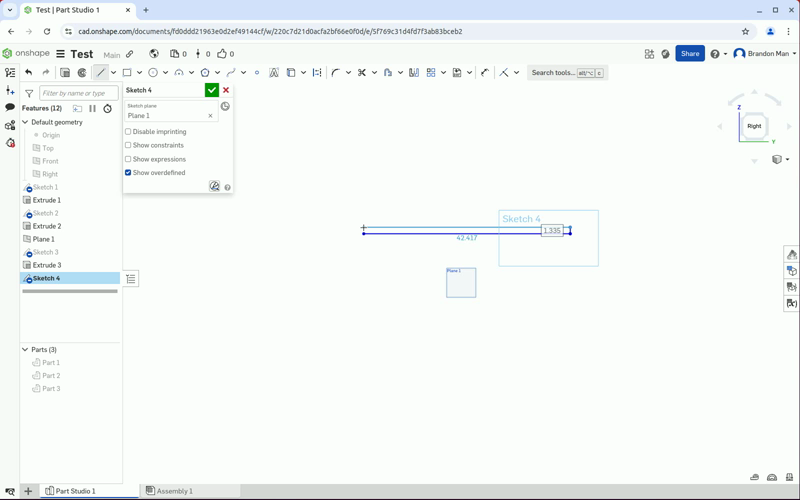
mouse_move(393, 227)
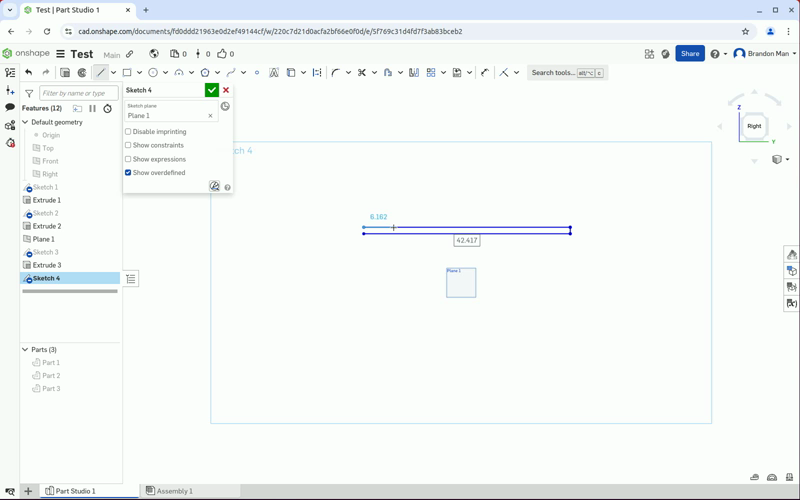
key_down(shift)
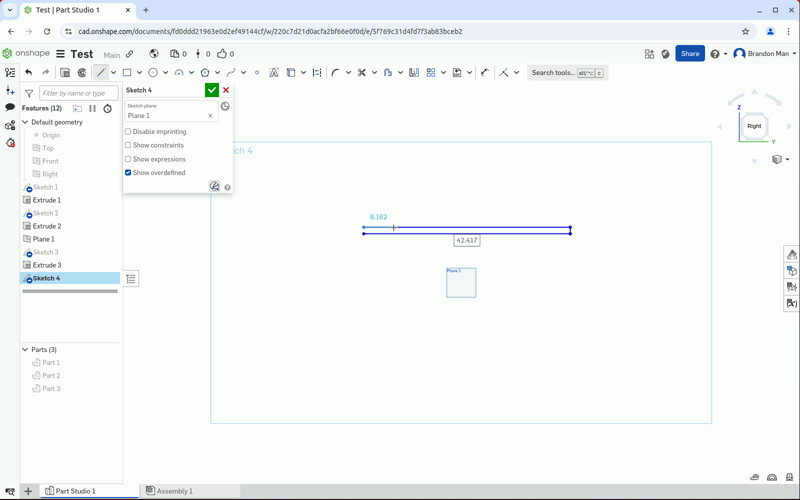
mouse_move(363, 233)
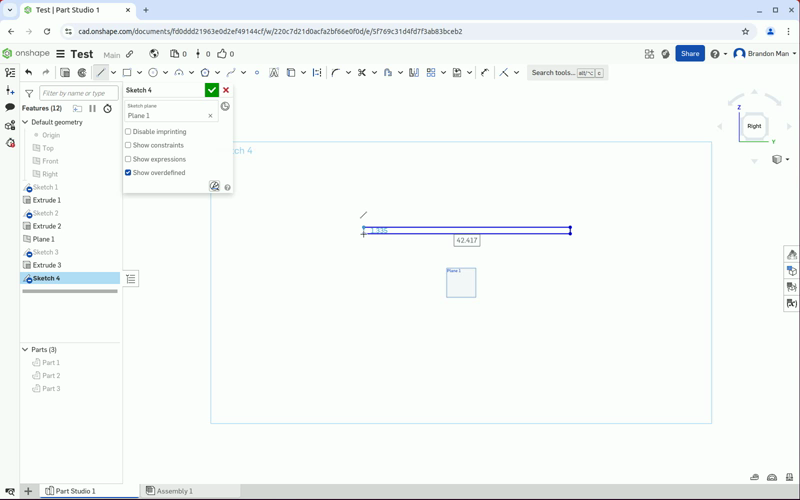
scroll(6)
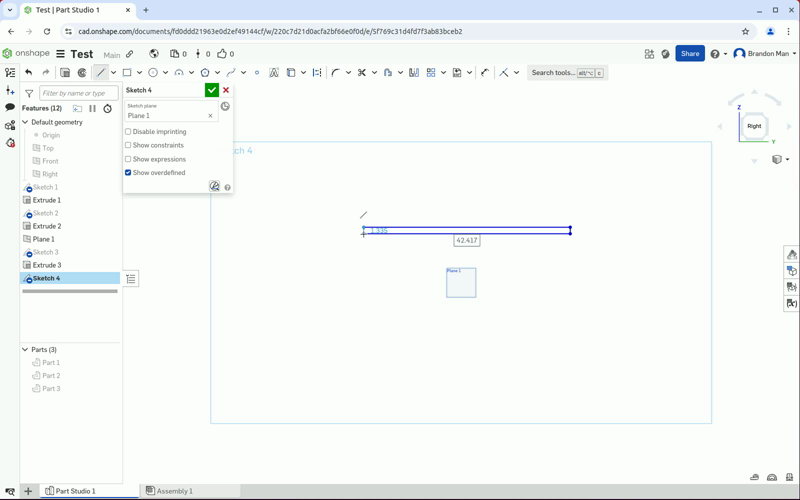
scroll(6)
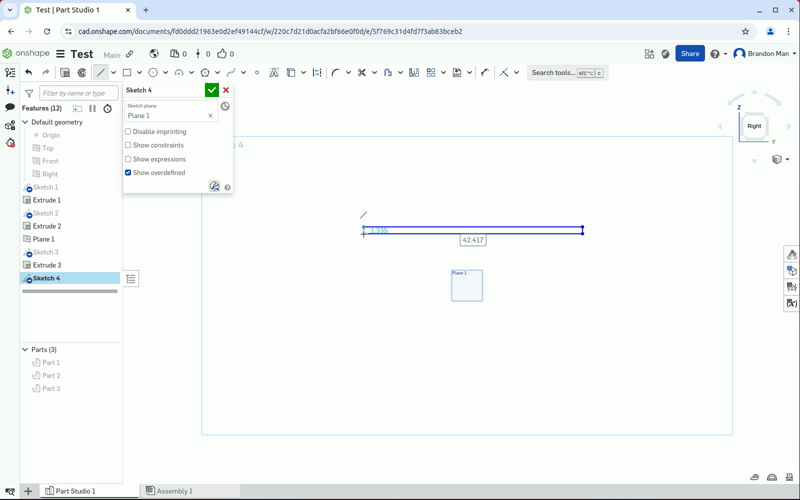
scroll(6)
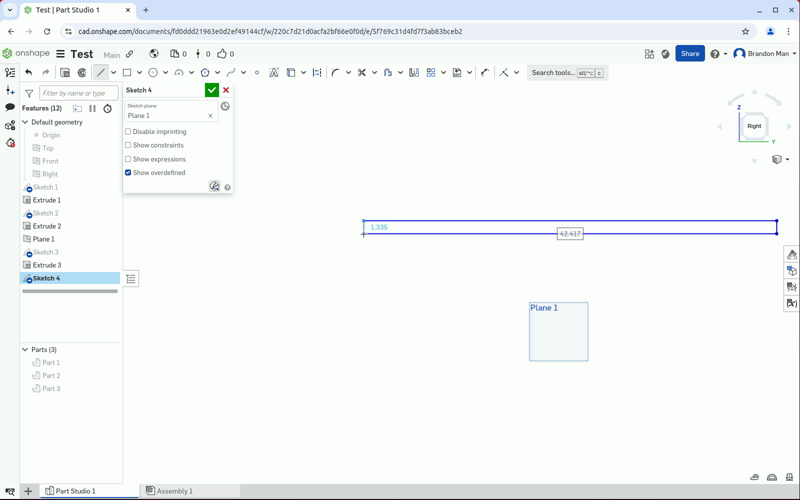
scroll(6)
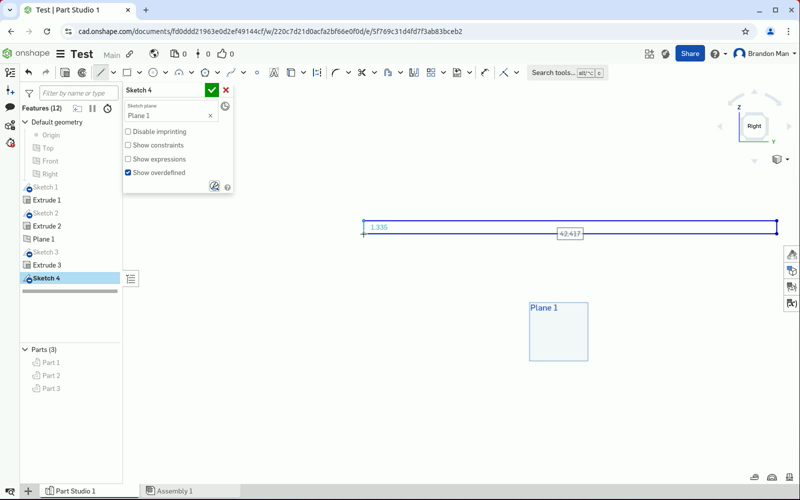
scroll(6)
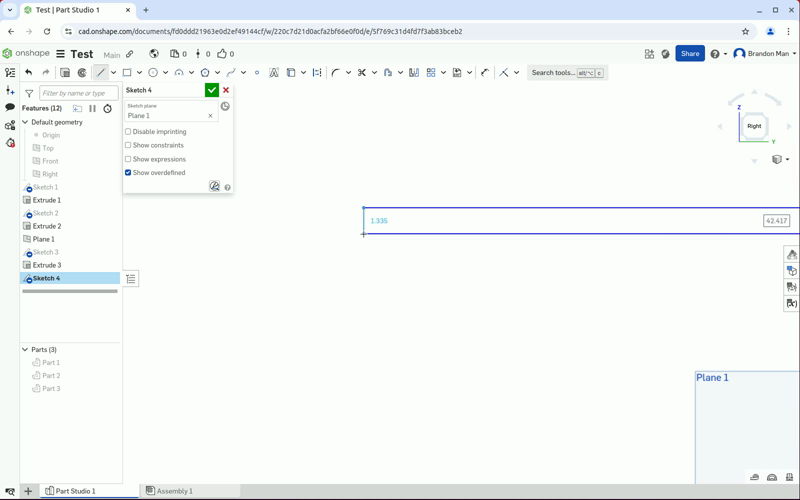
scroll(6)
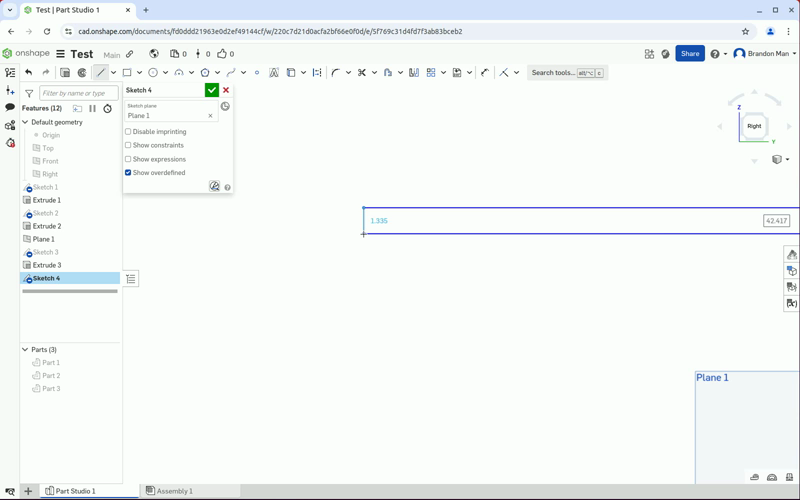
scroll(6)
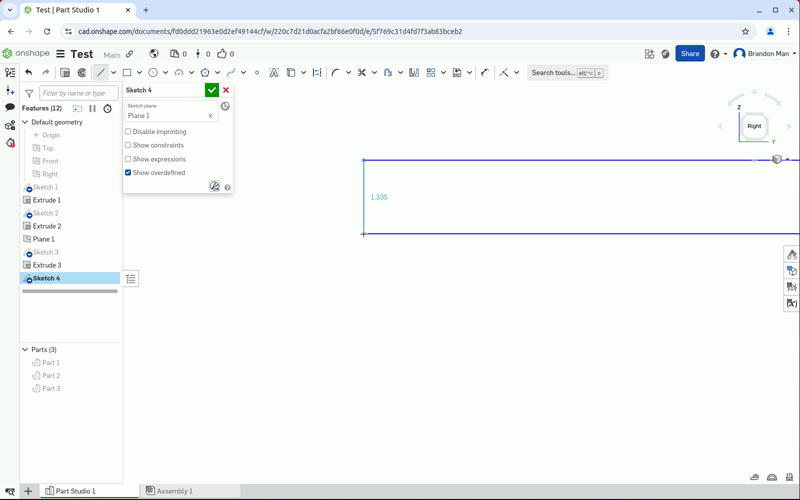
key_up(shift)
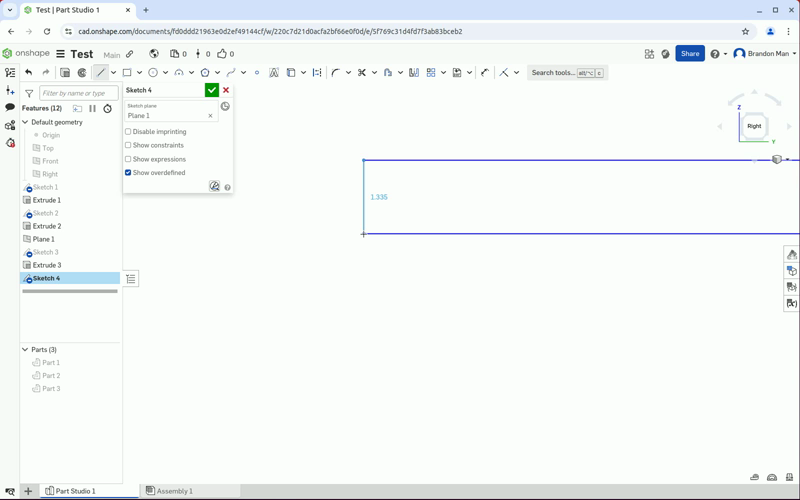
click(363, 233)
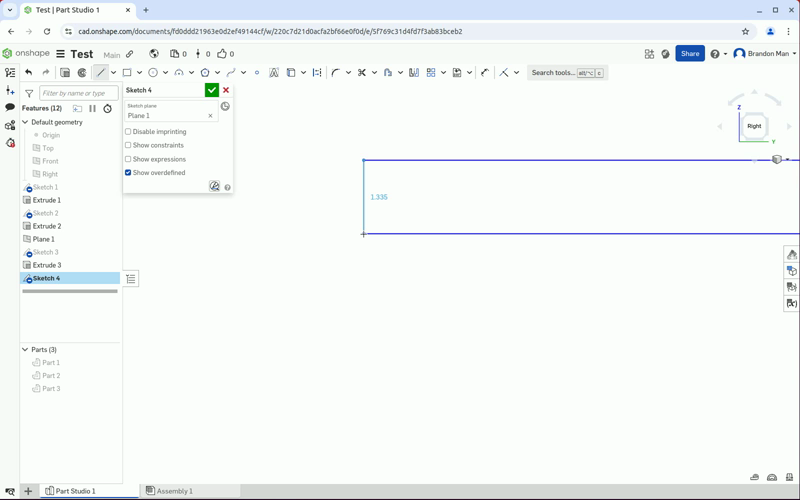
scroll(-6)
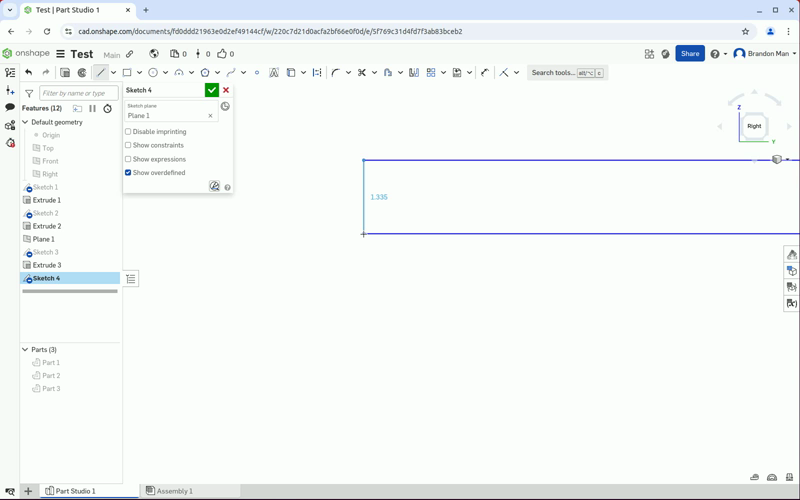
scroll(-6)
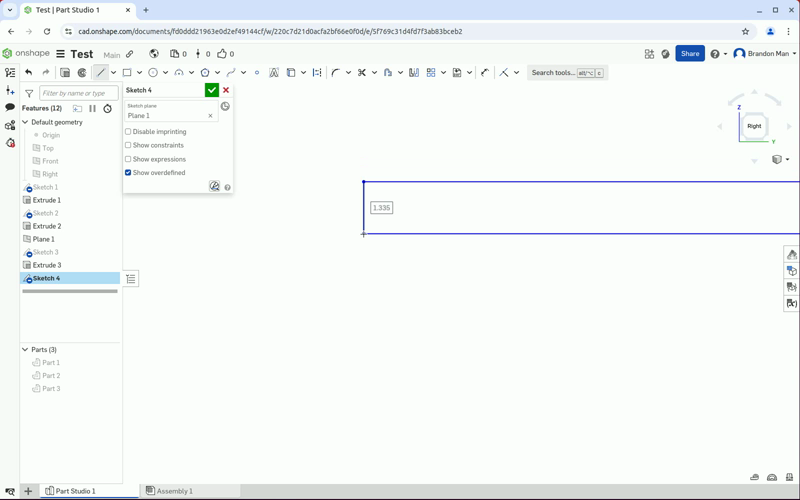
scroll(-6)
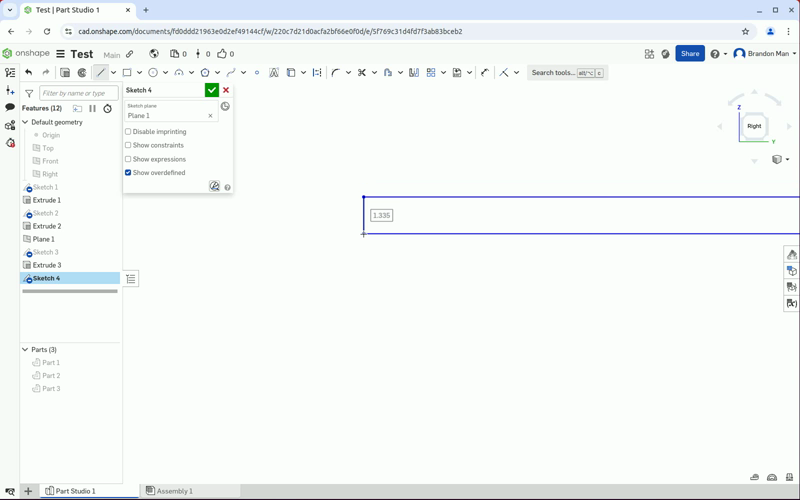
scroll(-6)
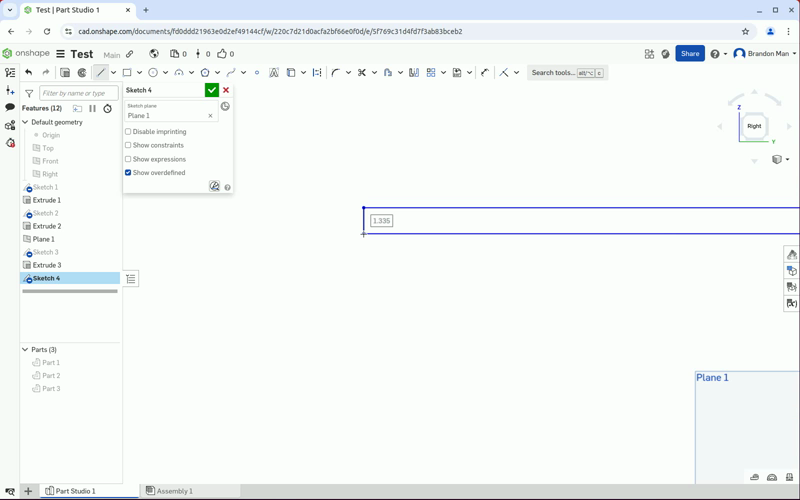
scroll(-6)
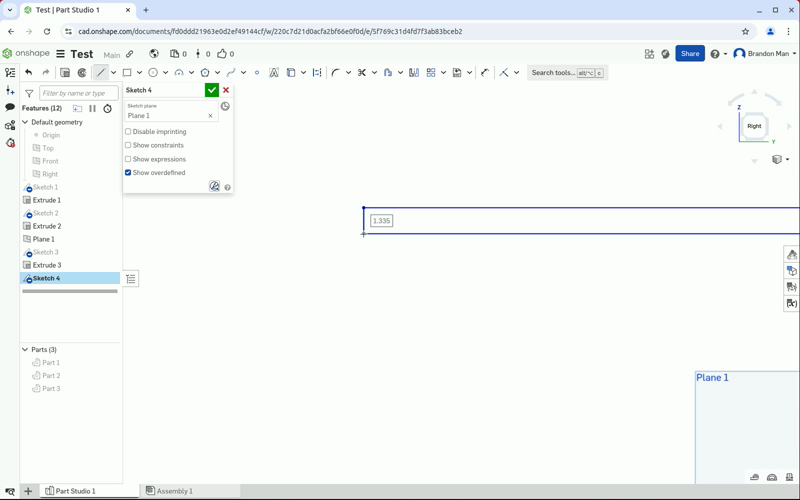
scroll(-6)
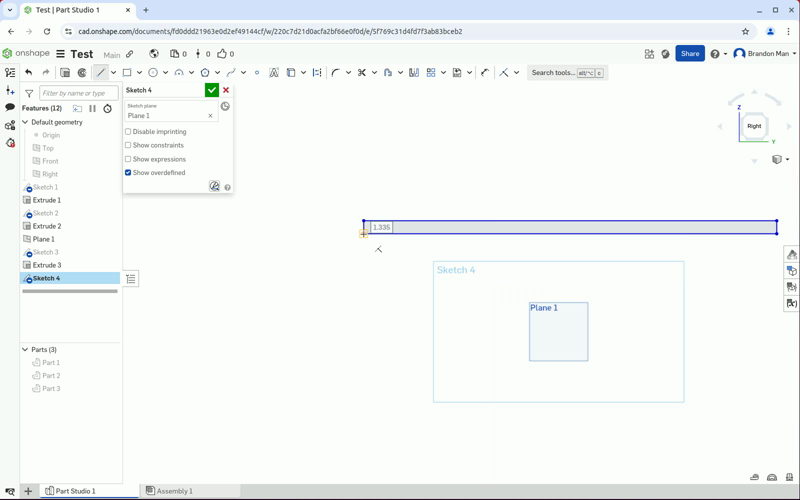
scroll(-6)
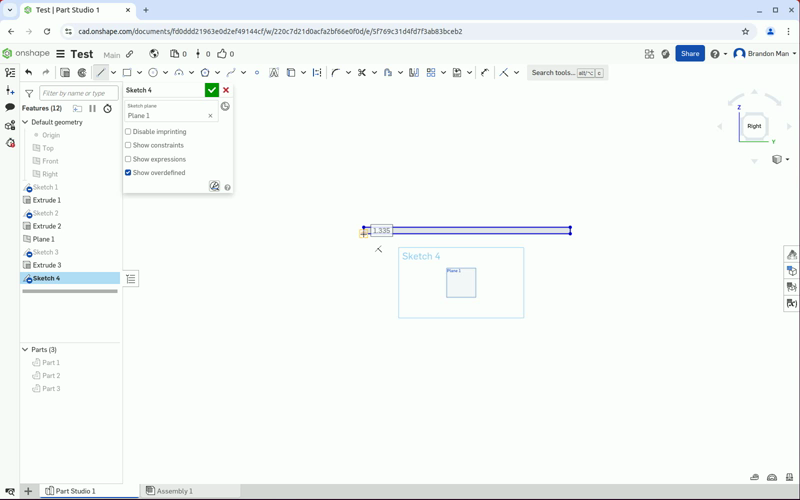
key(esc)
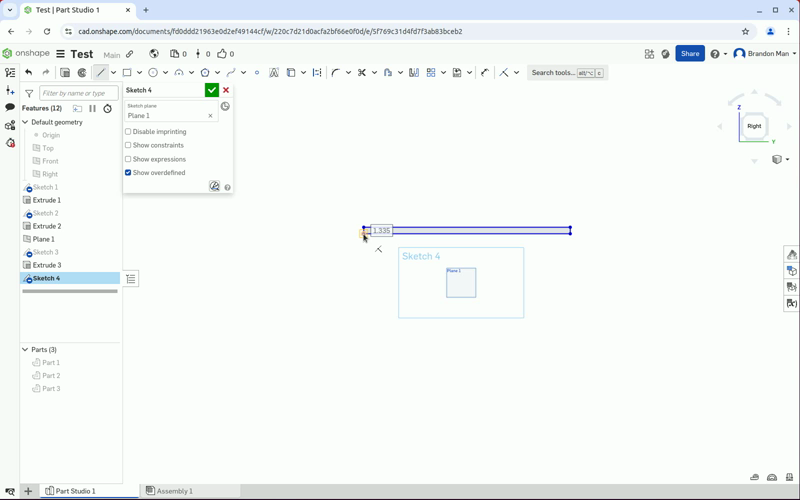
mouse_move(472, 228)
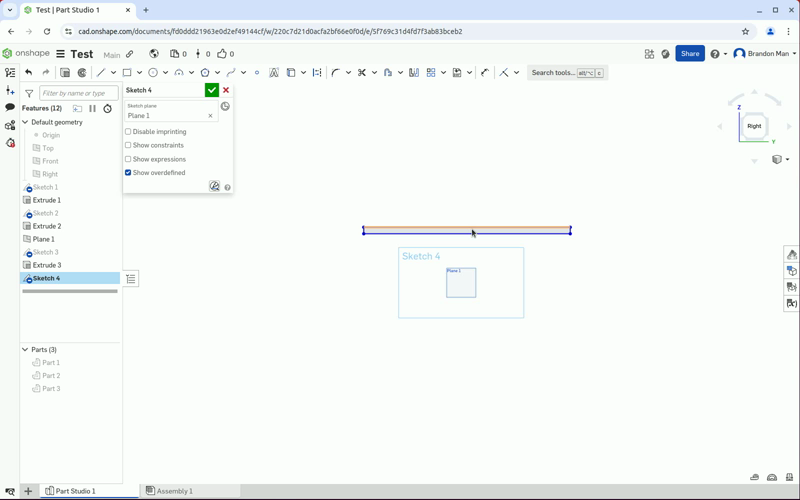
scroll(6)
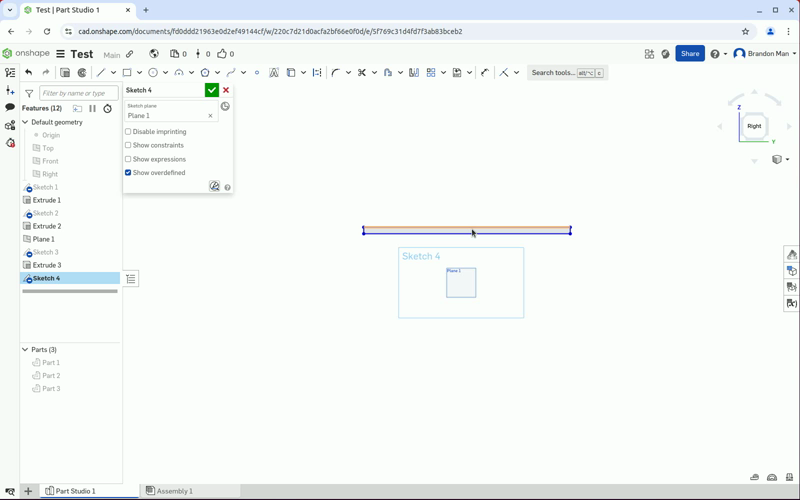
scroll(6)
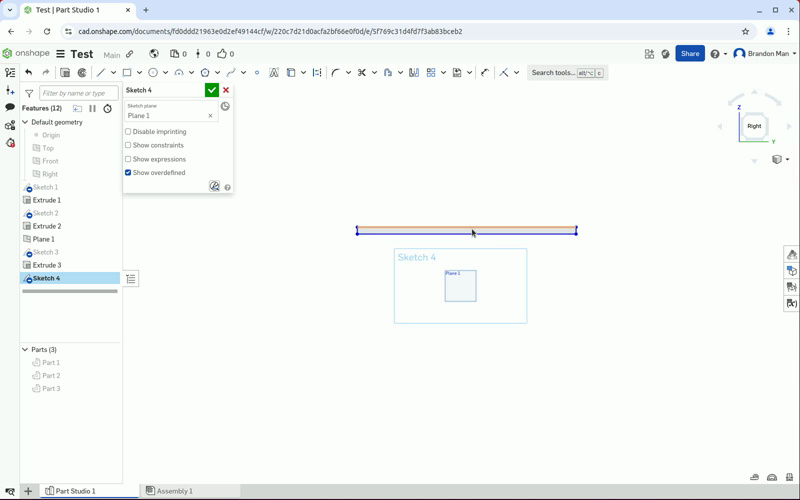
scroll(6)
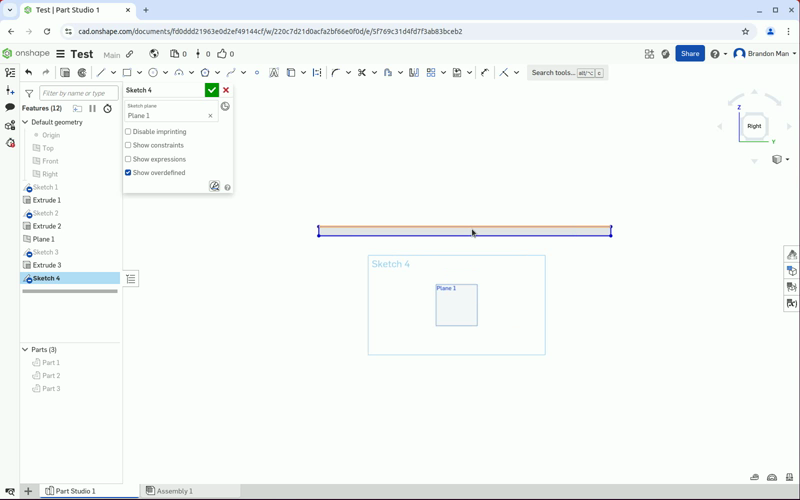
scroll(6)
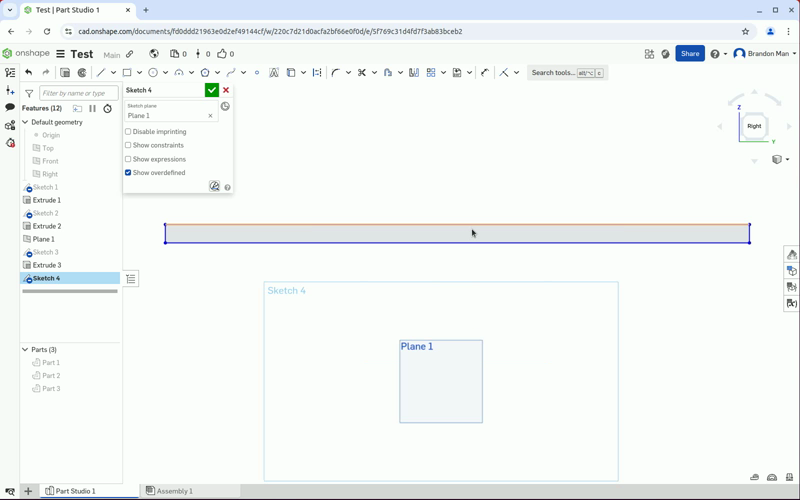
scroll(6)
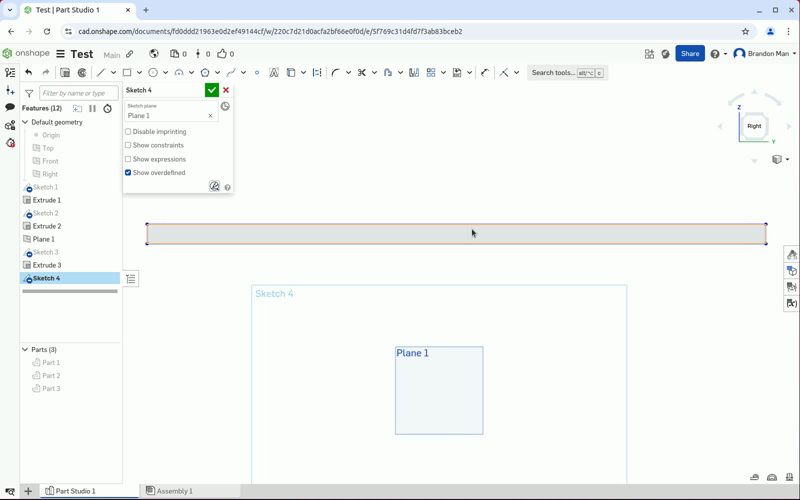
scroll(6)
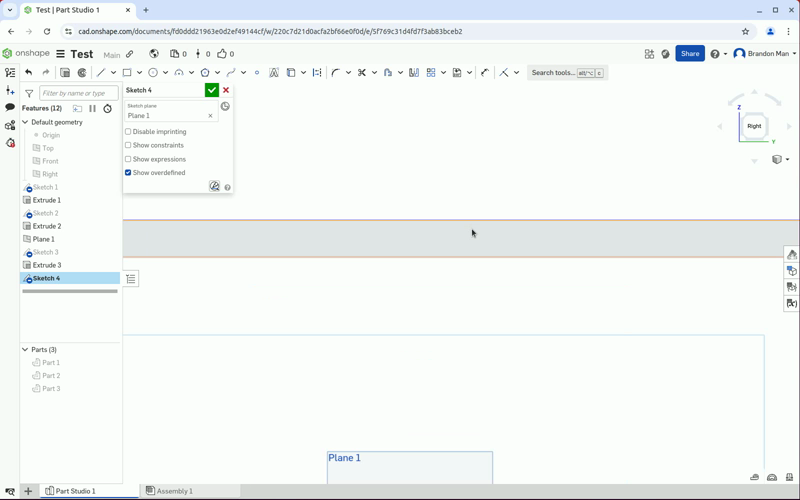
scroll(6)
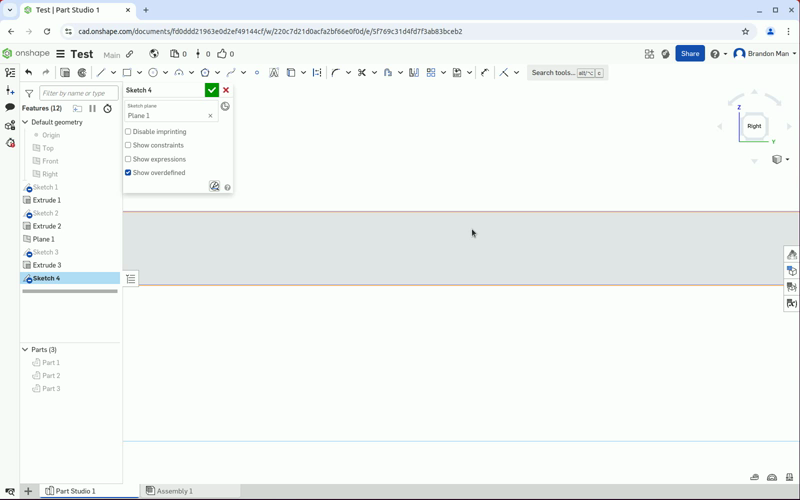
click(472, 228)
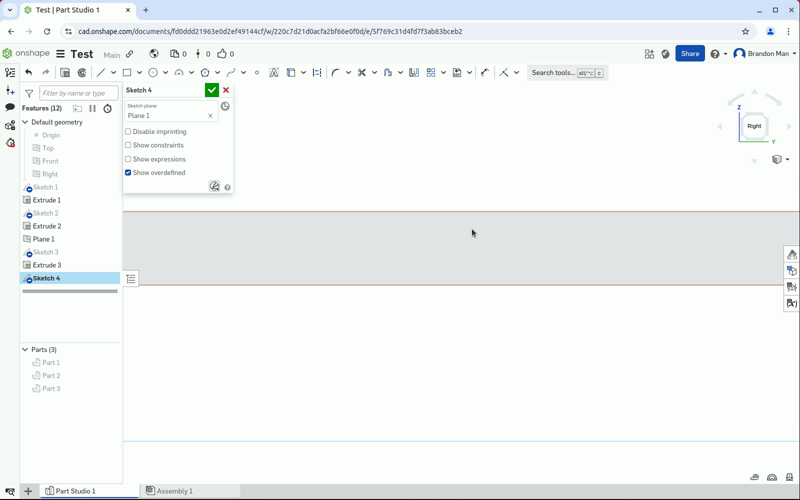
scroll(-6)
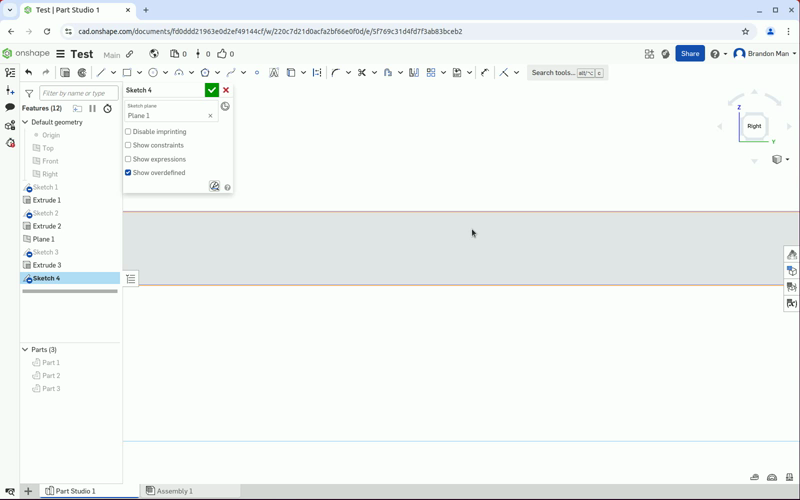
scroll(-6)
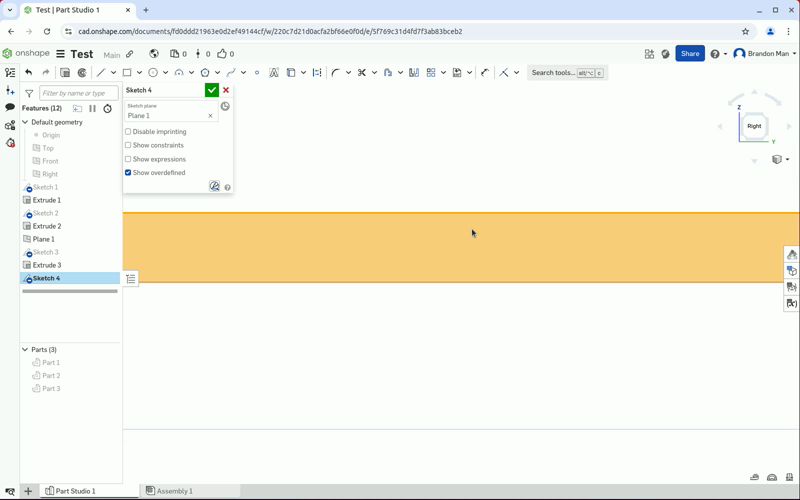
scroll(-6)
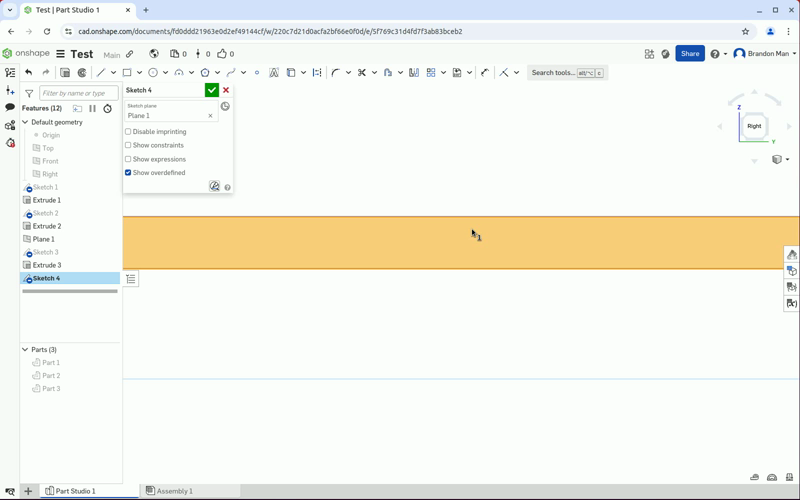
scroll(-6)
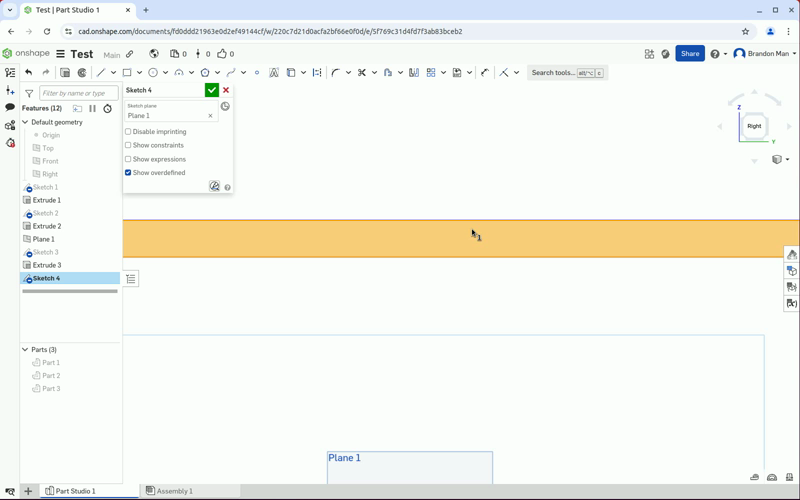
scroll(-6)
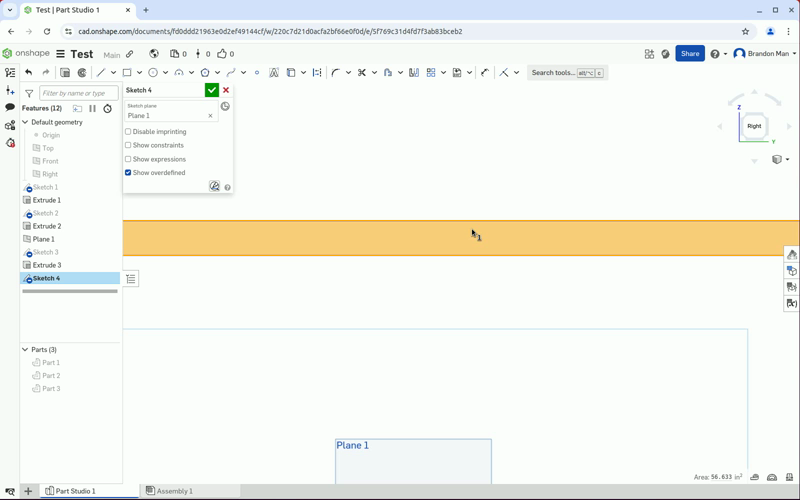
scroll(-6)
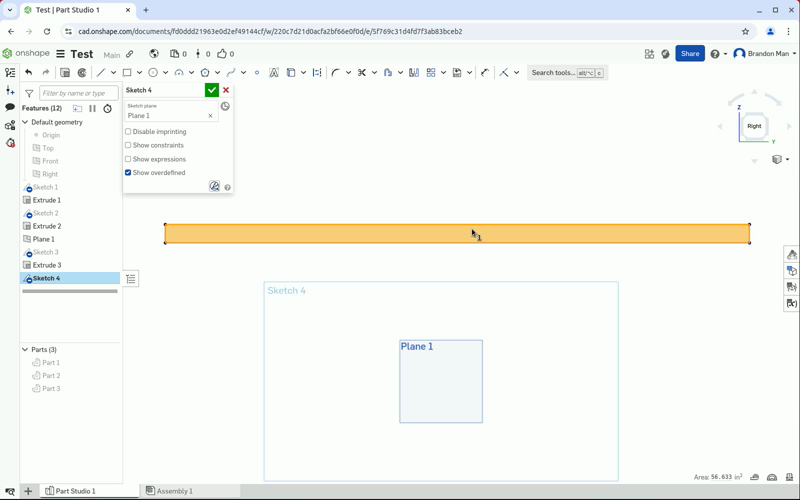
scroll(-6)
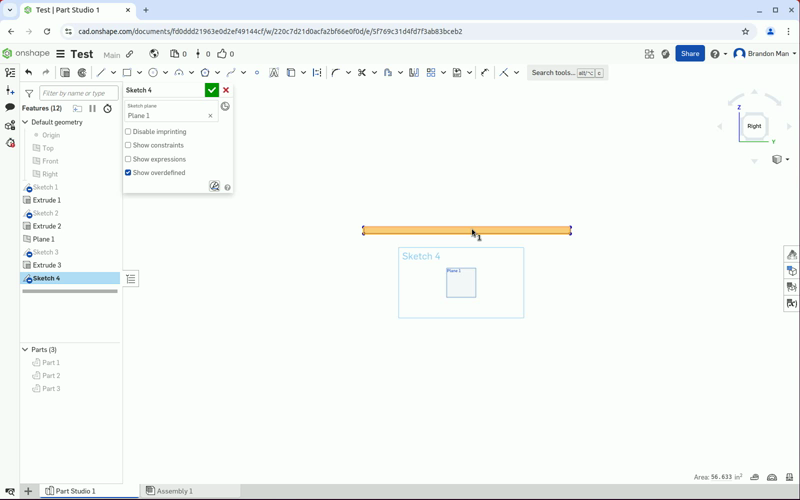
mouse_move(73, 352)
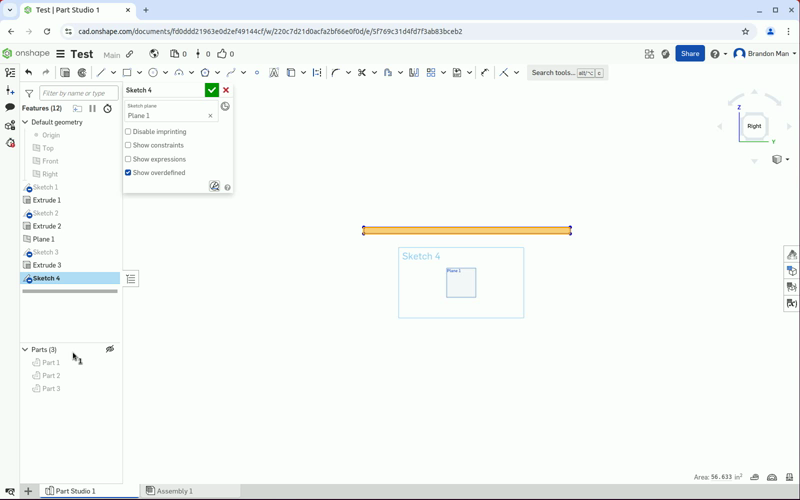
key(shift+y)
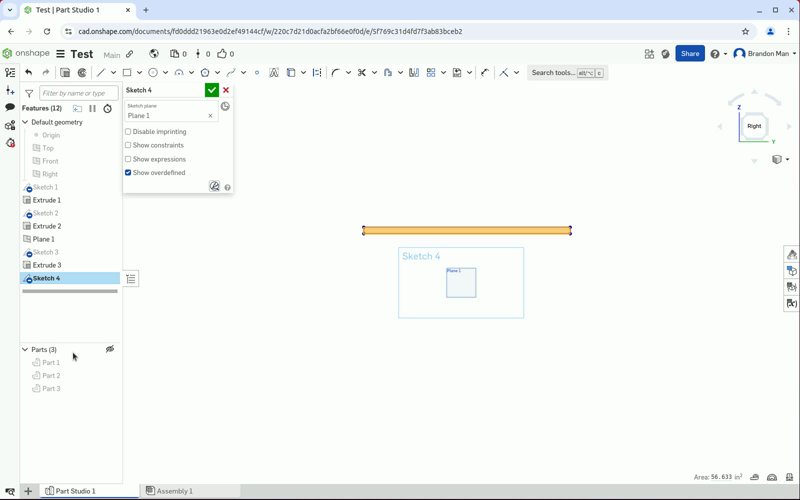
key(shift+e)
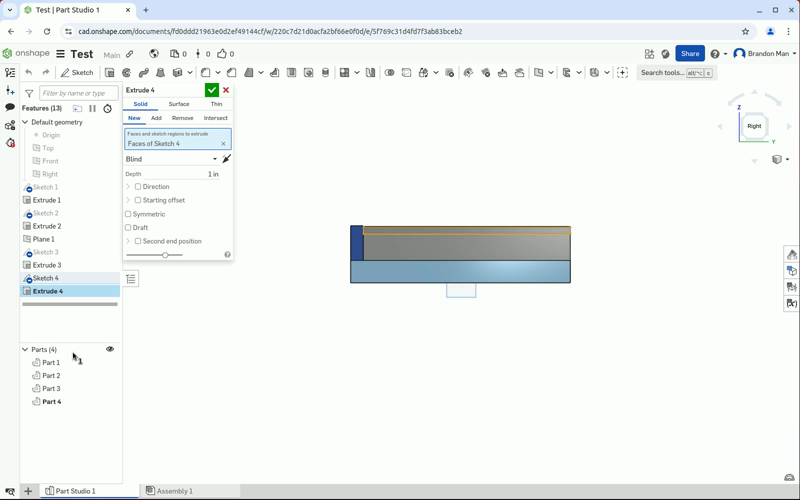
mouse_move(143, 106)
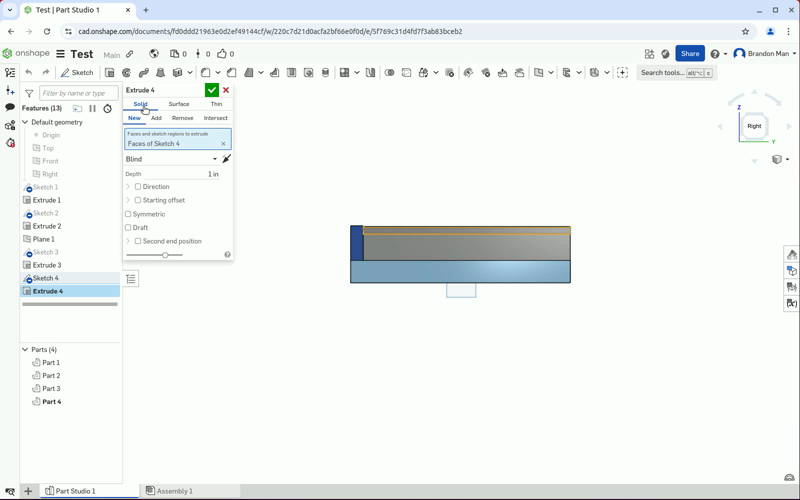
click(143, 106)
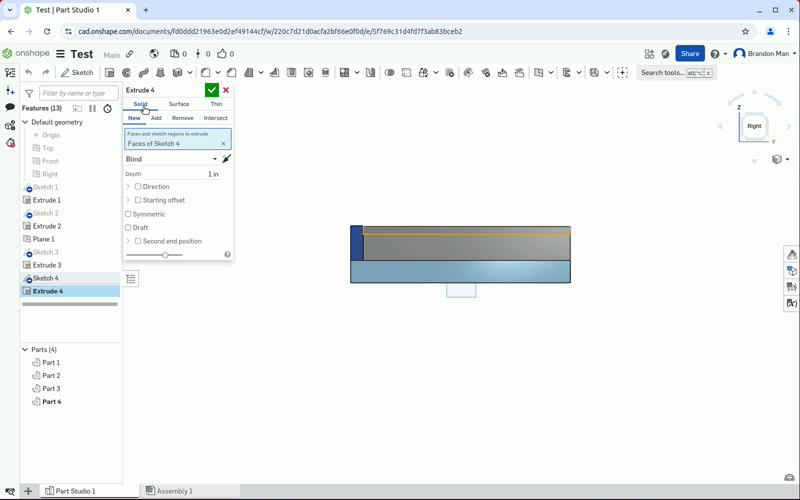
mouse_move(137, 120)
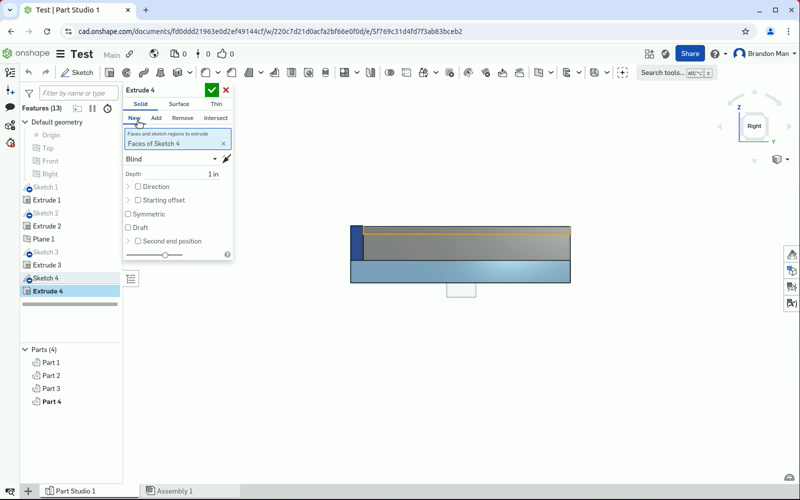
click(137, 120)
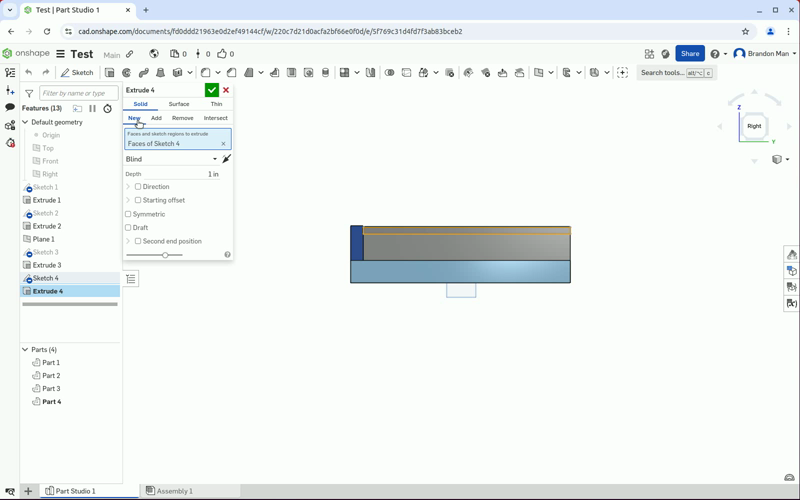
key(tab, 4)
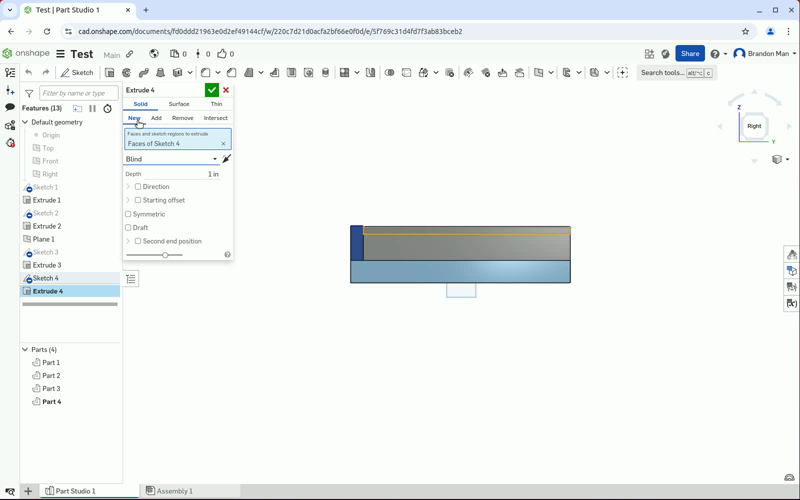
text(1.926)
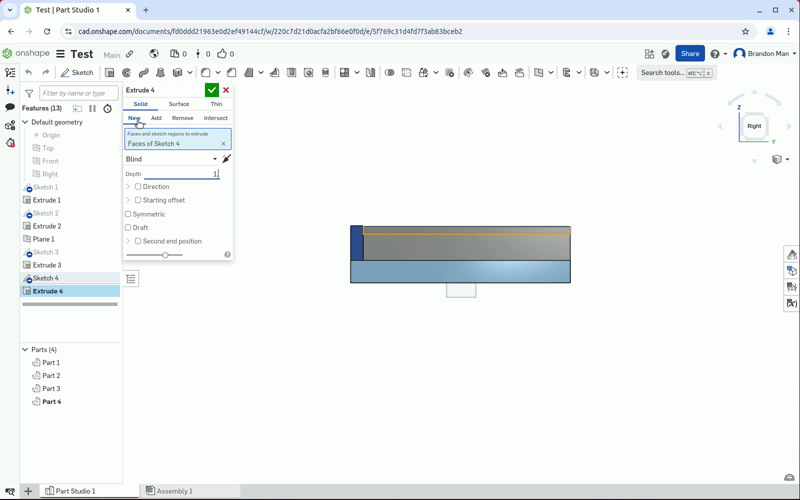
key(enter)
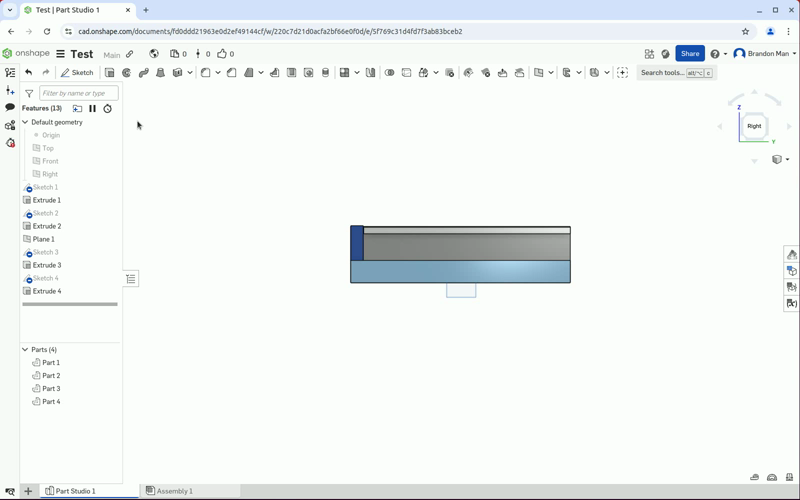
key(shift+h)
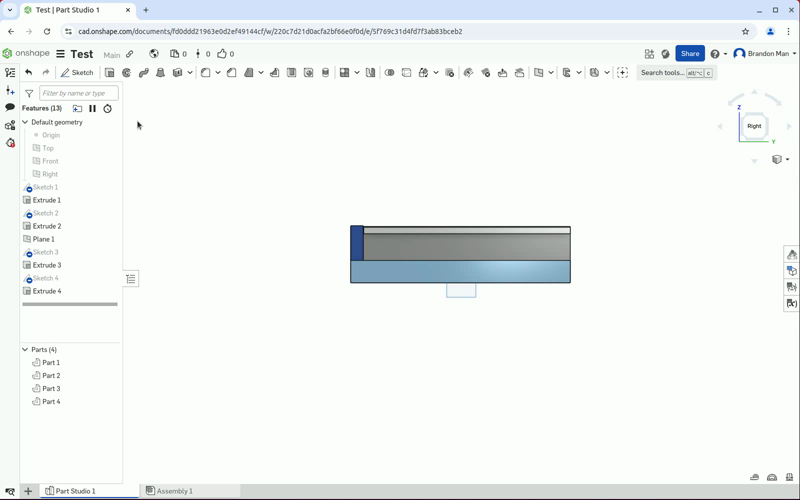
key(shift+h)
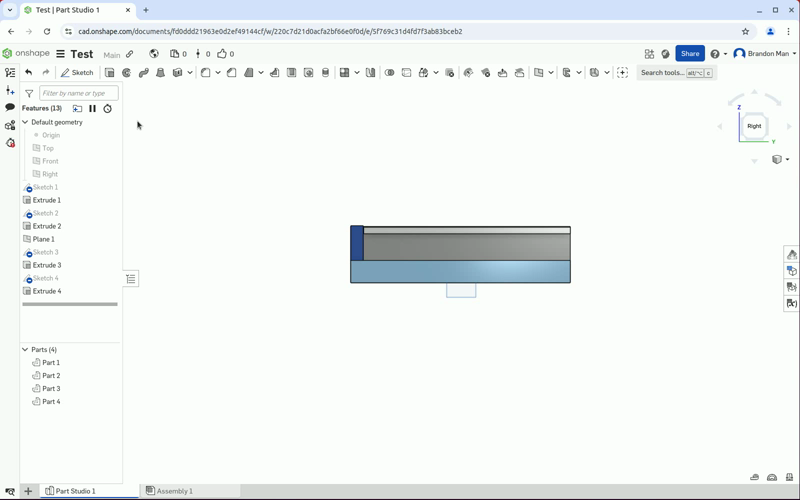
mouse_move(73, 189)
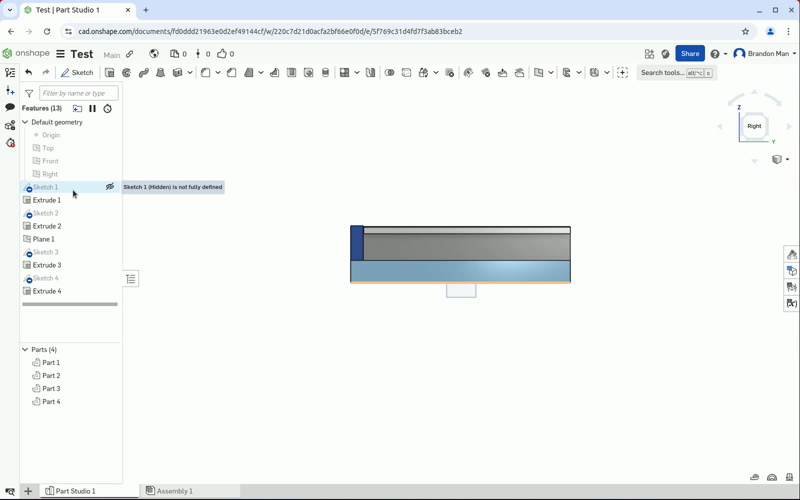
click(73, 189)
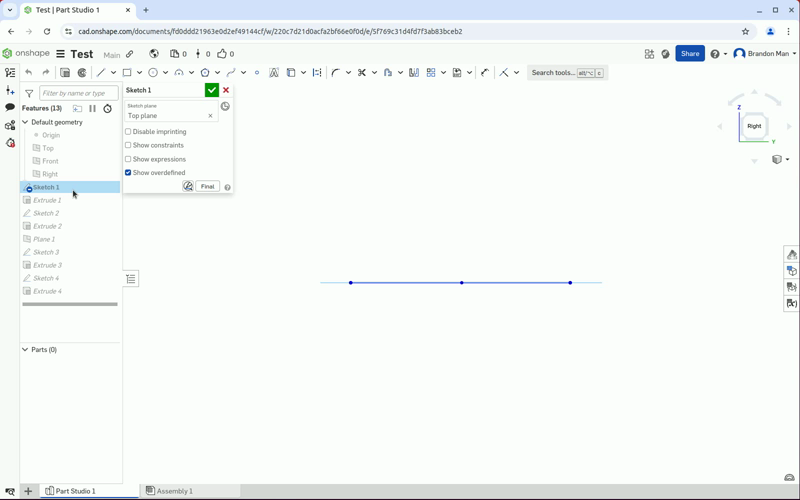
mouse_move(229, 92)
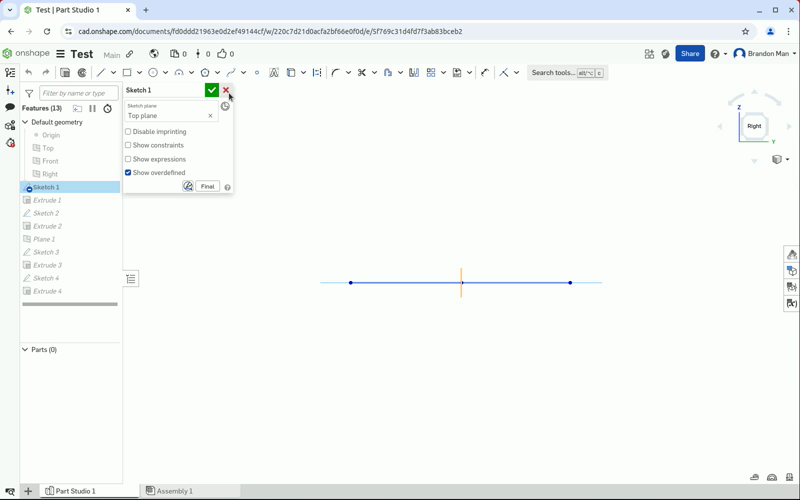
click(229, 92)
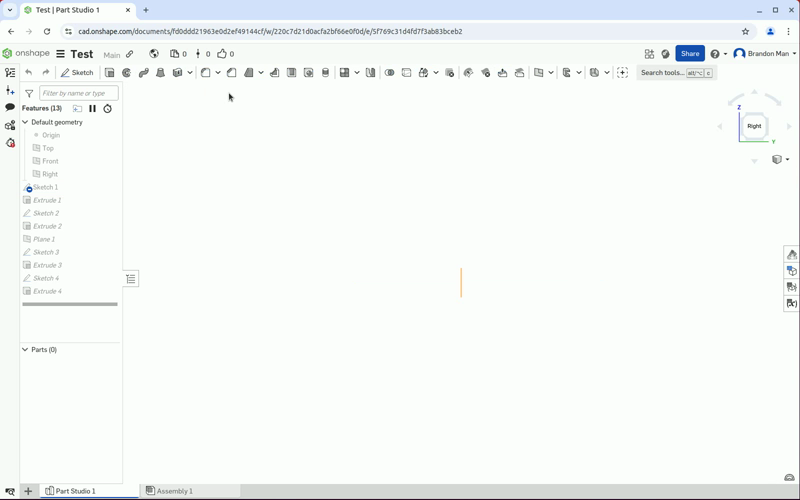
mouse_move(73, 352)
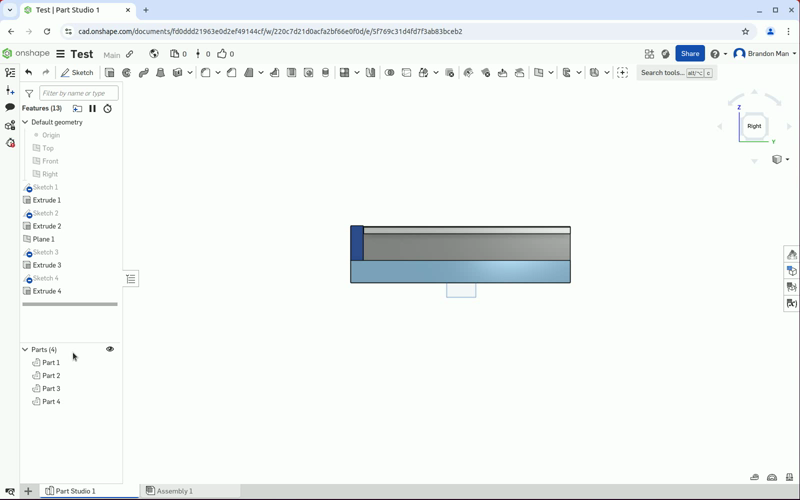
key(y)
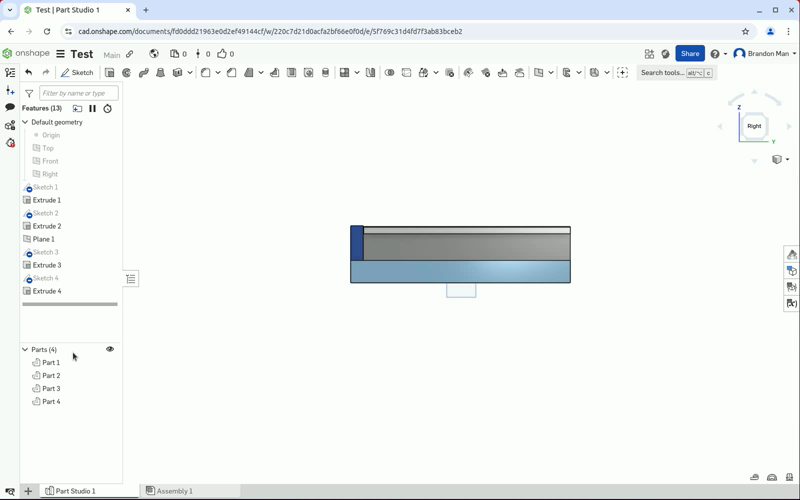
key(shift+p)
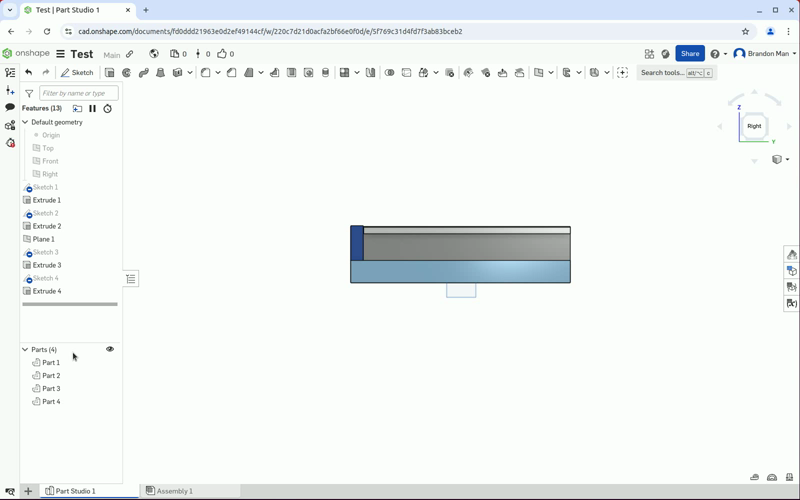
key(space)
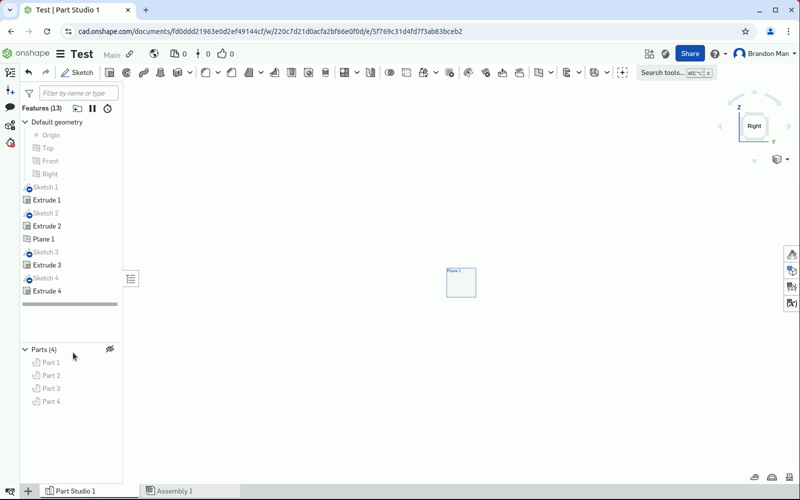
key_down(shift)
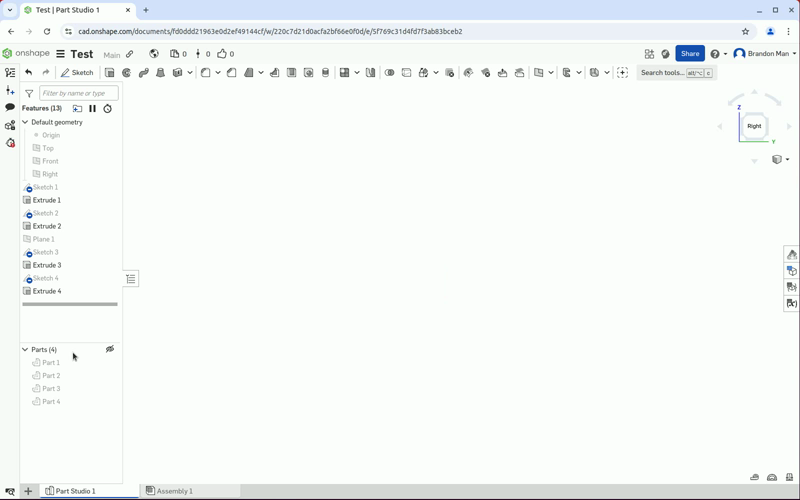
key(right)
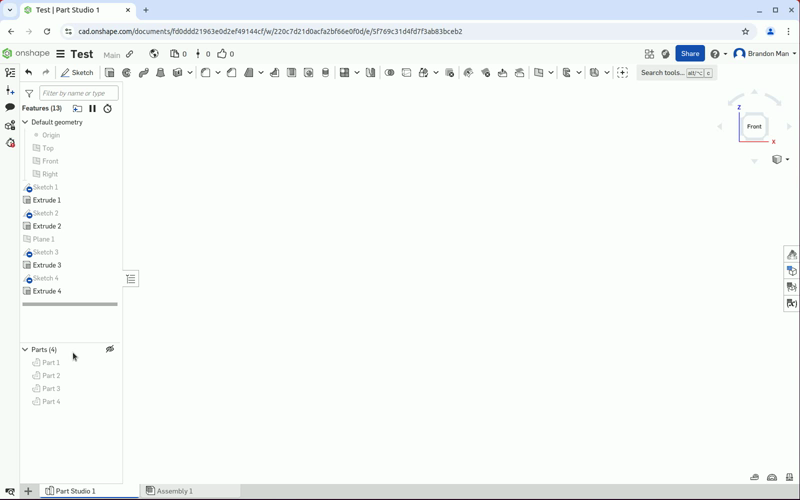
key_up(shift)
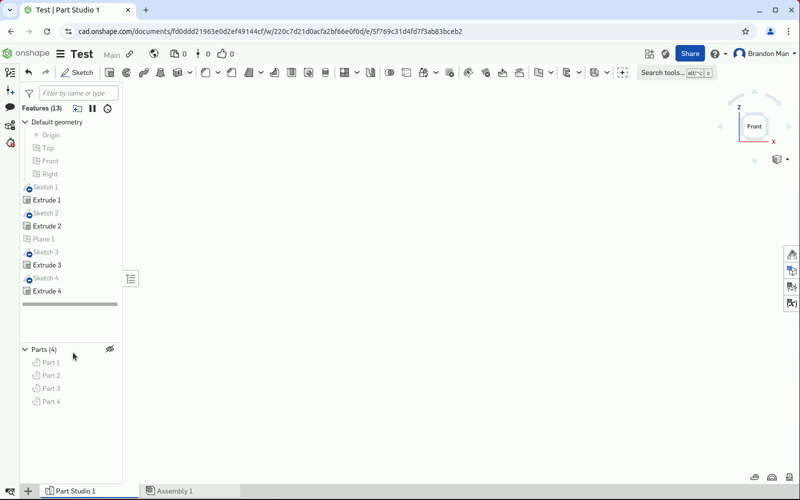
mouse_move(73, 352)
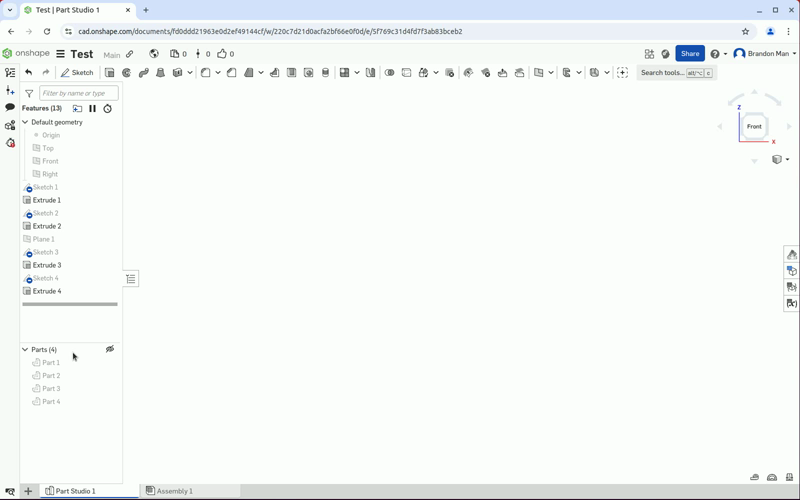
key(shift+y)
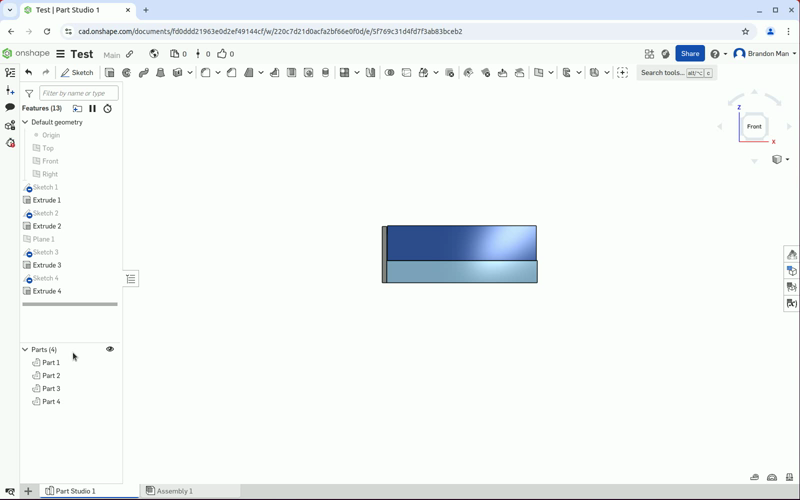
mouse_move(541, 75)
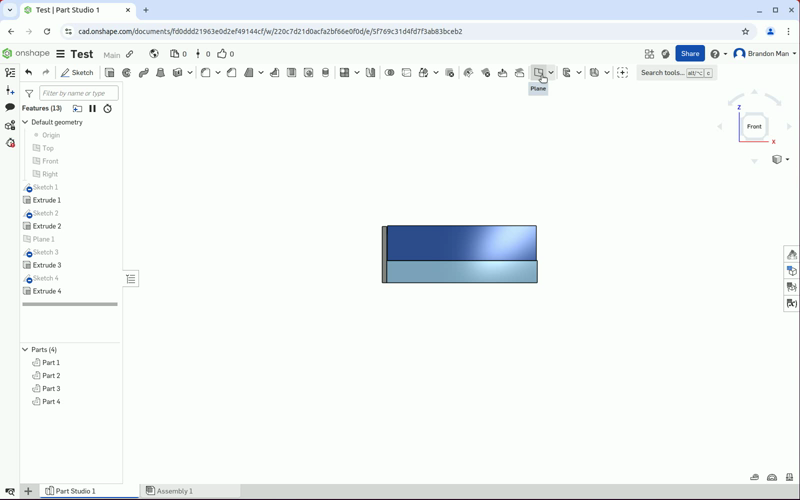
click(541, 75)
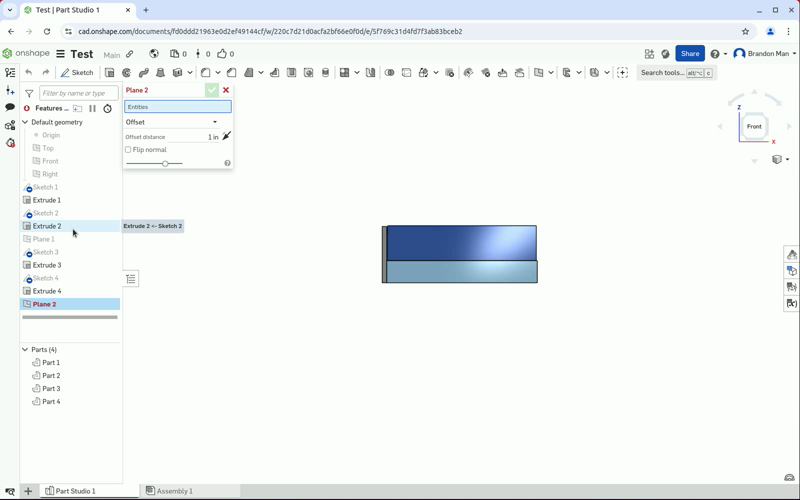
scroll(3)
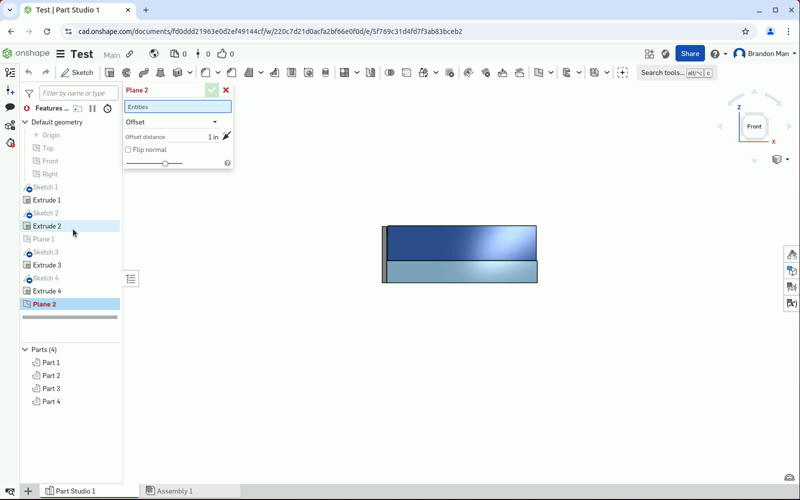
mouse_move(73, 163)
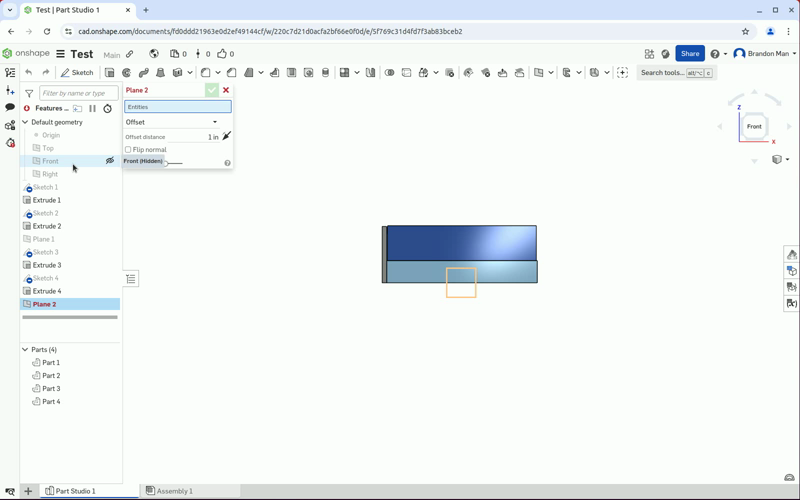
click(73, 163)
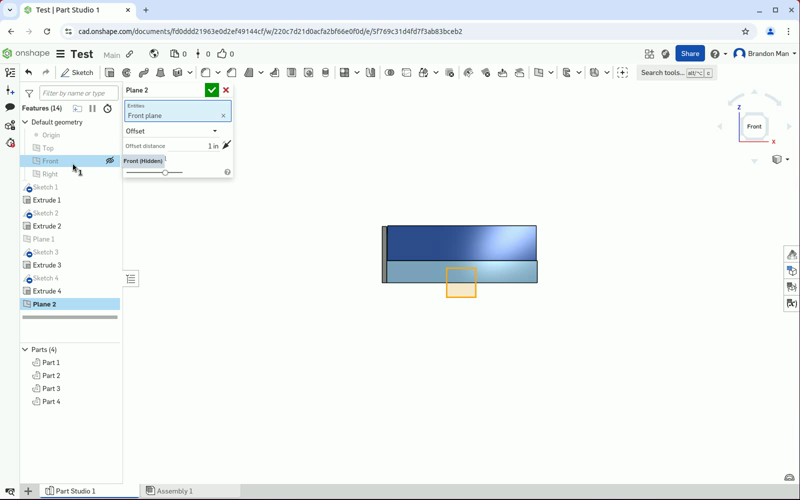
key(tab, 2)
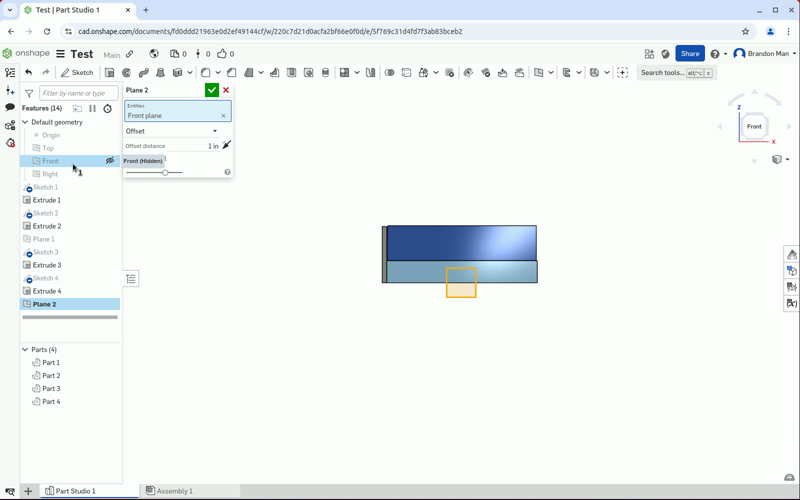
text(22.615)
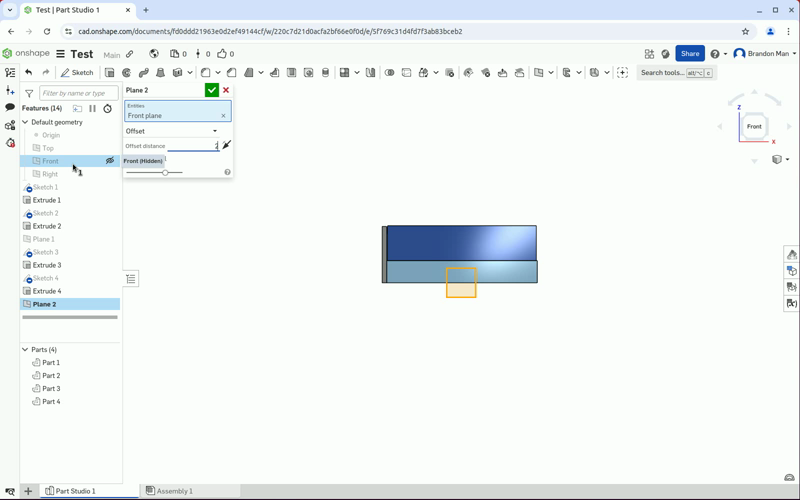
key(enter, 2)
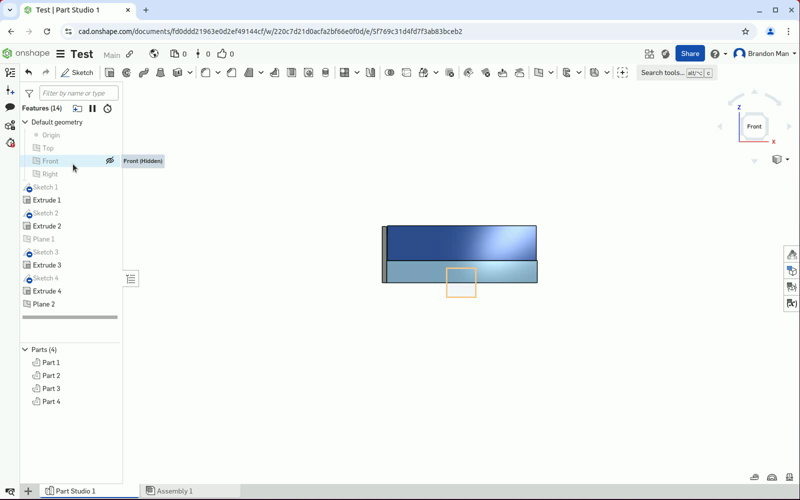
key(shift+s)
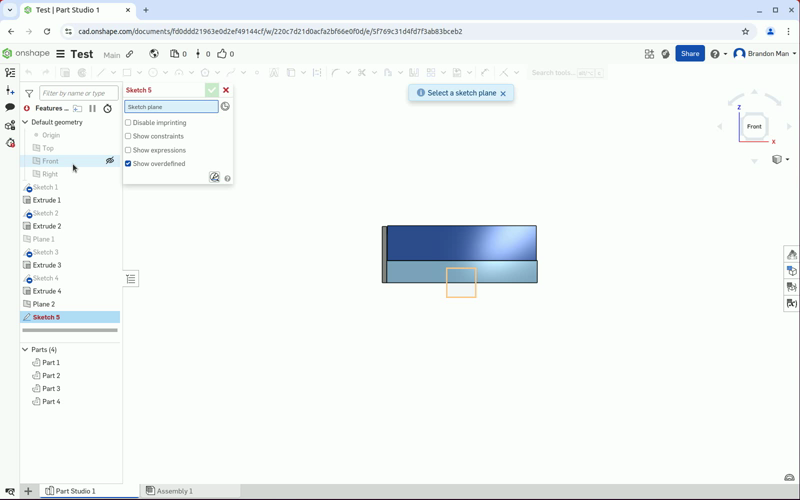
mouse_move(73, 306)
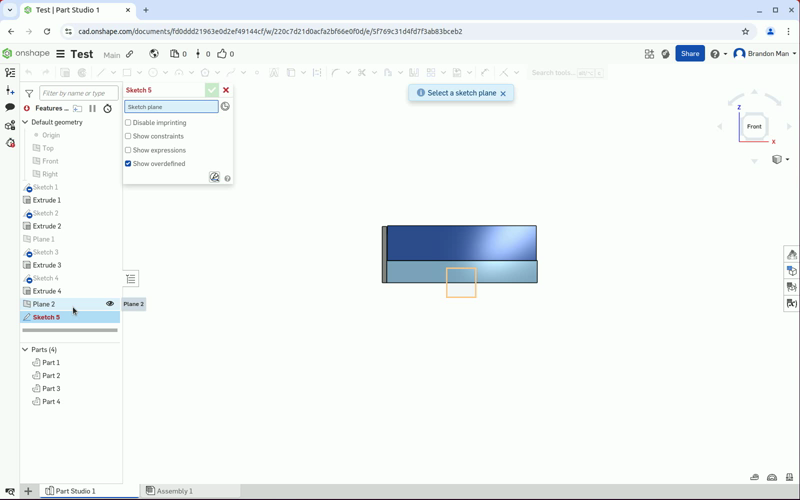
click(73, 306)
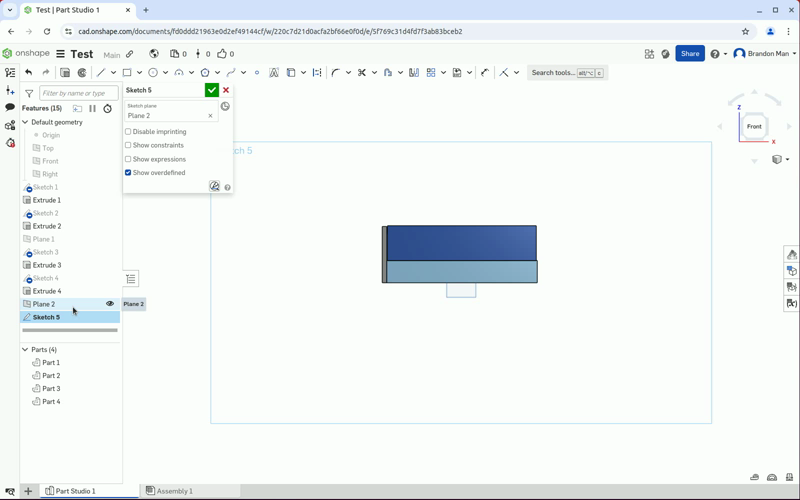
mouse_move(73, 352)
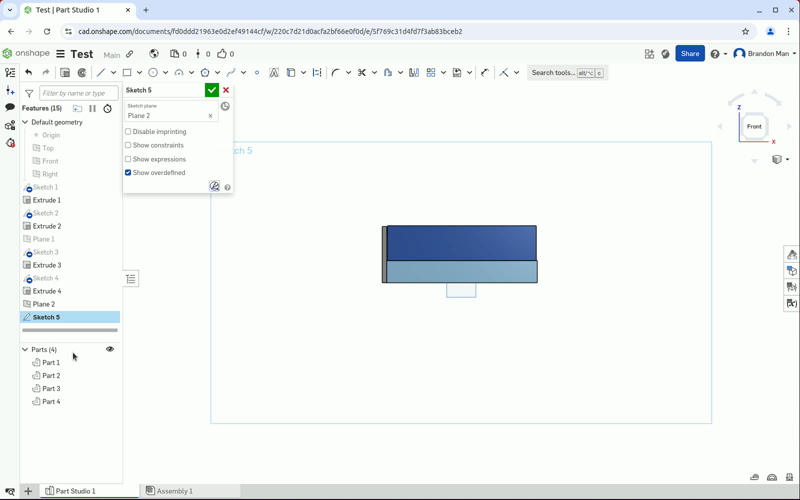
key(y)
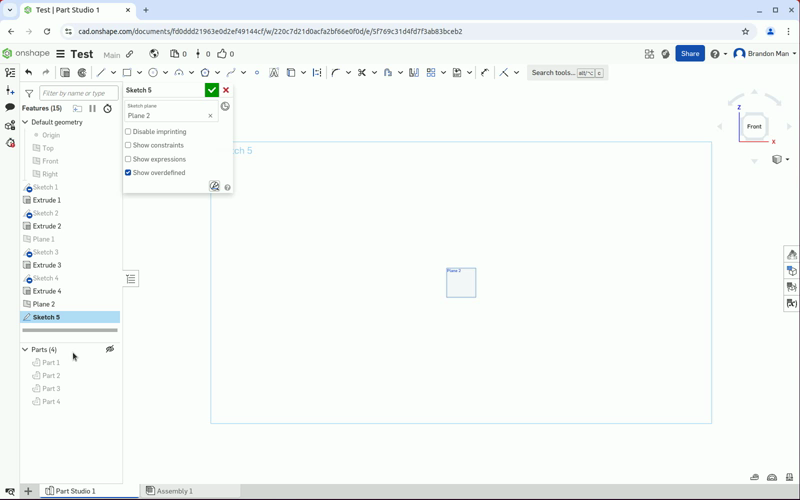
key(l)
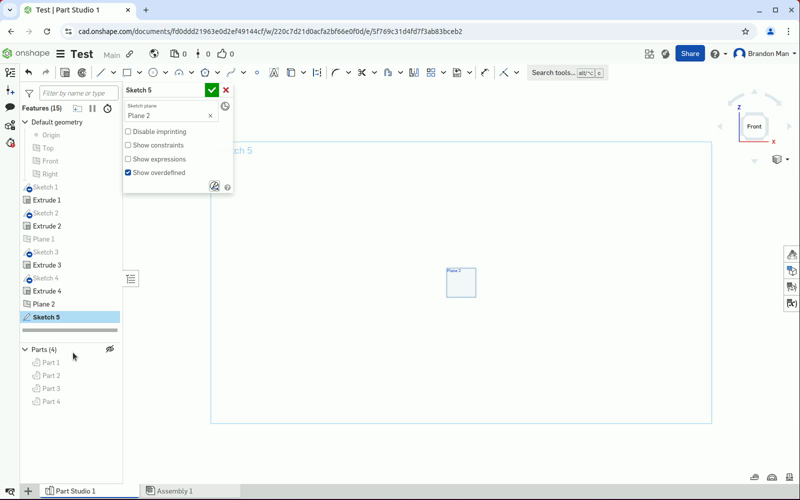
key_down(shift)
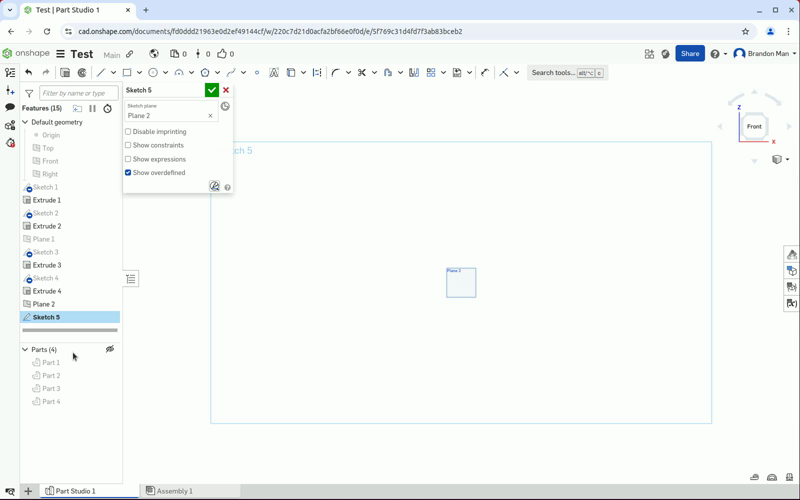
mouse_move(444, 251)
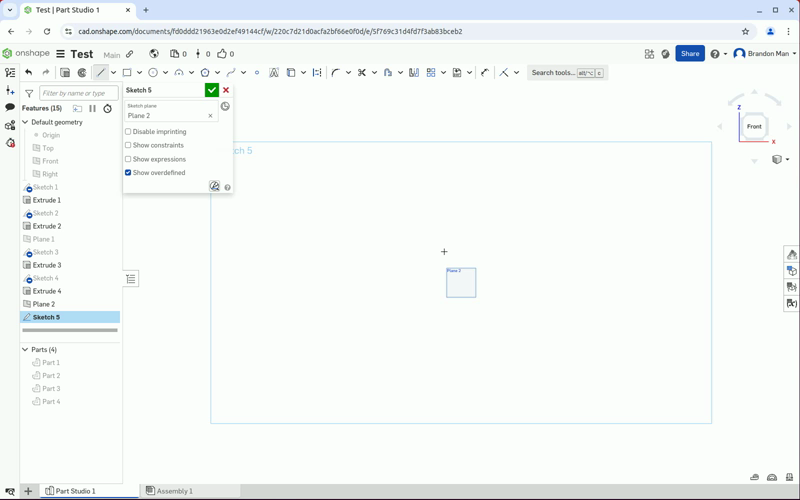
click(444, 251)
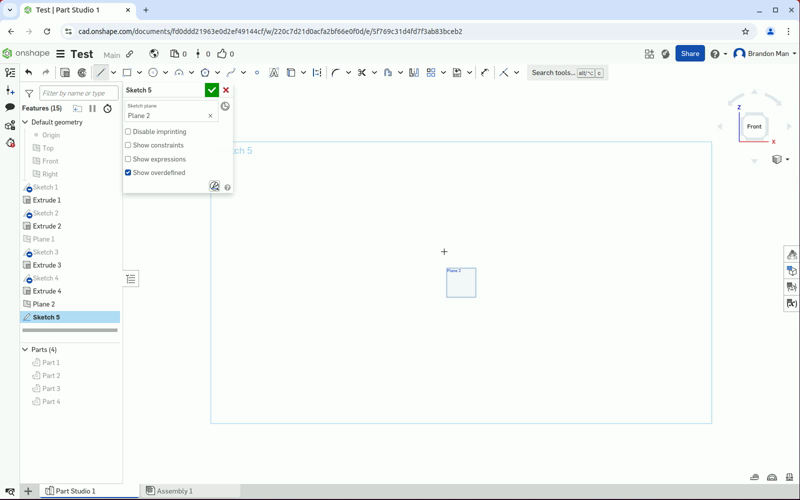
key_up(shift)
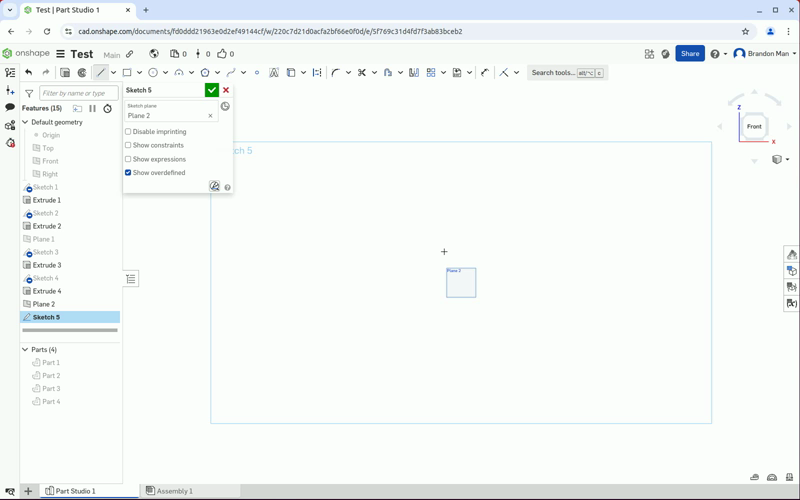
key_down(shift)
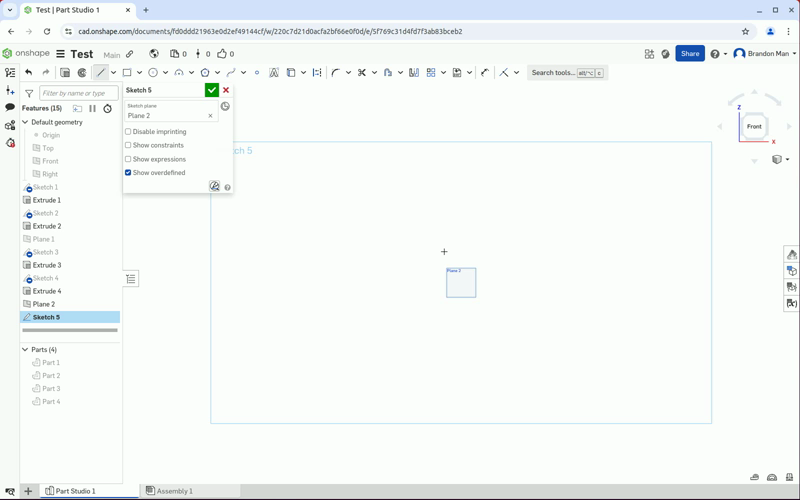
mouse_move(474, 251)
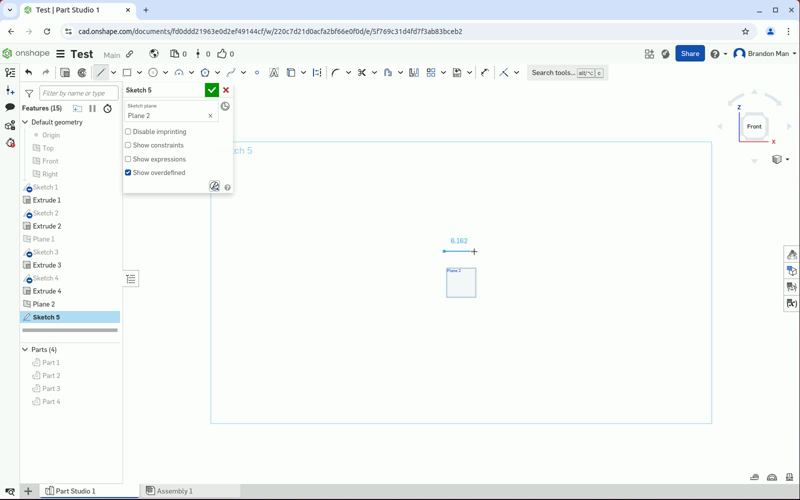
mouse_move(477, 251)
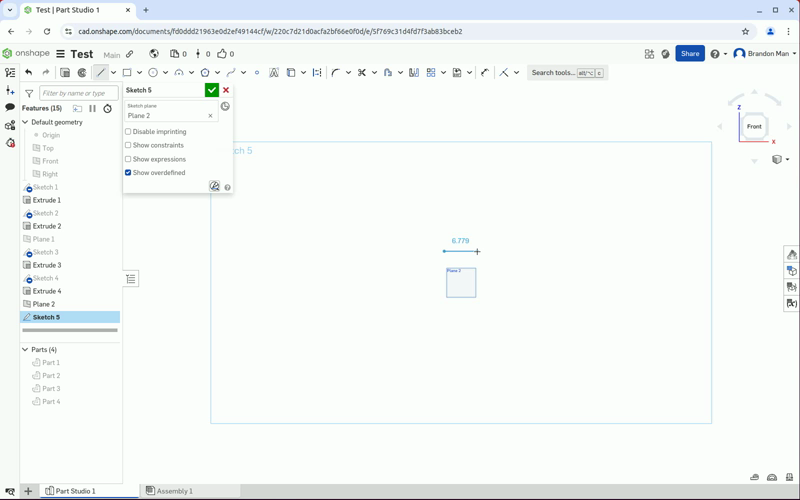
click(477, 251)
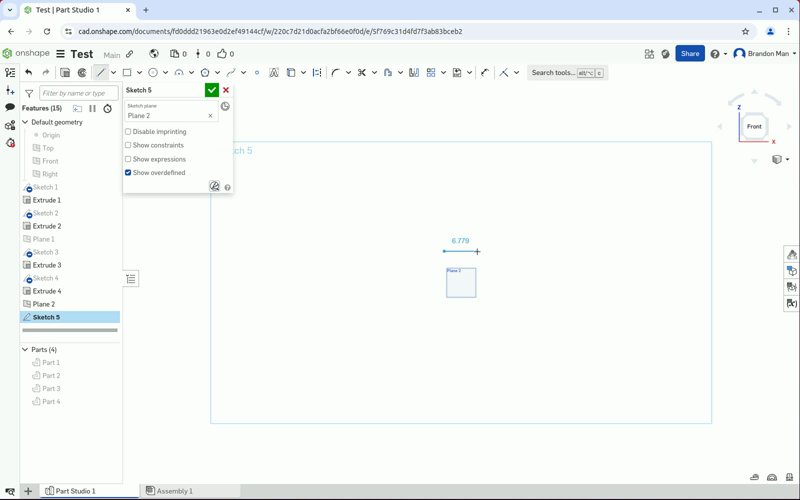
key_up(shift)
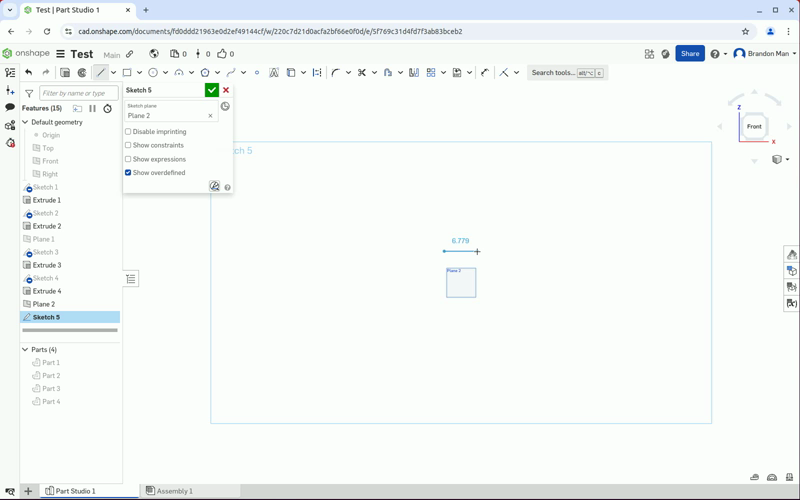
key_down(shift)
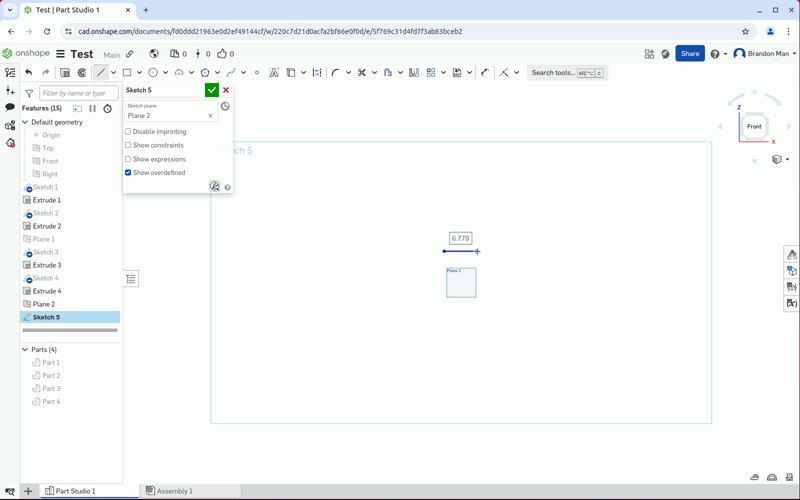
mouse_move(507, 251)
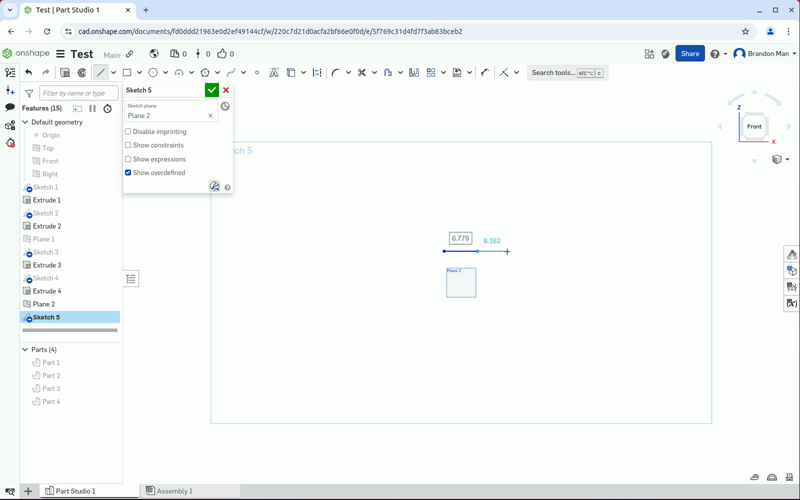
mouse_move(477, 233)
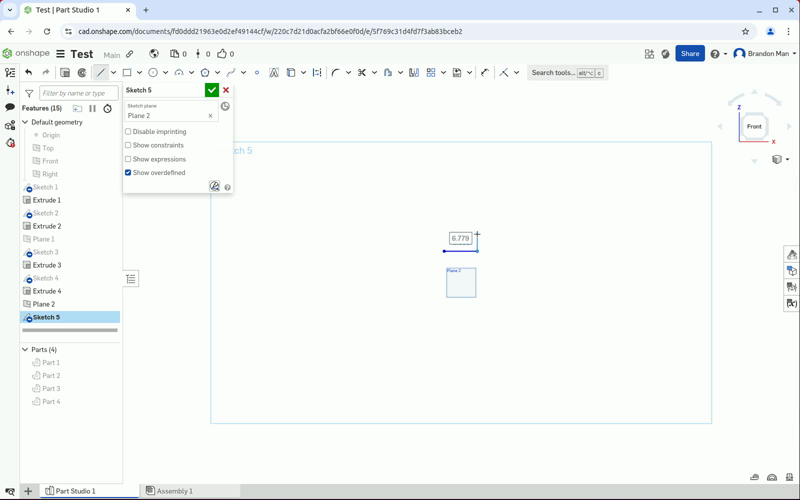
click(477, 233)
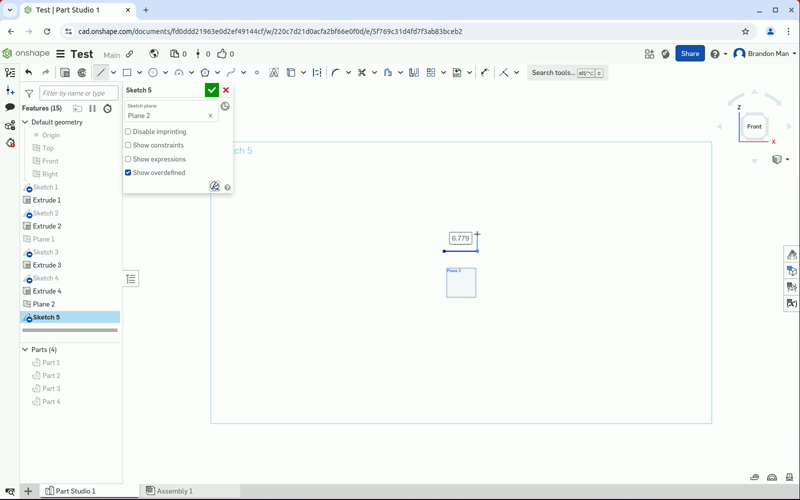
key_up(shift)
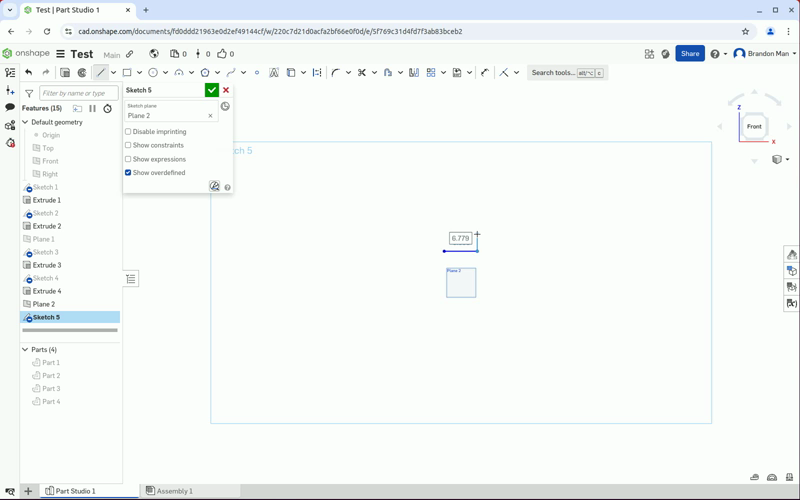
key_down(shift)
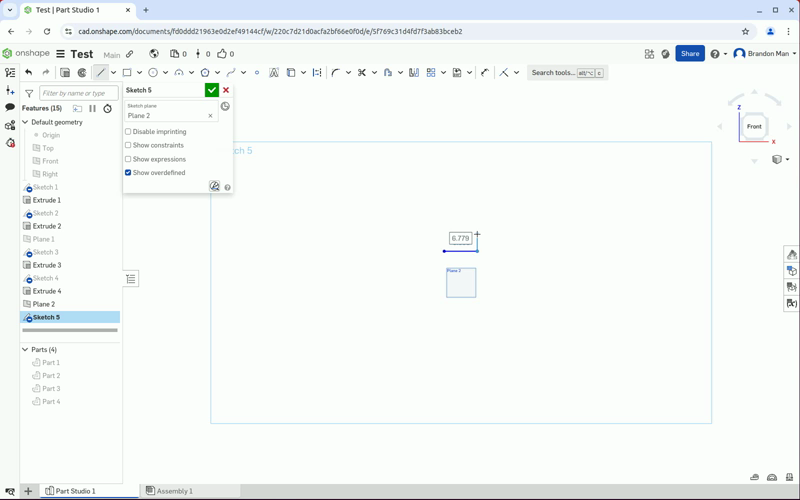
mouse_move(507, 233)
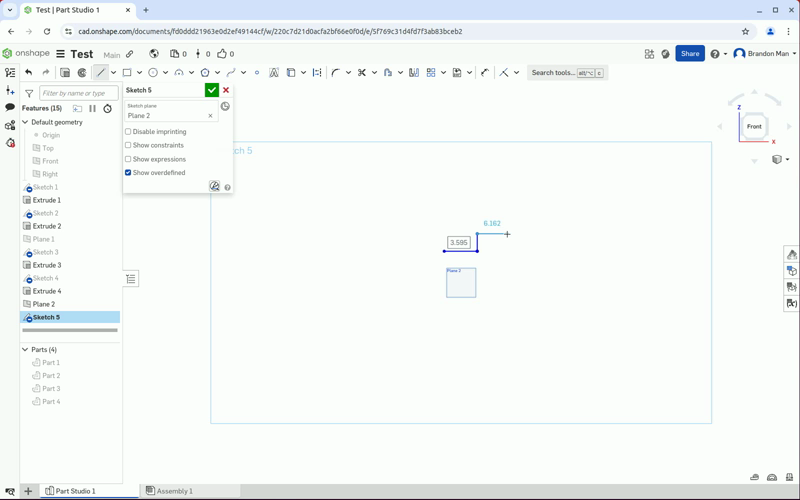
mouse_move(444, 233)
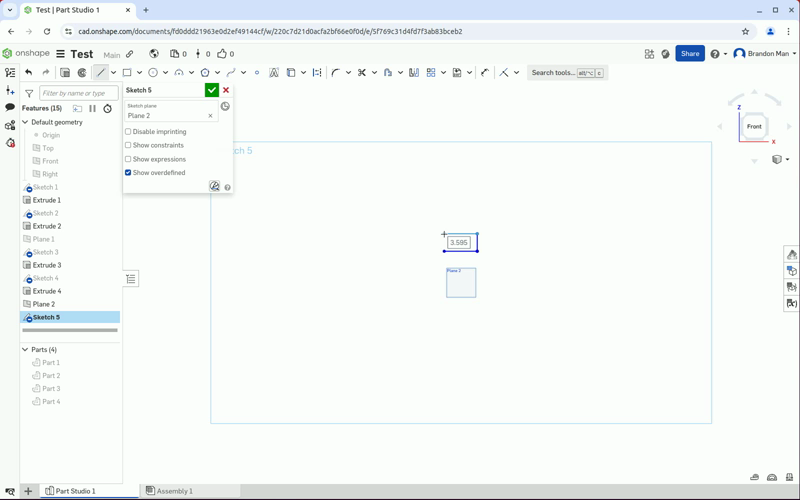
click(444, 233)
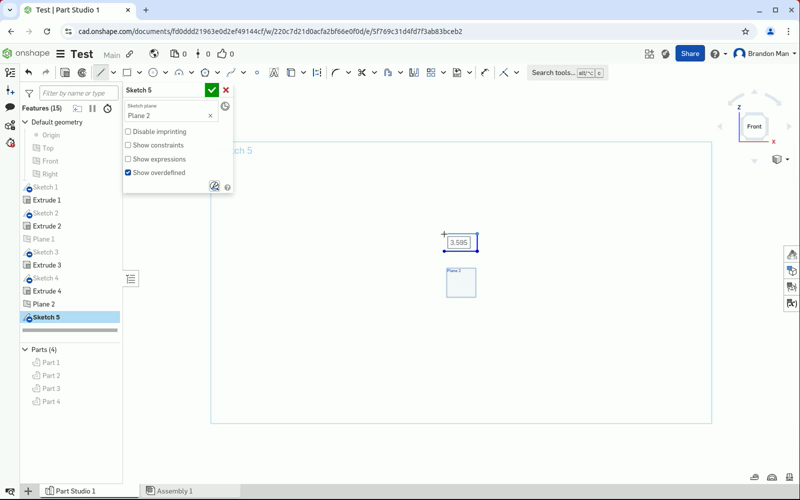
key_up(shift)
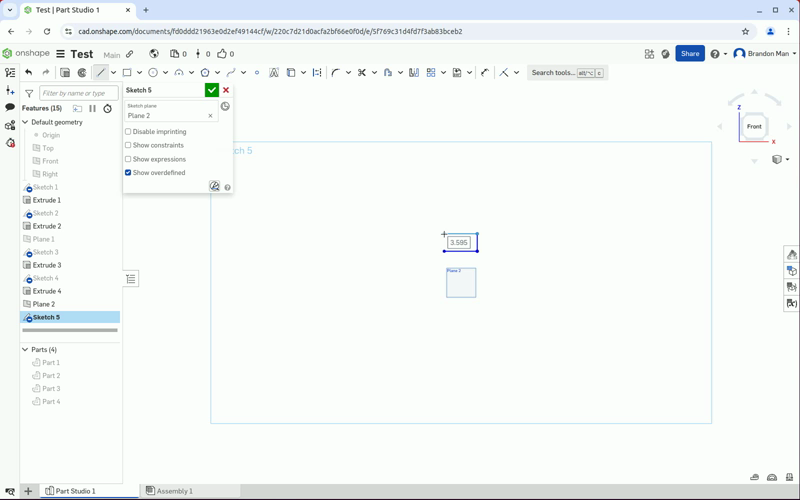
mouse_move(474, 233)
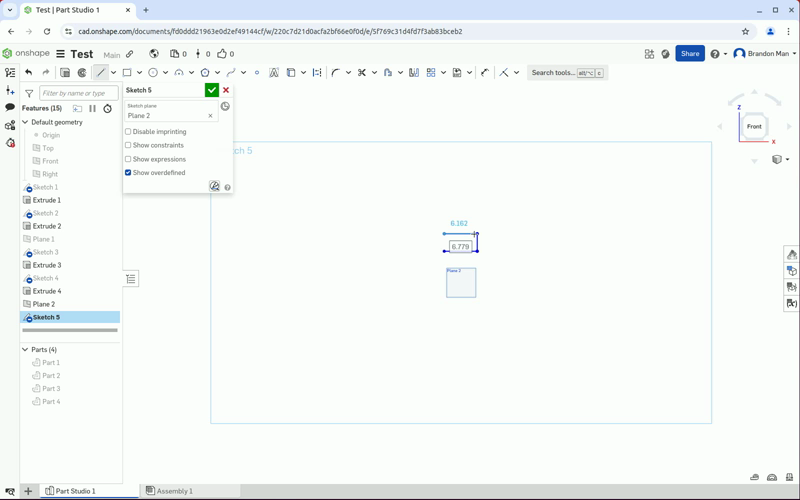
key_down(shift)
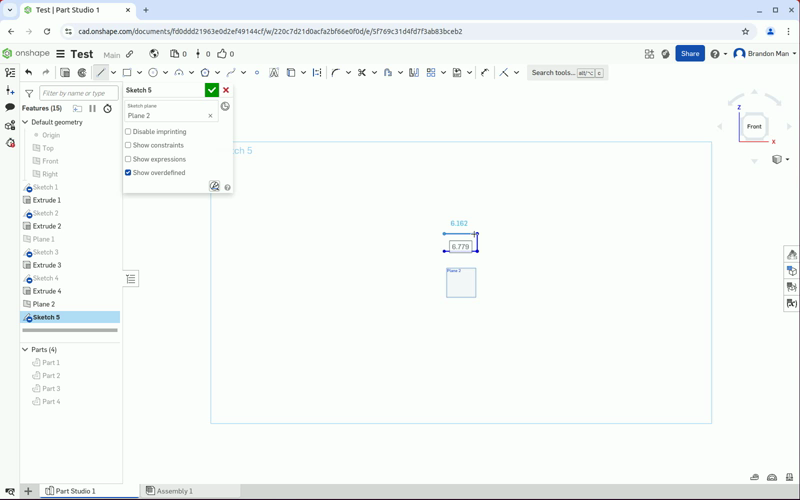
mouse_move(444, 251)
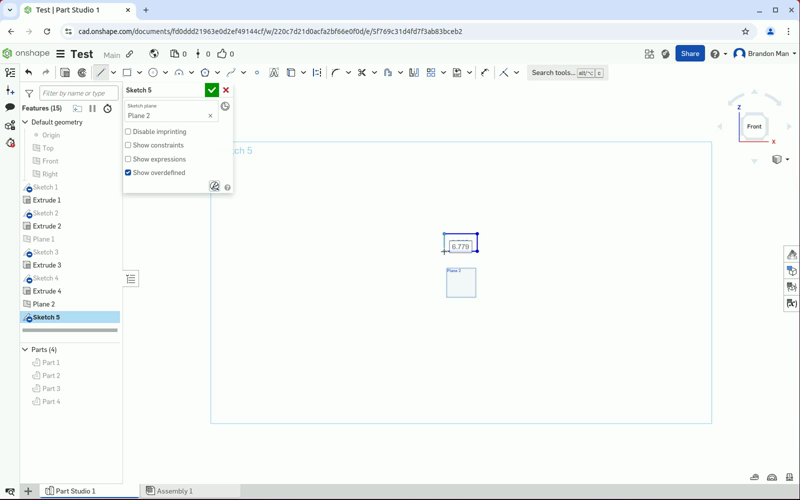
key_up(shift)
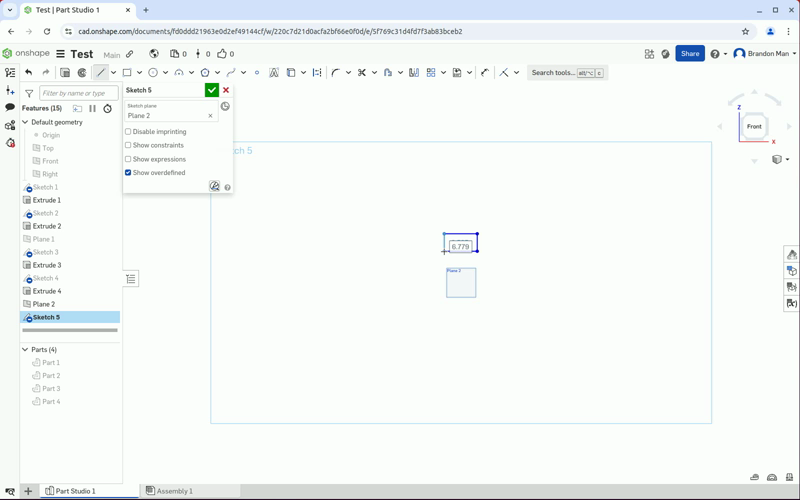
click(444, 251)
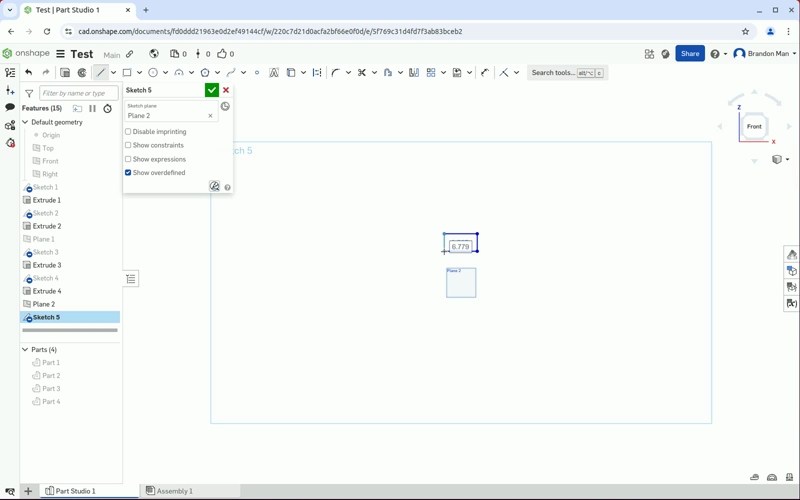
key(esc)
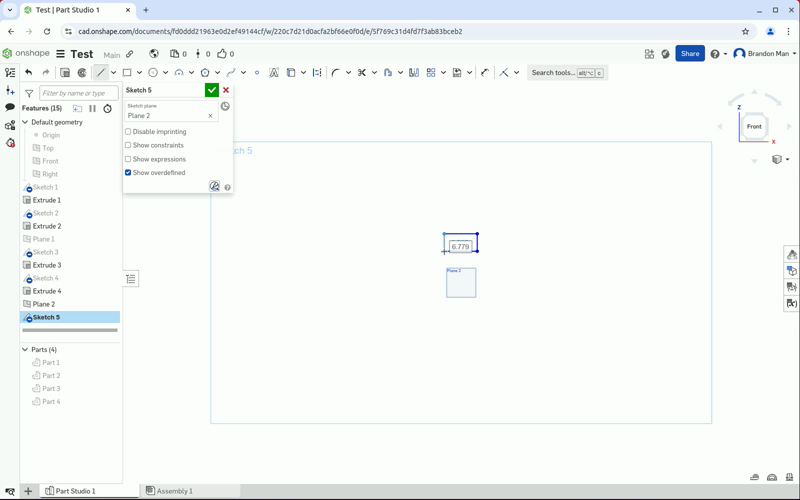
mouse_move(446, 237)
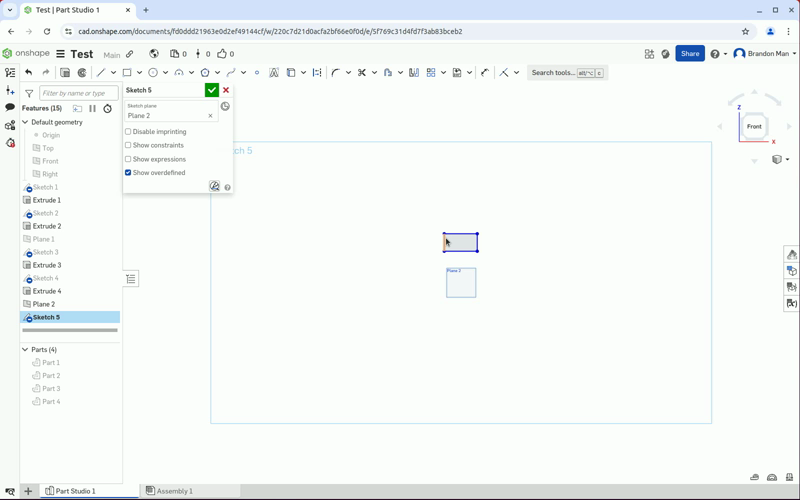
scroll(6)
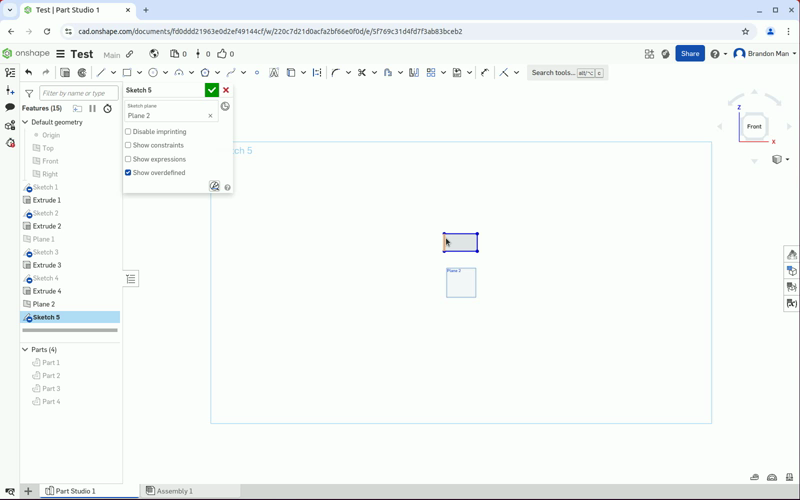
scroll(6)
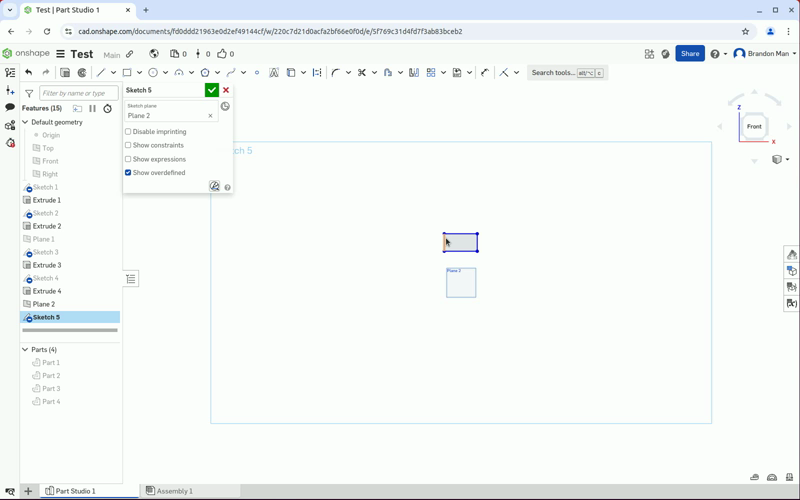
scroll(6)
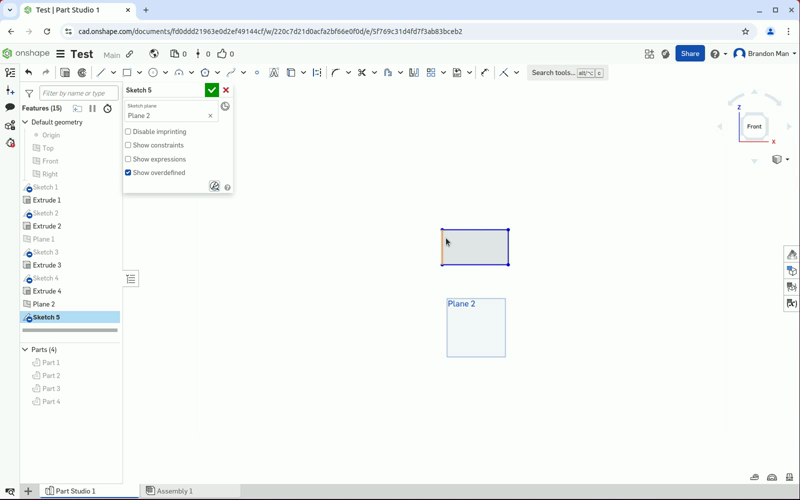
scroll(6)
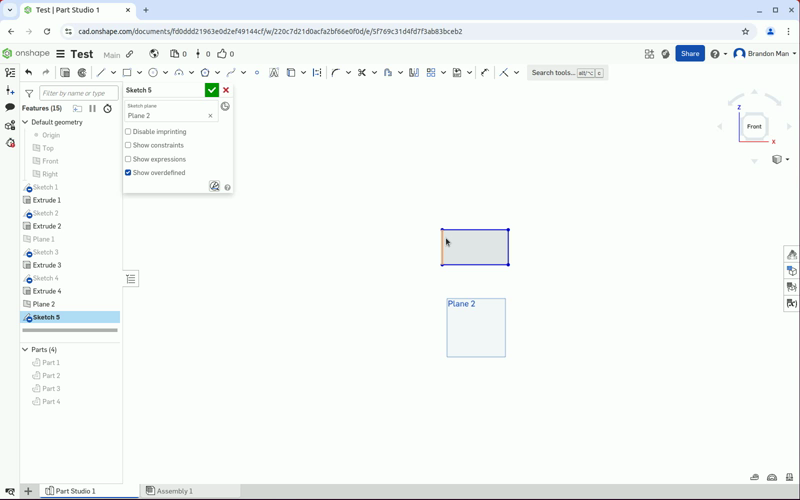
scroll(6)
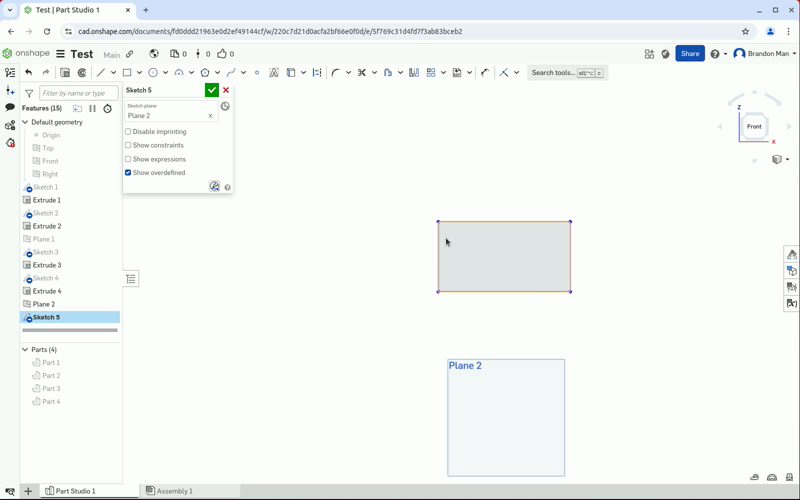
scroll(6)
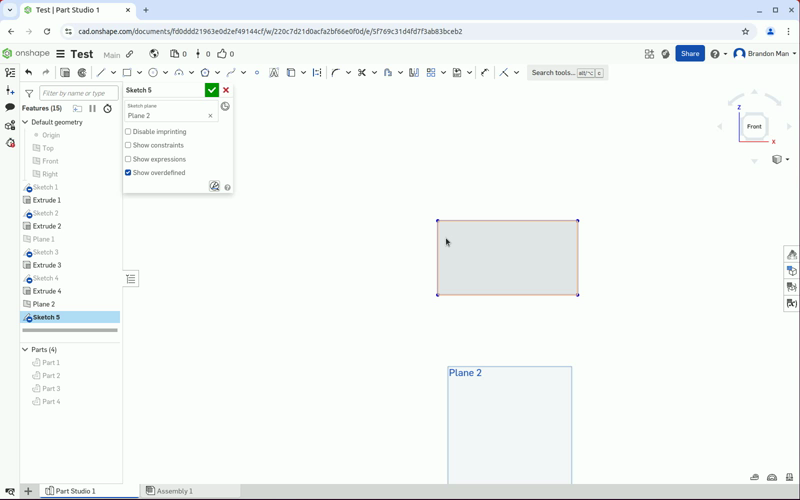
scroll(6)
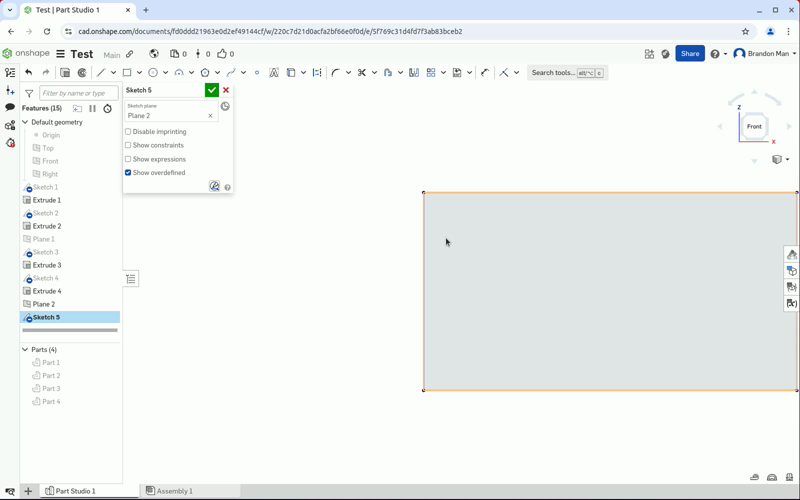
click(446, 237)
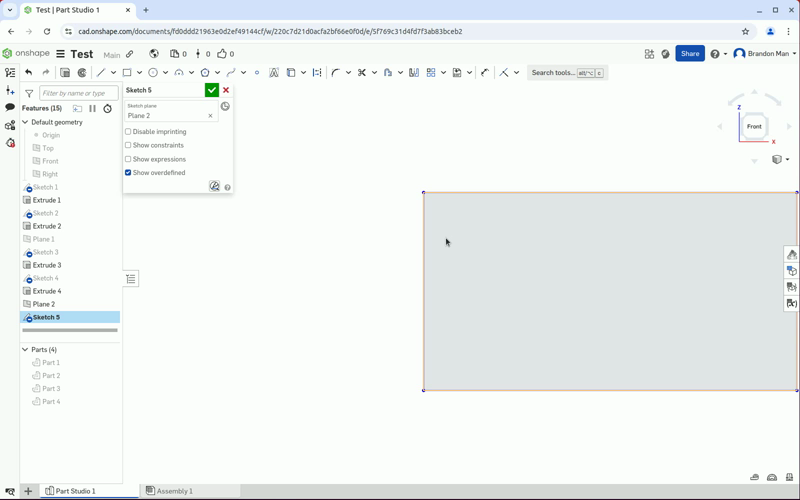
scroll(-6)
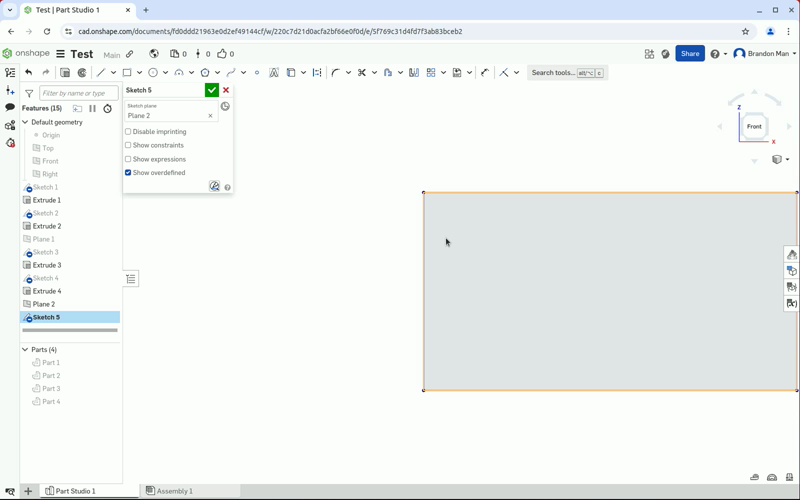
scroll(-6)
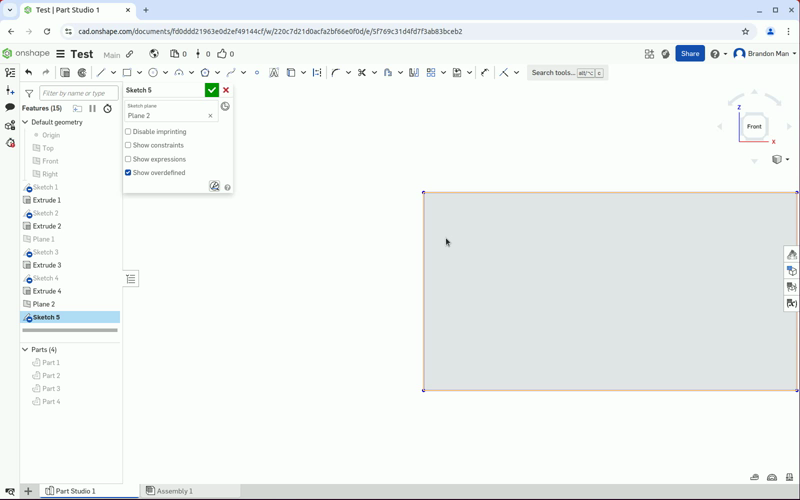
scroll(-6)
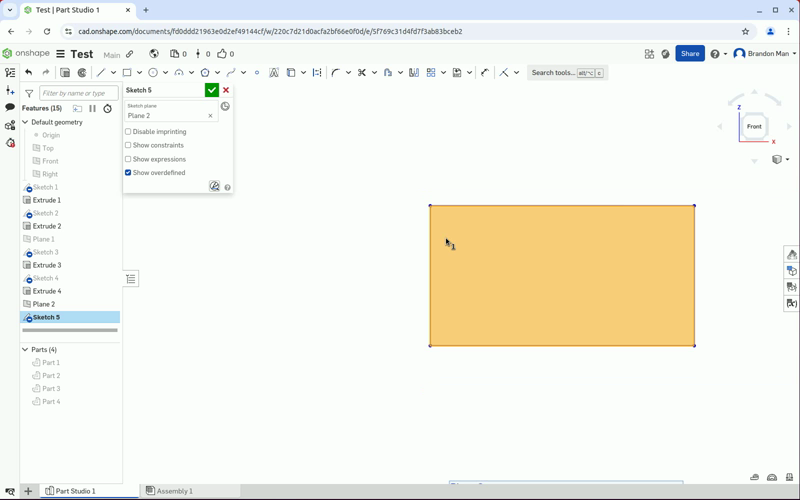
scroll(-6)
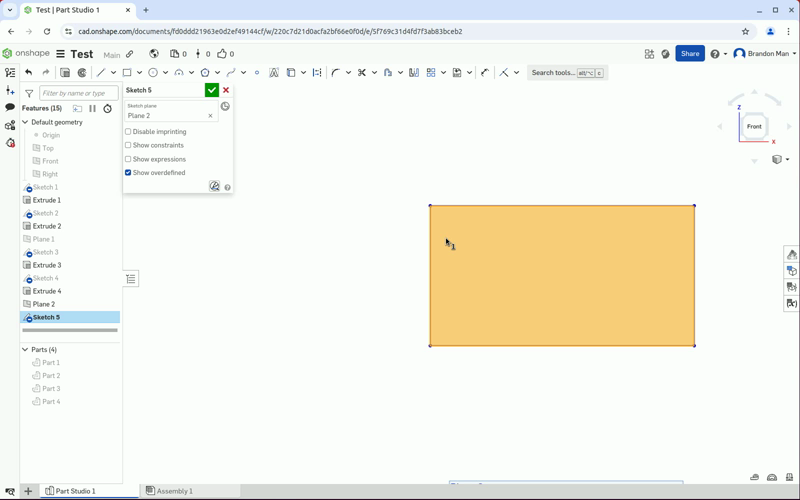
scroll(-6)
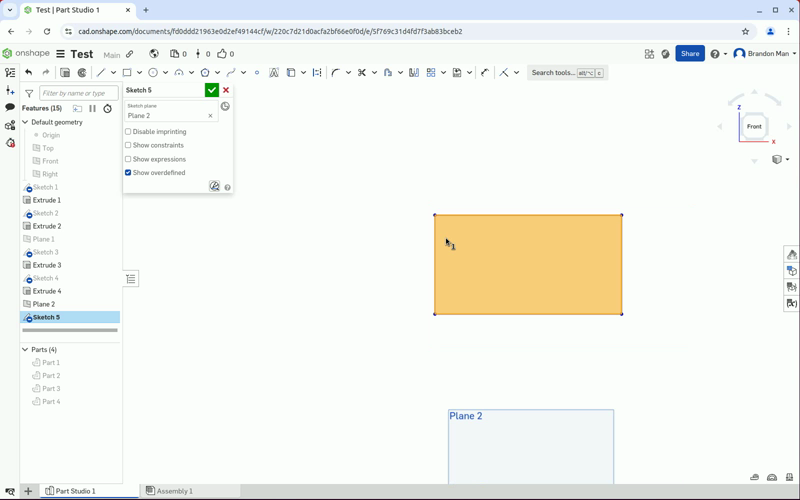
scroll(-6)
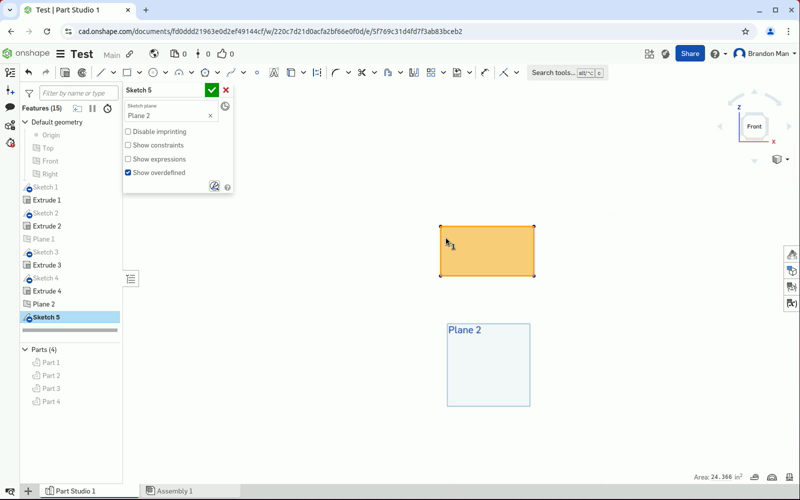
scroll(-6)
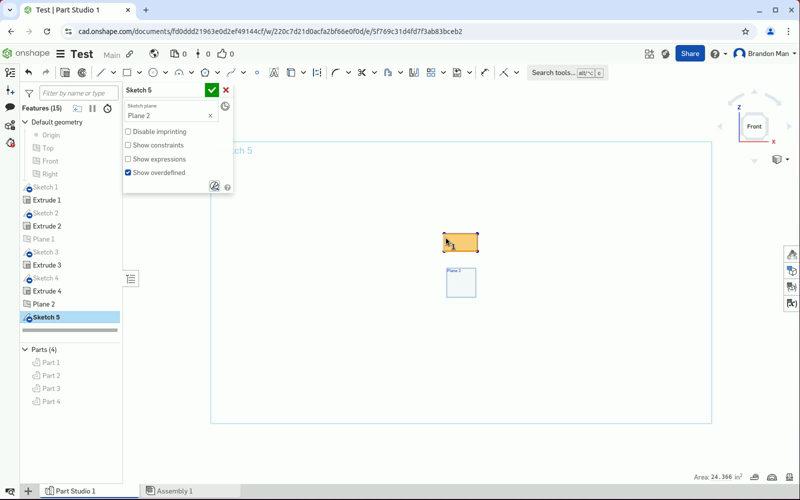
mouse_move(73, 352)
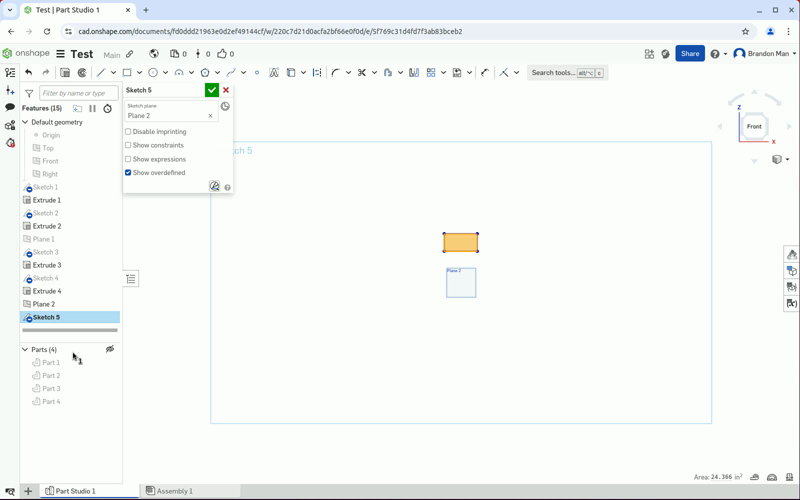
key(shift+y)
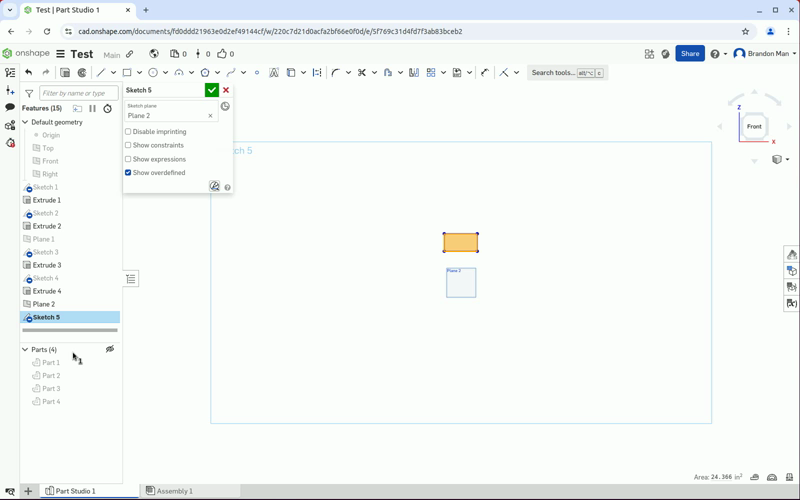
key(shift+e)
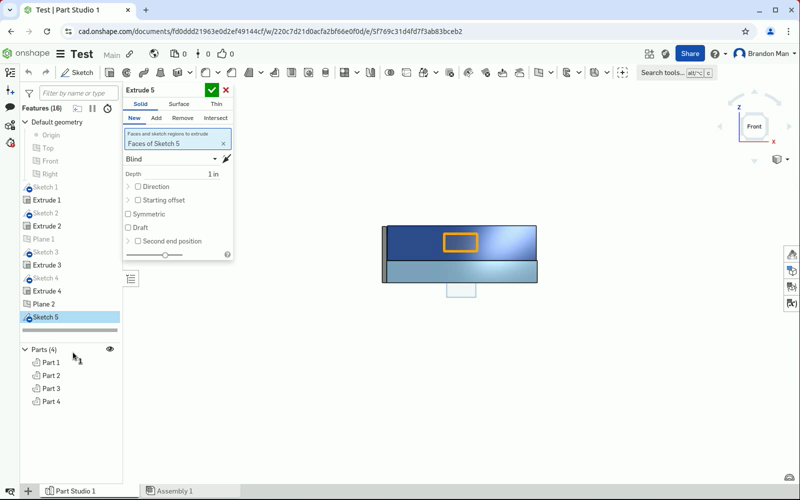
mouse_move(143, 106)
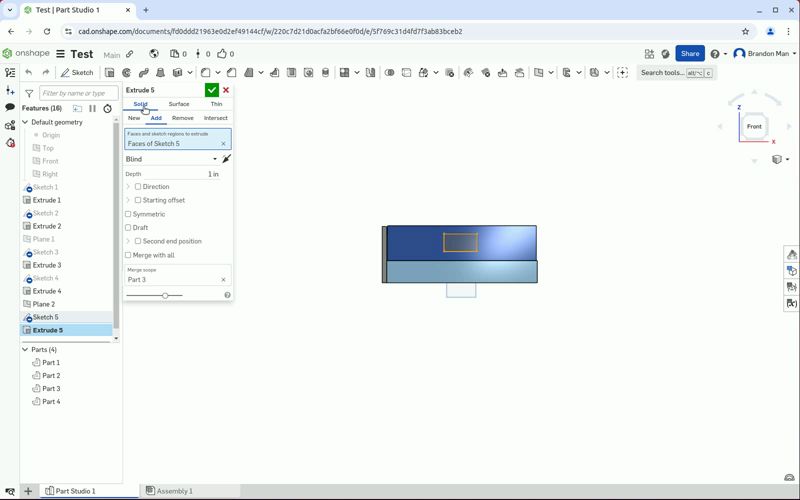
click(143, 106)
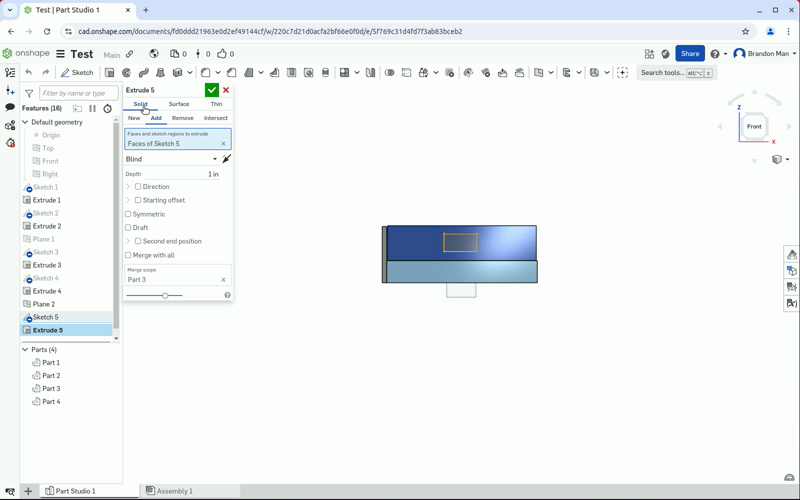
mouse_move(186, 120)
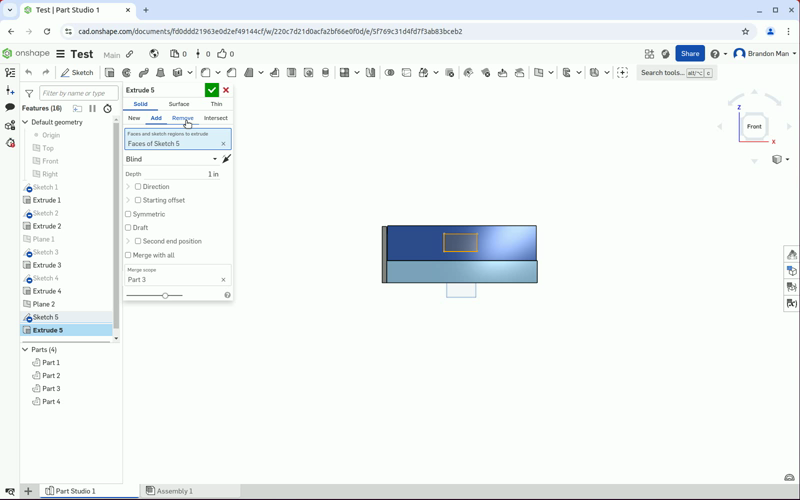
click(186, 120)
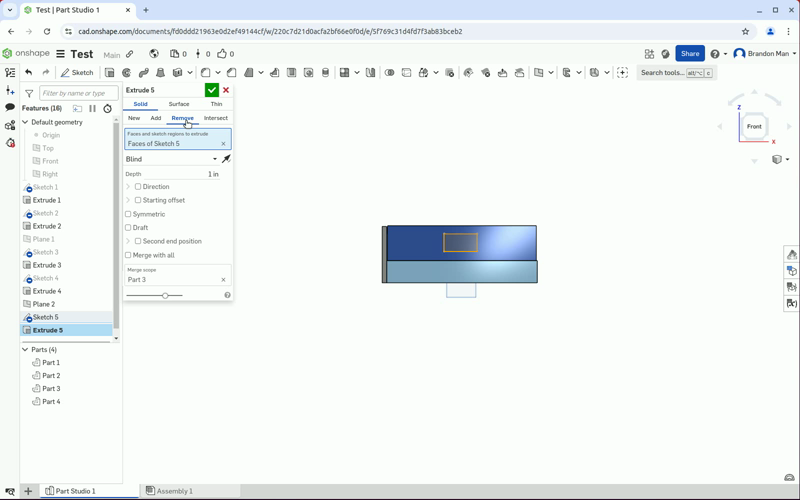
key(tab, 4)
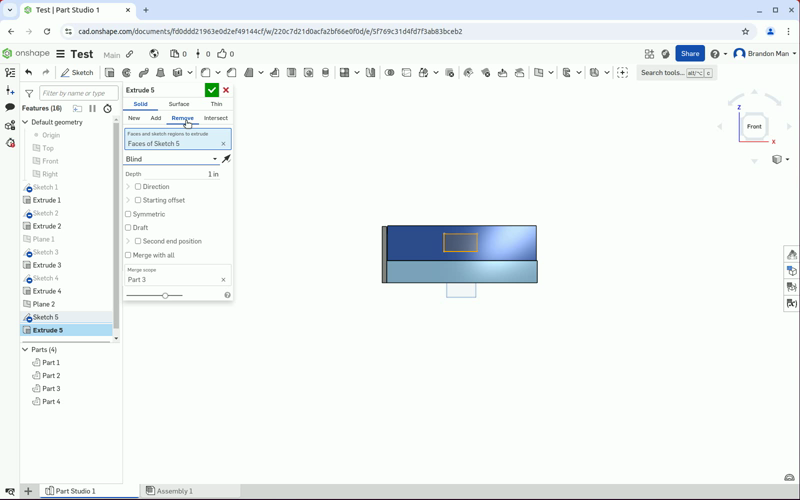
text(10.11)
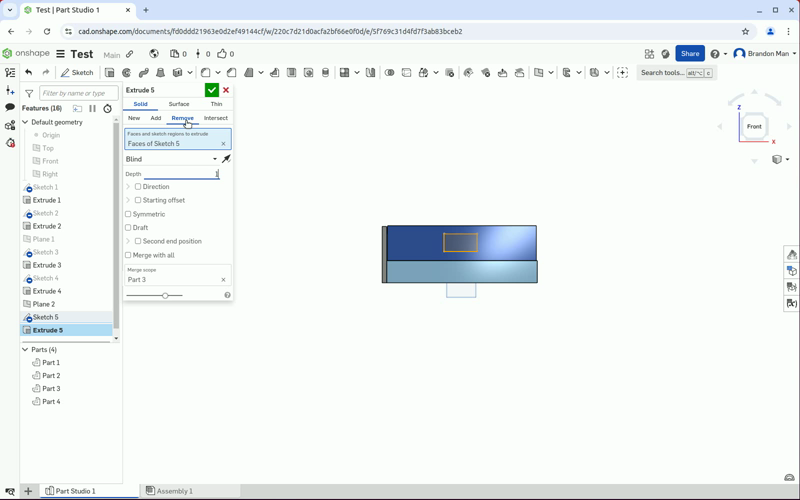
key(tab, 6)
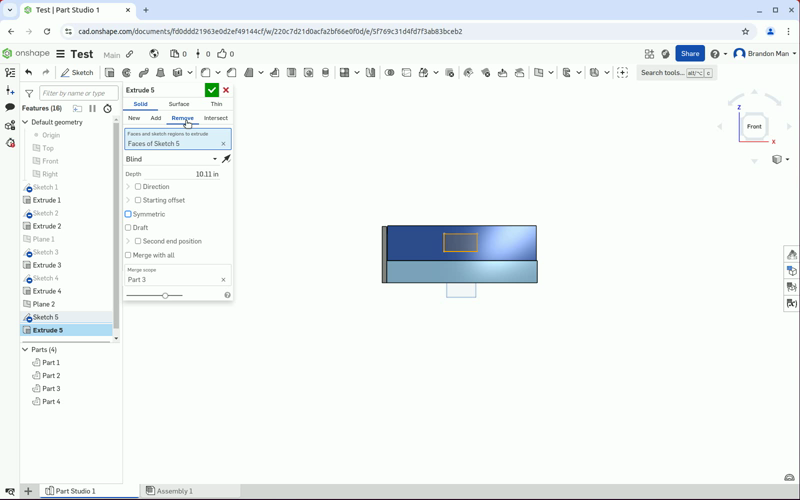
key(space)
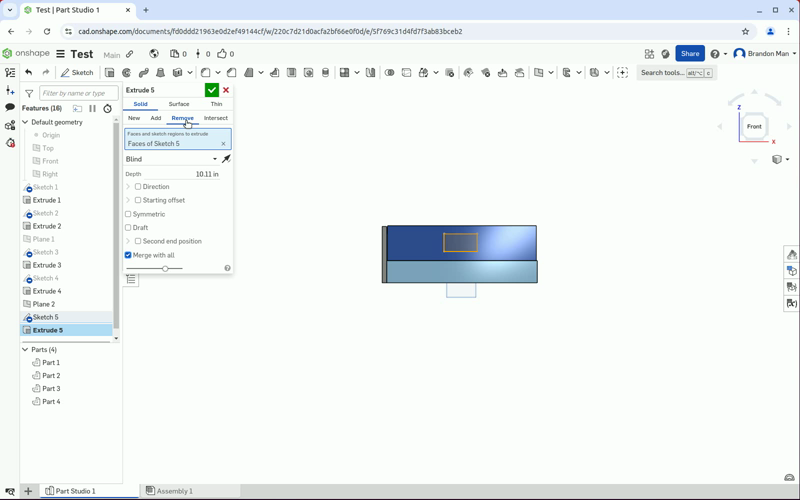
key(enter)
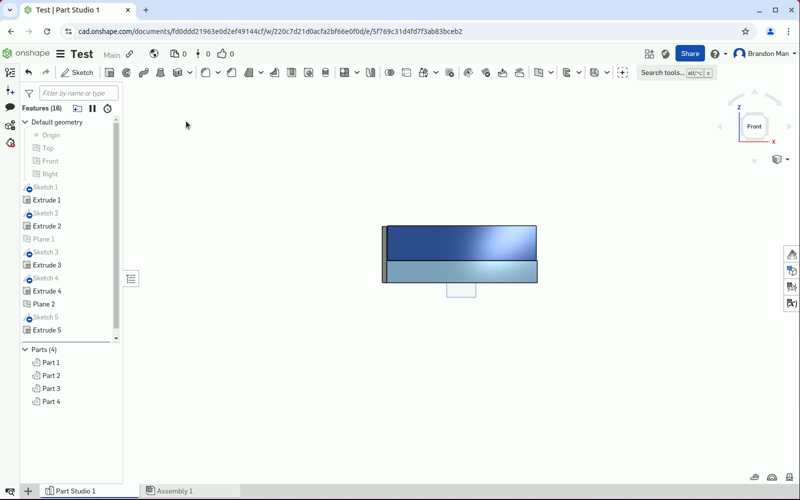
key(shift+h)
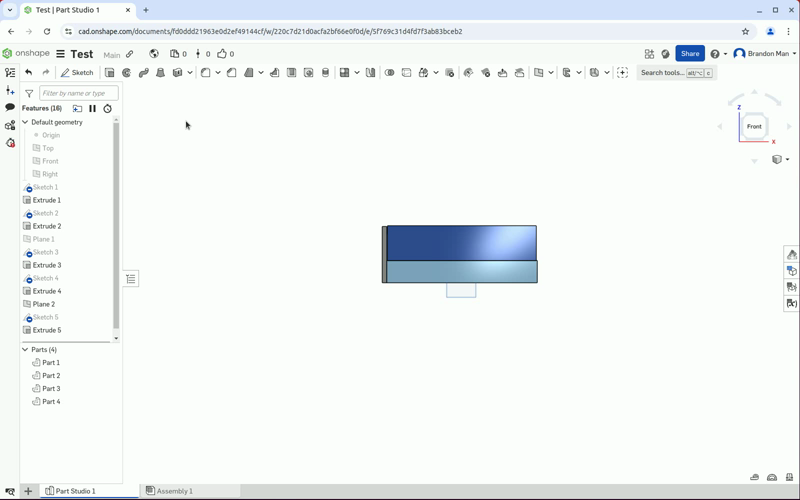
key(shift+h)
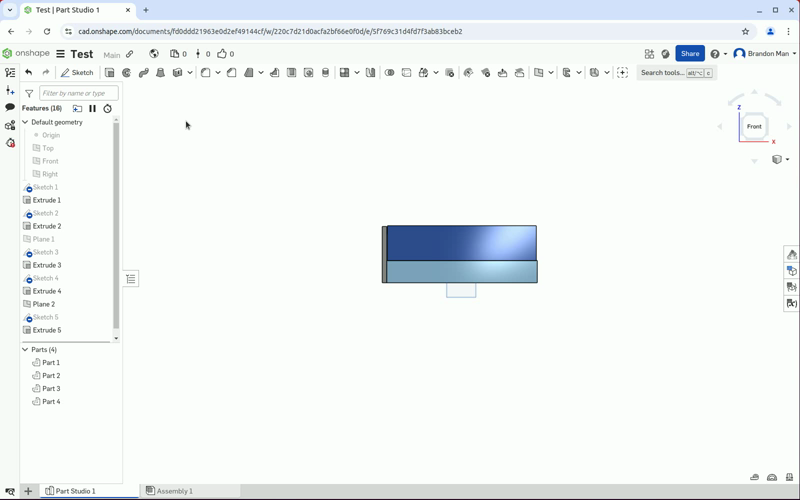
key(shift+7)
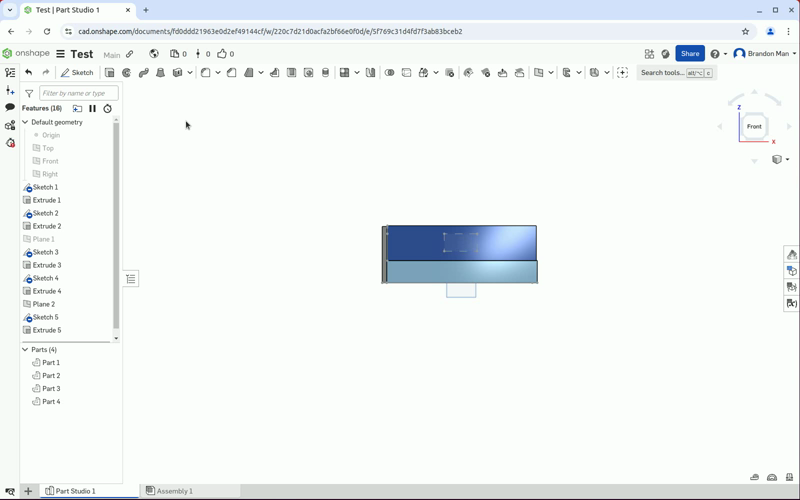
key(left, 2)
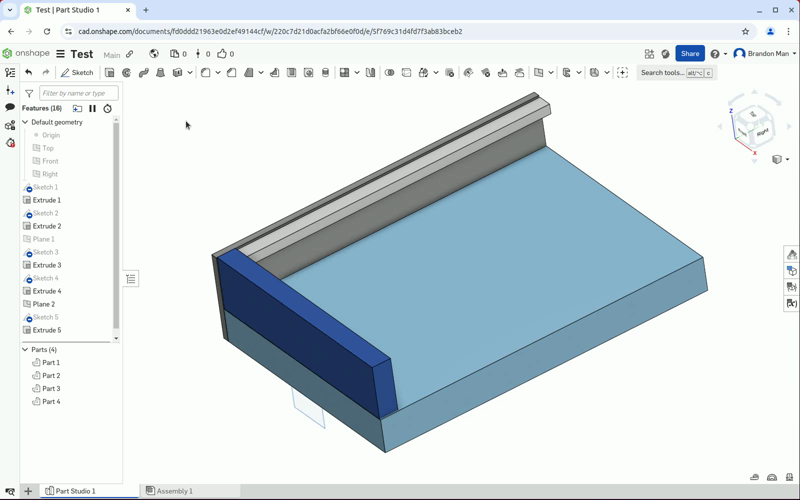
key(down, 2)
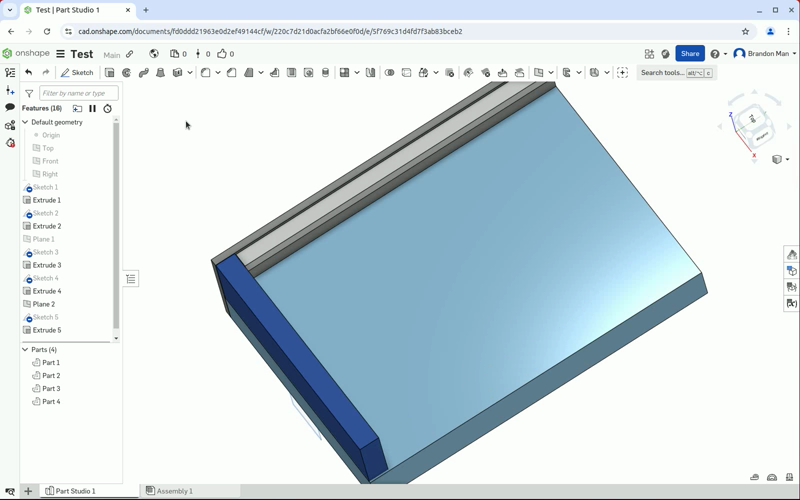
key(up, 2)
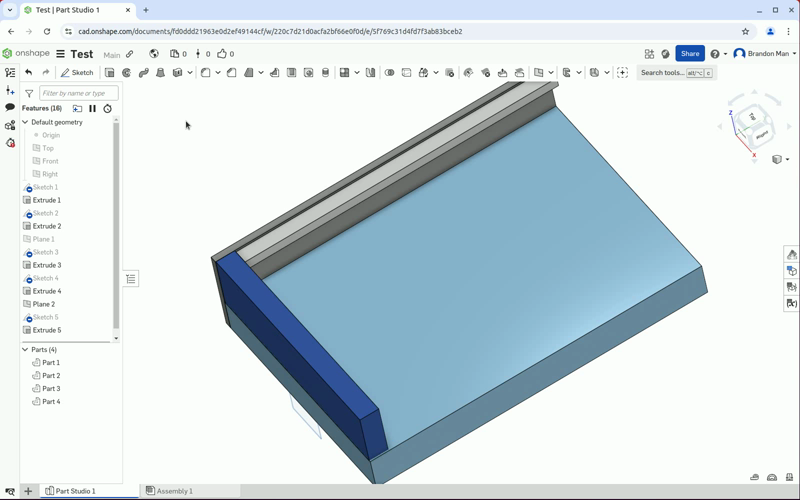
key(right, 2)
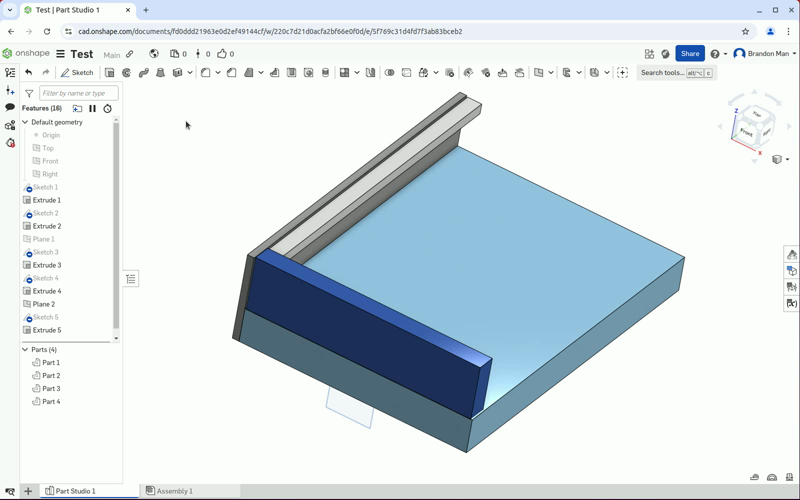
mouse_move(69, 189)
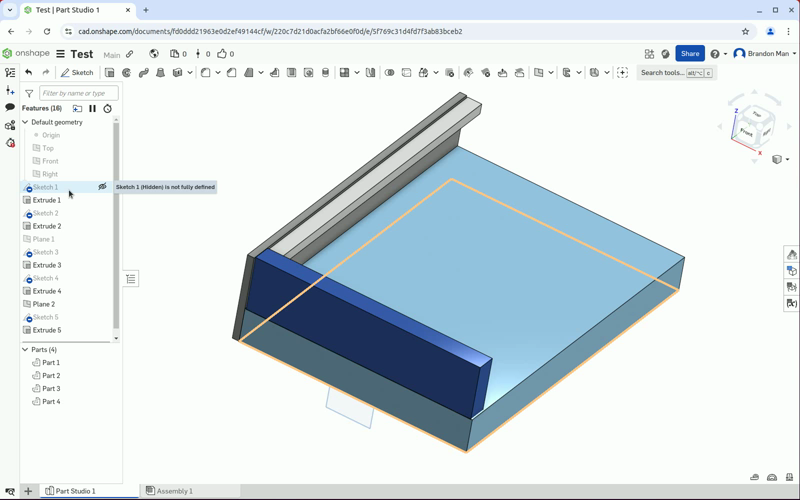
click(69, 189)